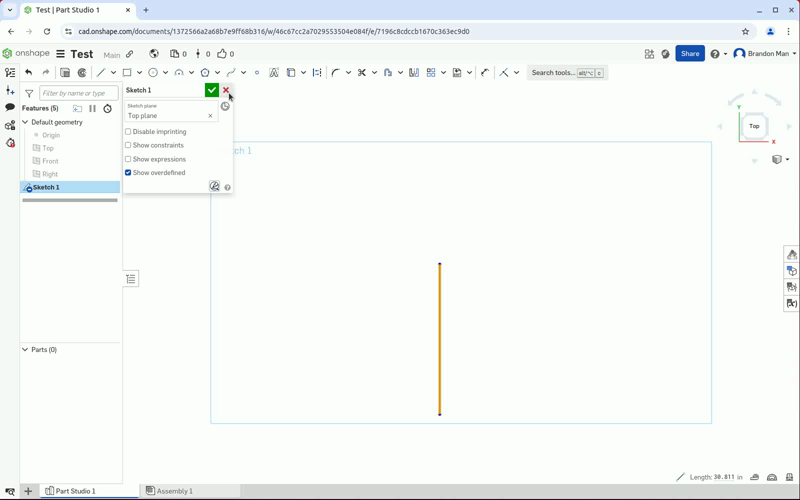
key(shift+h)
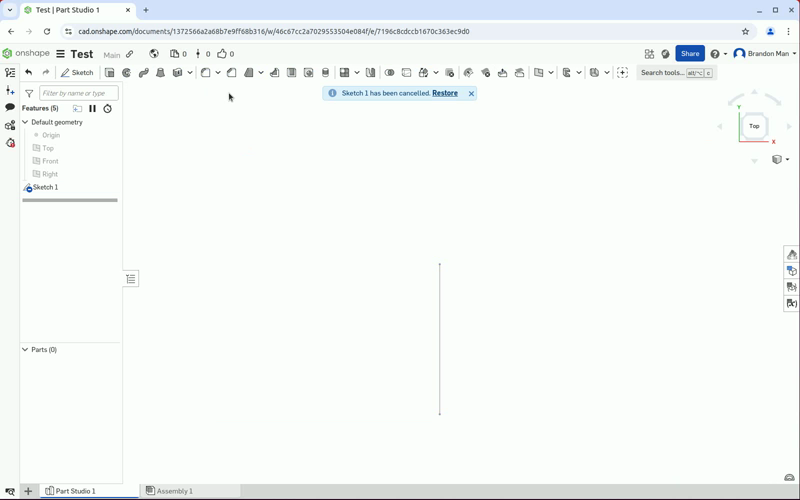
key(shift+s)
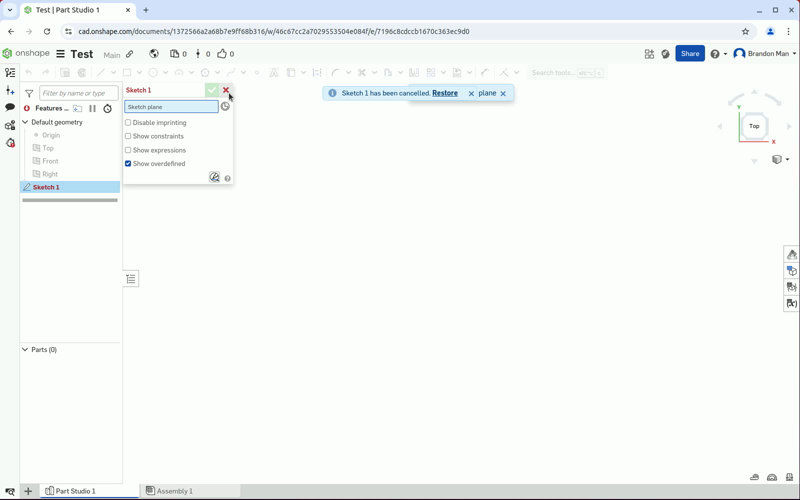
mouse_move(73, 150)
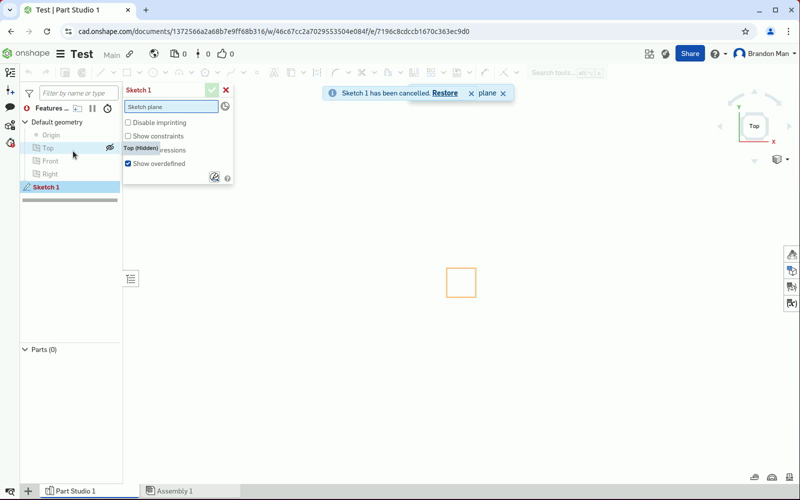
click(73, 150)
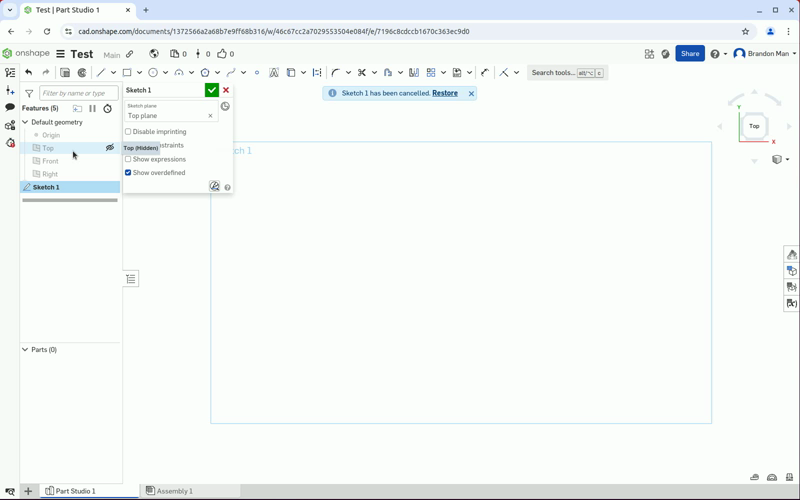
mouse_move(73, 352)
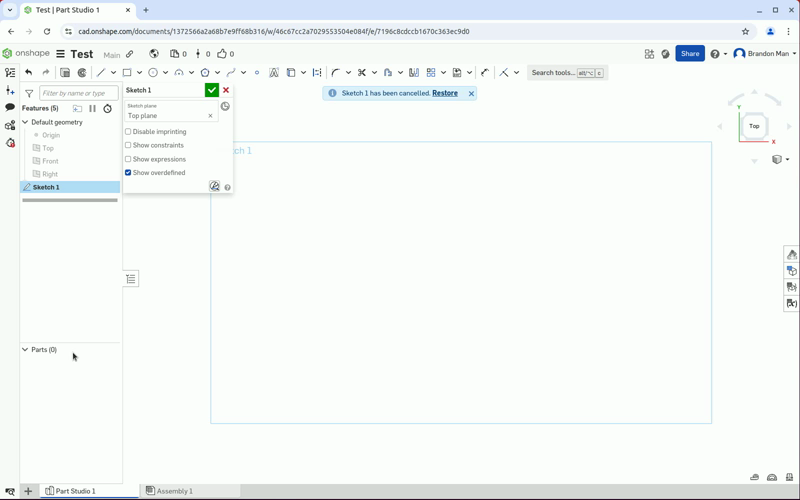
key(y)
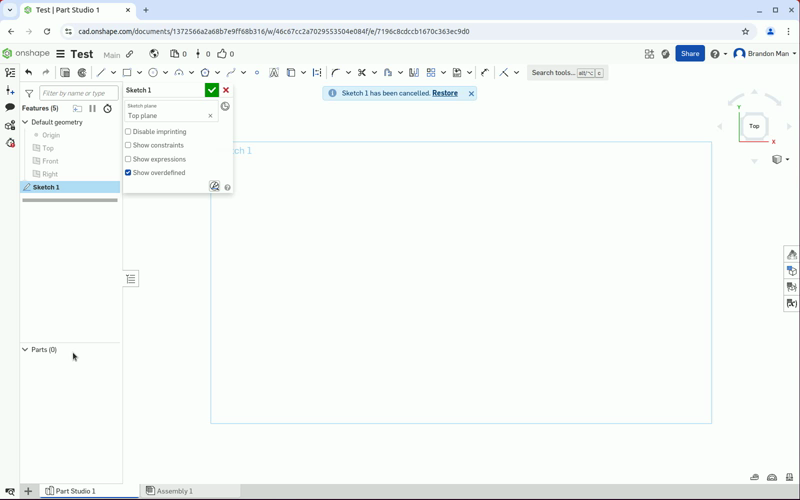
key(a)
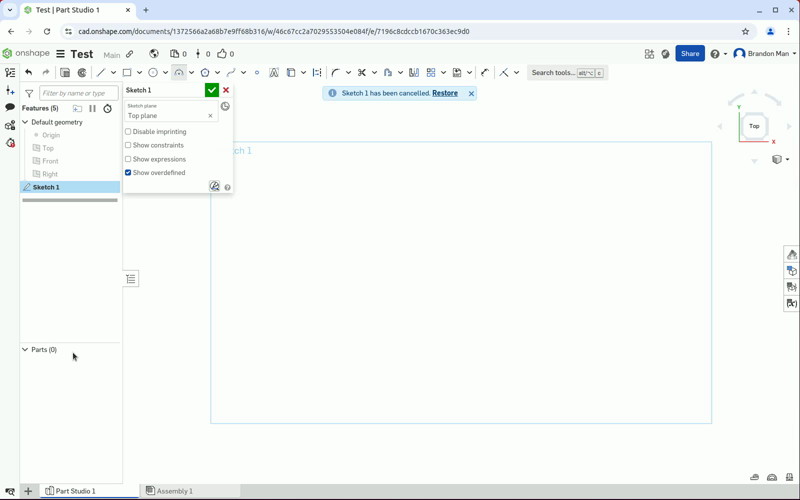
key_down(shift)
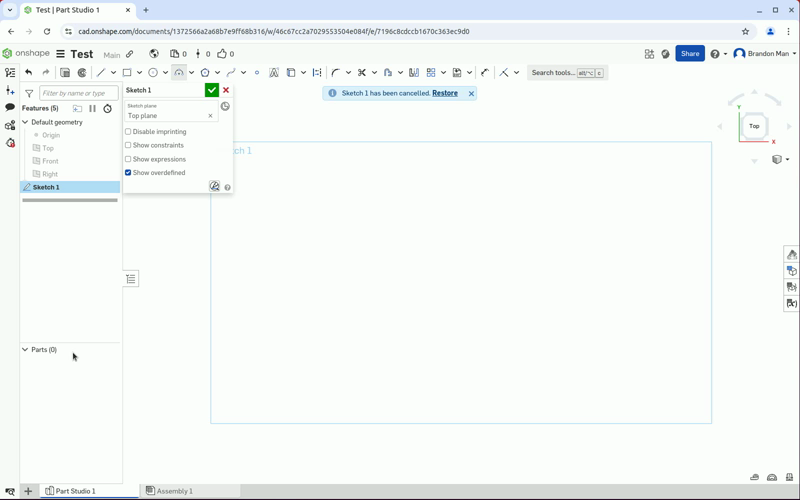
mouse_move(453, 287)
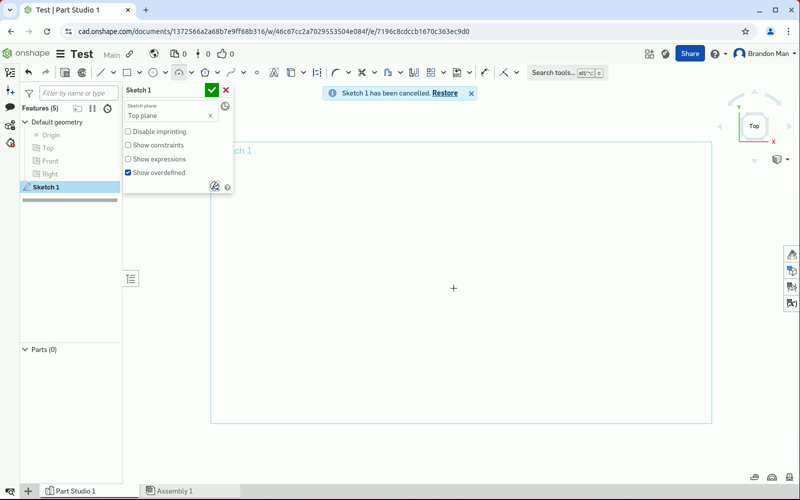
click(453, 287)
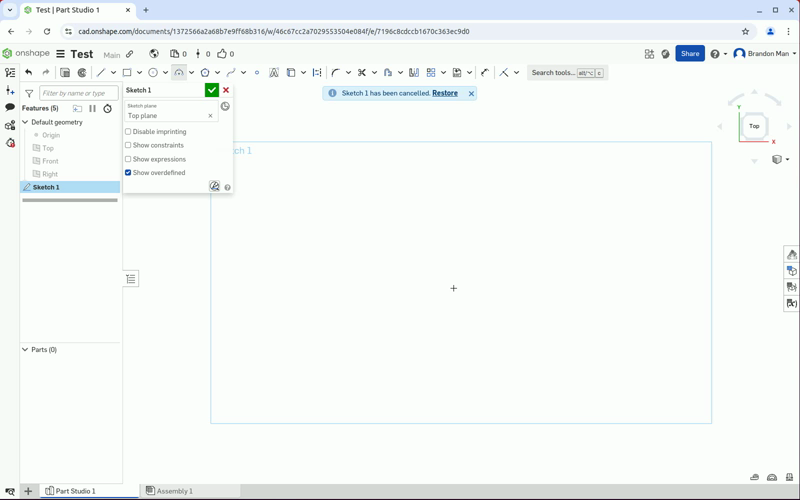
key_up(shift)
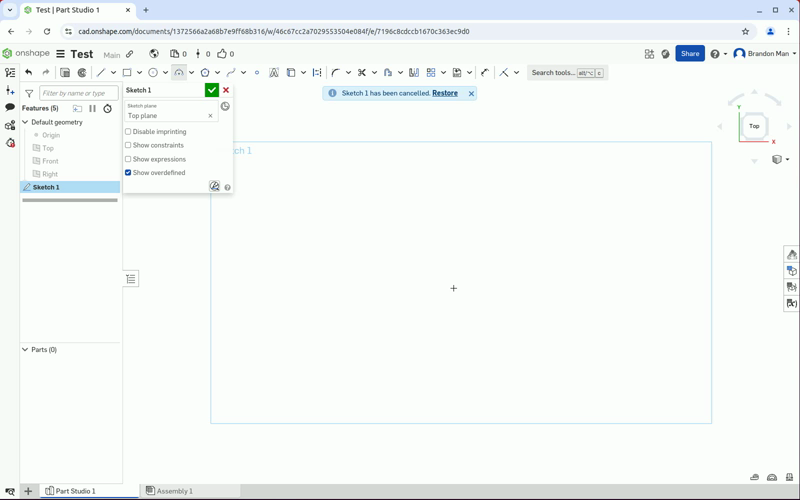
key_down(shift)
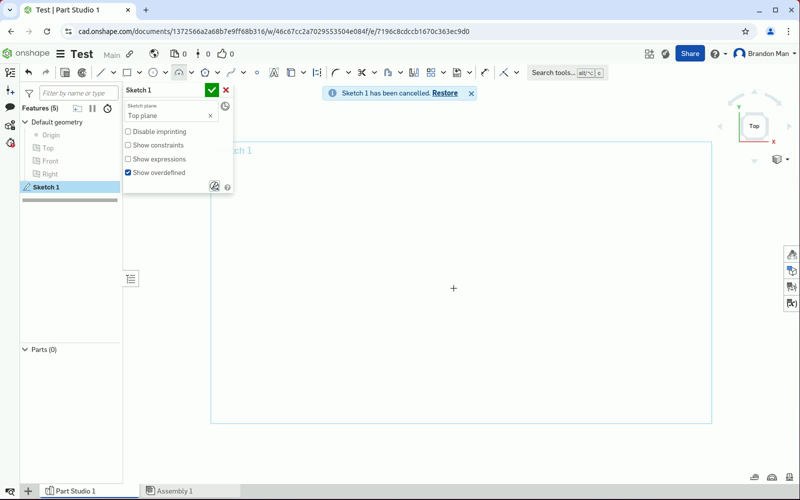
mouse_move(456, 290)
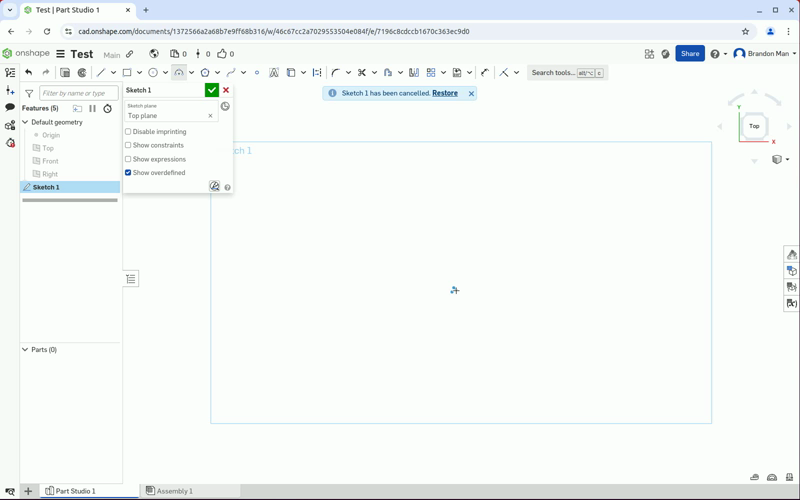
scroll(6)
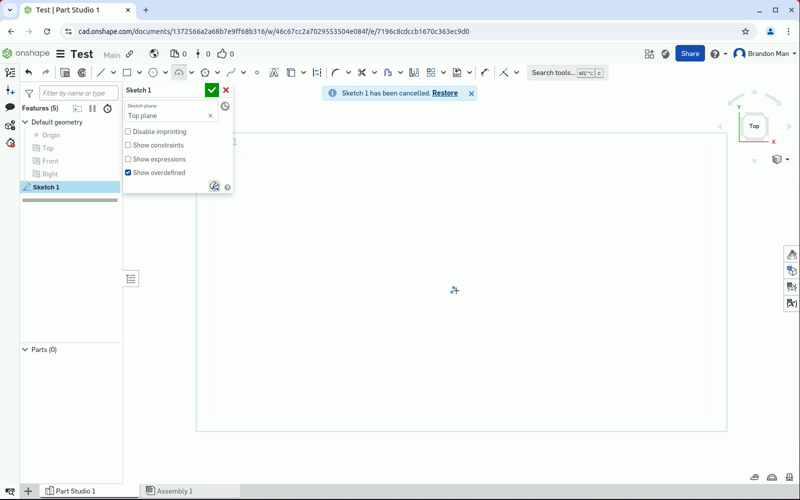
scroll(6)
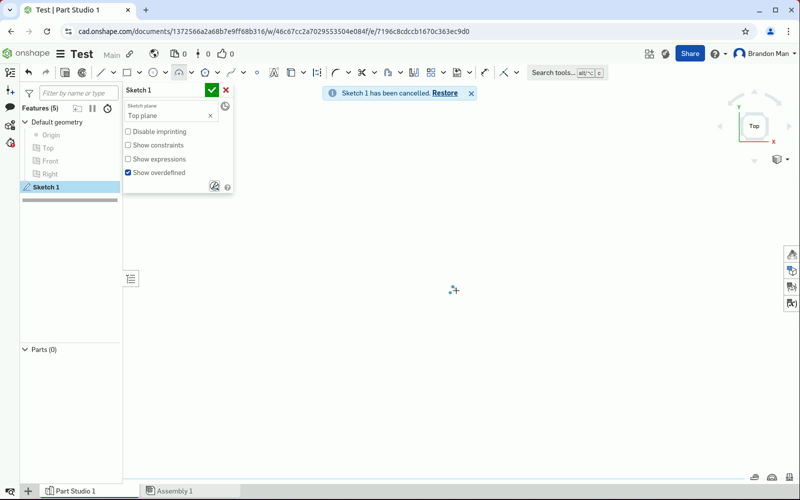
scroll(6)
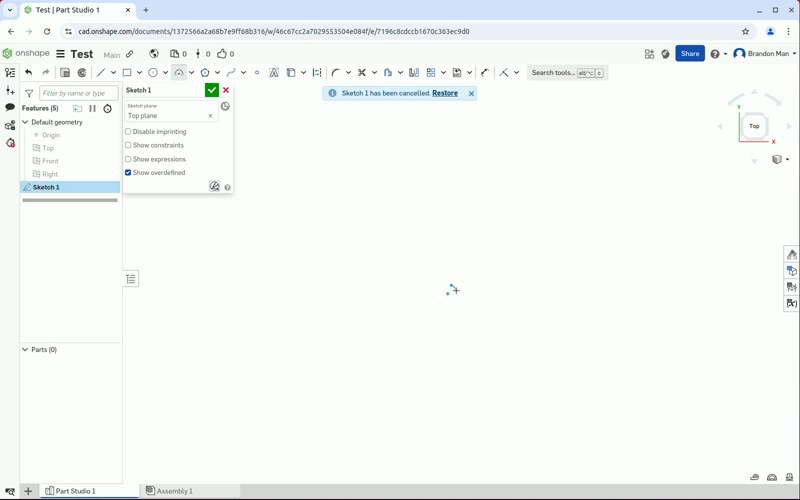
scroll(6)
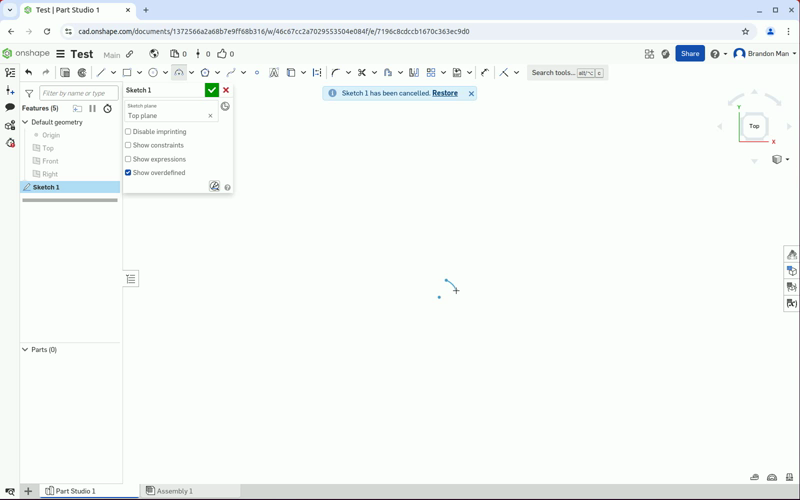
scroll(6)
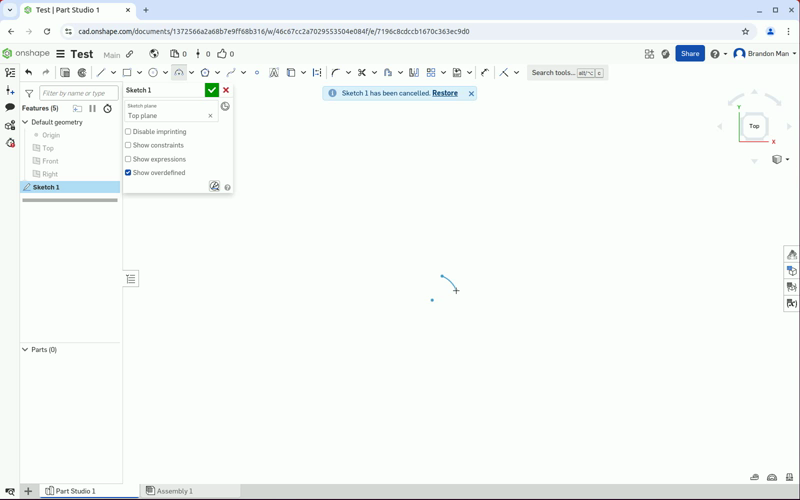
scroll(6)
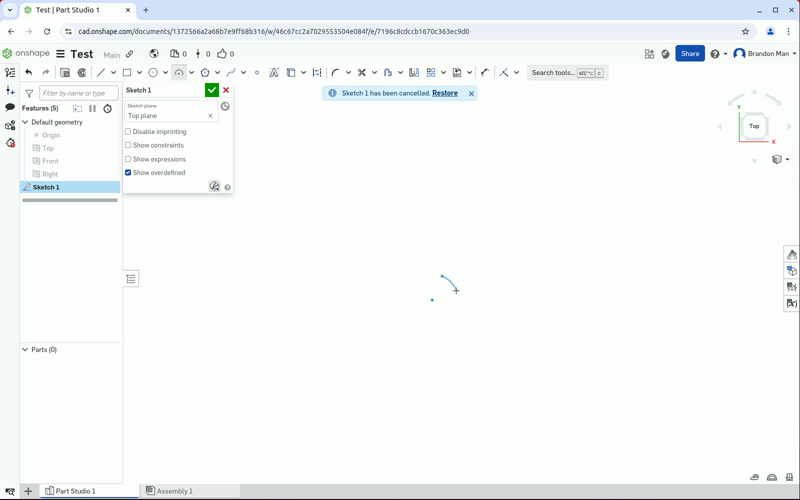
scroll(6)
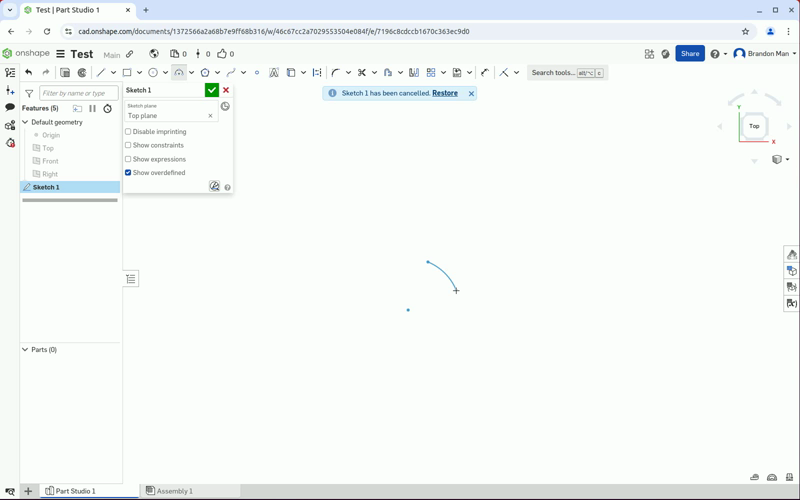
click(456, 290)
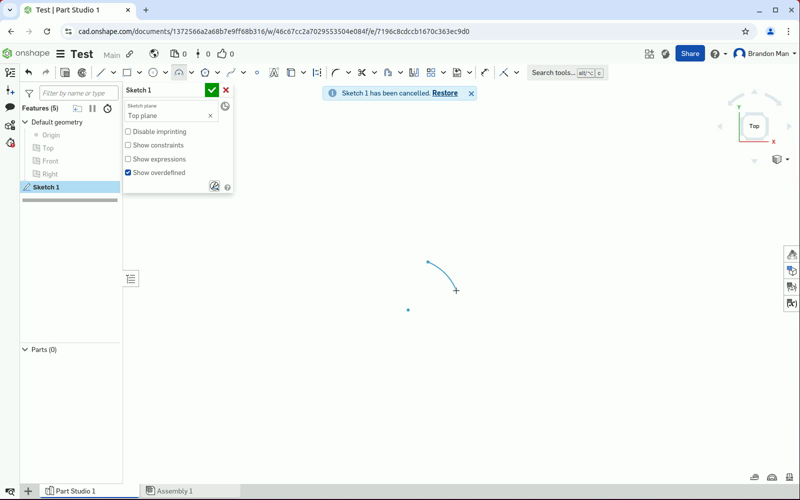
scroll(-6)
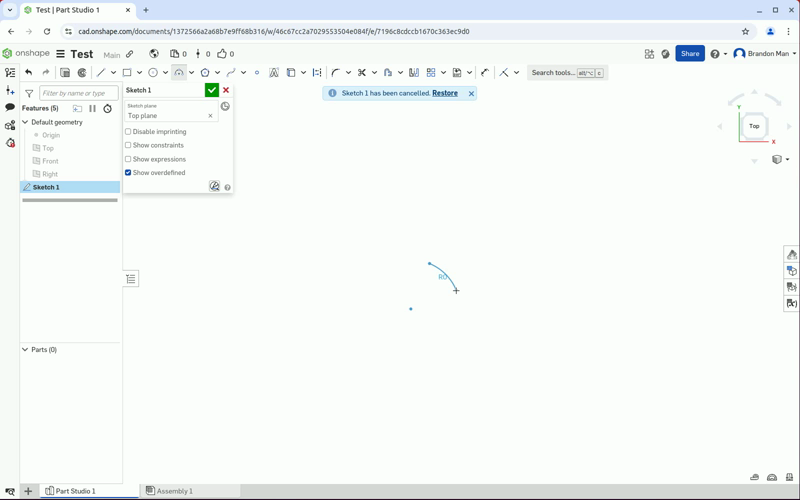
scroll(-6)
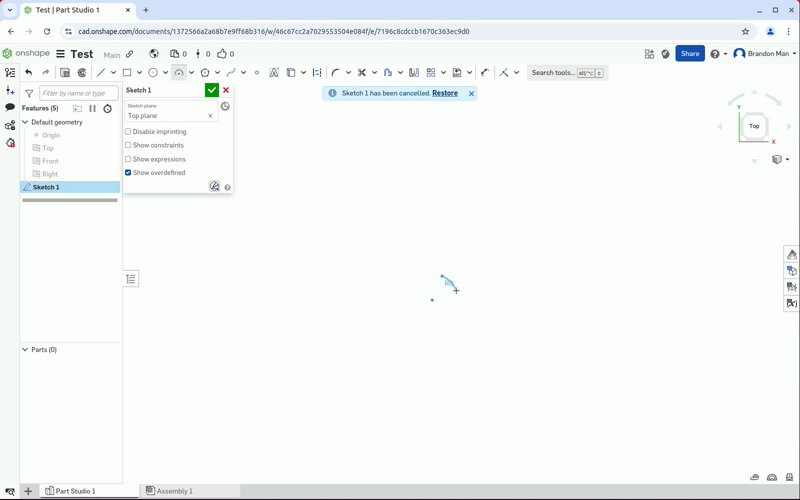
scroll(-6)
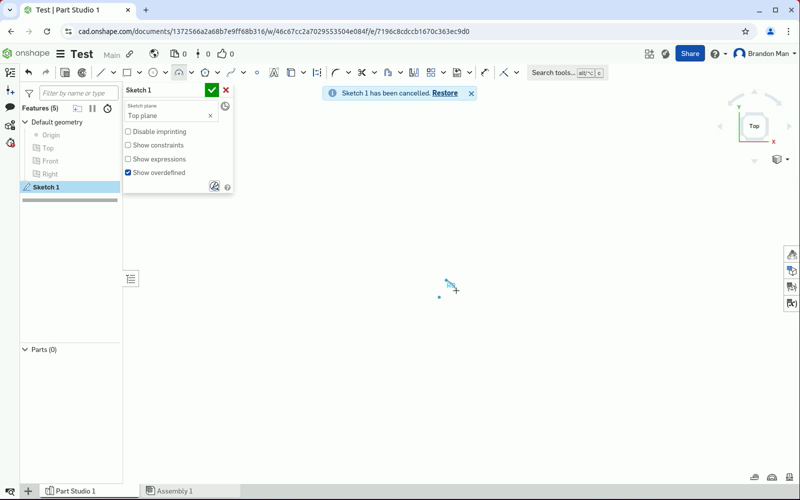
scroll(-6)
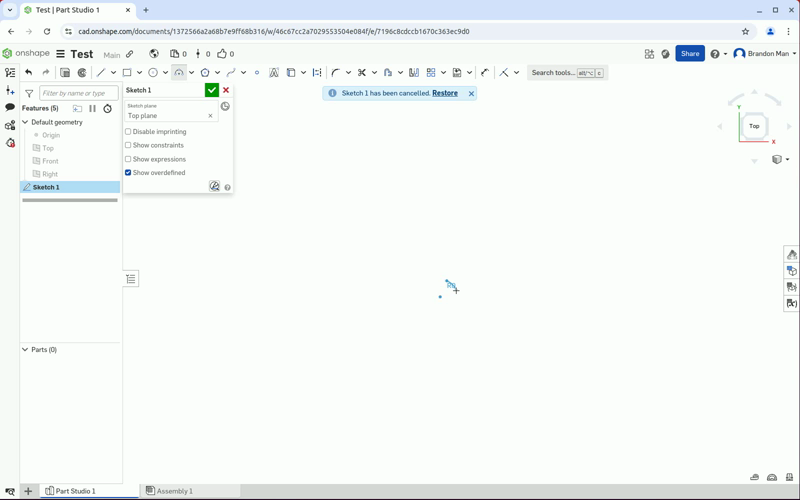
scroll(-6)
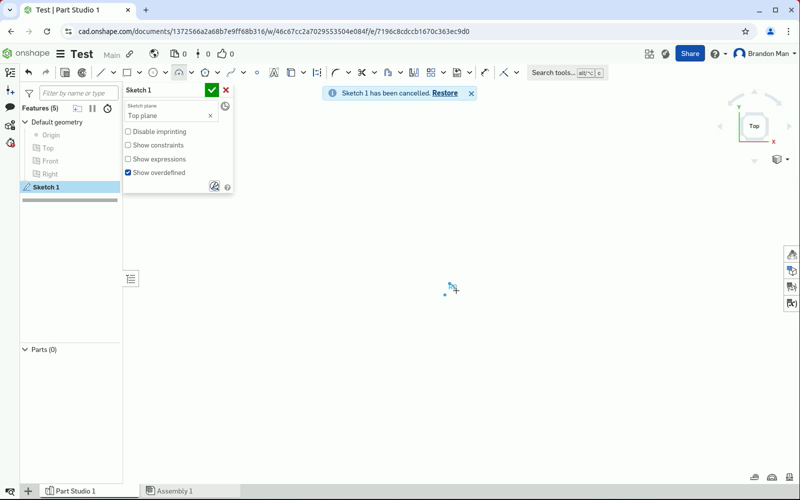
scroll(-6)
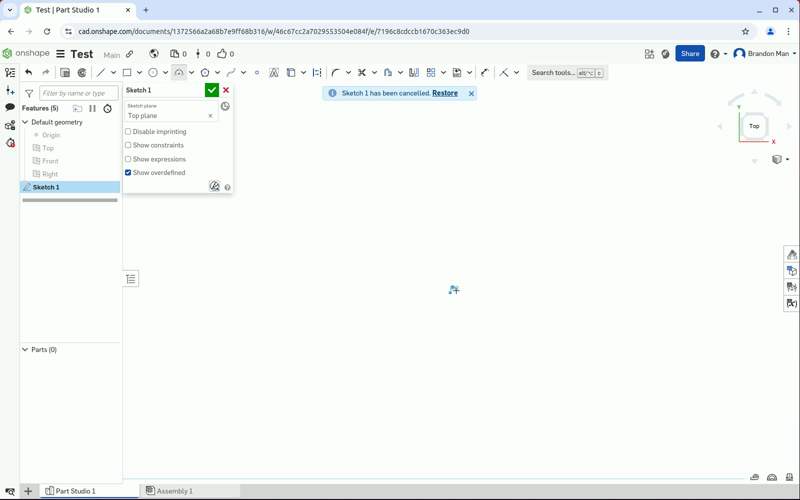
scroll(-6)
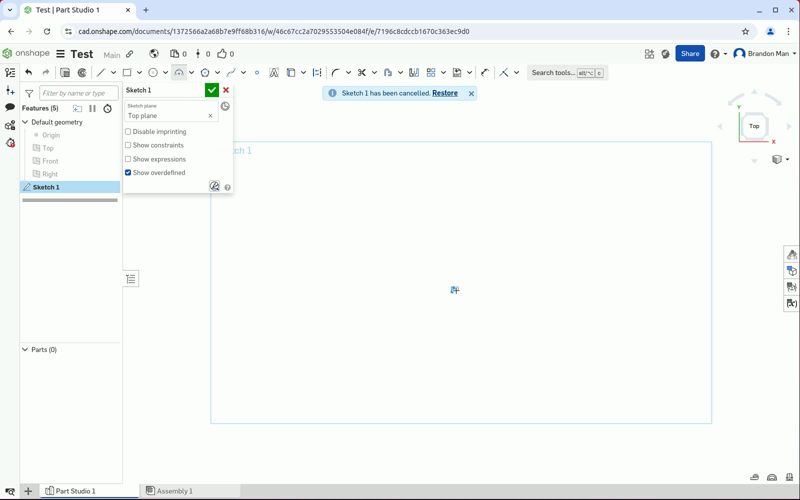
mouse_move(454, 289)
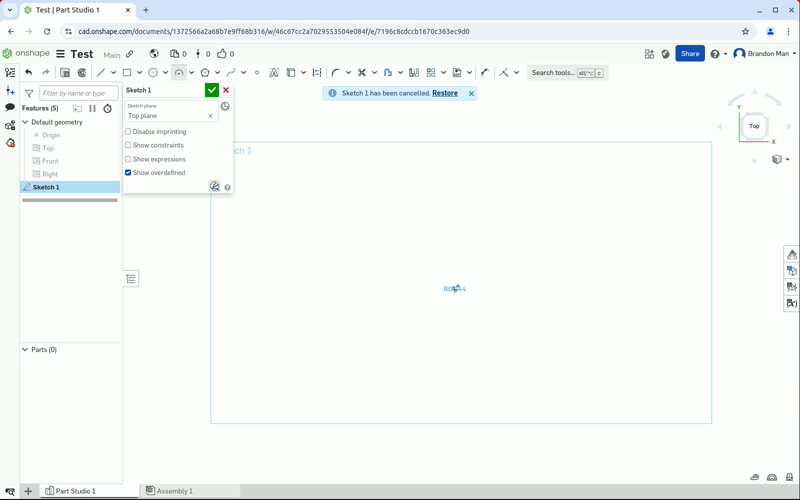
scroll(6)
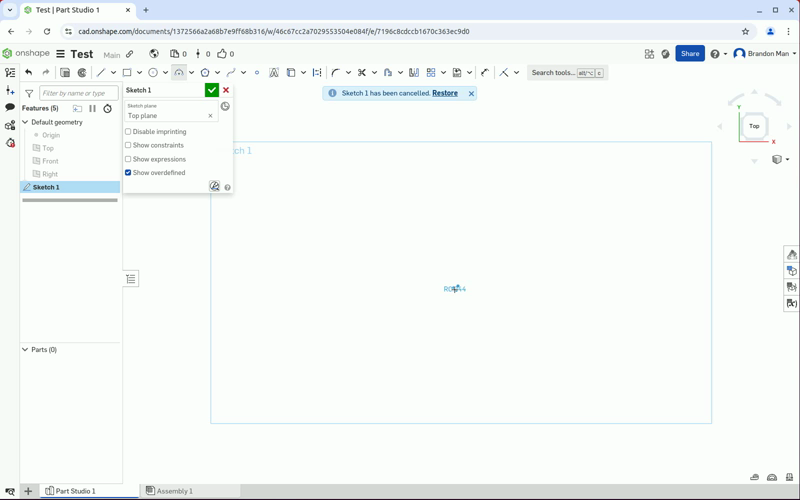
scroll(6)
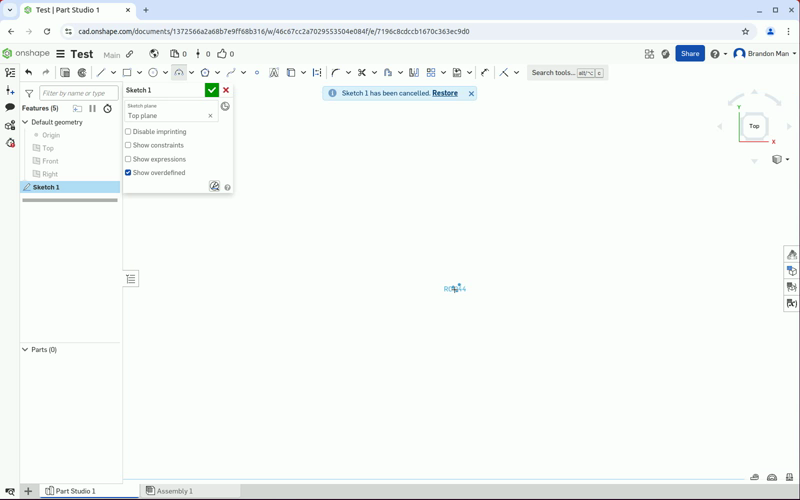
scroll(6)
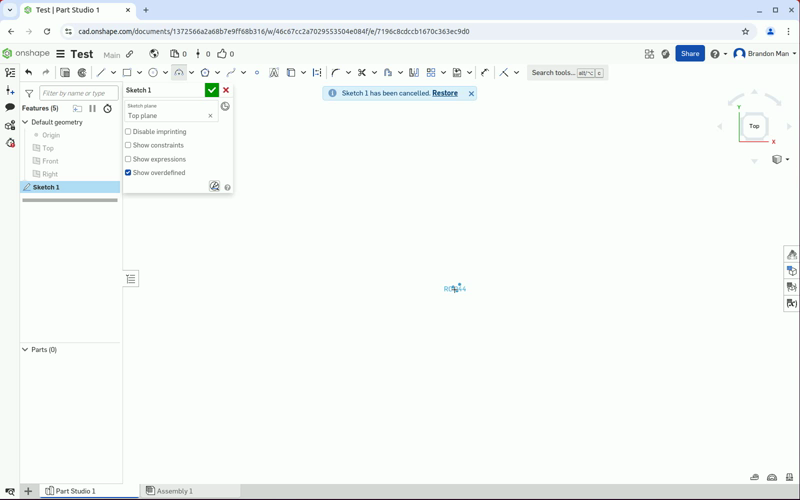
scroll(6)
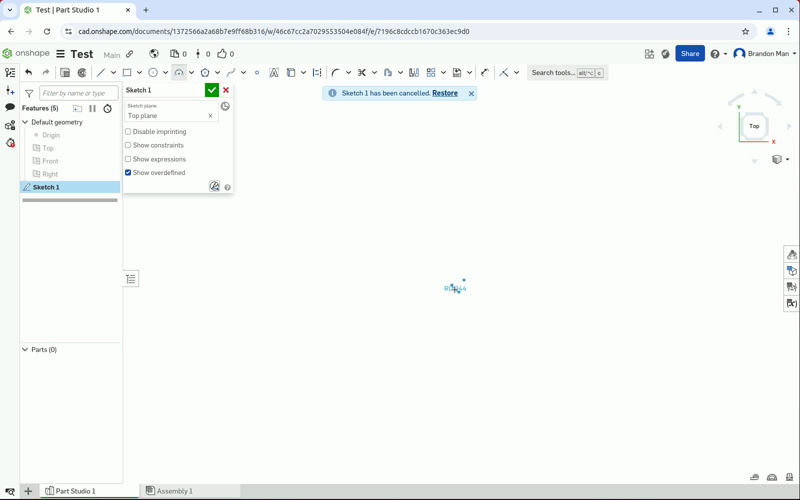
scroll(6)
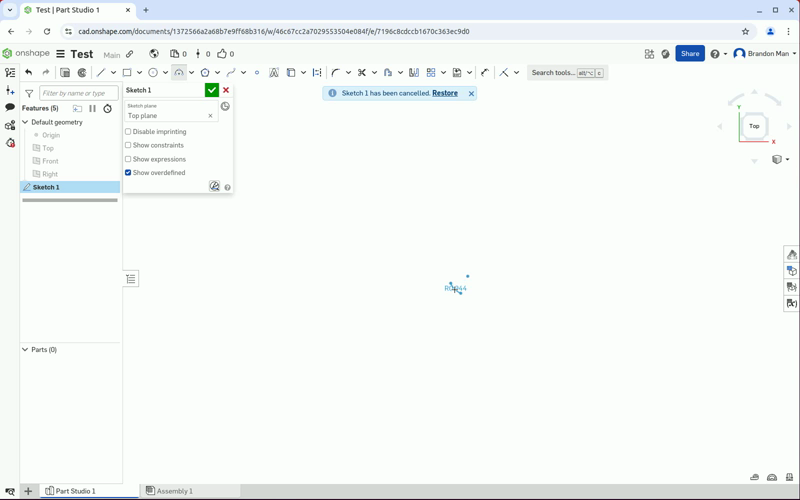
scroll(6)
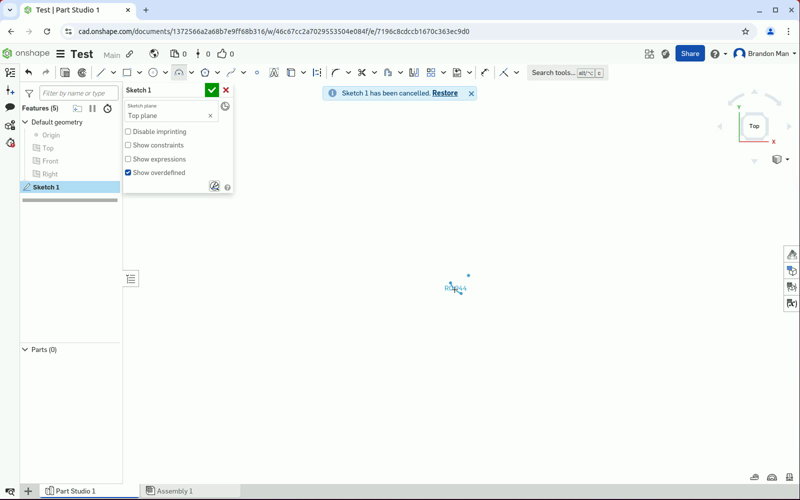
scroll(6)
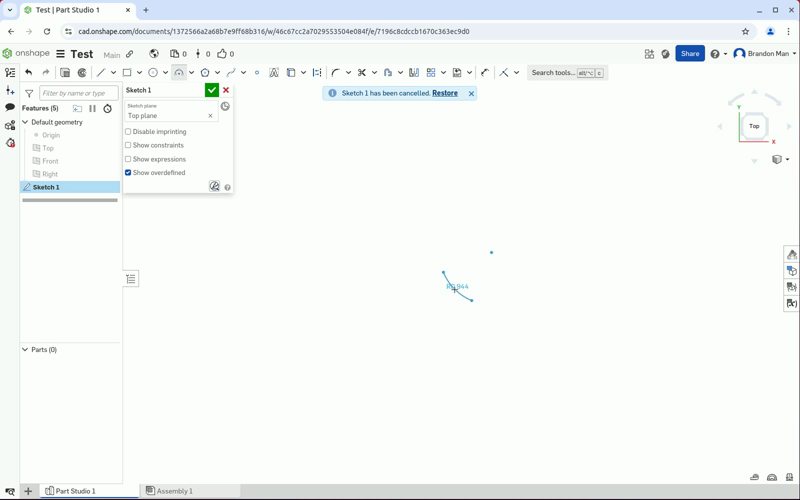
click(454, 289)
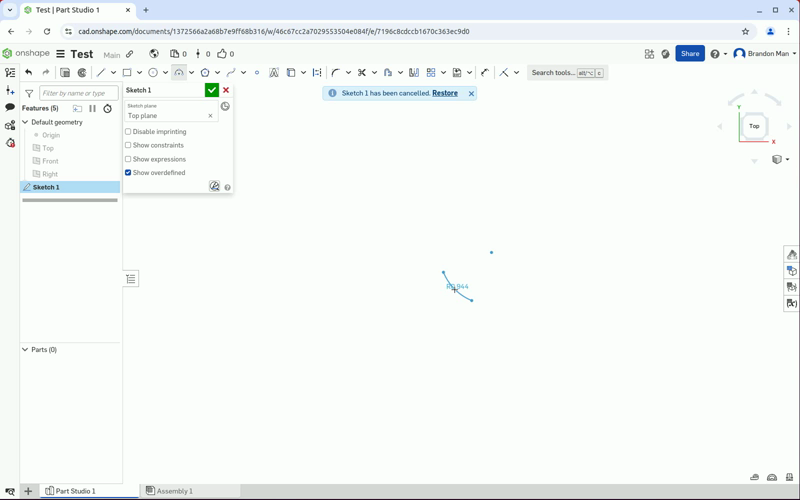
scroll(-6)
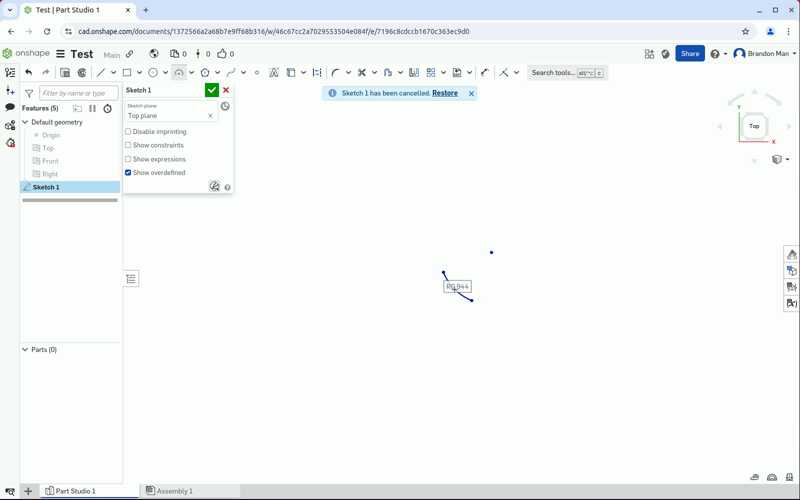
scroll(-6)
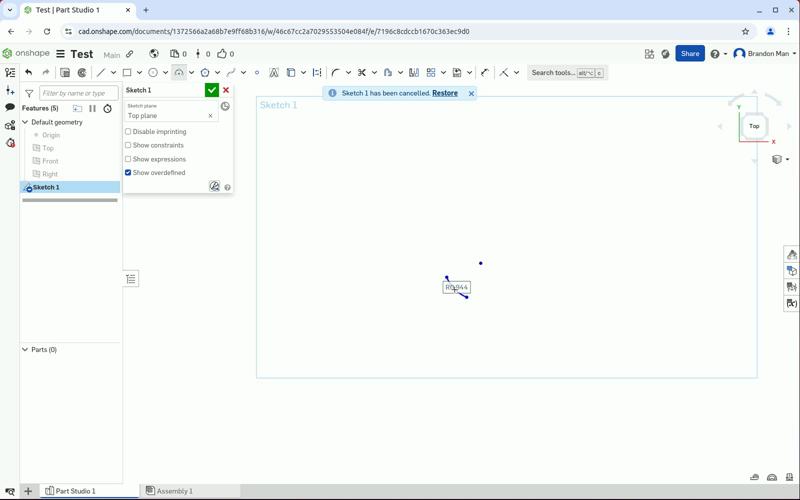
scroll(-6)
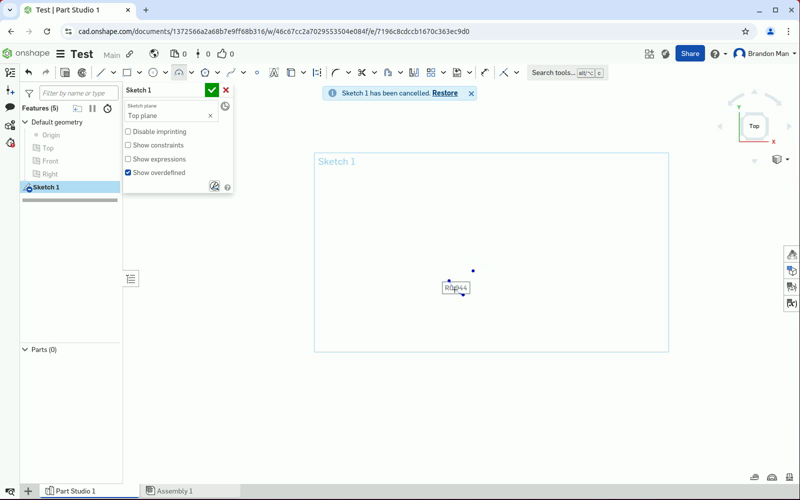
scroll(-6)
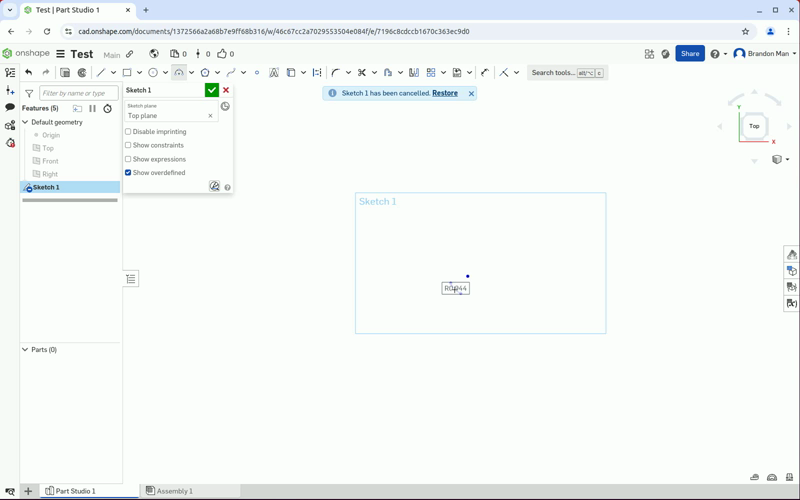
scroll(-6)
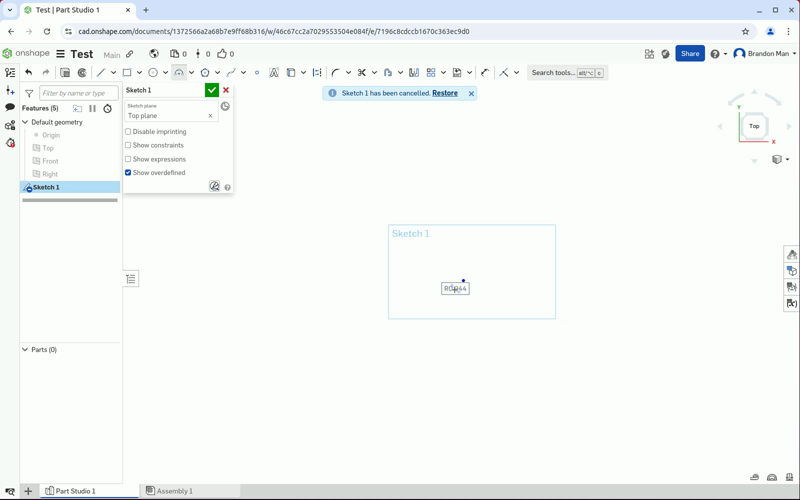
scroll(-6)
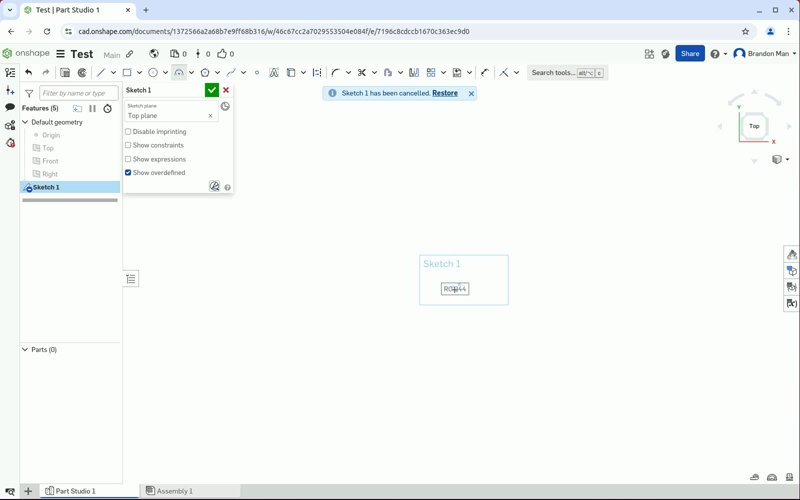
scroll(-6)
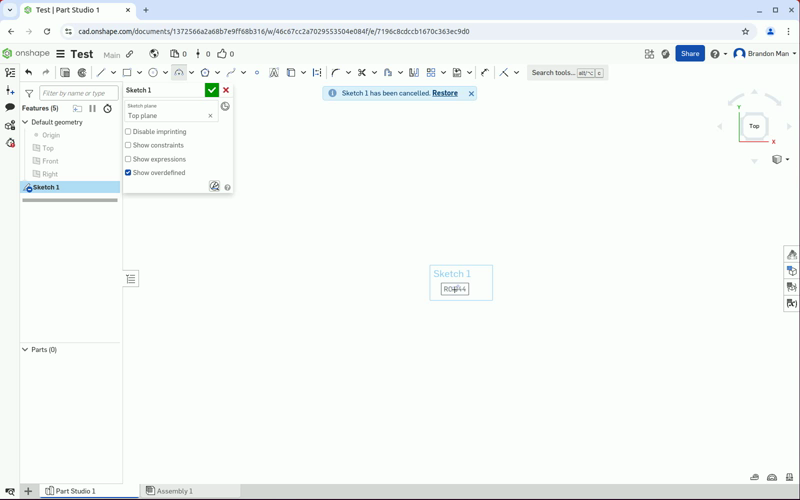
key_up(shift)
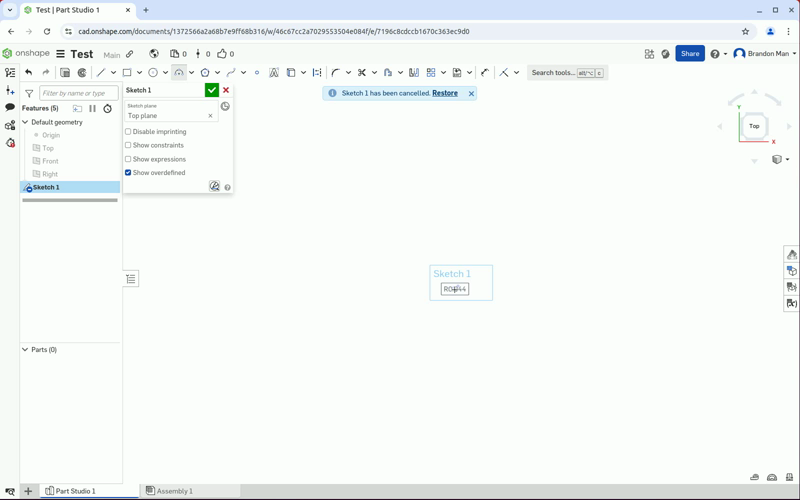
key(esc)
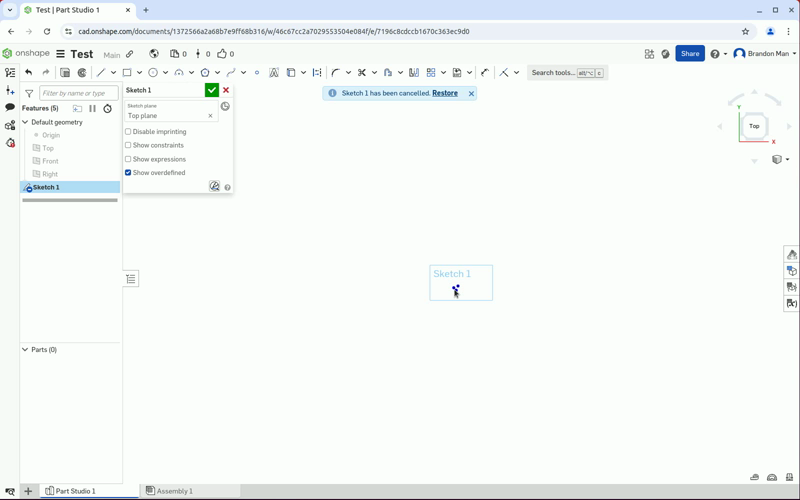
key(l)
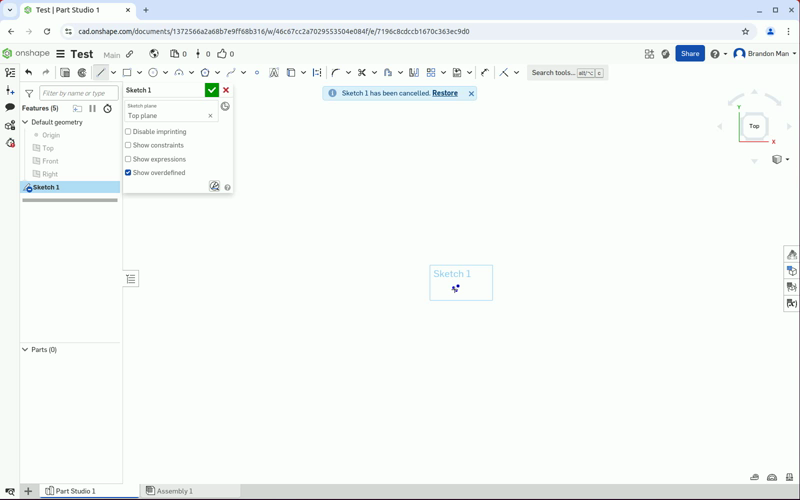
mouse_move(456, 290)
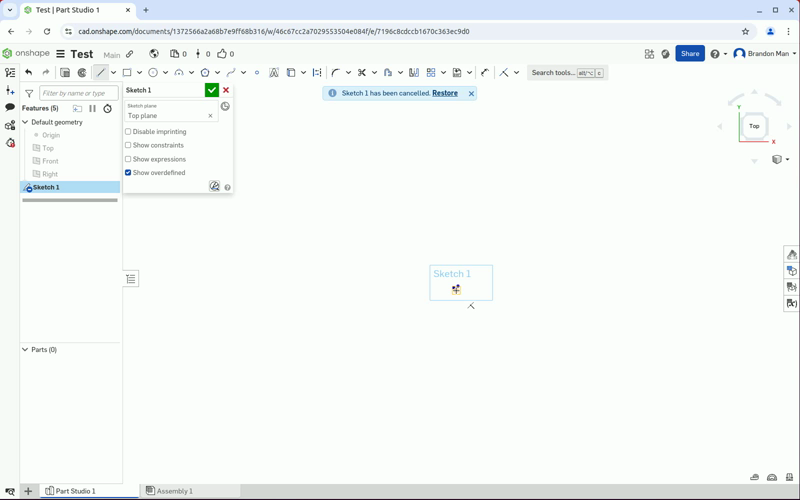
scroll(6)
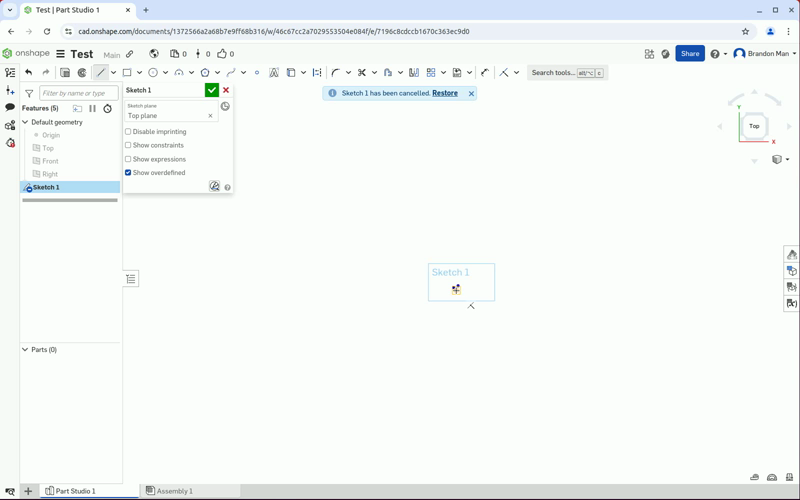
scroll(6)
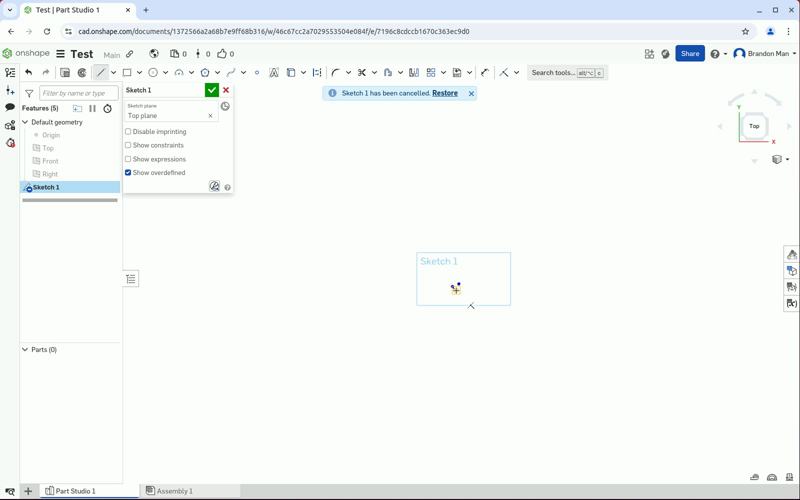
scroll(6)
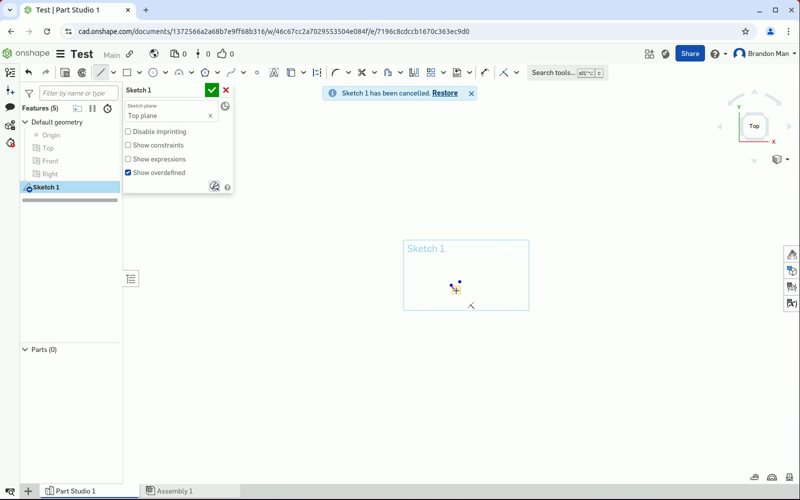
scroll(6)
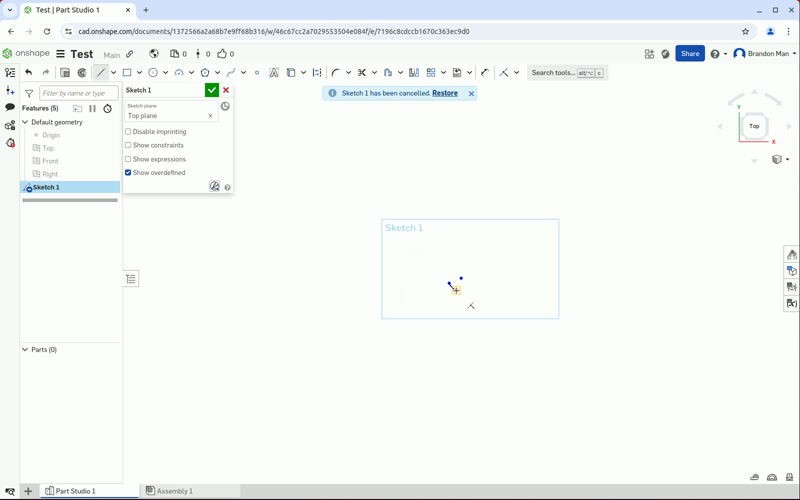
scroll(6)
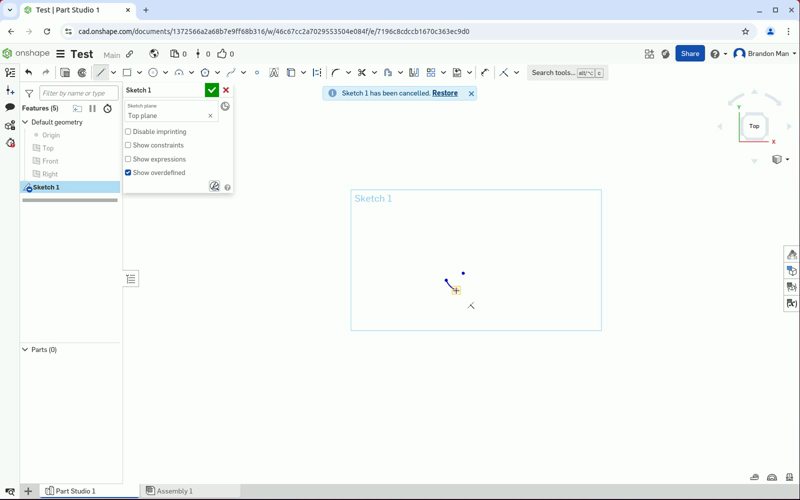
scroll(6)
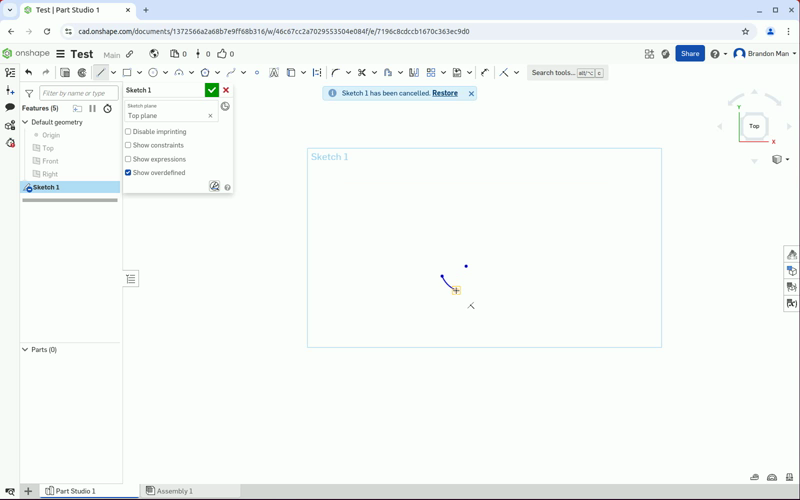
scroll(6)
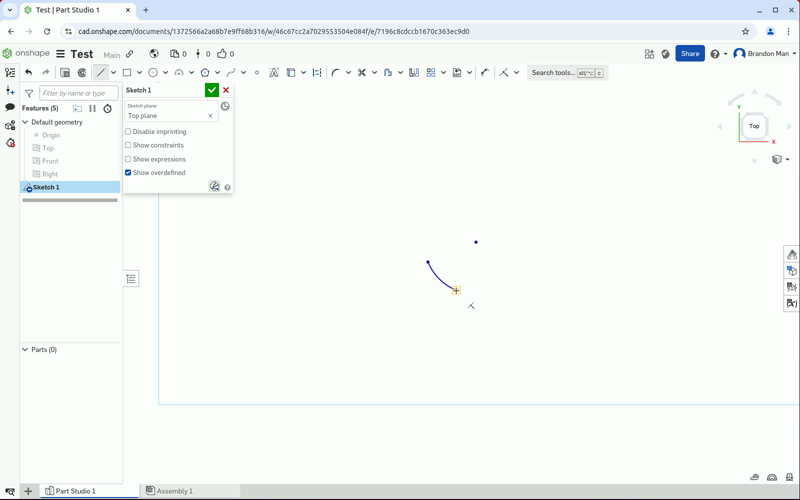
click(456, 290)
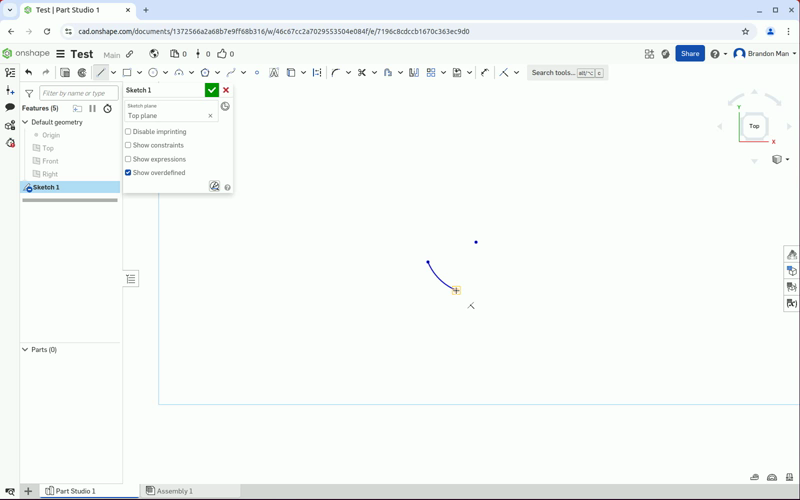
scroll(-6)
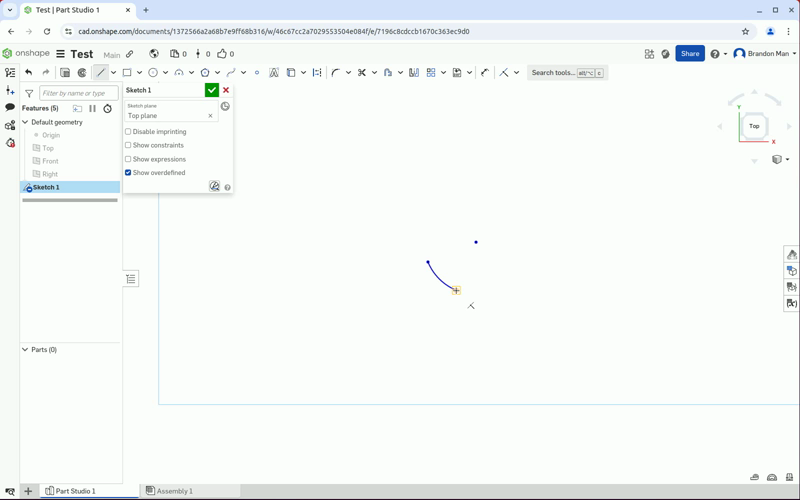
scroll(-6)
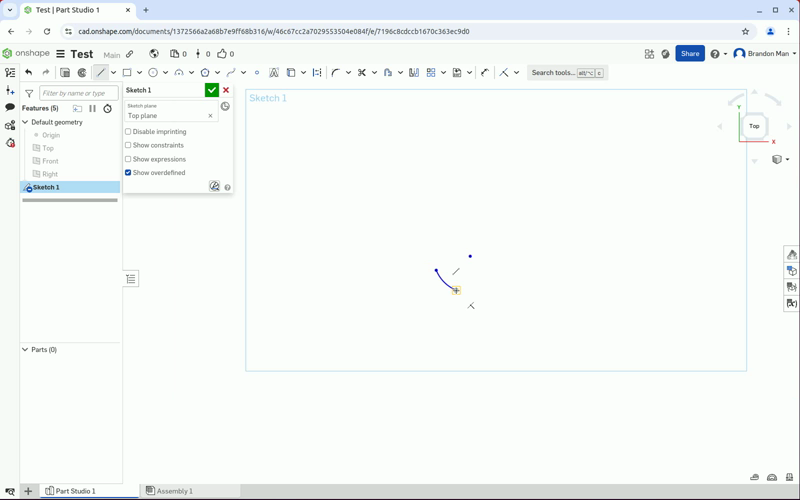
scroll(-6)
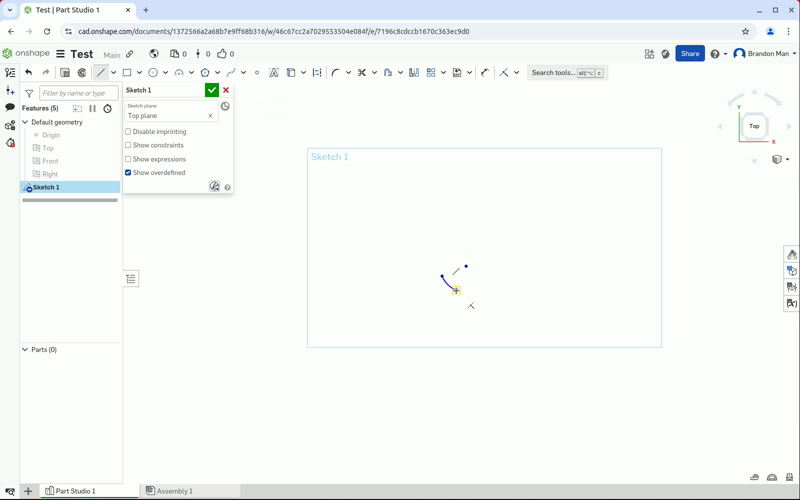
scroll(-6)
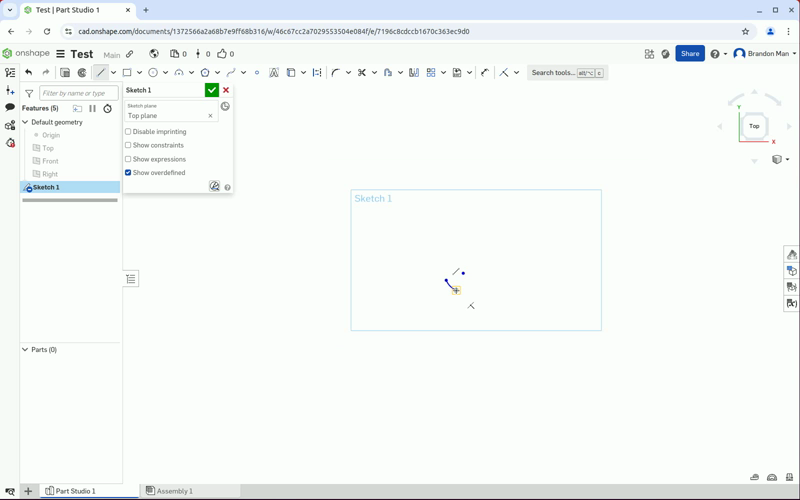
scroll(-6)
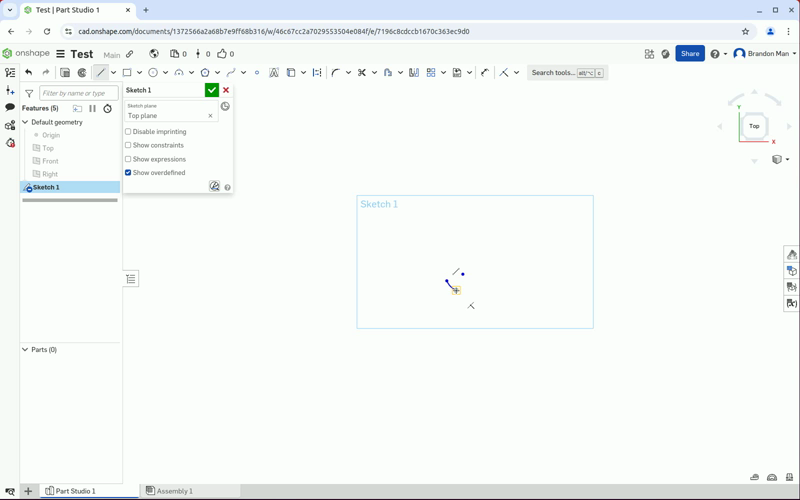
scroll(-6)
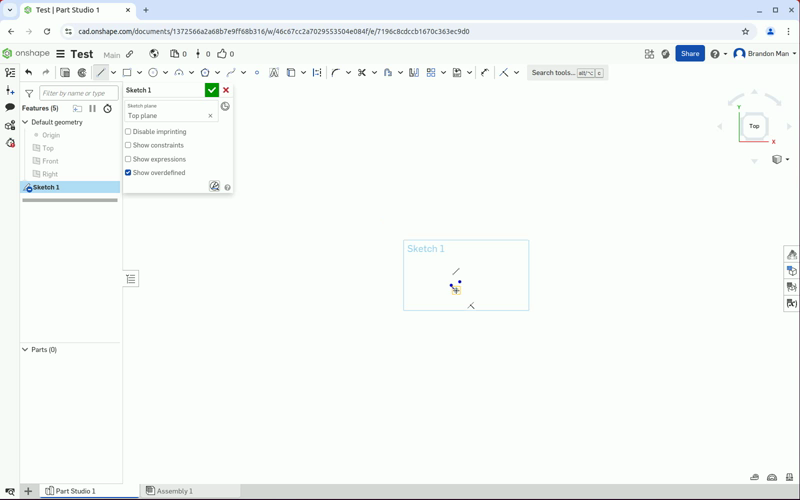
scroll(-6)
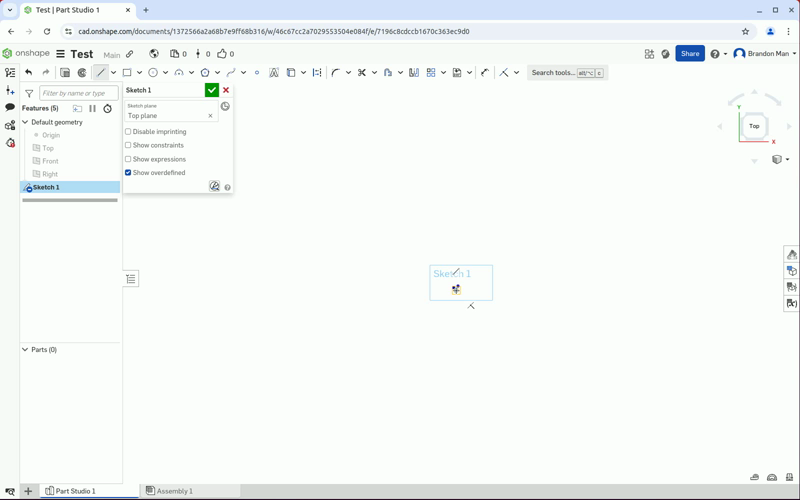
key_down(shift)
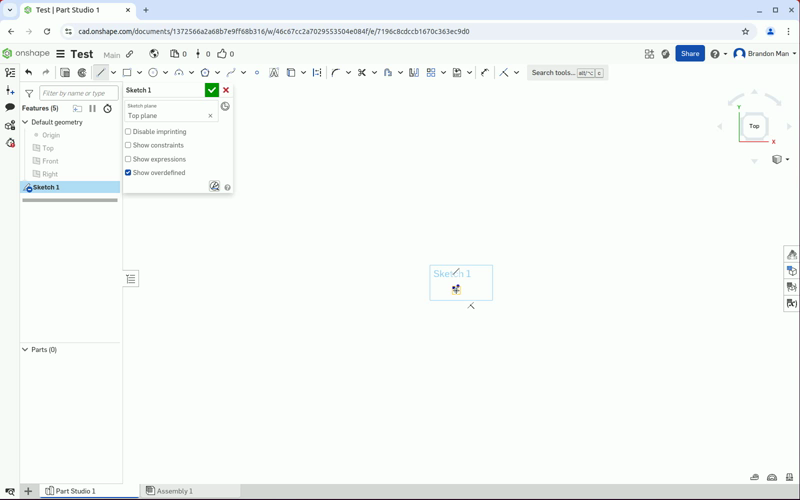
mouse_move(486, 290)
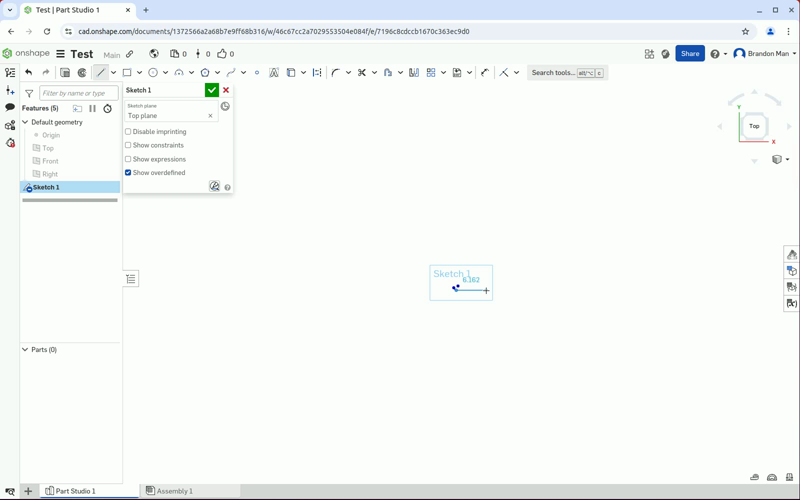
mouse_move(467, 290)
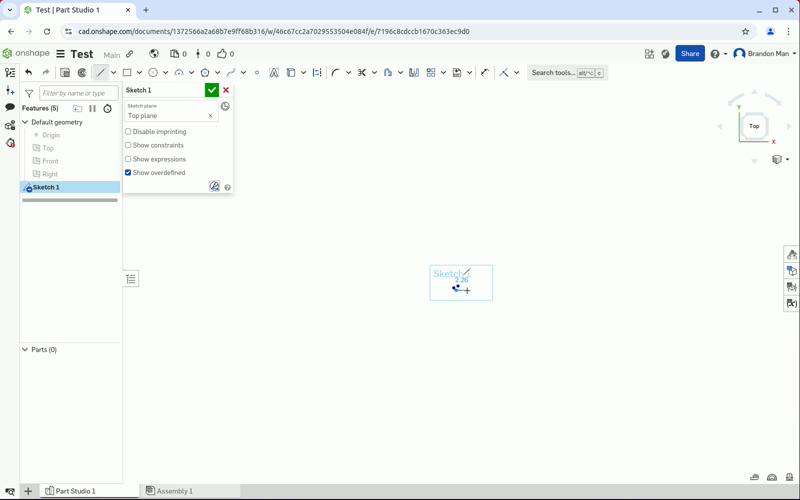
click(467, 290)
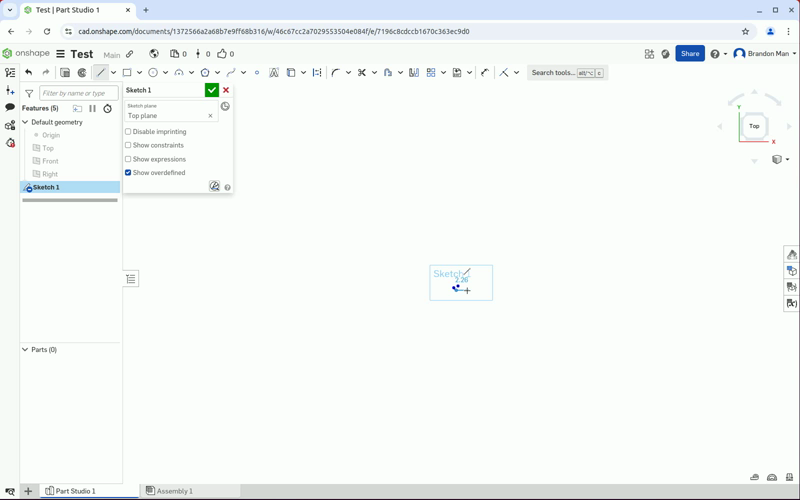
key_up(shift)
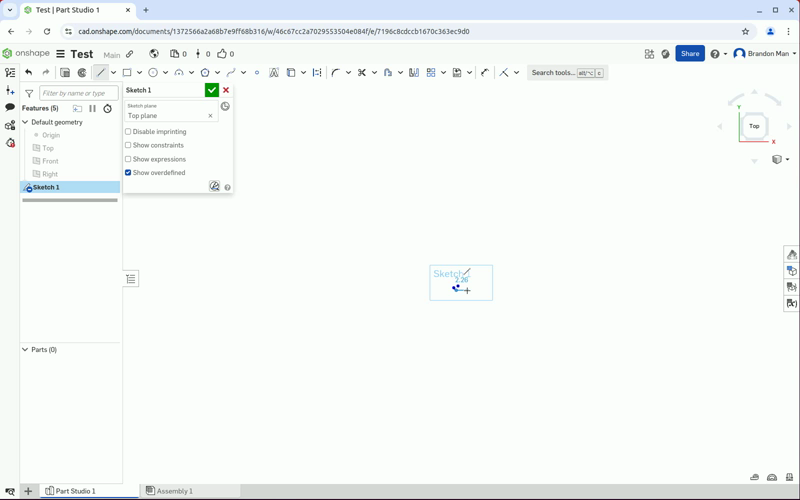
key(esc)
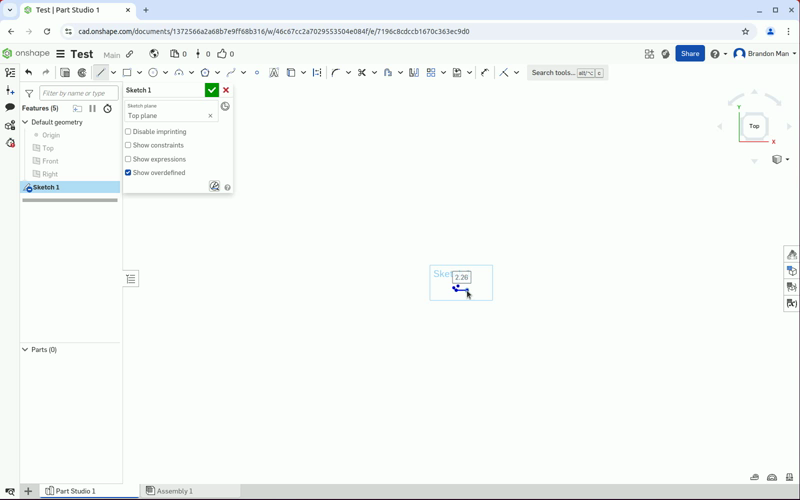
key(a)
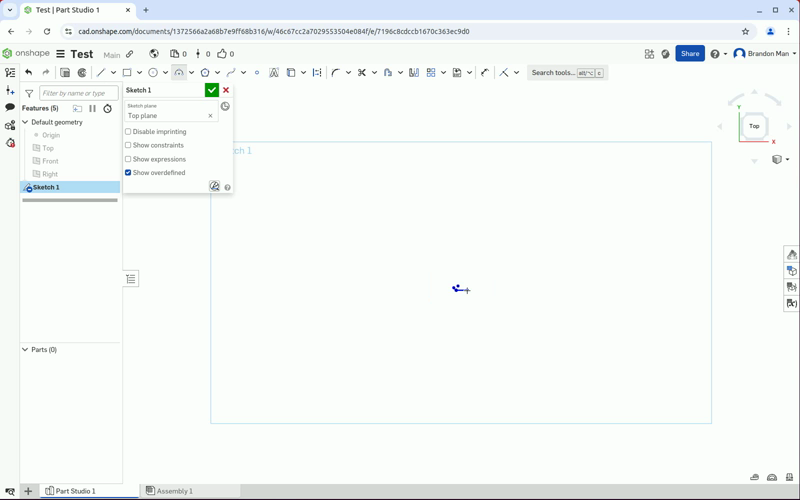
mouse_move(467, 290)
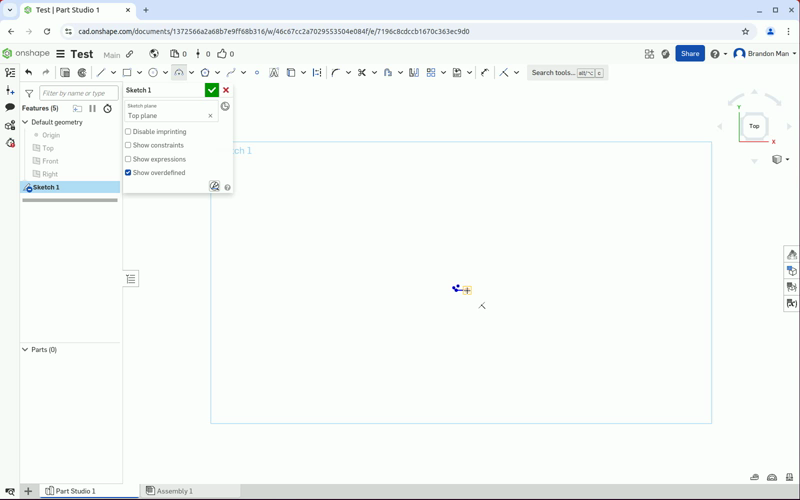
click(467, 290)
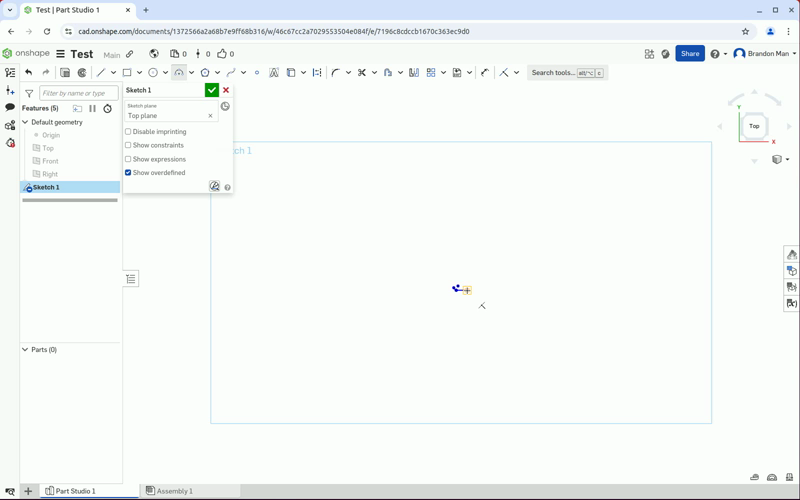
key_down(shift)
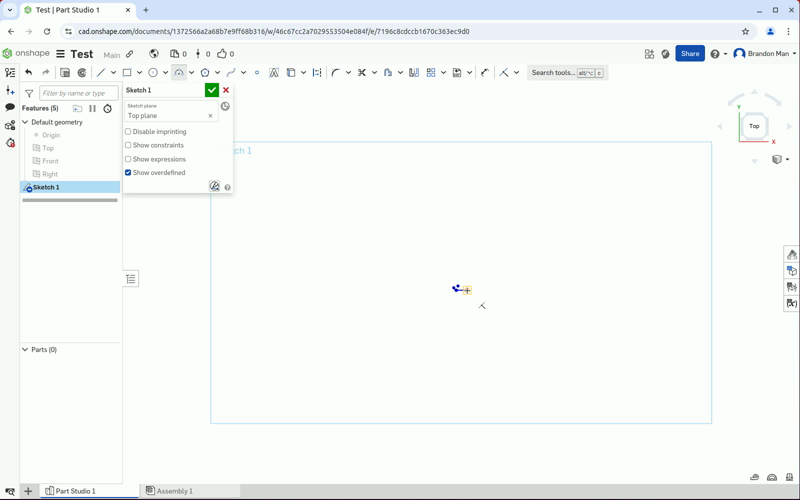
mouse_move(470, 287)
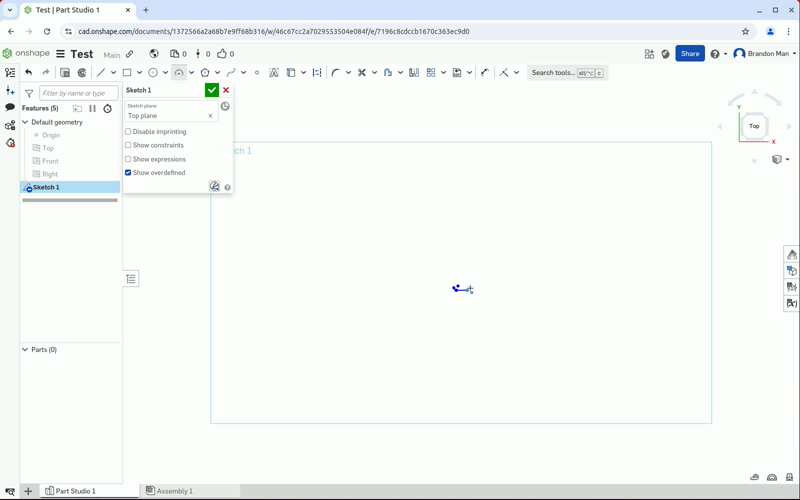
scroll(6)
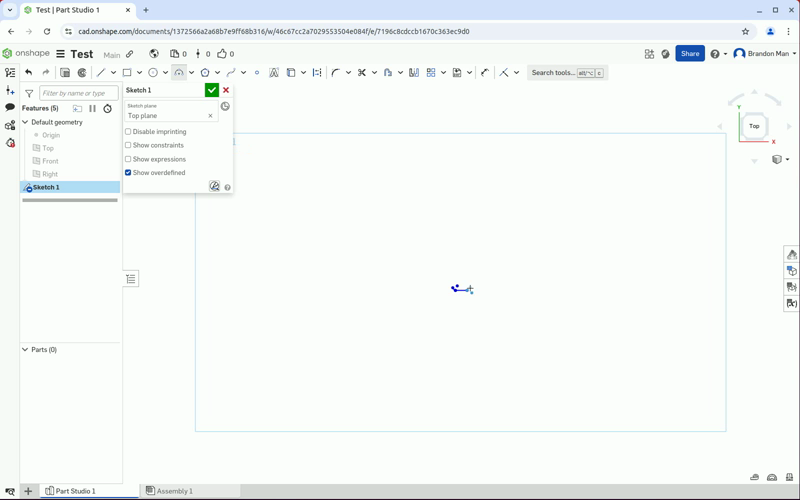
scroll(6)
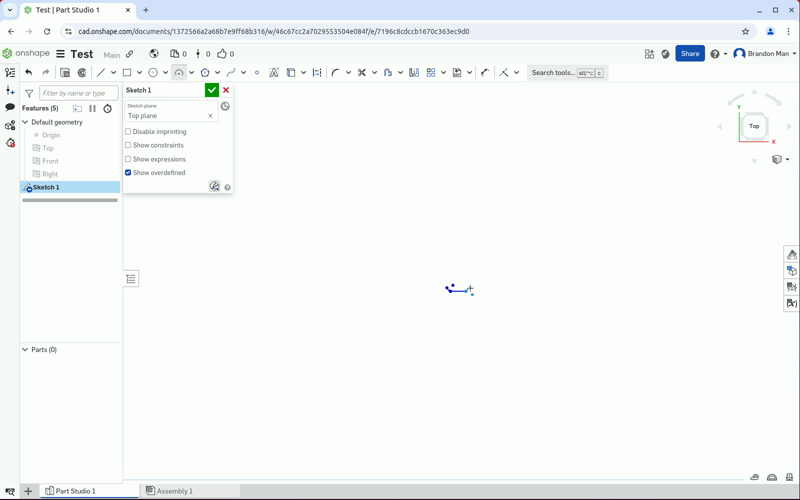
scroll(6)
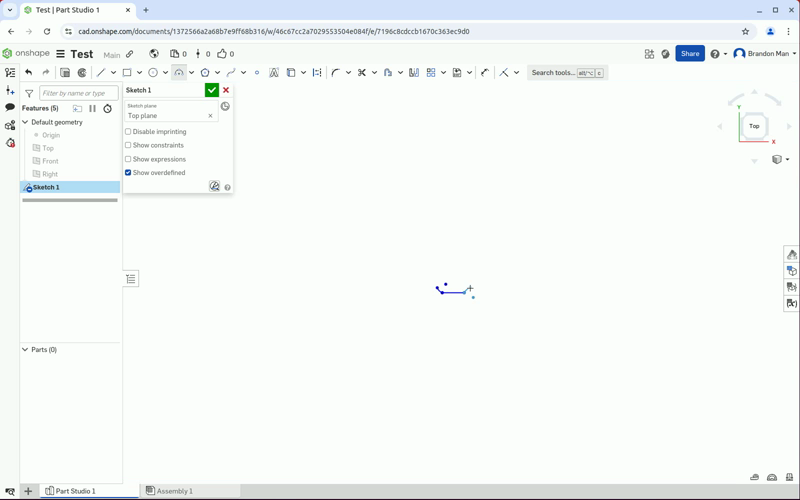
scroll(6)
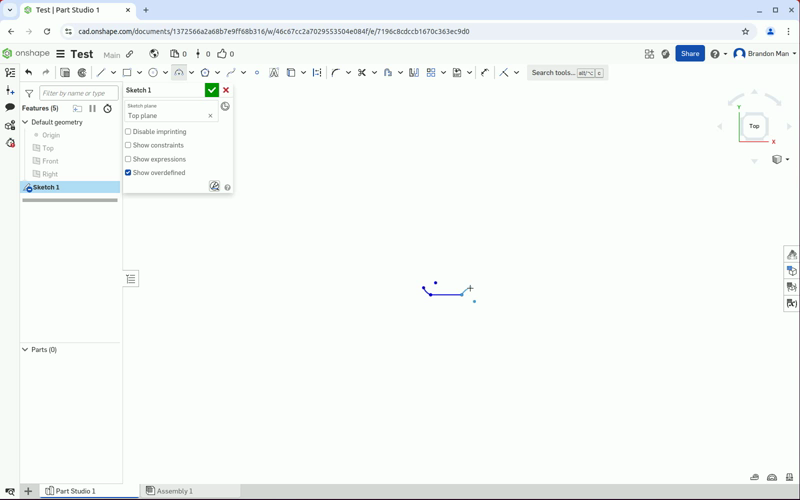
scroll(6)
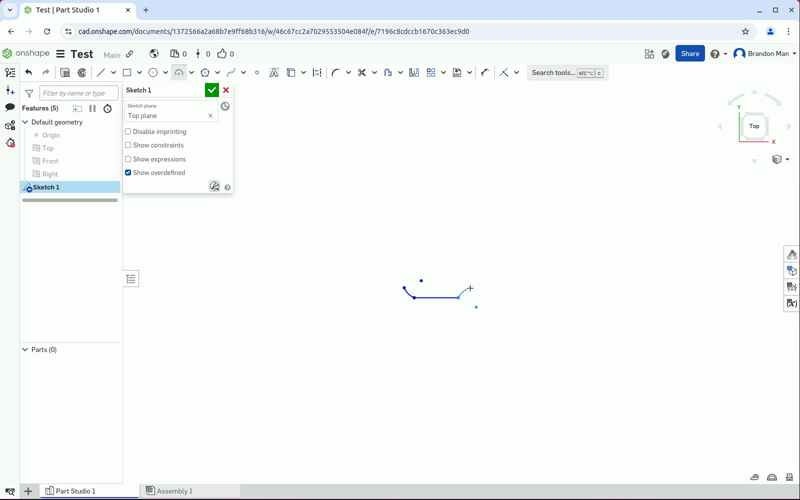
scroll(6)
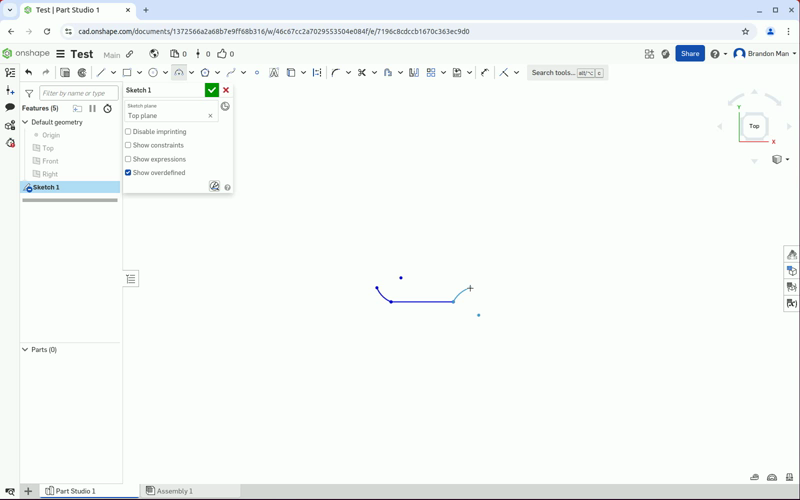
scroll(6)
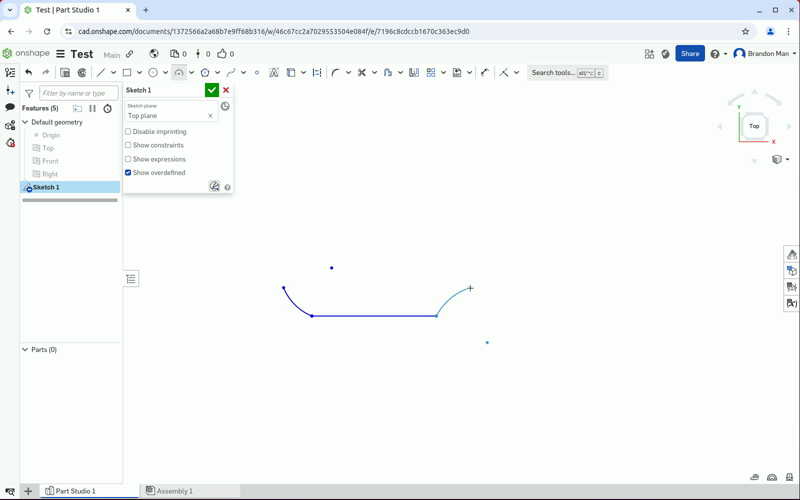
click(470, 287)
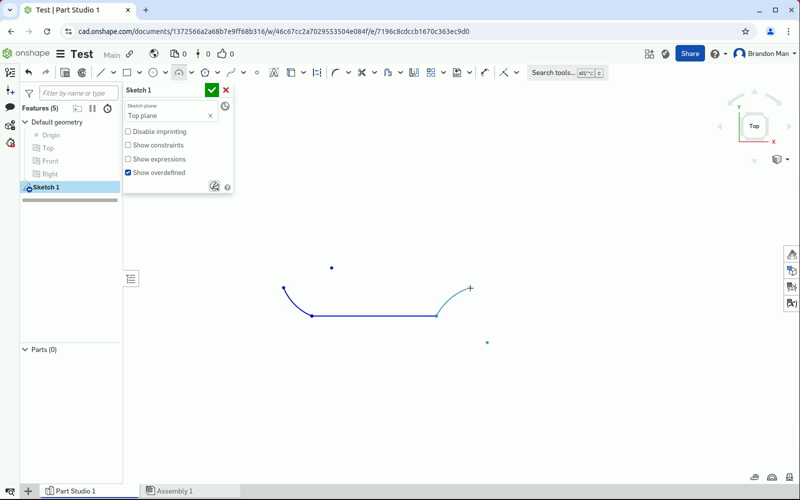
scroll(-6)
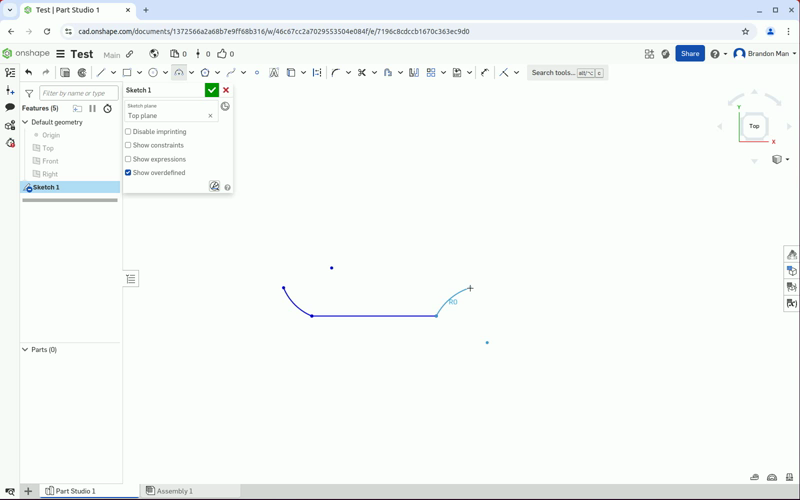
scroll(-6)
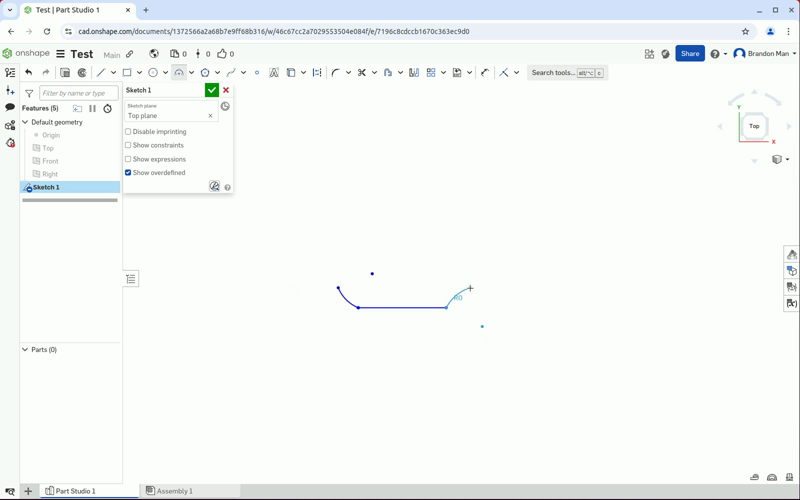
scroll(-6)
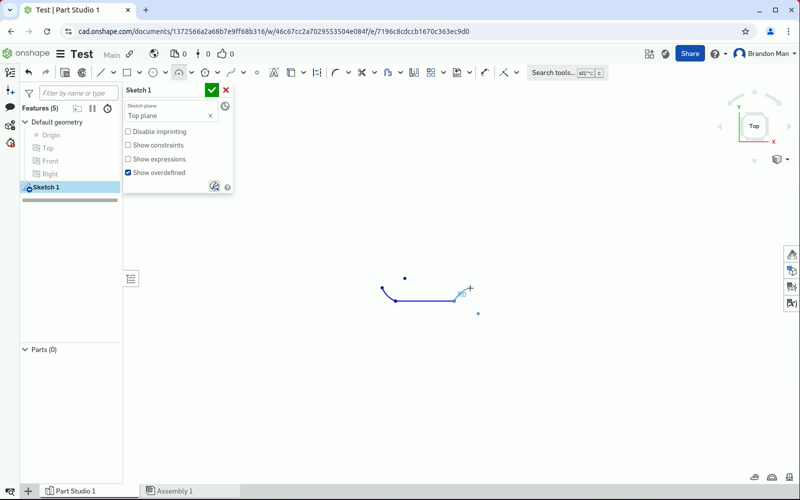
scroll(-6)
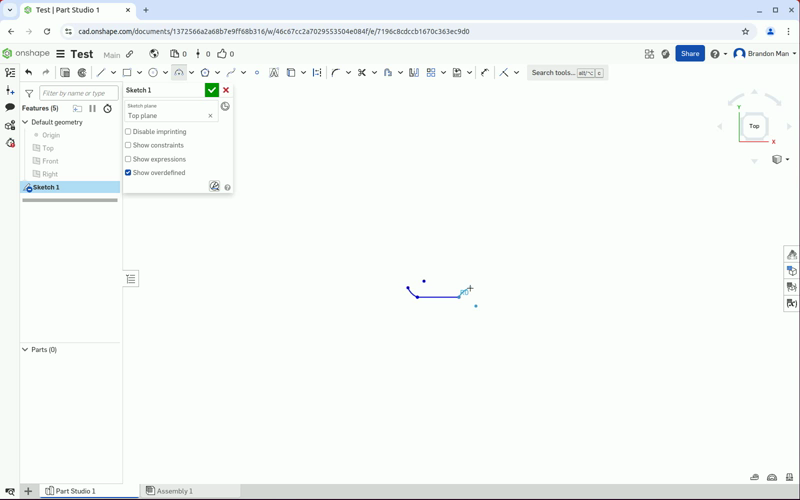
scroll(-6)
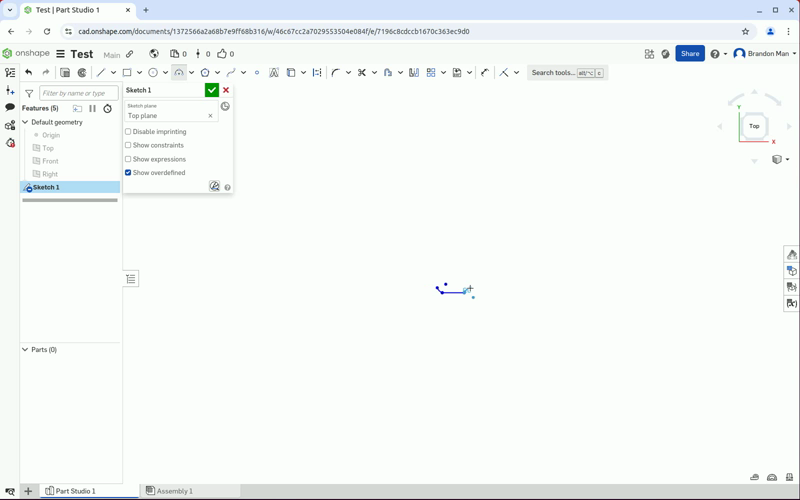
scroll(-6)
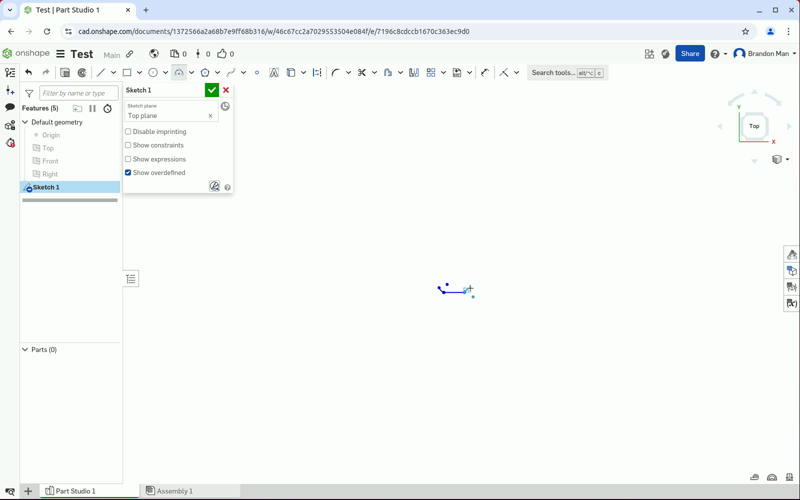
scroll(-6)
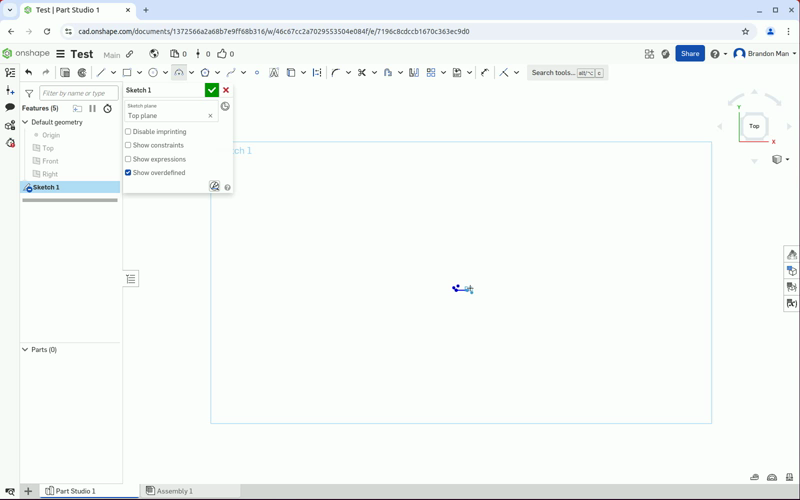
mouse_move(469, 289)
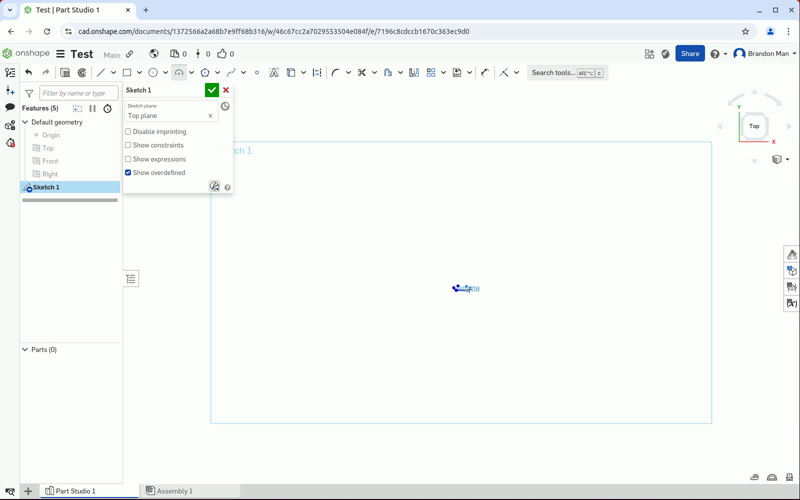
scroll(6)
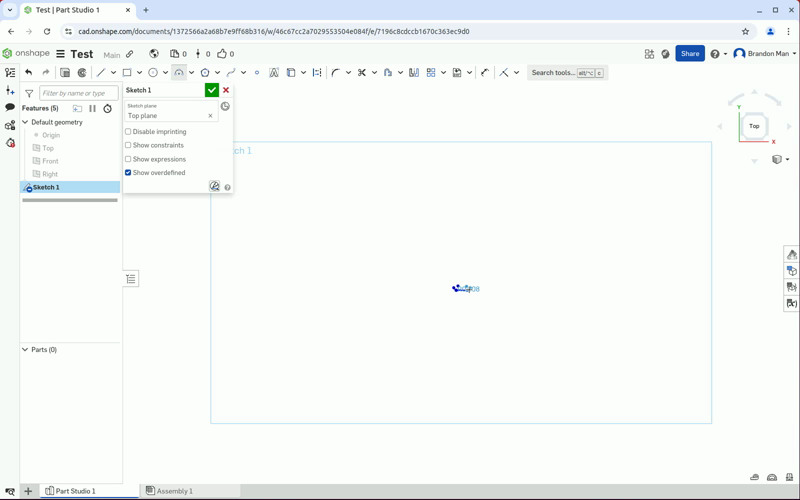
scroll(6)
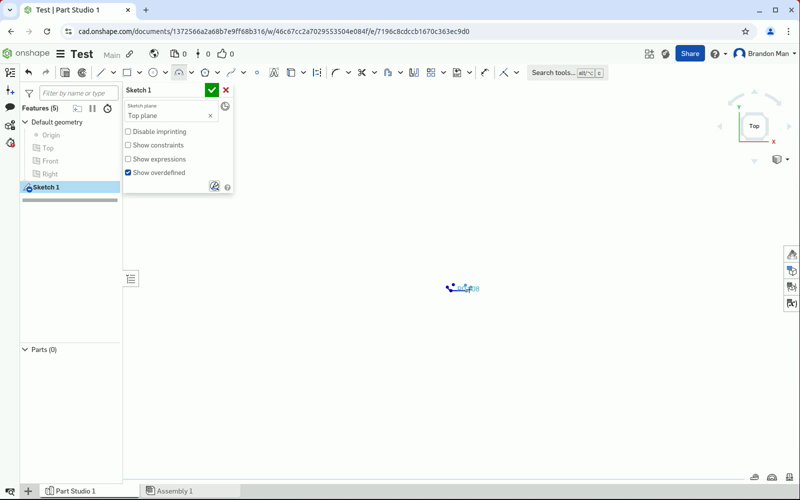
scroll(6)
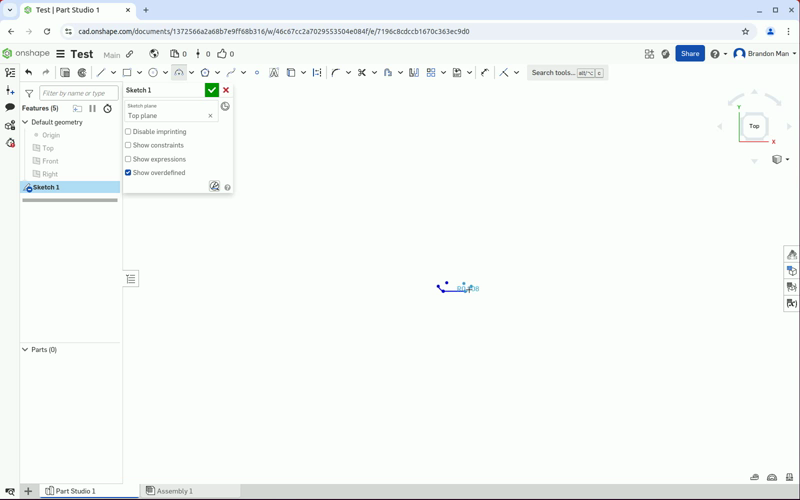
scroll(6)
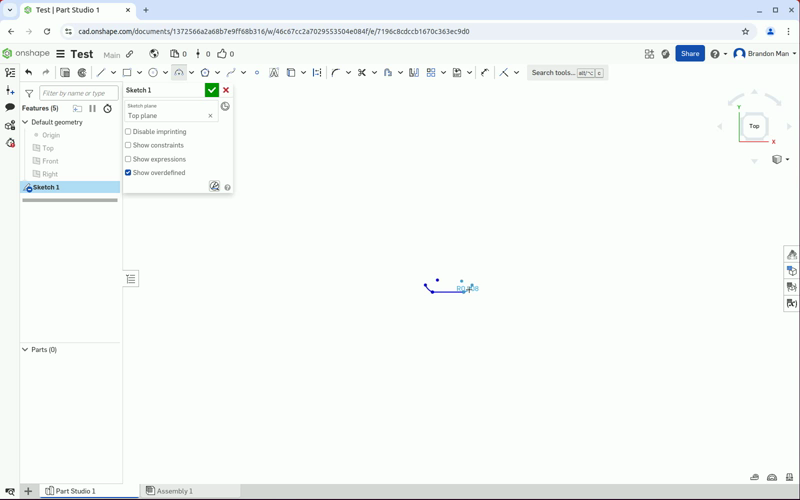
scroll(6)
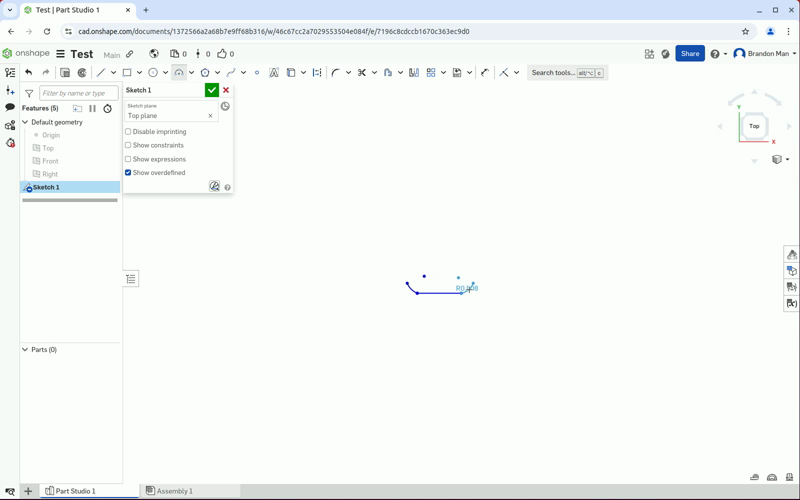
scroll(6)
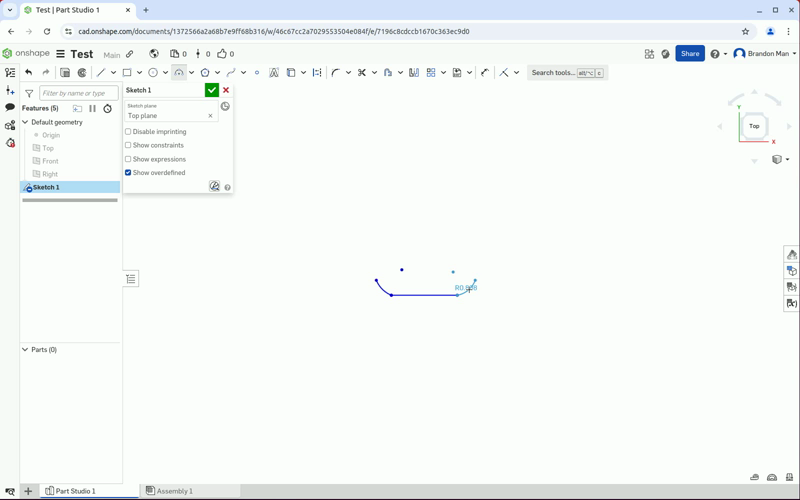
scroll(6)
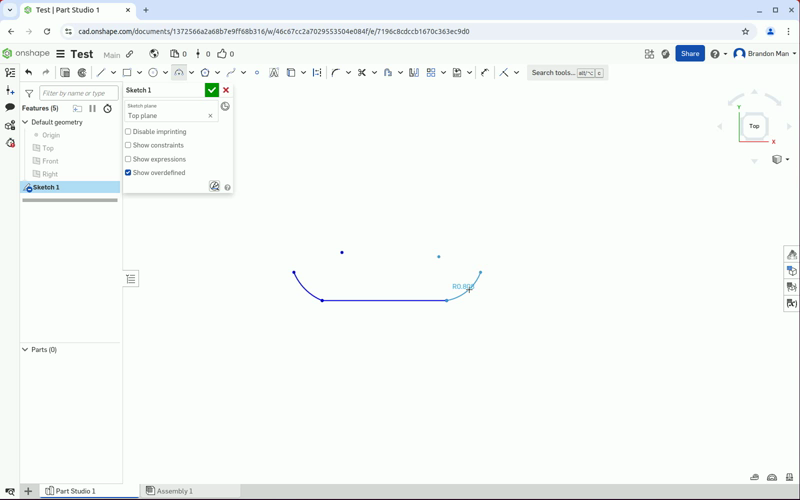
click(469, 289)
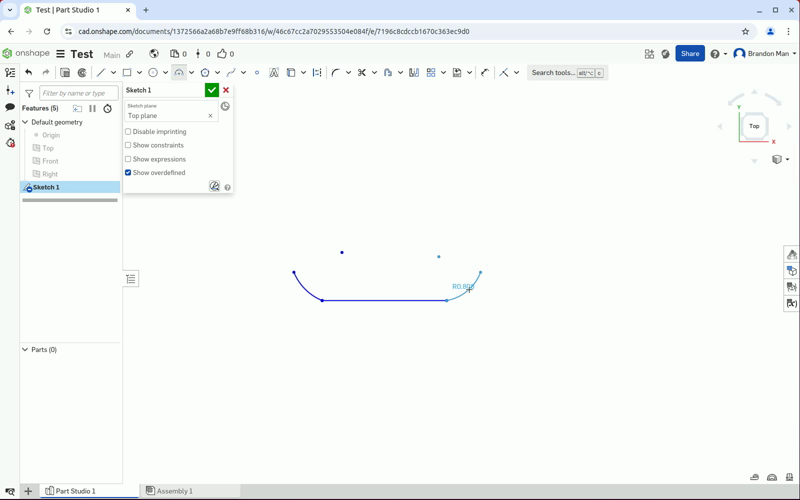
scroll(-6)
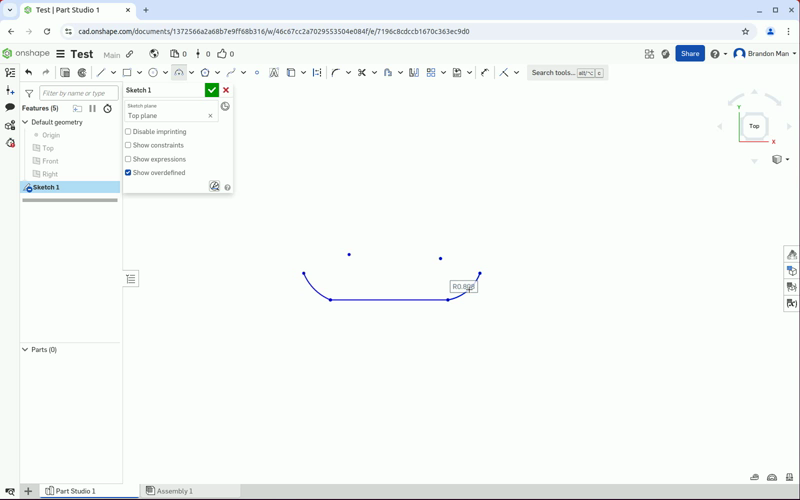
scroll(-6)
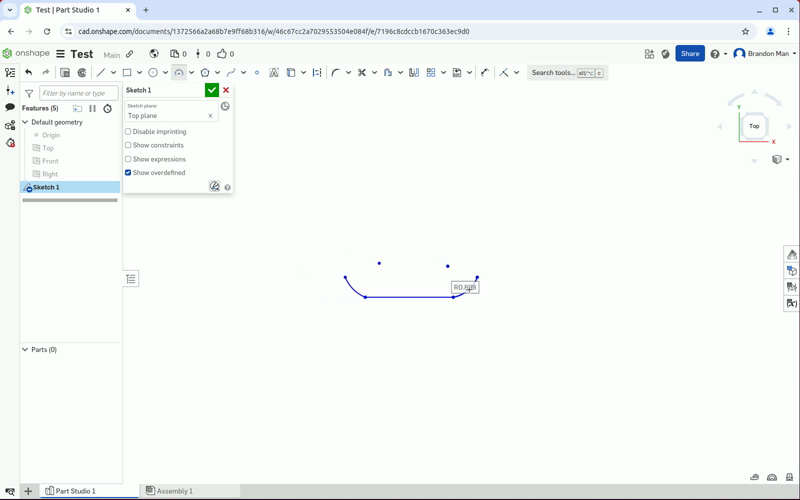
scroll(-6)
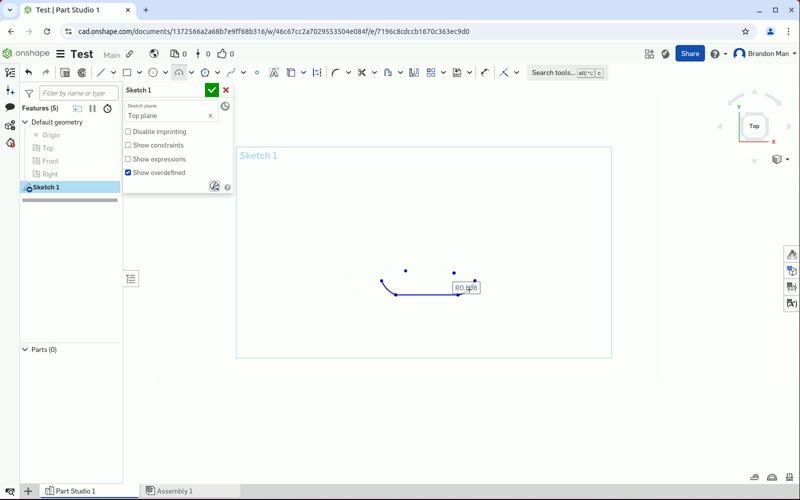
scroll(-6)
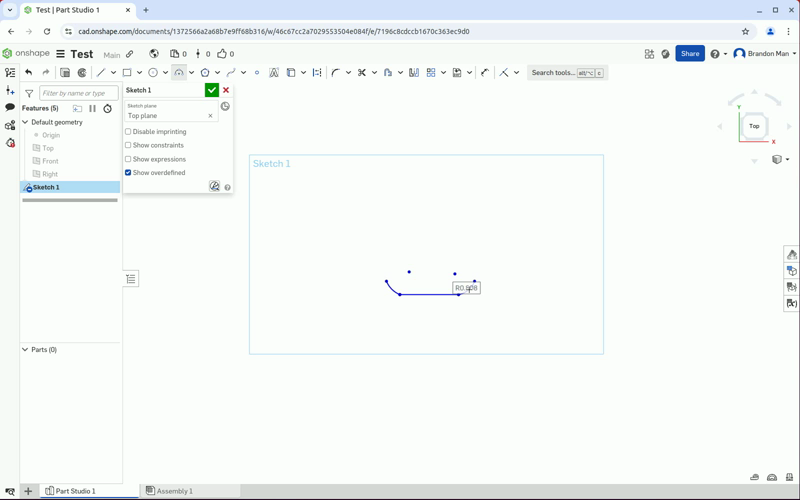
scroll(-6)
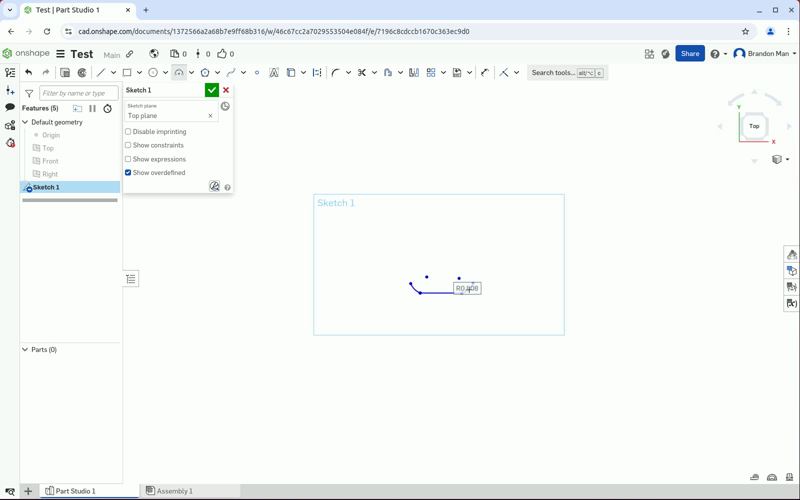
scroll(-6)
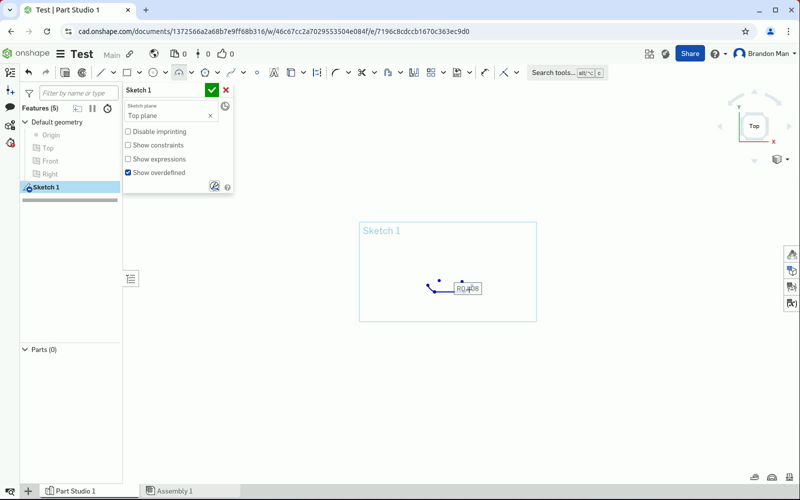
scroll(-6)
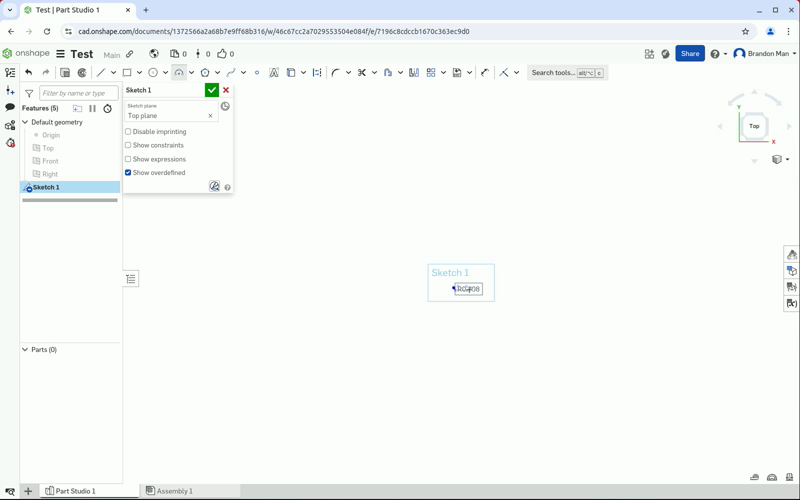
key_up(shift)
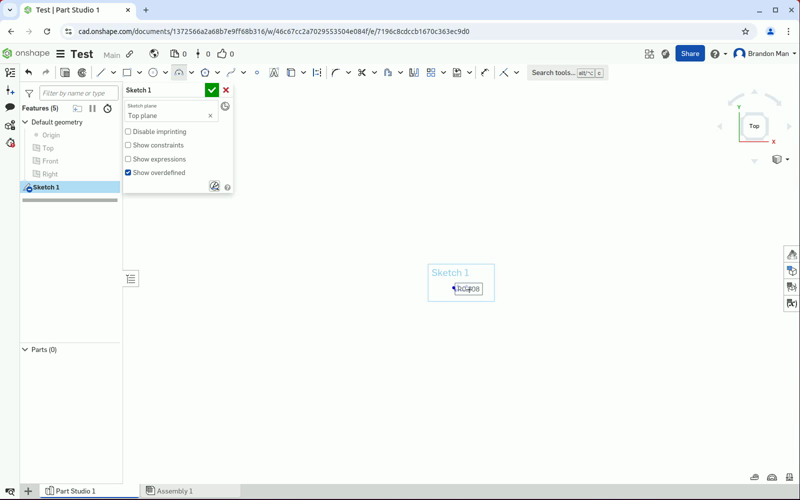
key(esc)
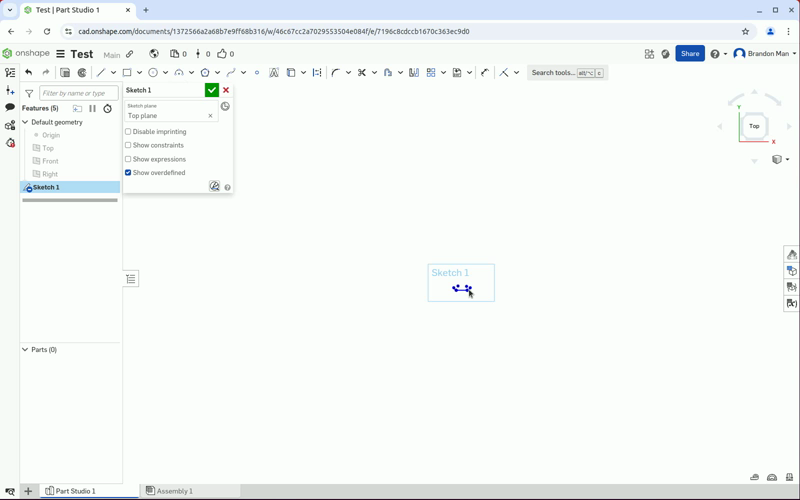
key(l)
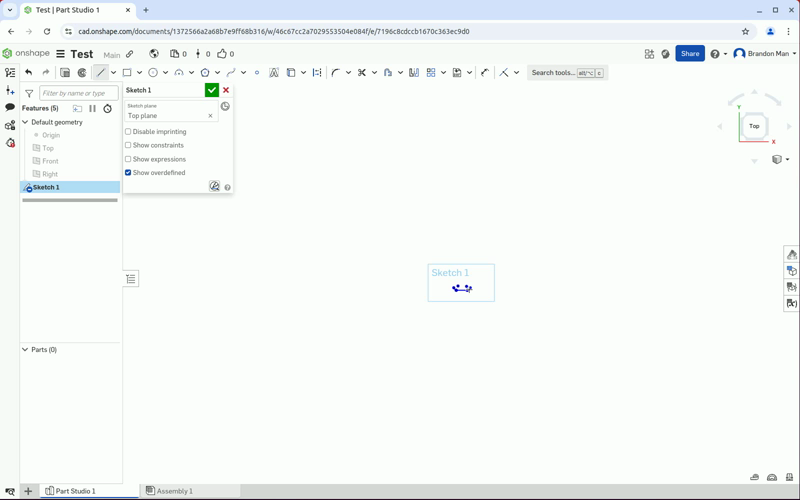
mouse_move(470, 287)
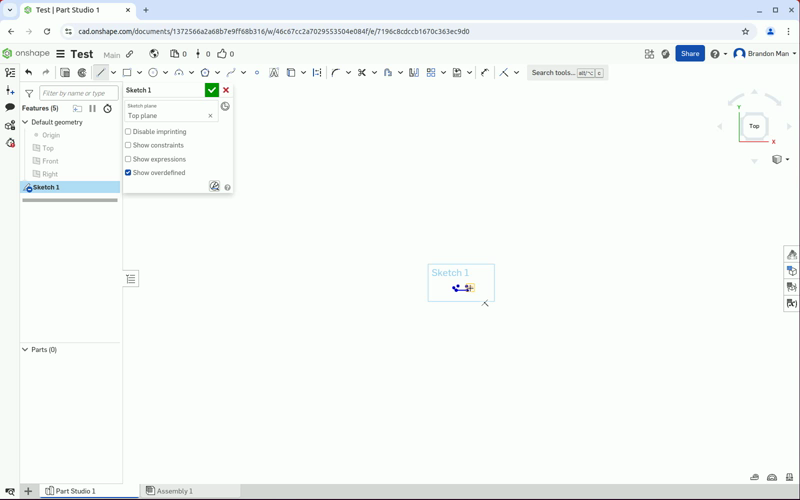
scroll(6)
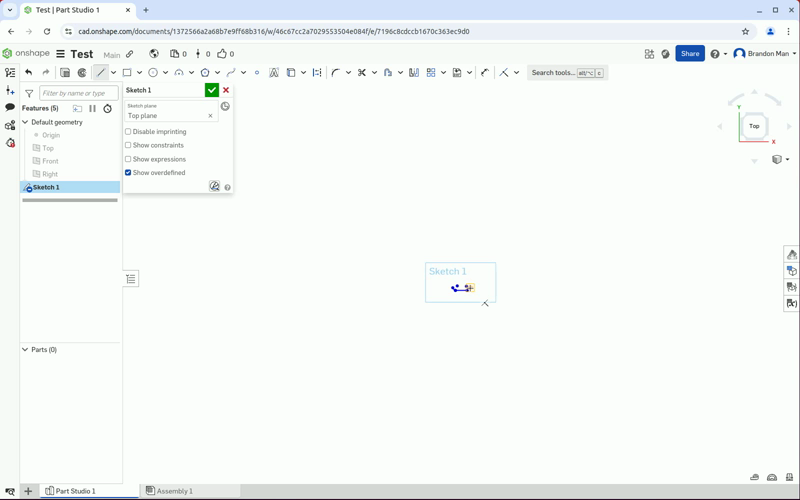
scroll(6)
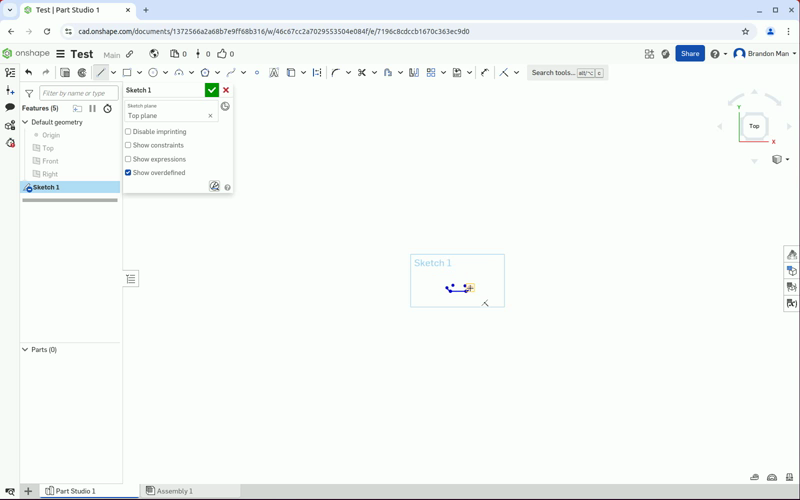
scroll(6)
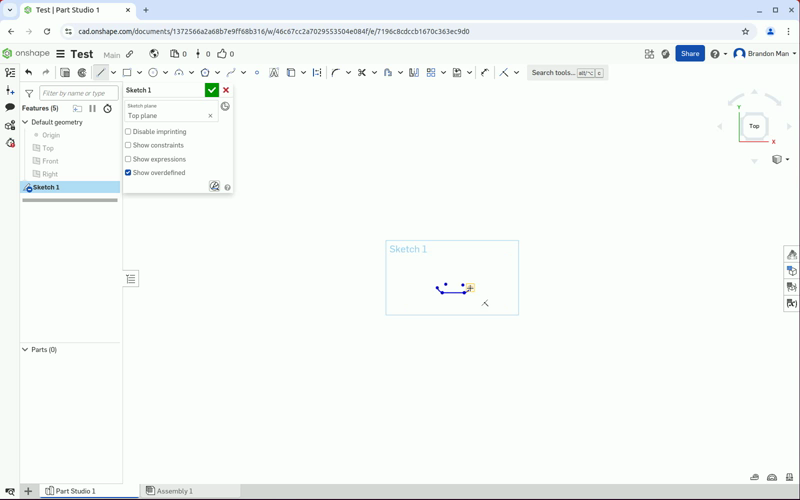
scroll(6)
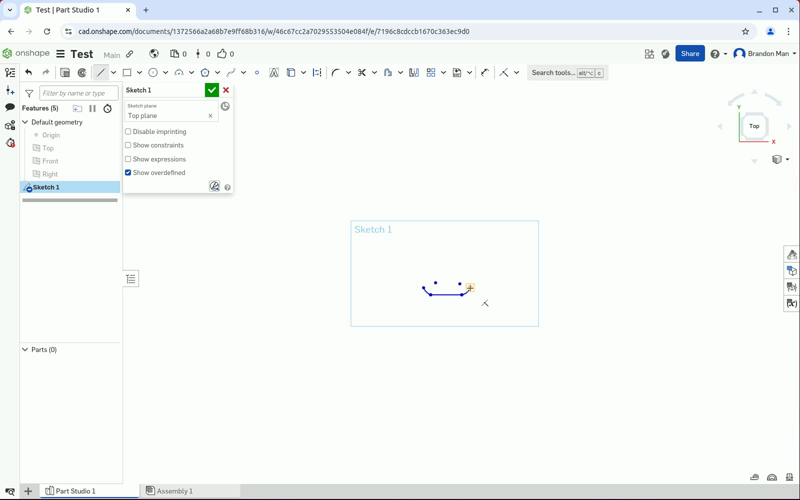
scroll(6)
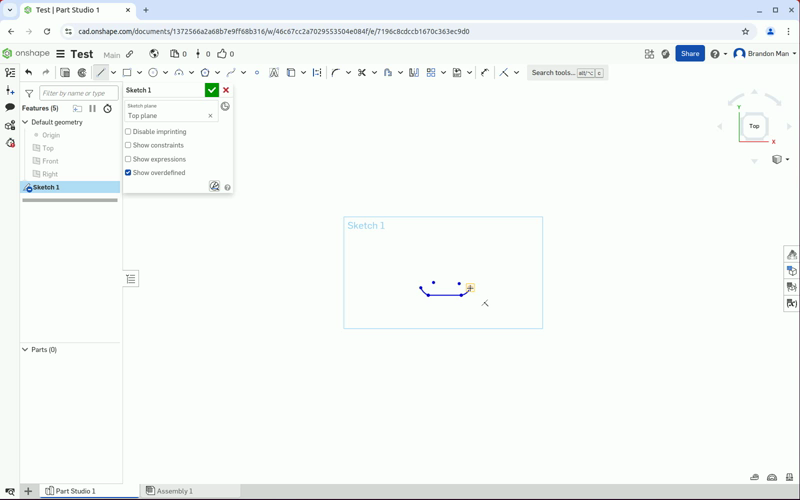
scroll(6)
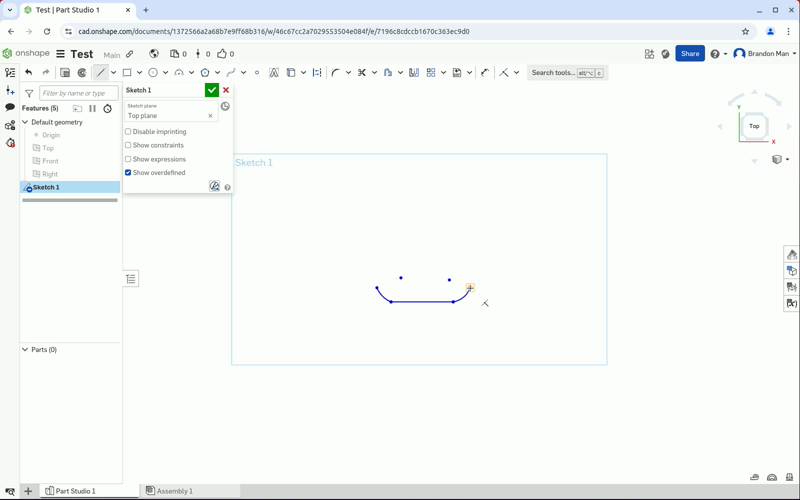
scroll(6)
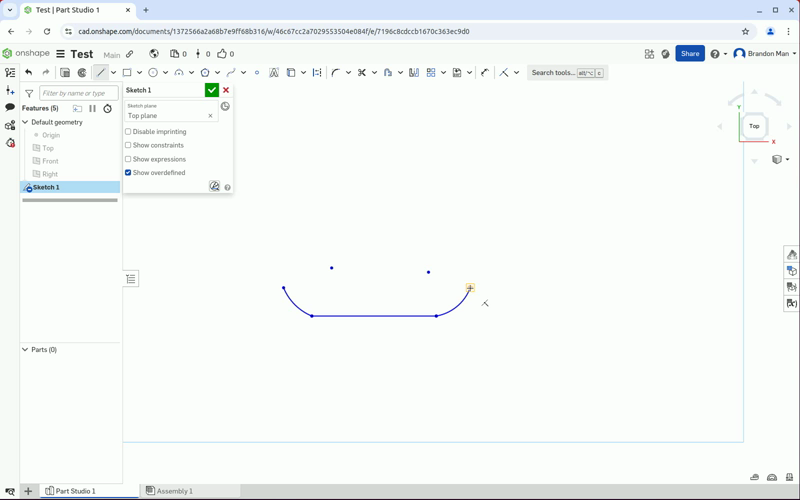
click(470, 287)
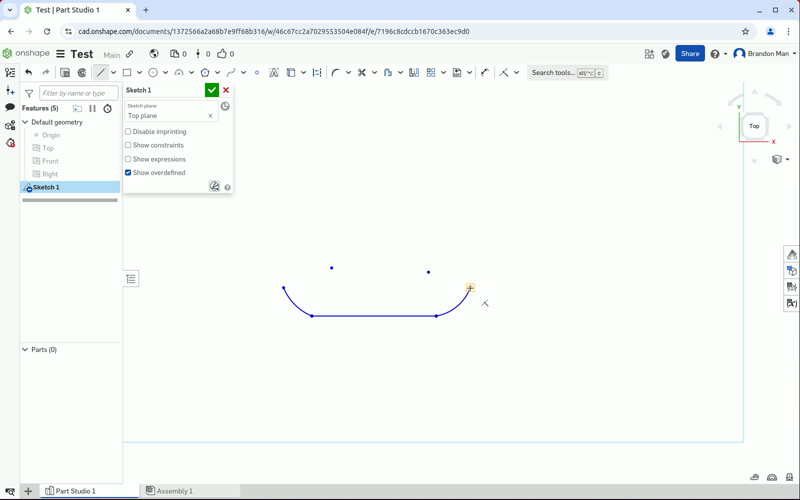
scroll(-6)
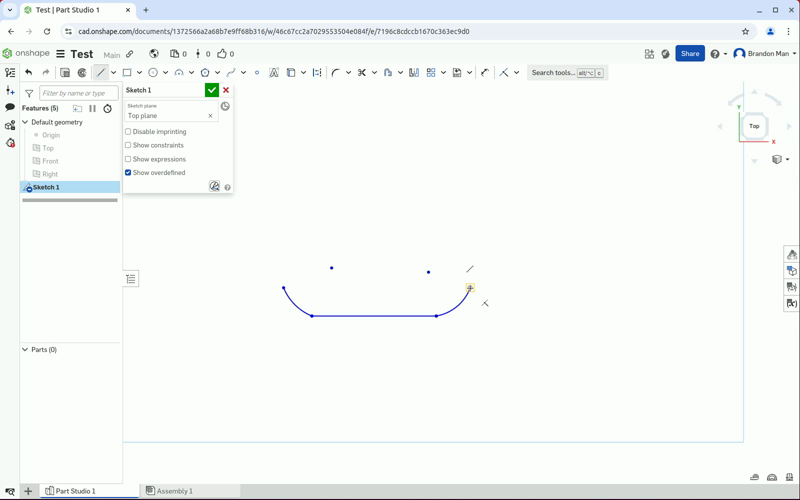
scroll(-6)
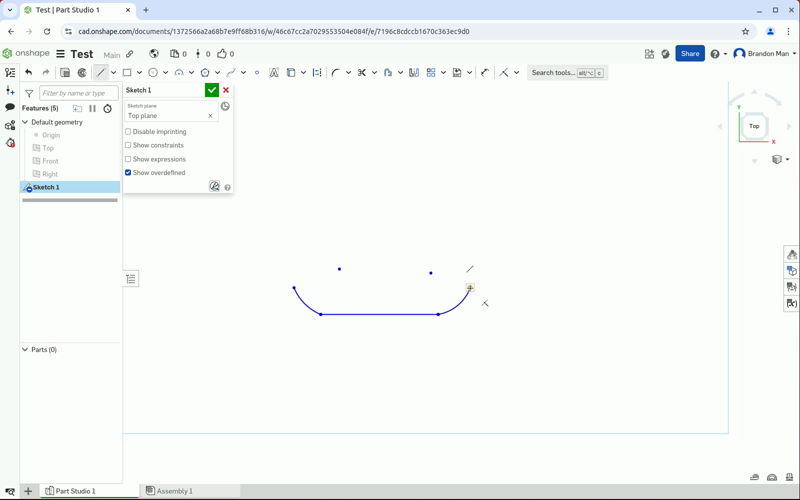
scroll(-6)
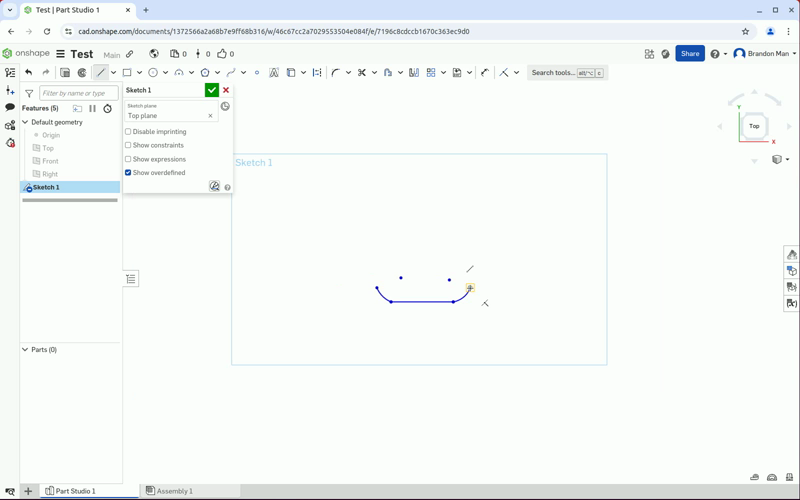
scroll(-6)
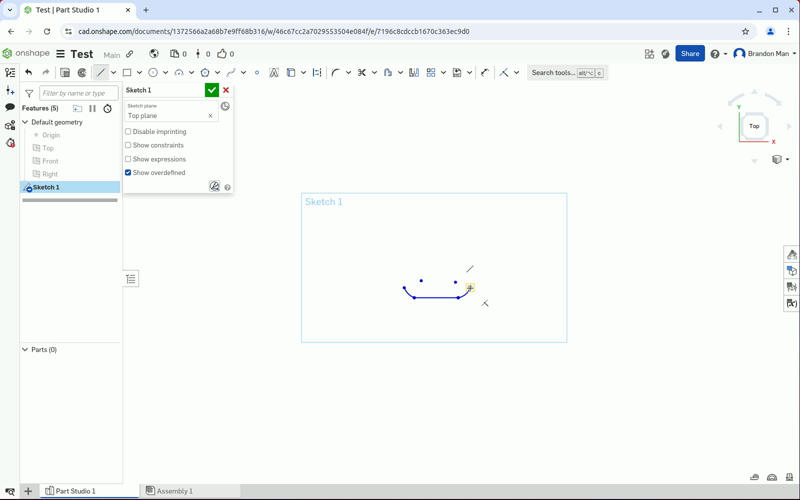
scroll(-6)
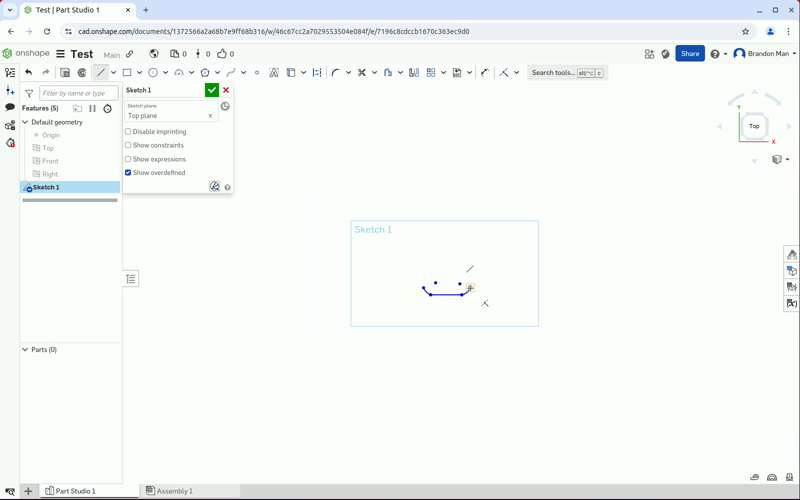
scroll(-6)
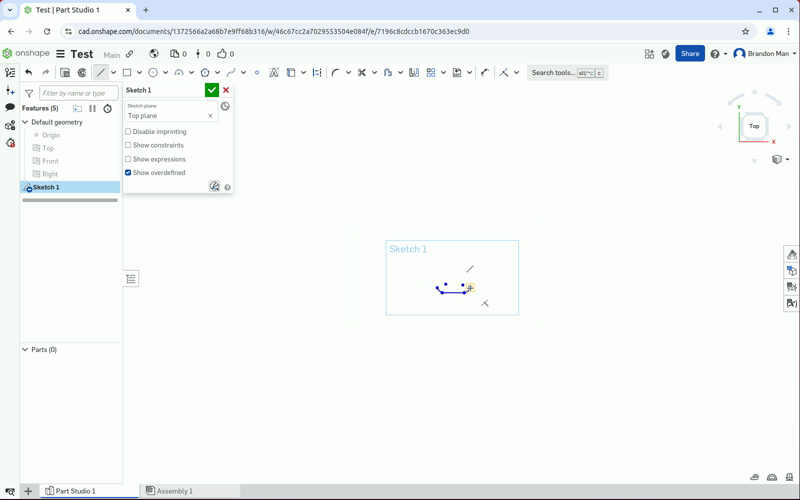
scroll(-6)
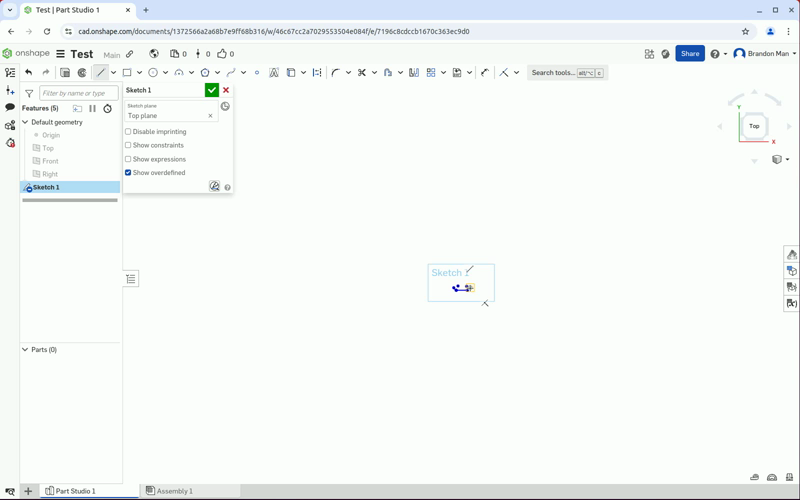
key_down(shift)
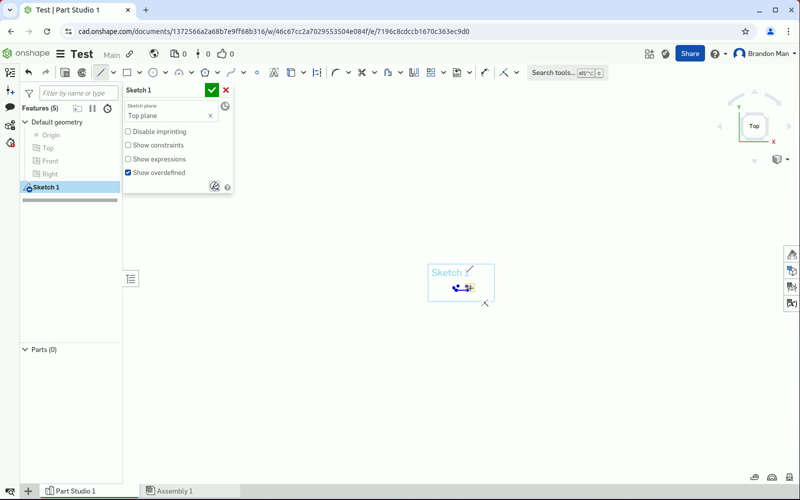
mouse_move(500, 287)
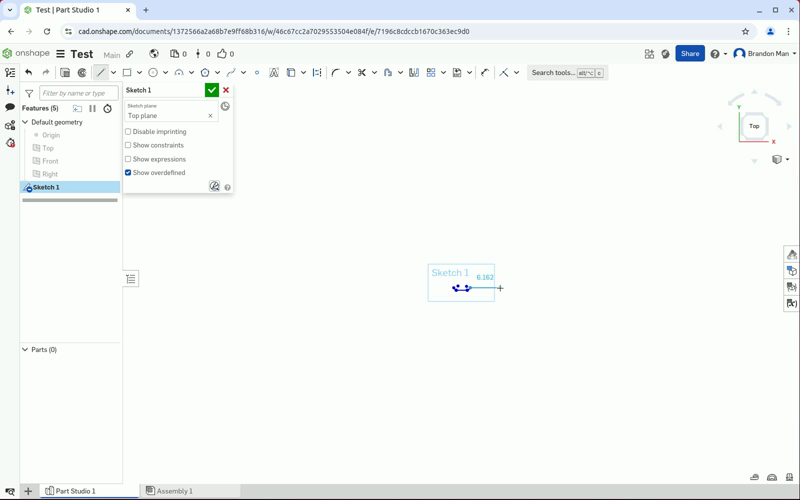
mouse_move(470, 276)
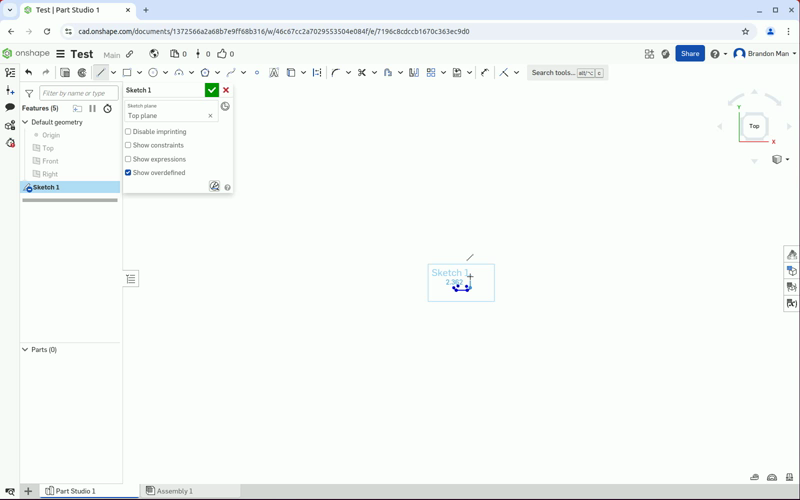
click(470, 276)
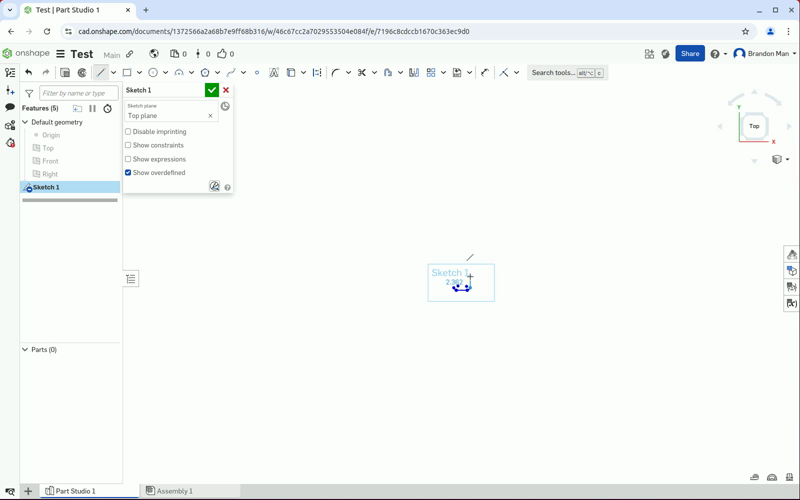
key_up(shift)
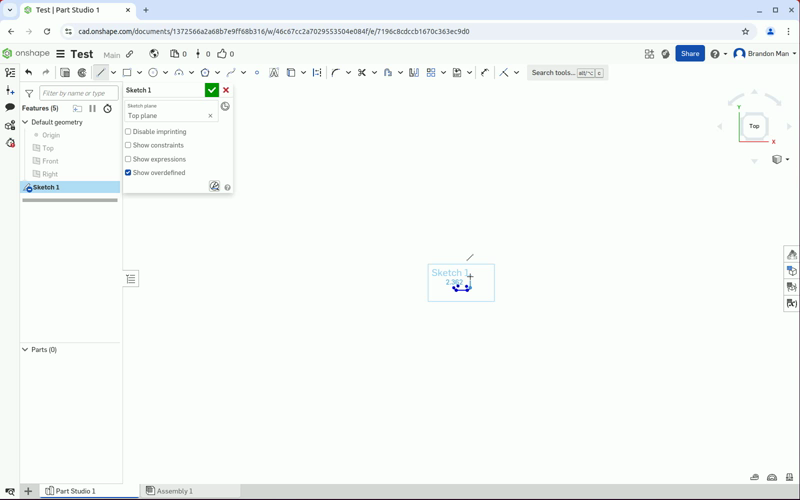
key(esc)
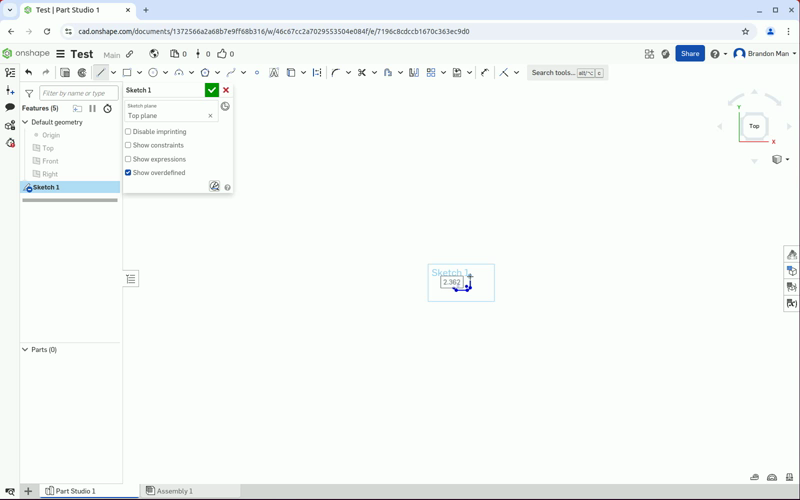
key(a)
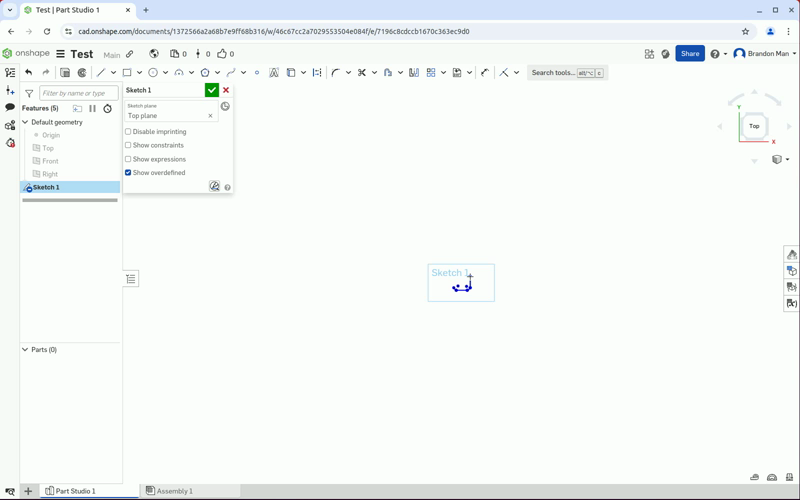
mouse_move(470, 276)
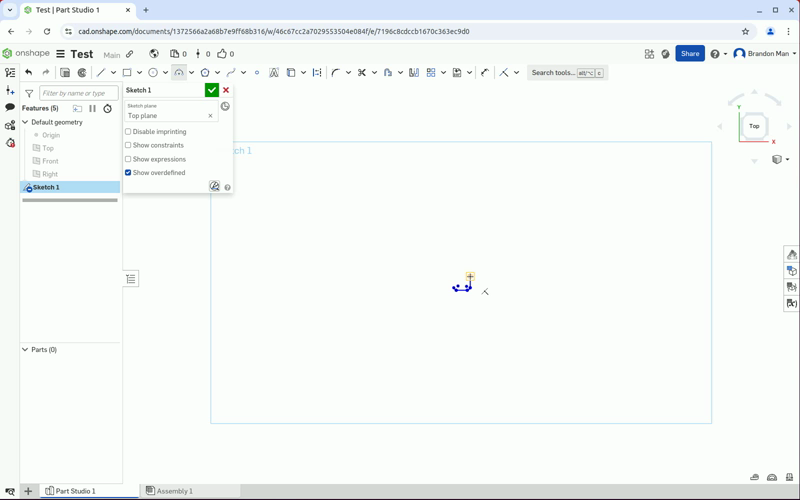
click(470, 276)
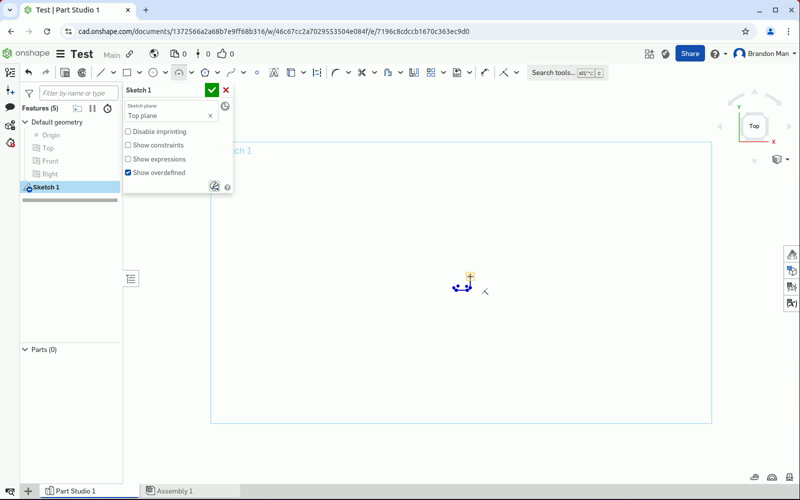
key_down(shift)
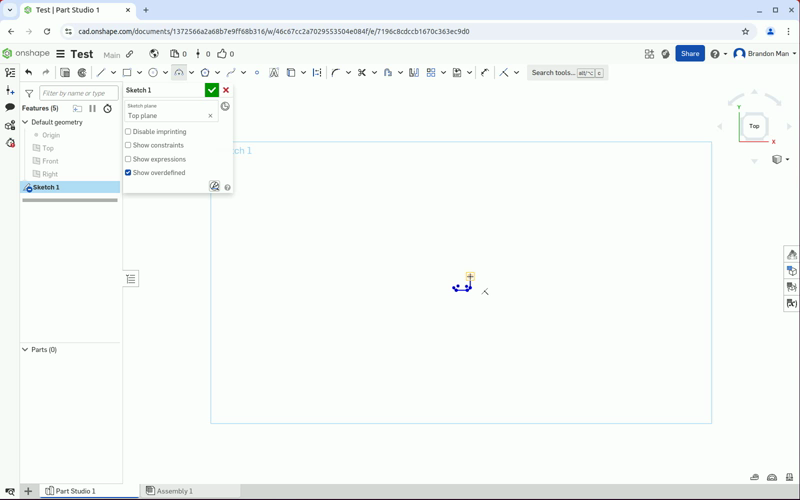
mouse_move(467, 273)
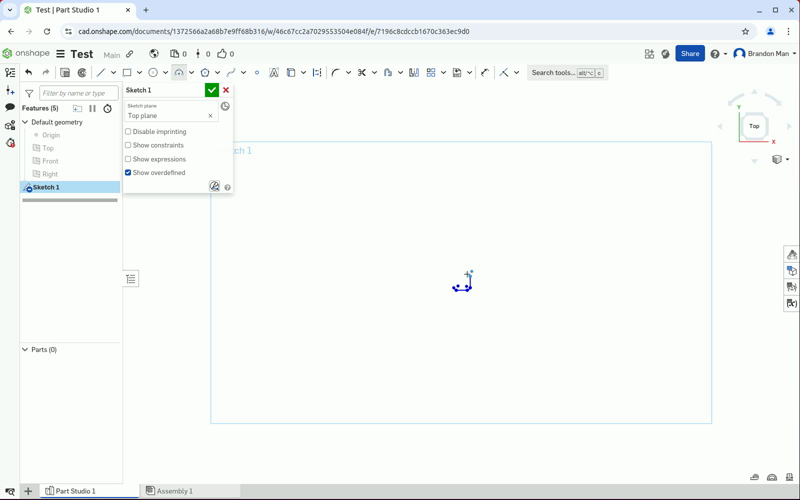
scroll(6)
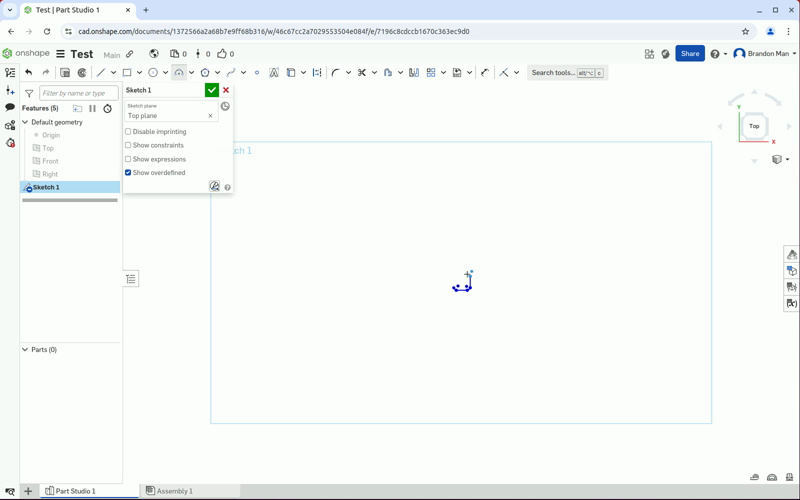
scroll(6)
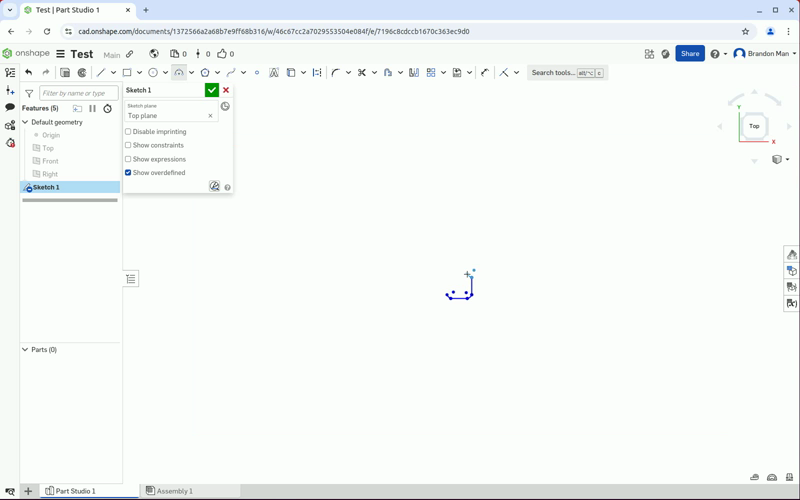
scroll(6)
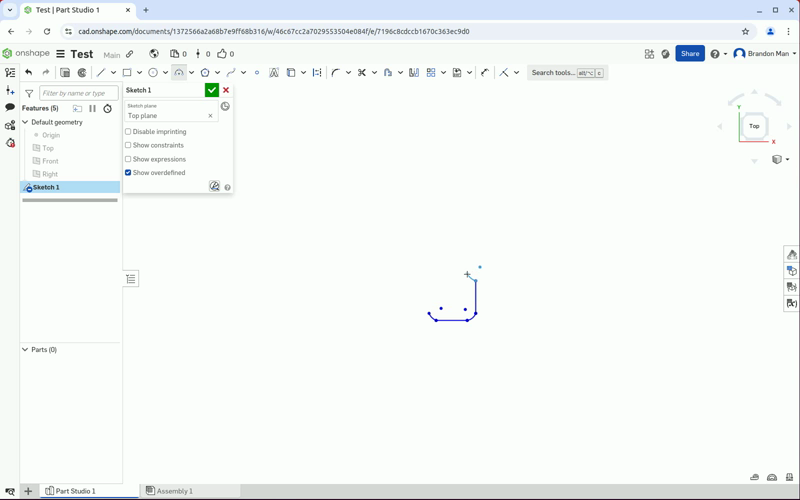
scroll(6)
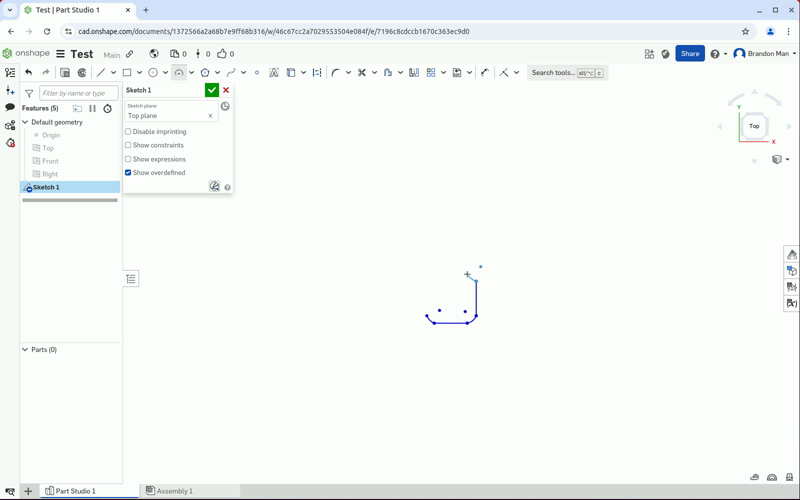
scroll(6)
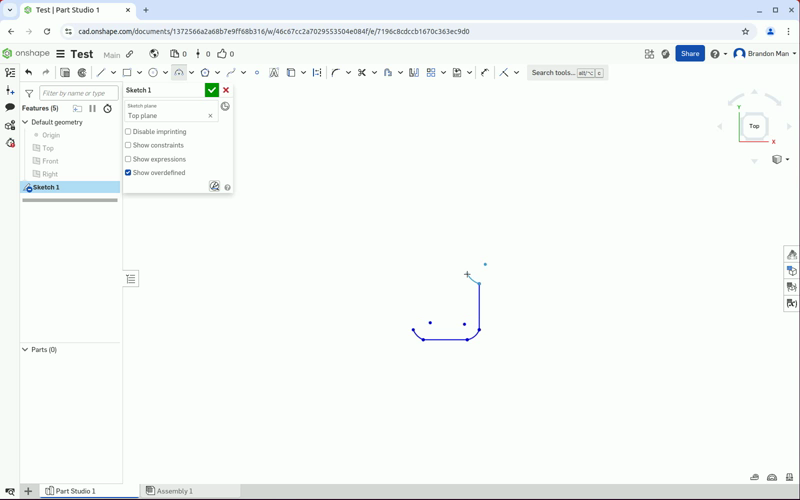
scroll(6)
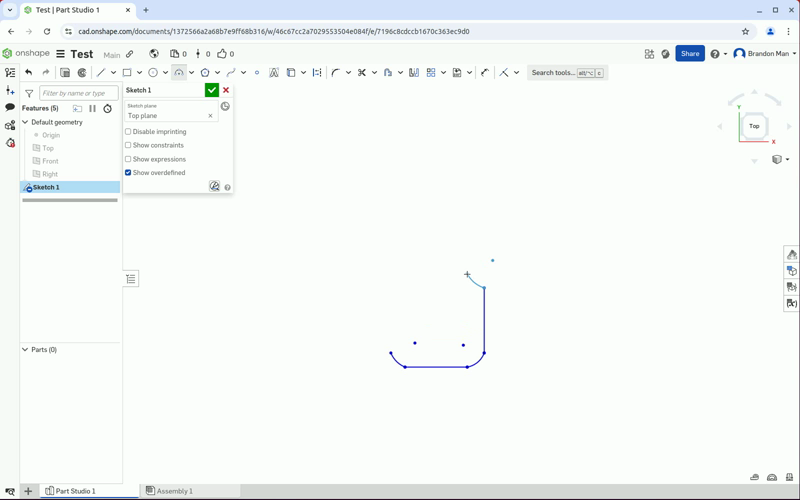
scroll(6)
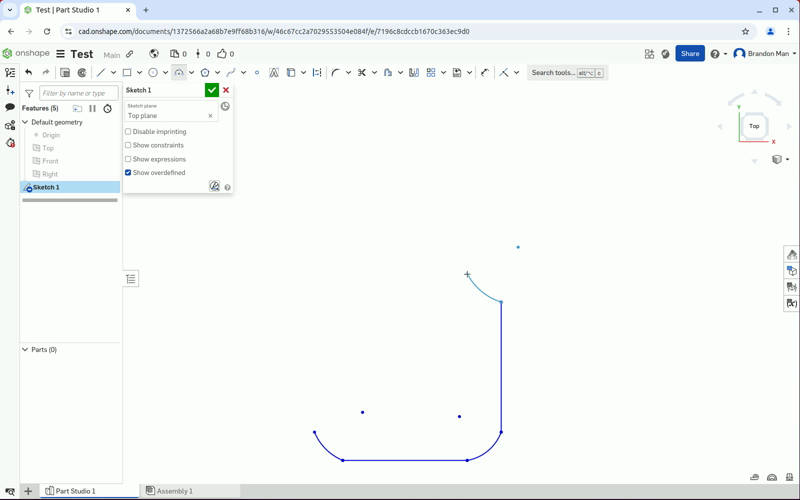
click(467, 273)
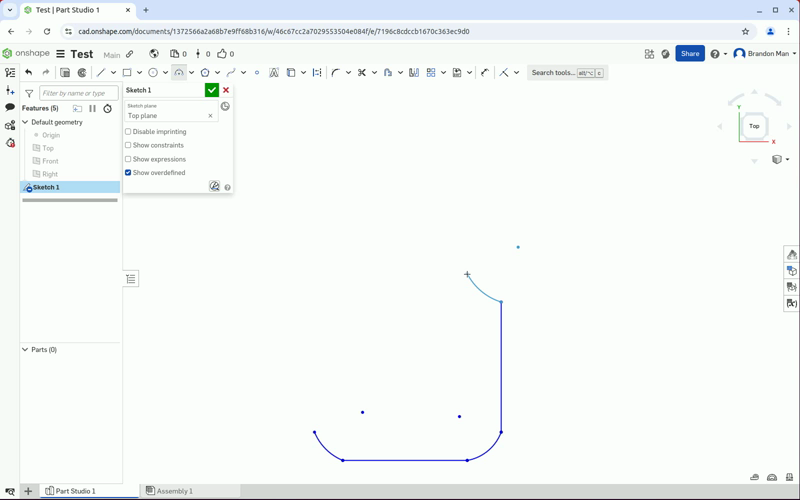
scroll(-6)
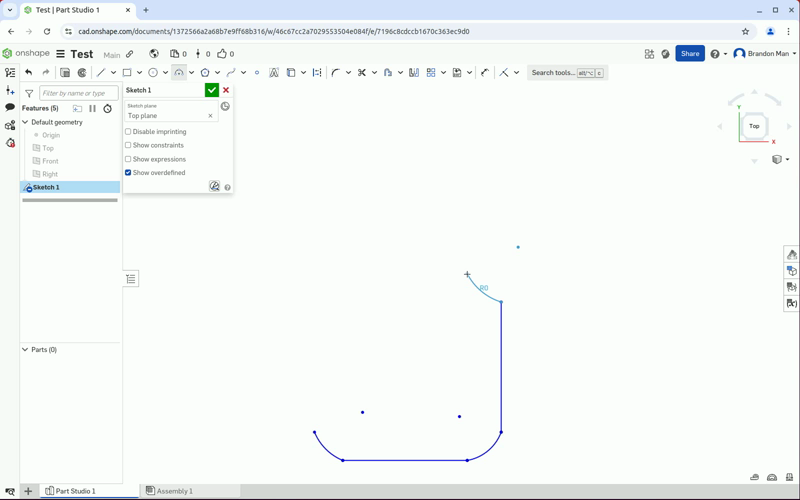
scroll(-6)
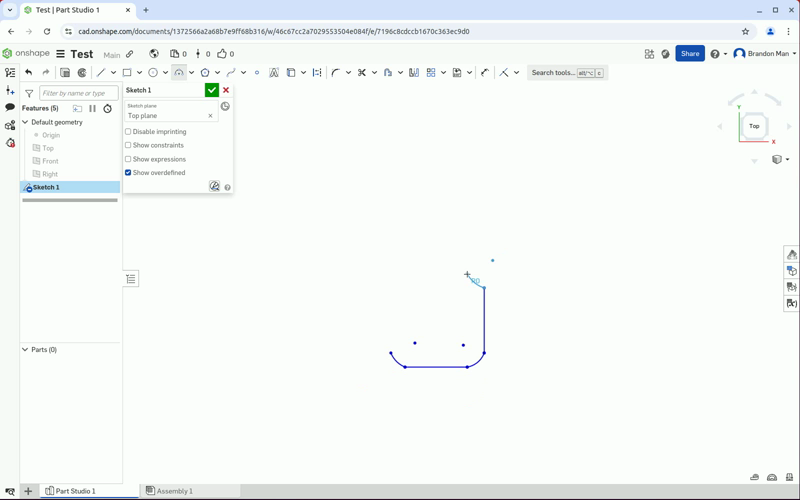
scroll(-6)
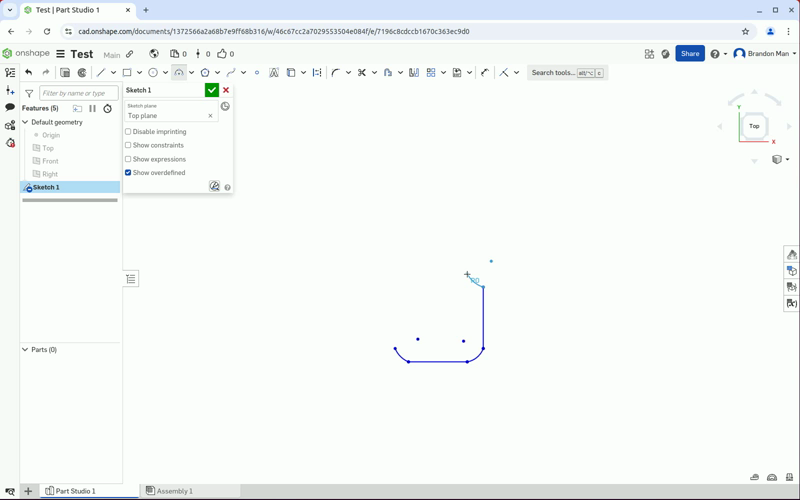
scroll(-6)
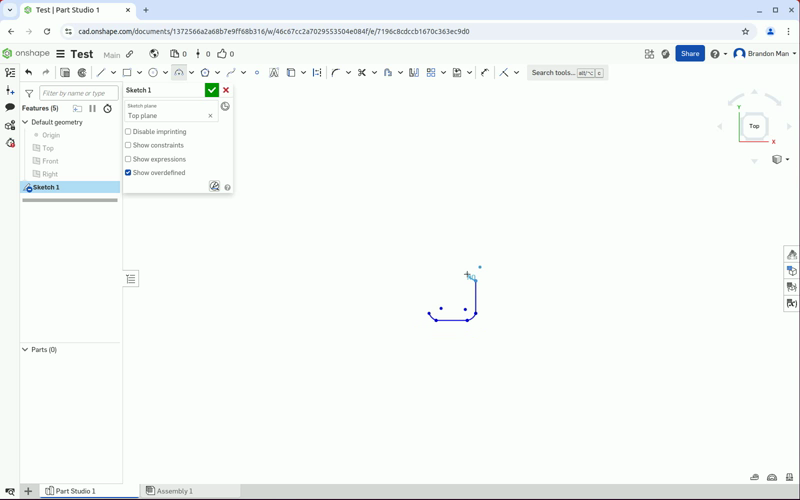
scroll(-6)
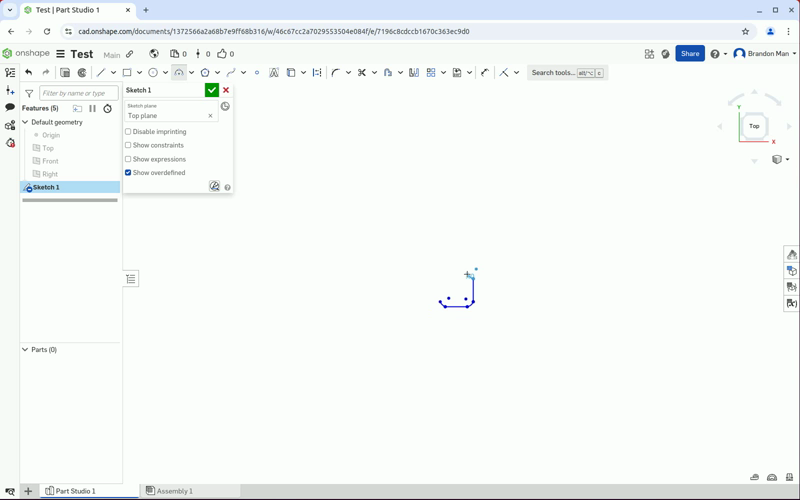
scroll(-6)
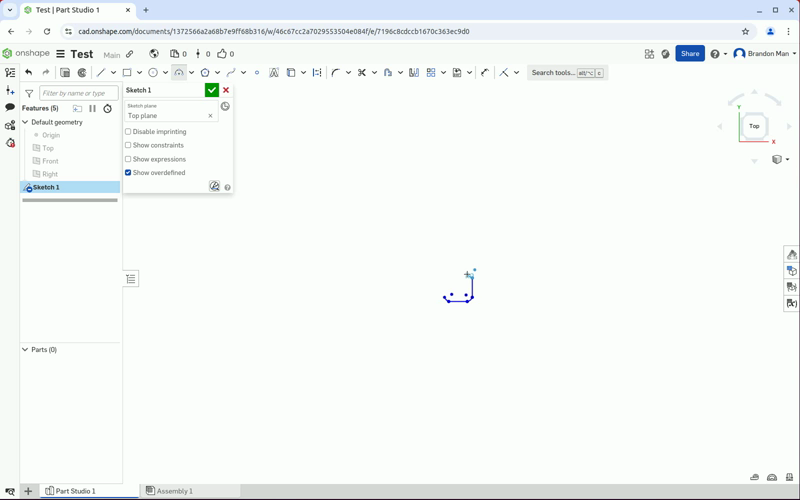
scroll(-6)
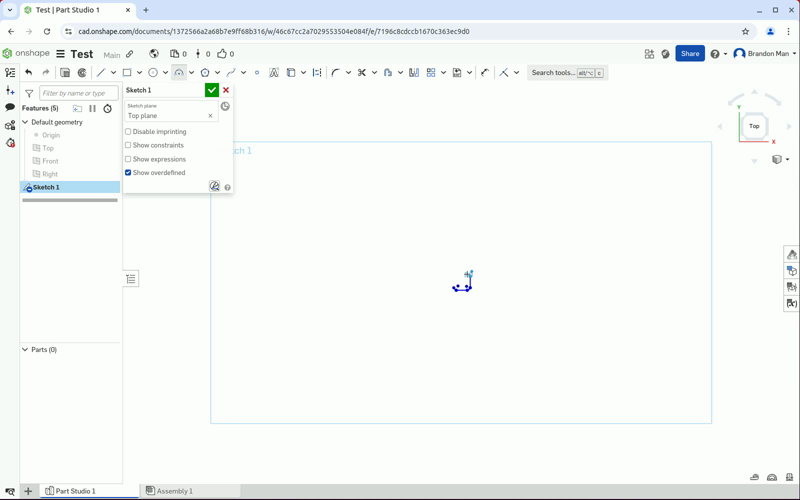
mouse_move(469, 274)
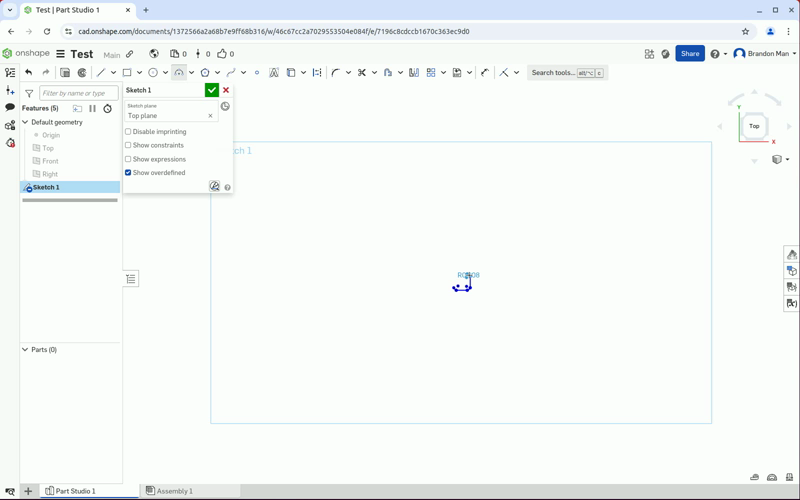
scroll(6)
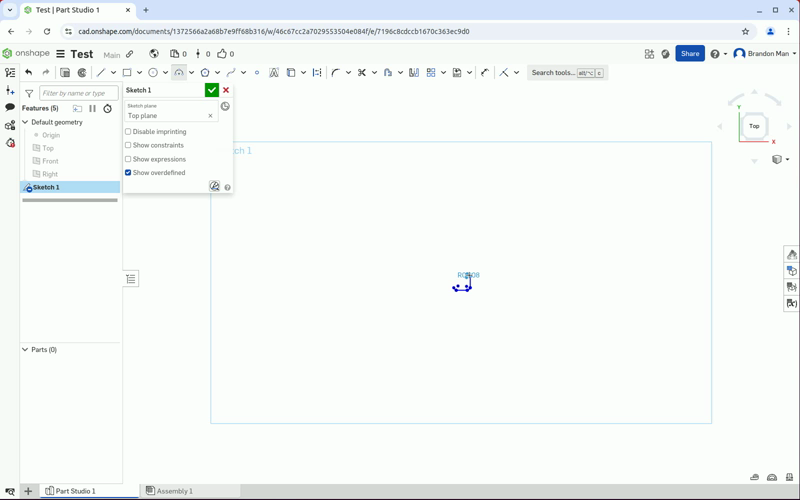
scroll(6)
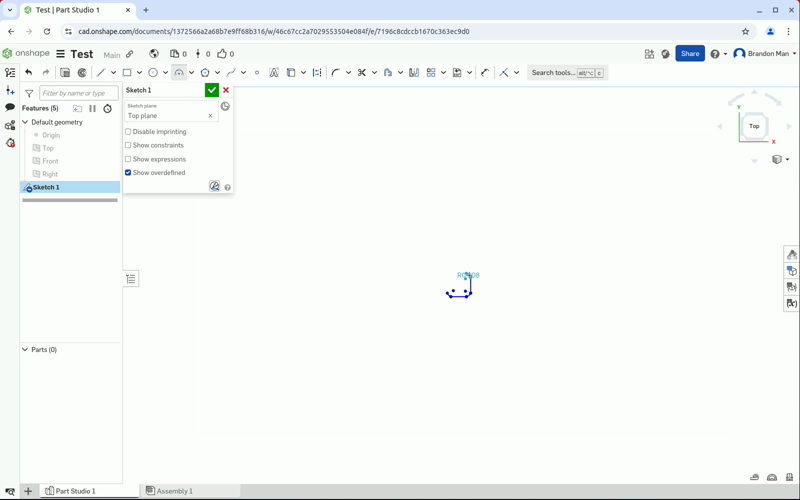
scroll(6)
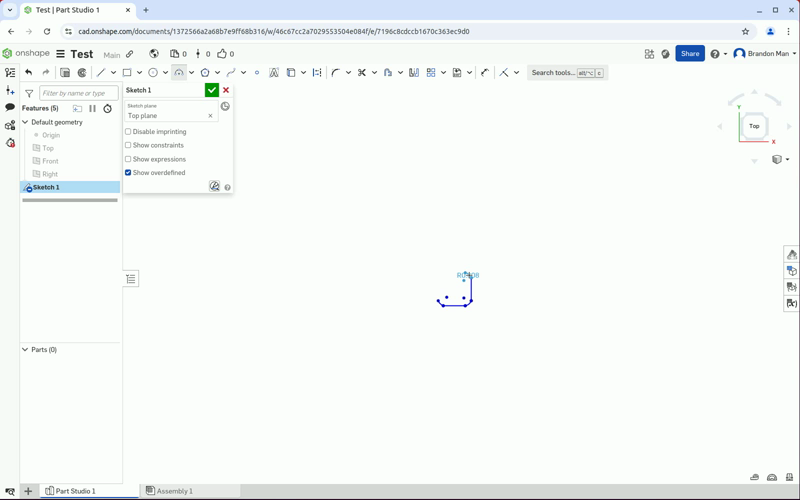
scroll(6)
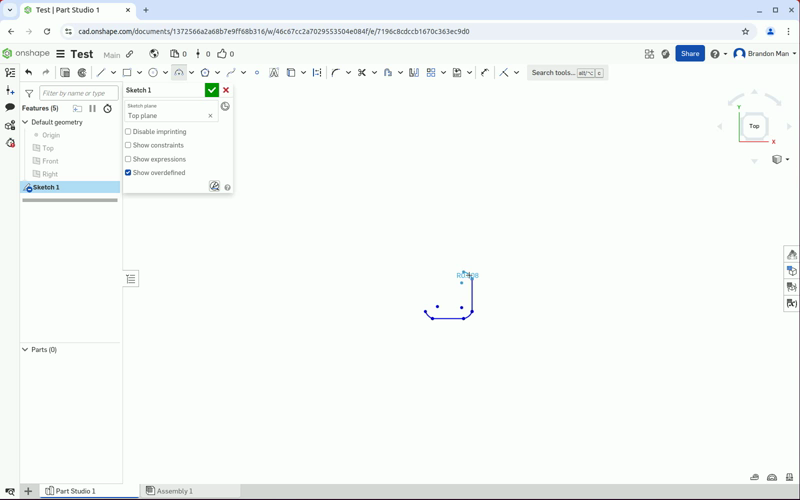
scroll(6)
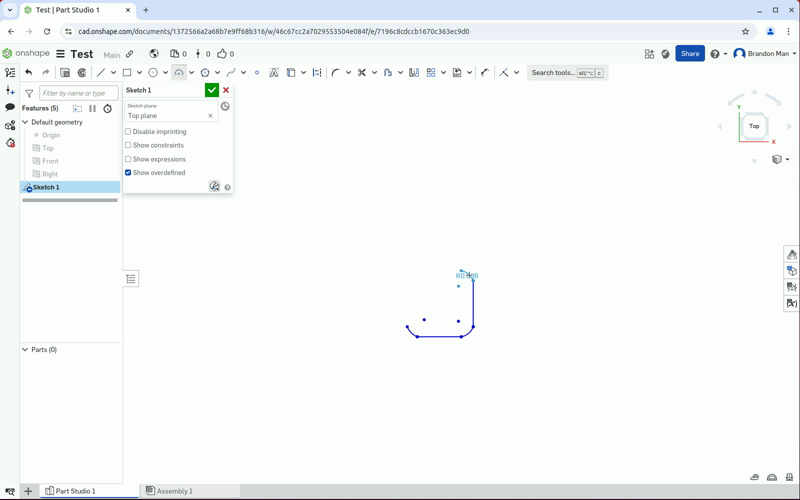
scroll(6)
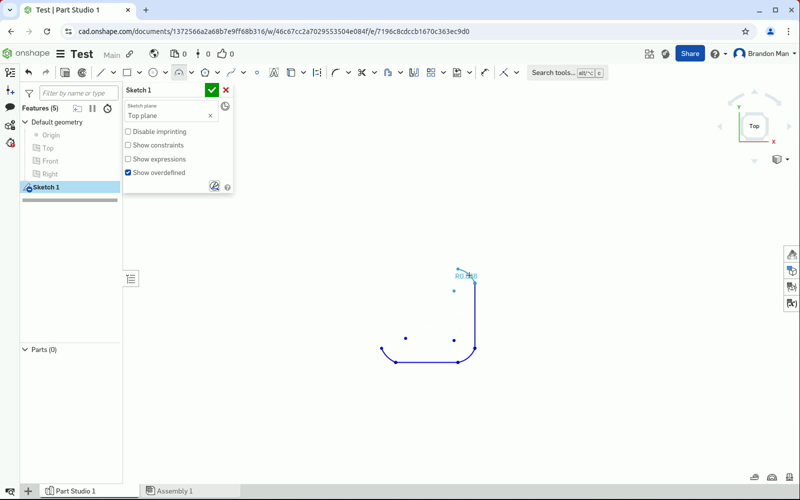
scroll(6)
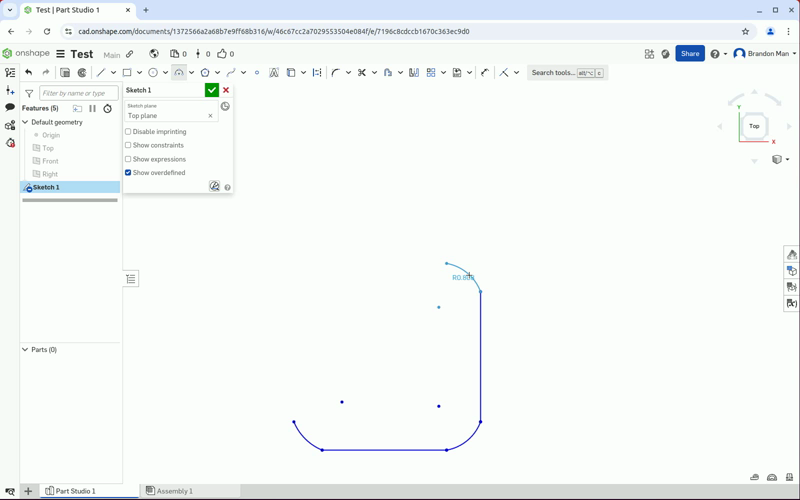
click(469, 274)
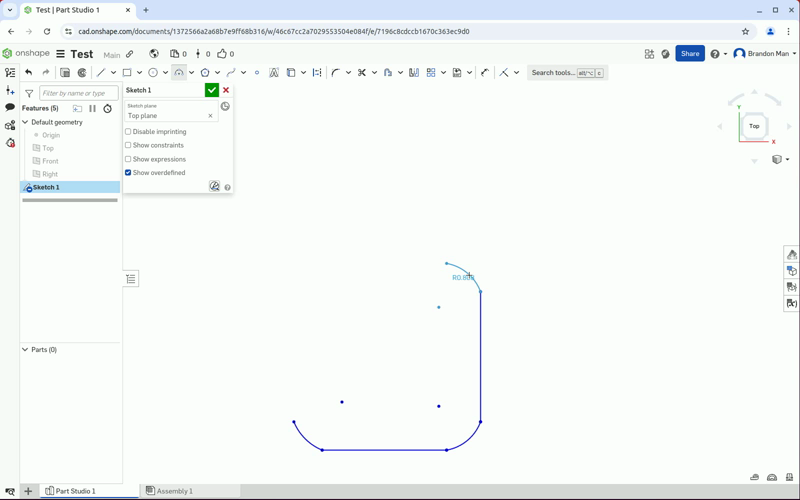
scroll(-6)
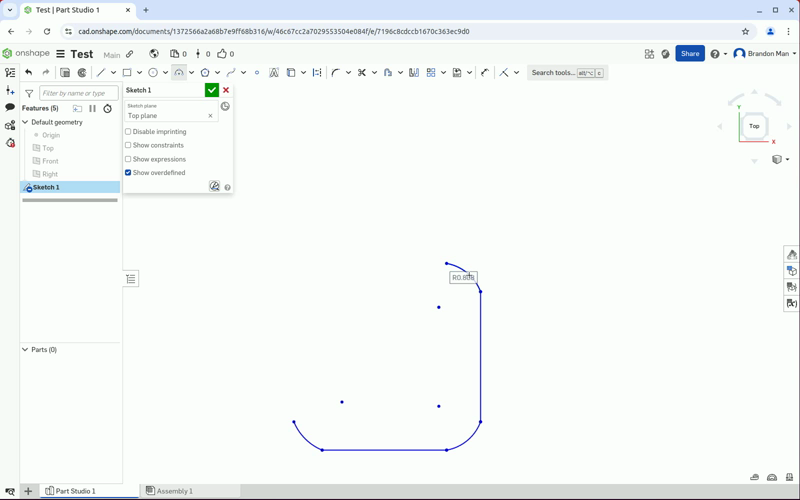
scroll(-6)
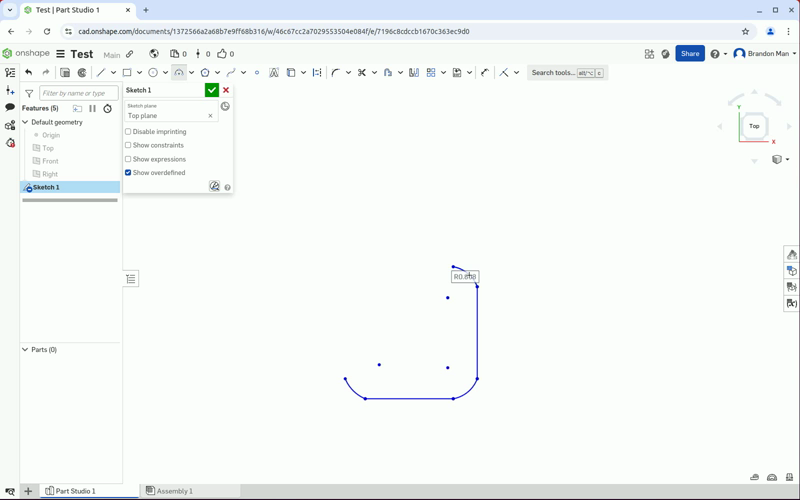
scroll(-6)
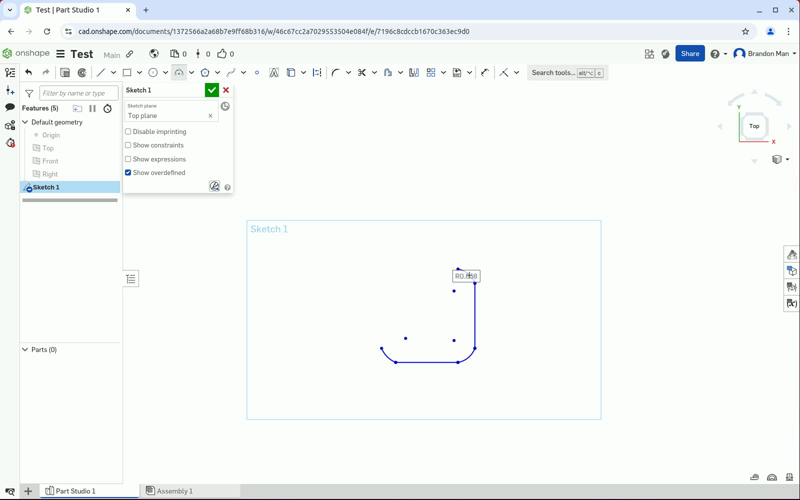
scroll(-6)
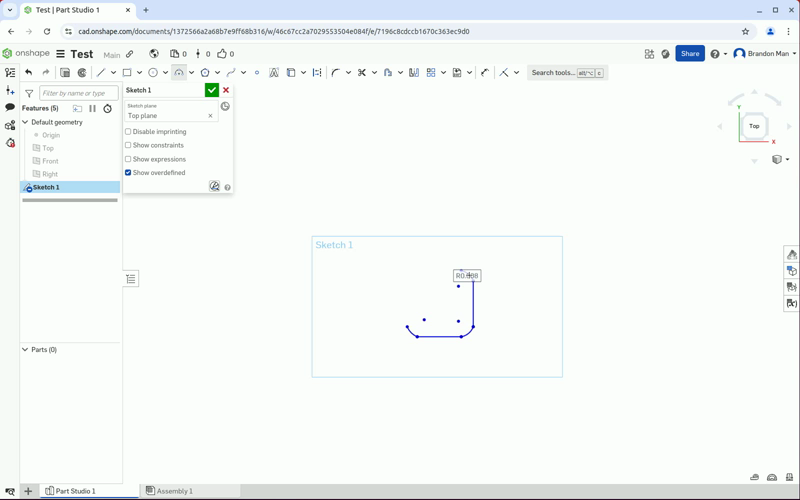
scroll(-6)
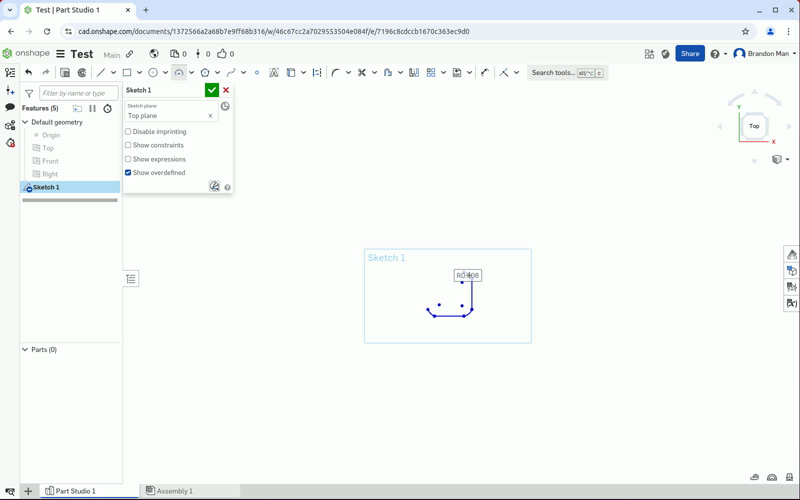
scroll(-6)
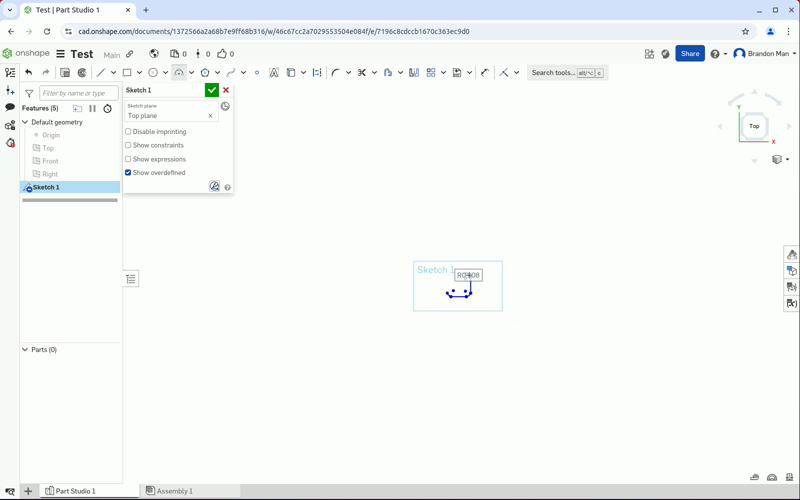
scroll(-6)
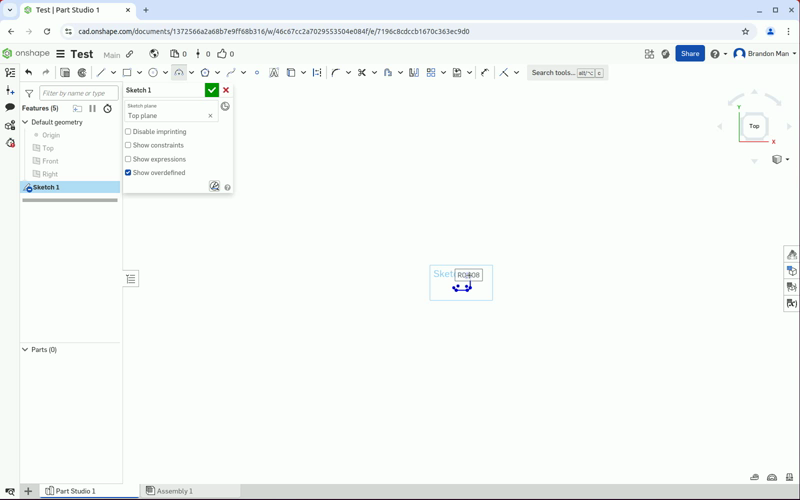
key_up(shift)
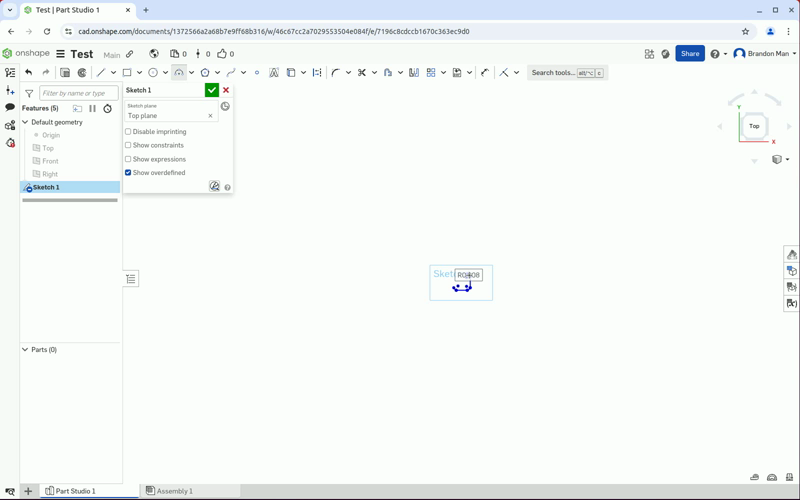
key(esc)
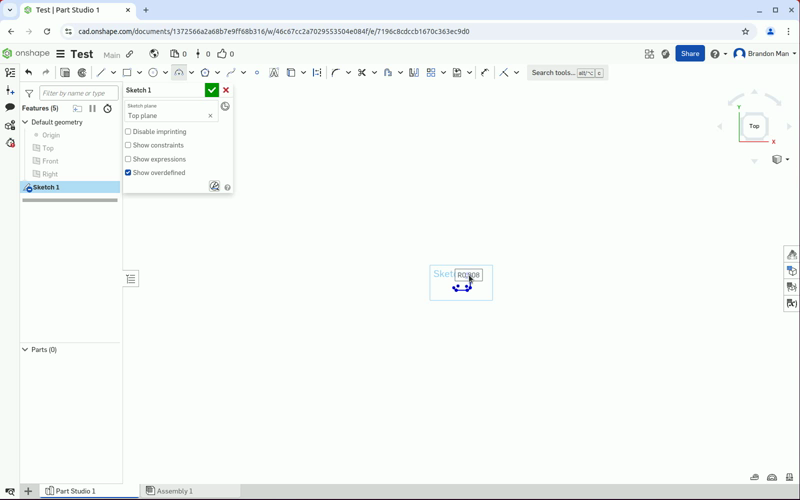
key(l)
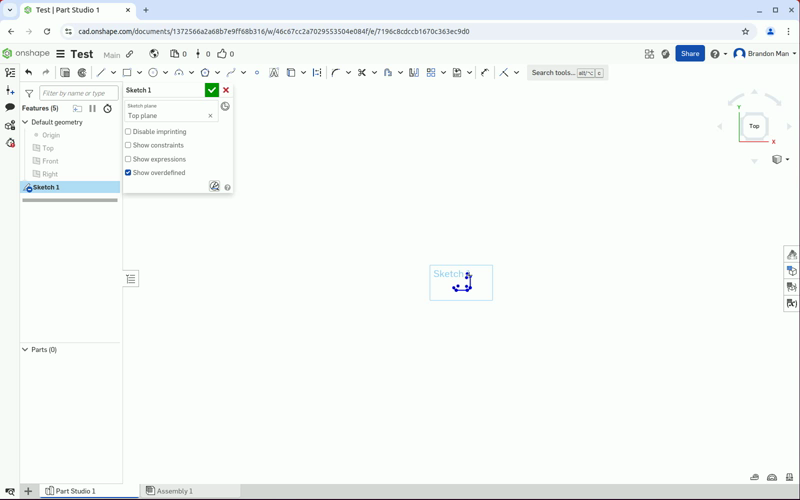
mouse_move(467, 273)
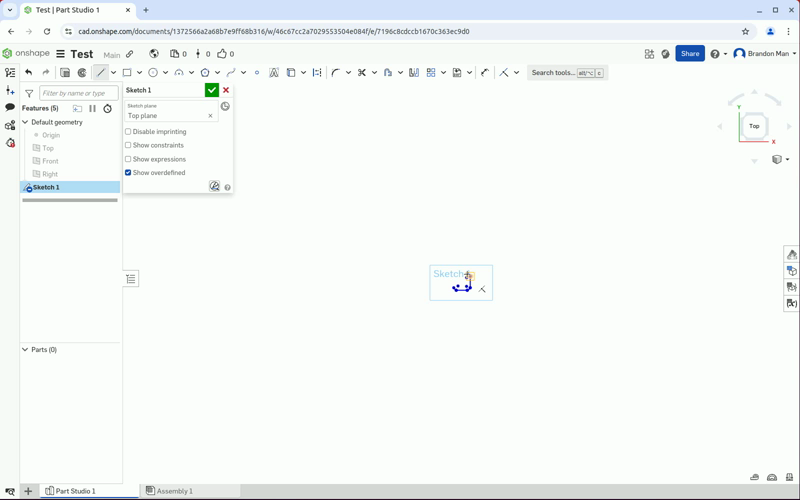
scroll(6)
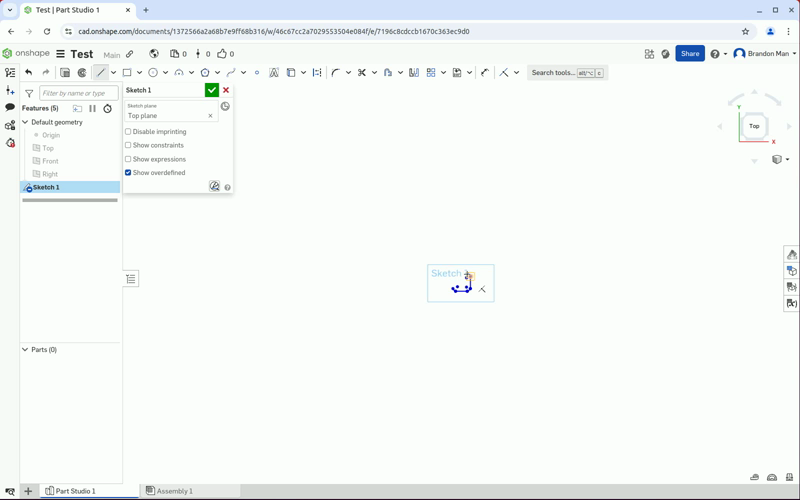
scroll(6)
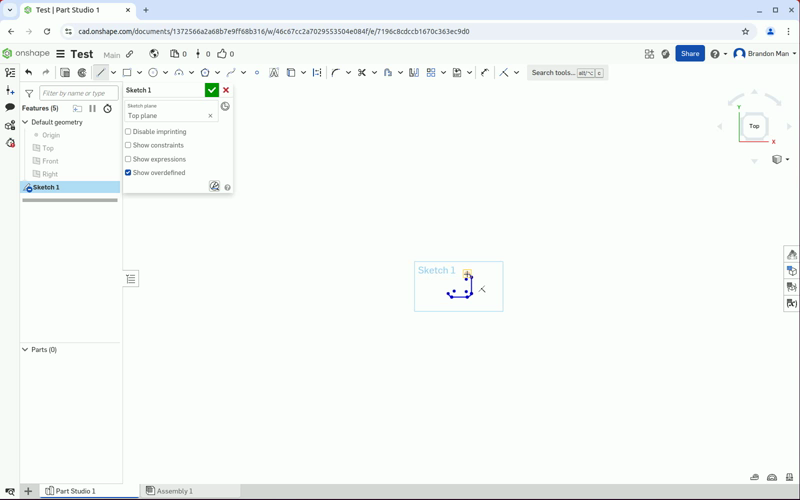
scroll(6)
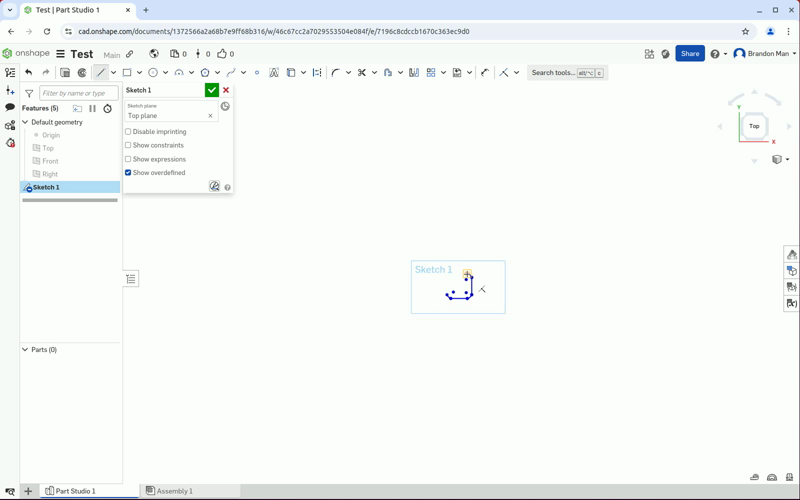
scroll(6)
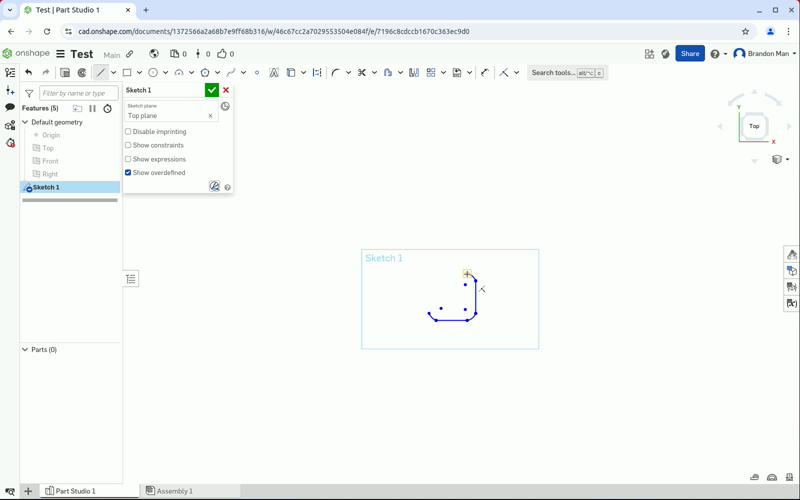
scroll(6)
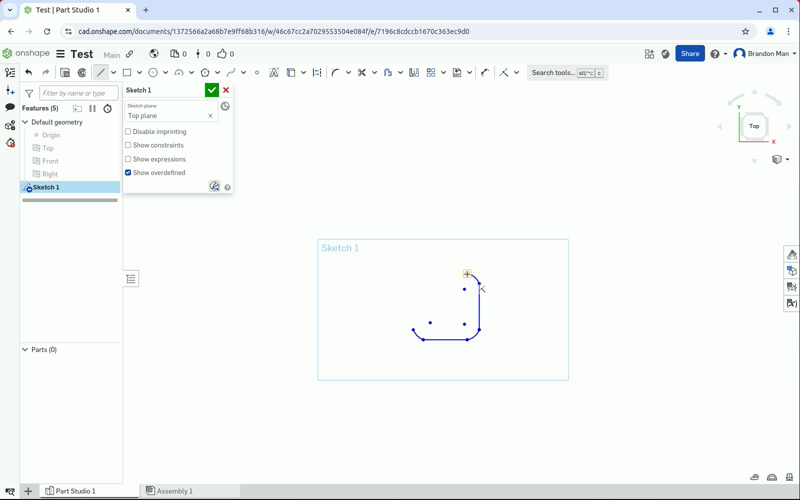
scroll(6)
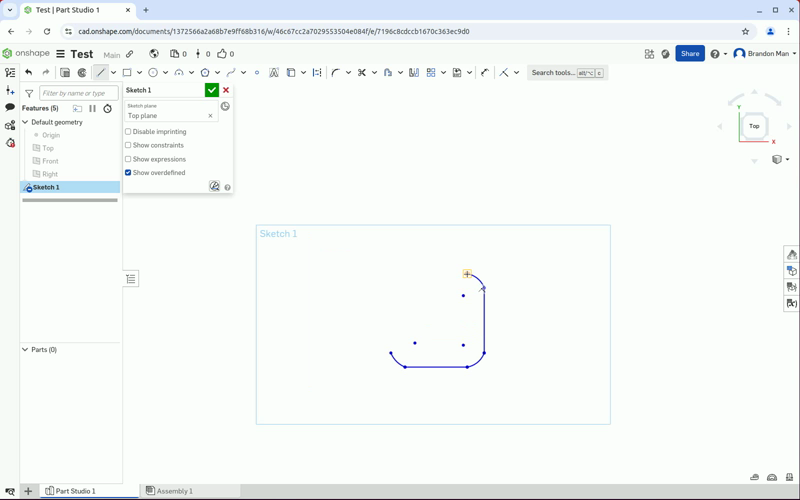
scroll(6)
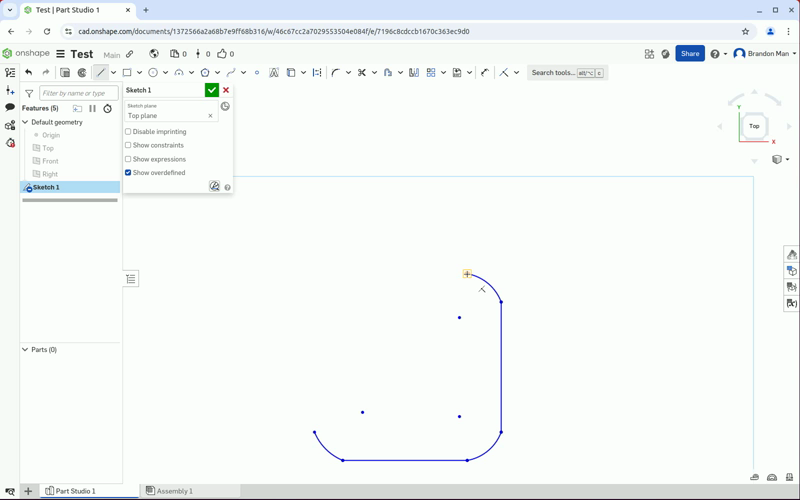
click(467, 273)
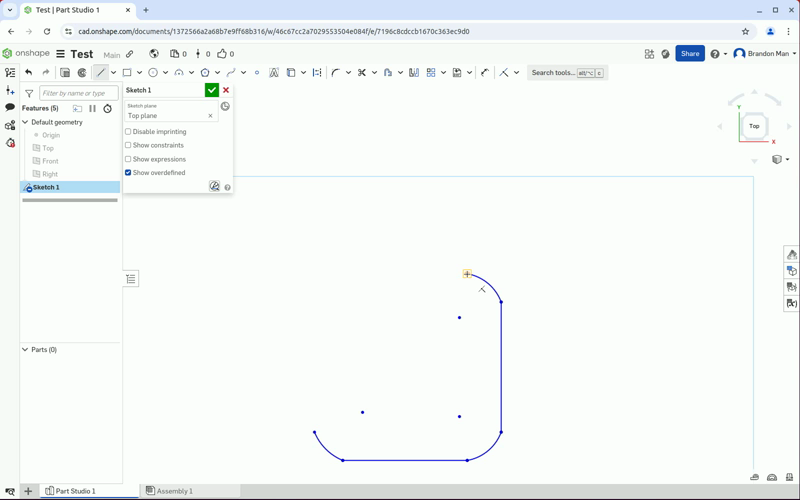
scroll(-6)
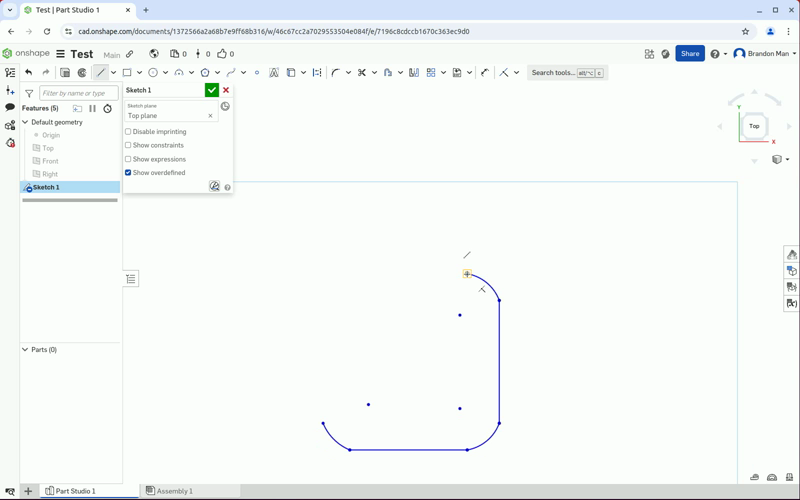
scroll(-6)
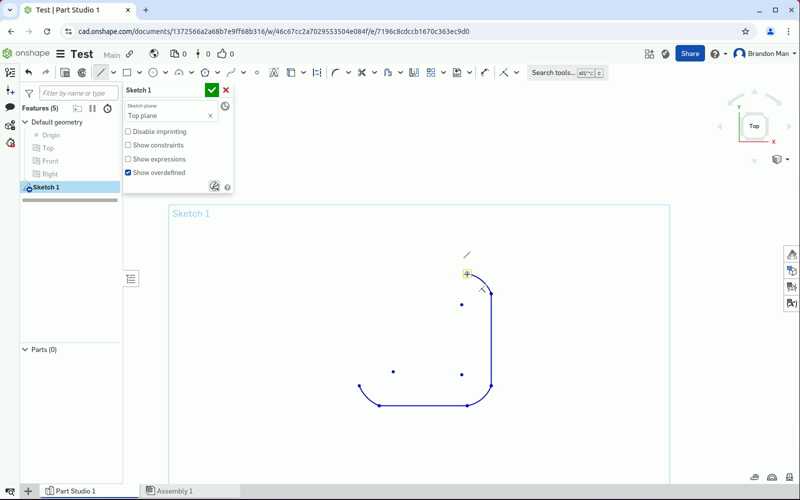
scroll(-6)
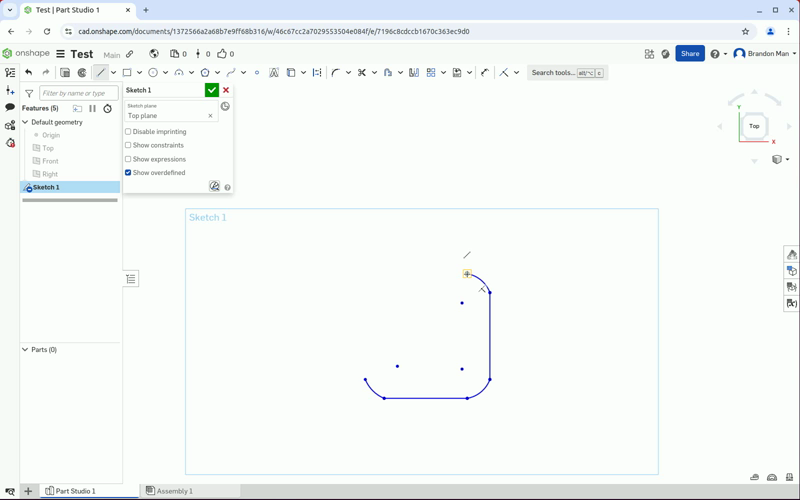
scroll(-6)
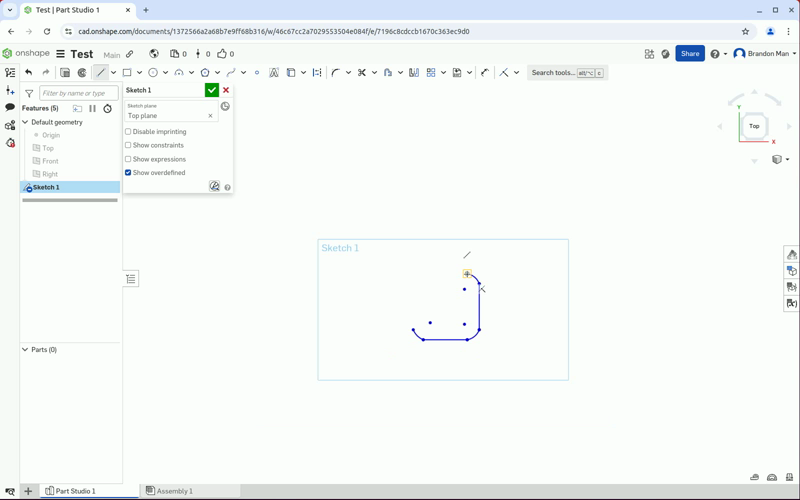
scroll(-6)
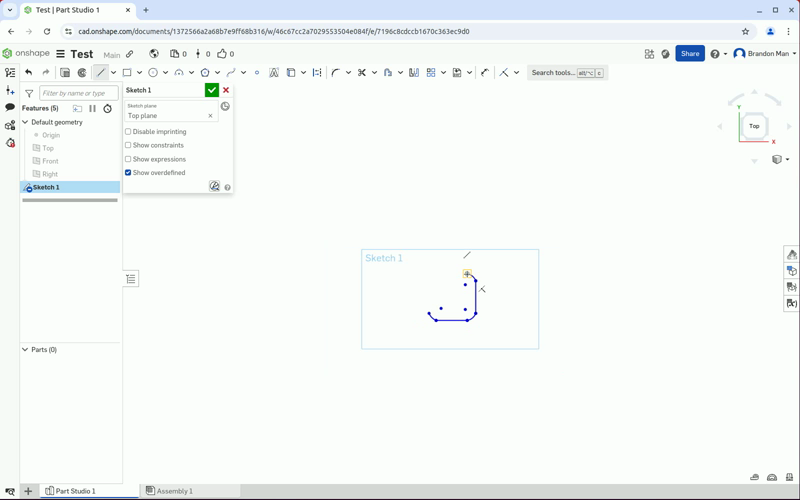
scroll(-6)
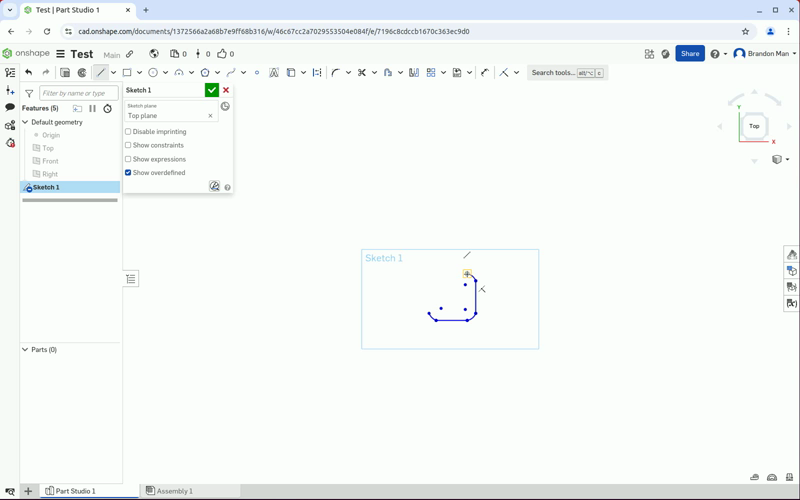
scroll(-6)
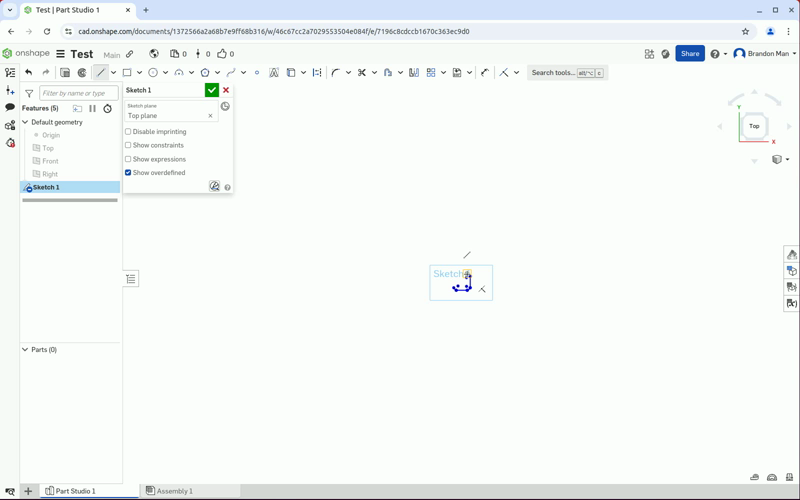
key_down(shift)
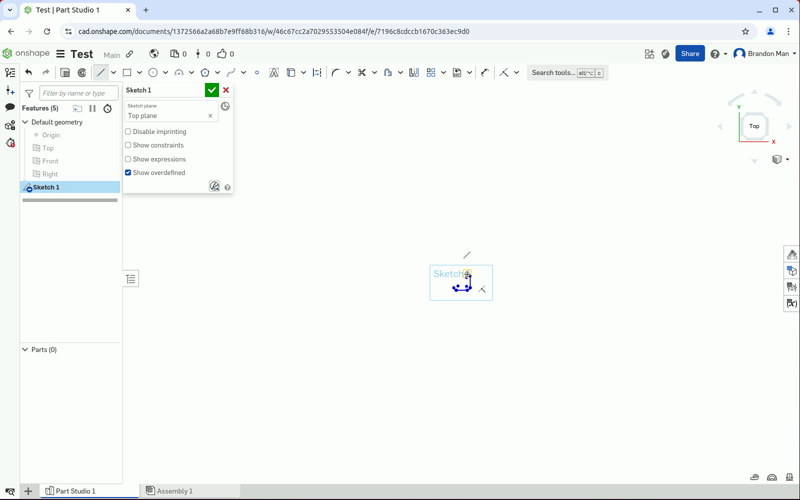
mouse_move(497, 273)
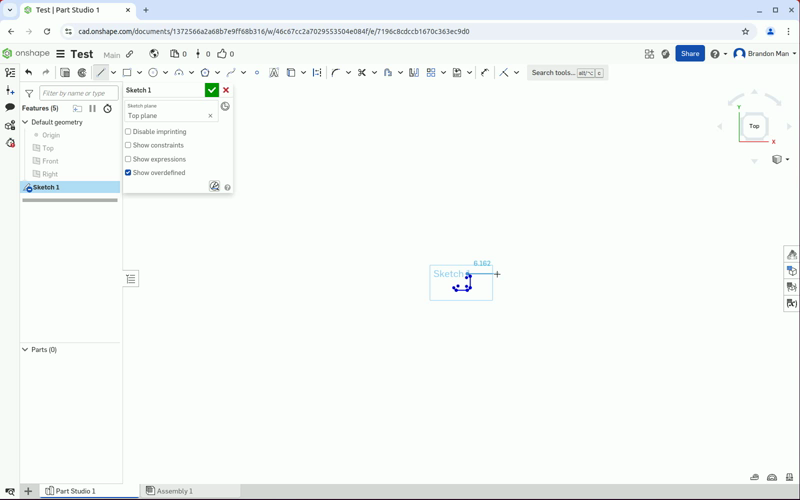
mouse_move(456, 273)
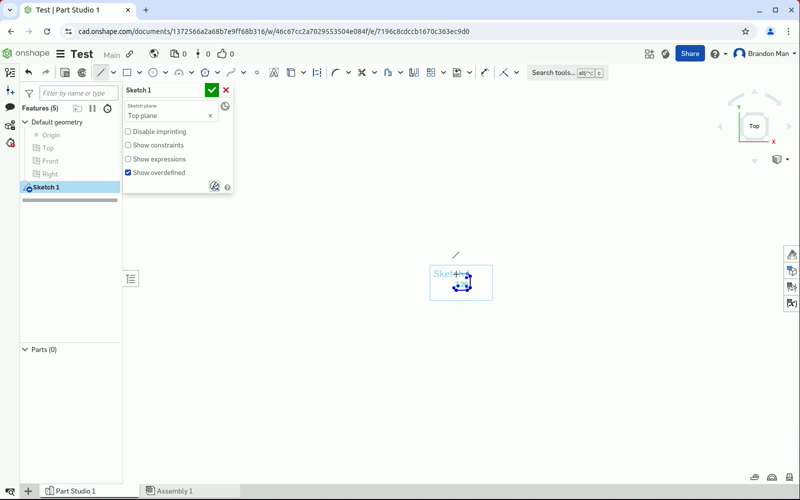
click(456, 273)
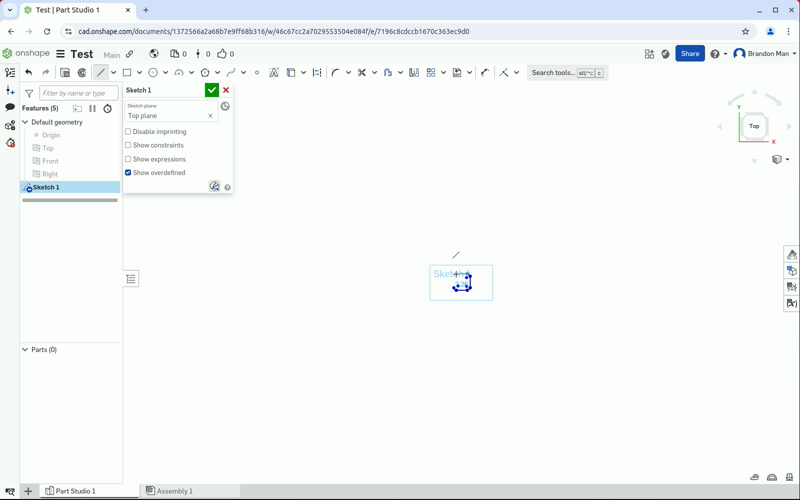
key_up(shift)
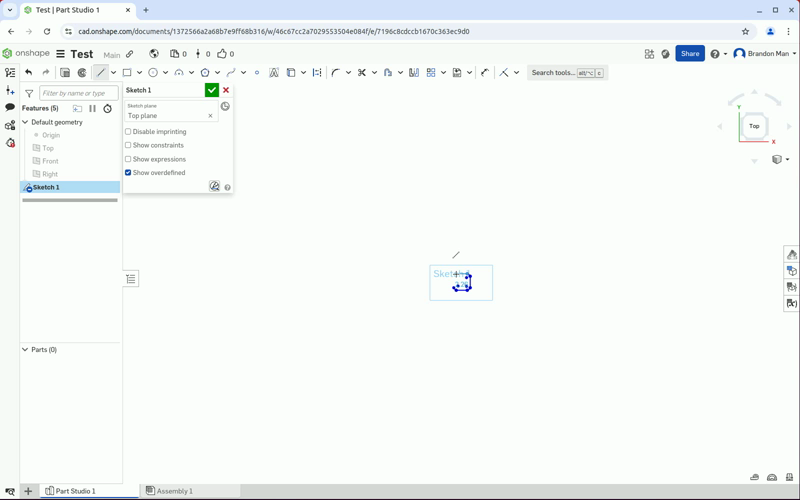
key(esc)
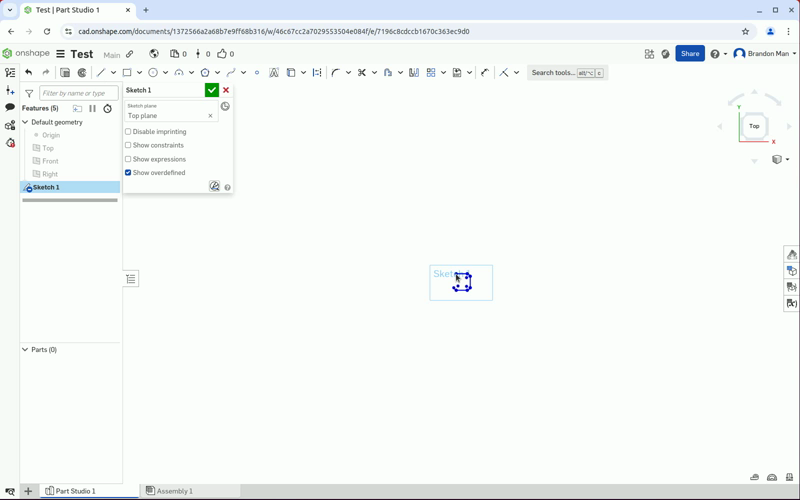
key(a)
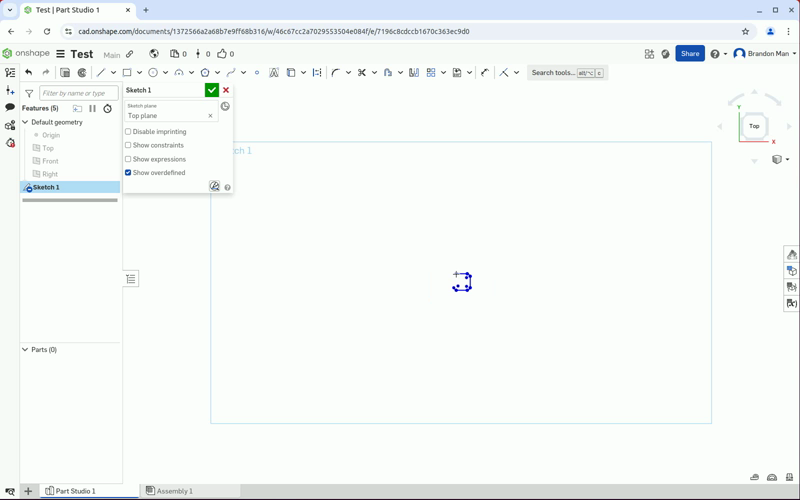
mouse_move(456, 273)
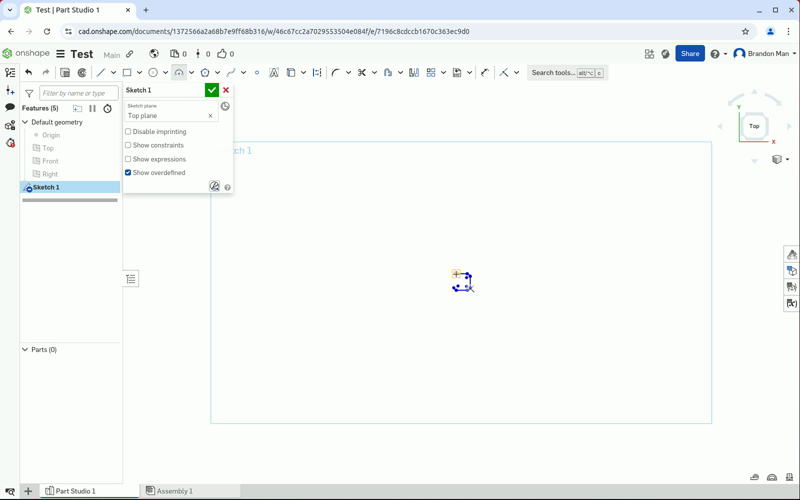
click(456, 273)
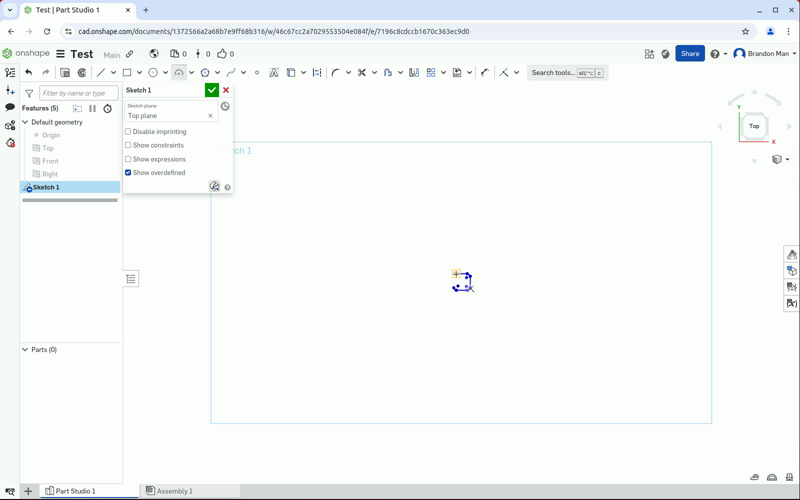
key_down(shift)
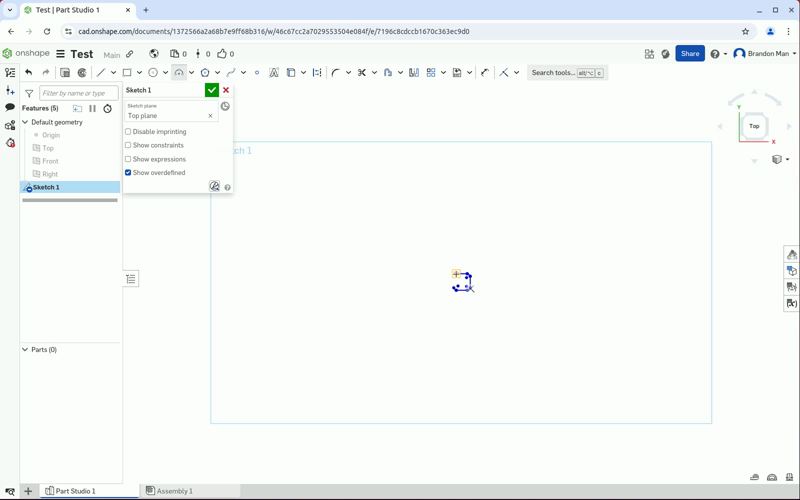
mouse_move(453, 276)
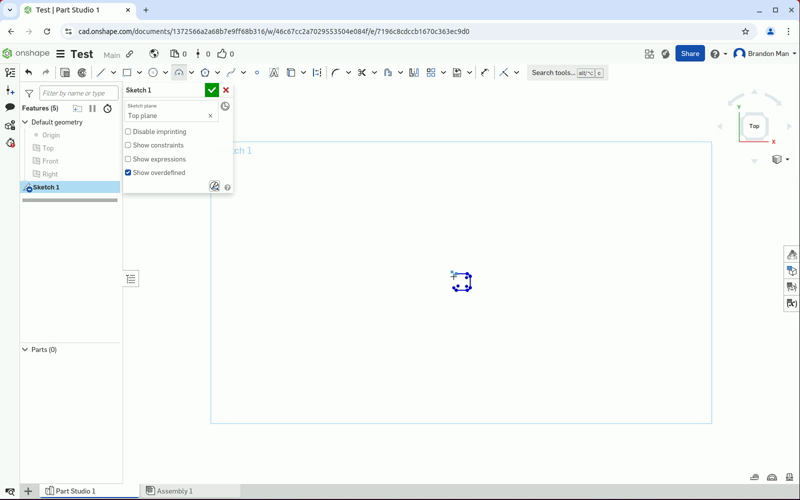
scroll(6)
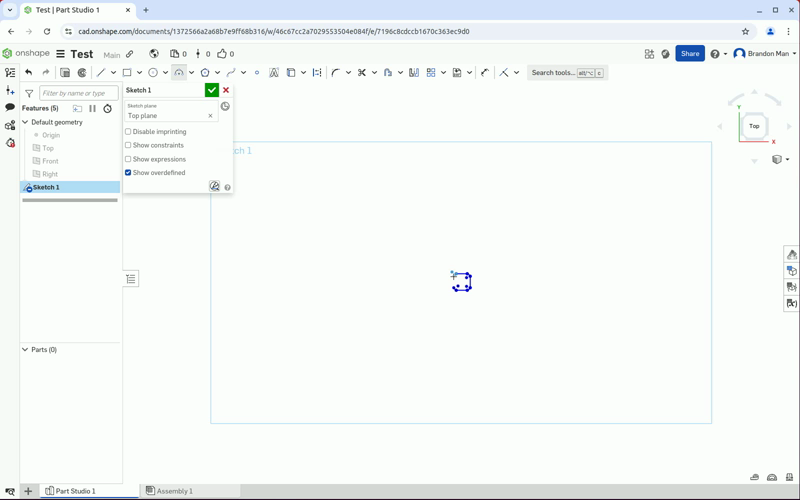
scroll(6)
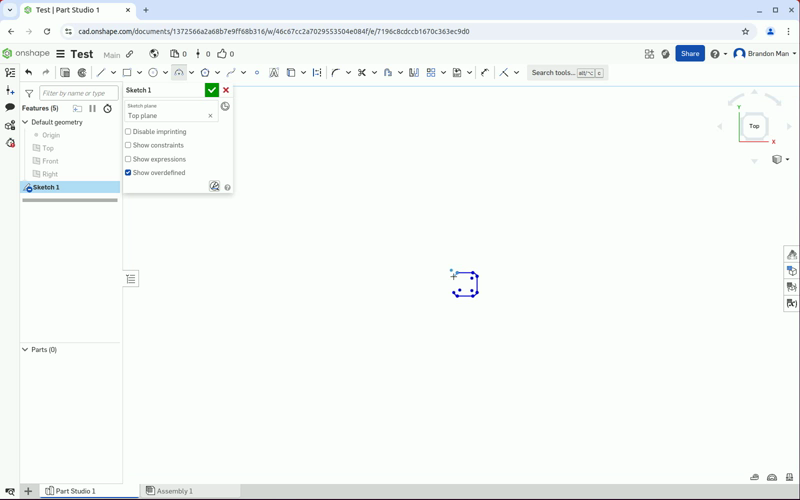
scroll(6)
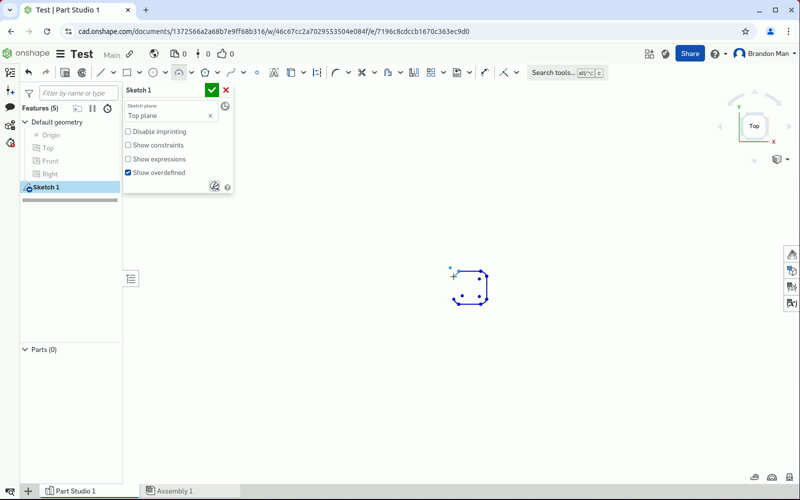
scroll(6)
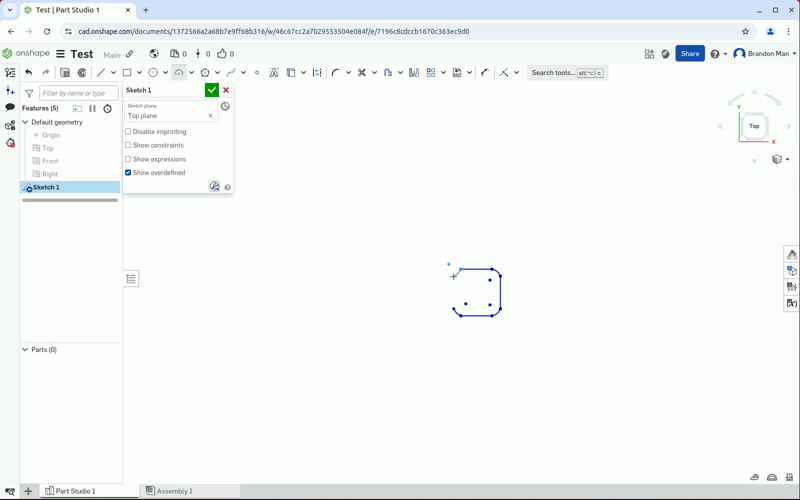
scroll(6)
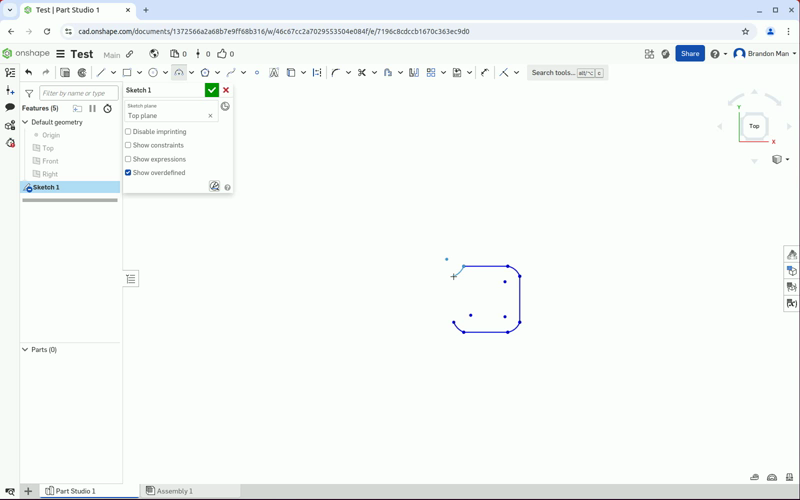
scroll(6)
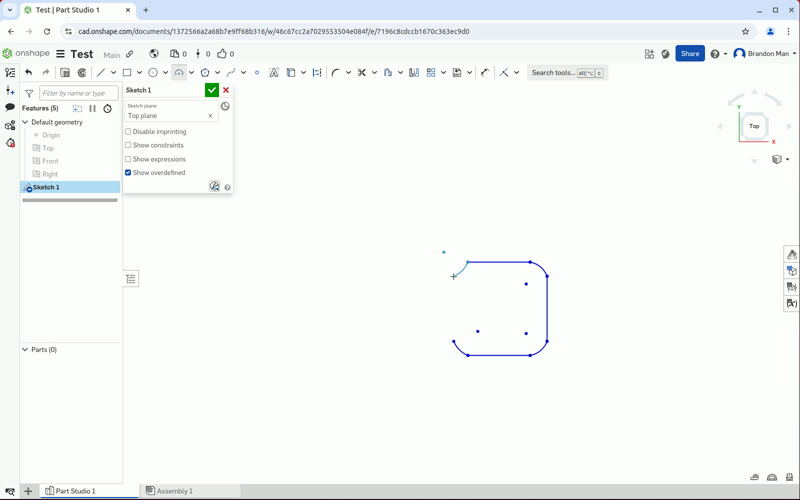
scroll(6)
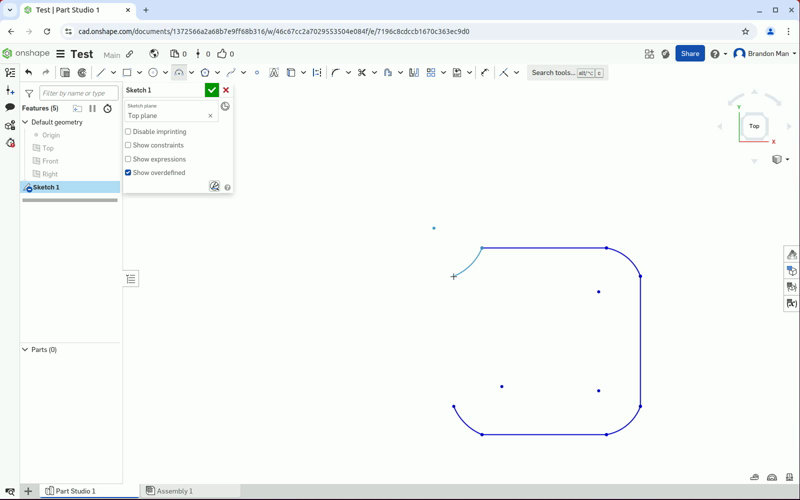
click(453, 276)
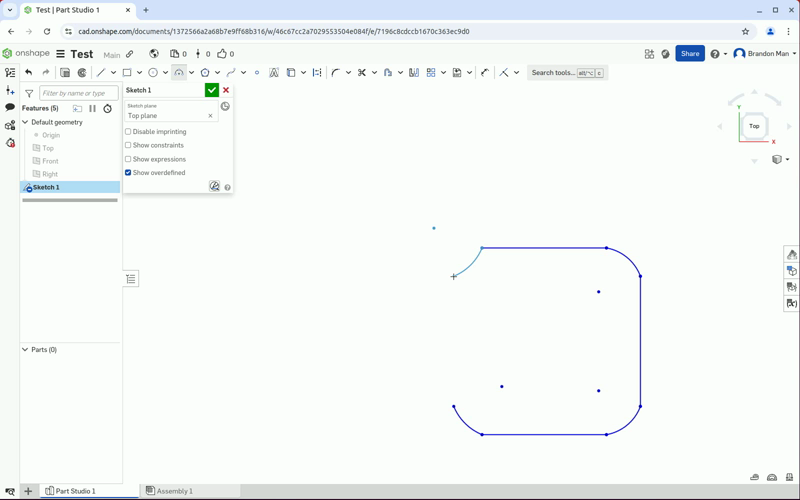
scroll(-6)
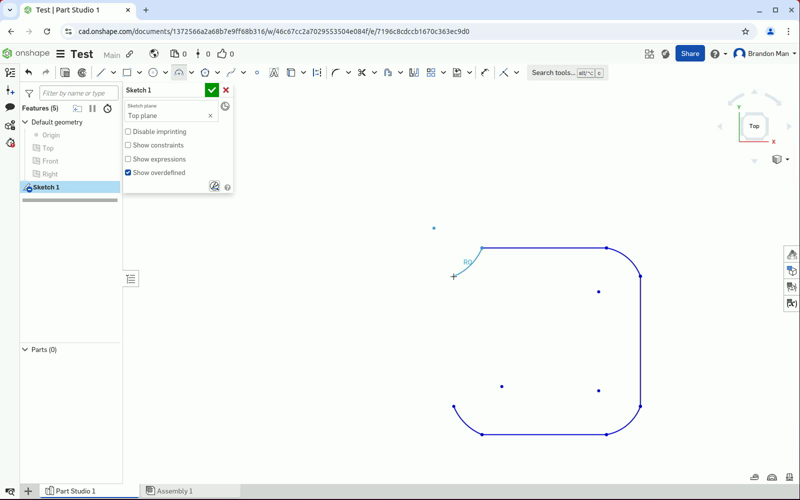
scroll(-6)
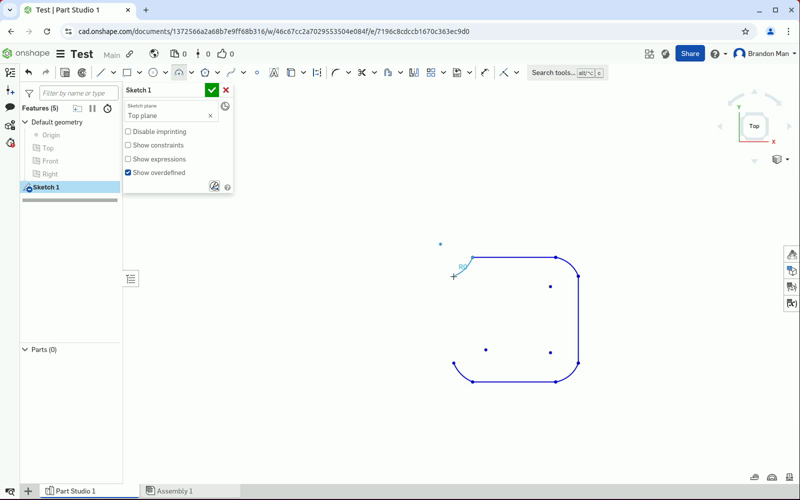
scroll(-6)
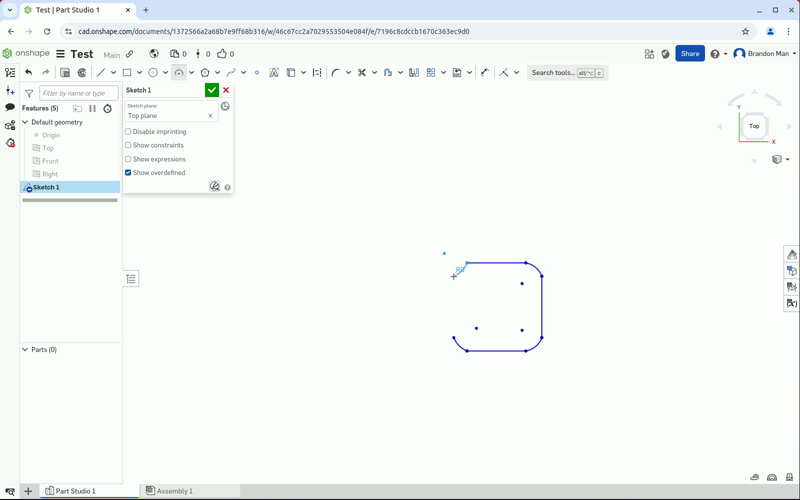
scroll(-6)
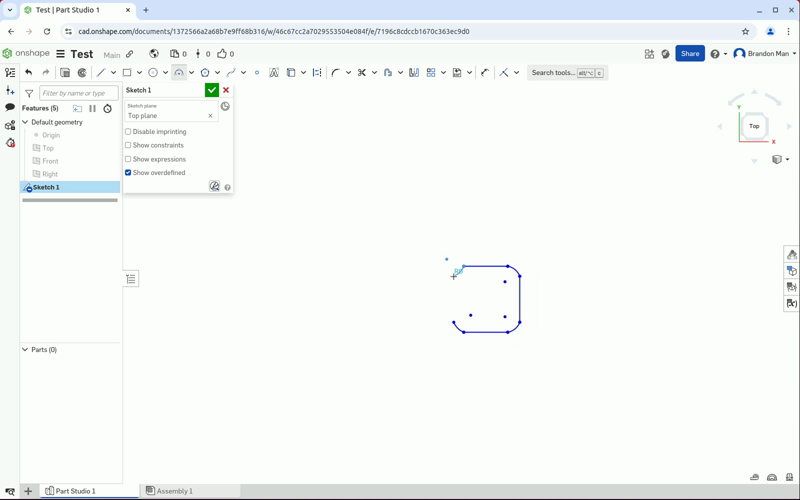
scroll(-6)
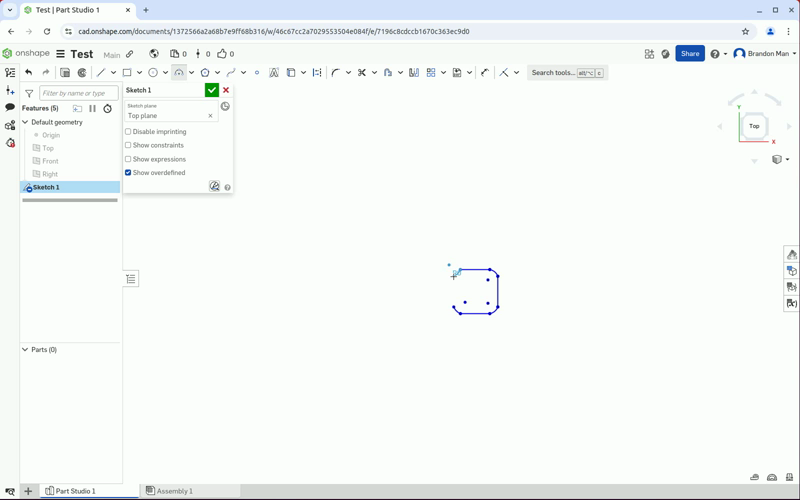
scroll(-6)
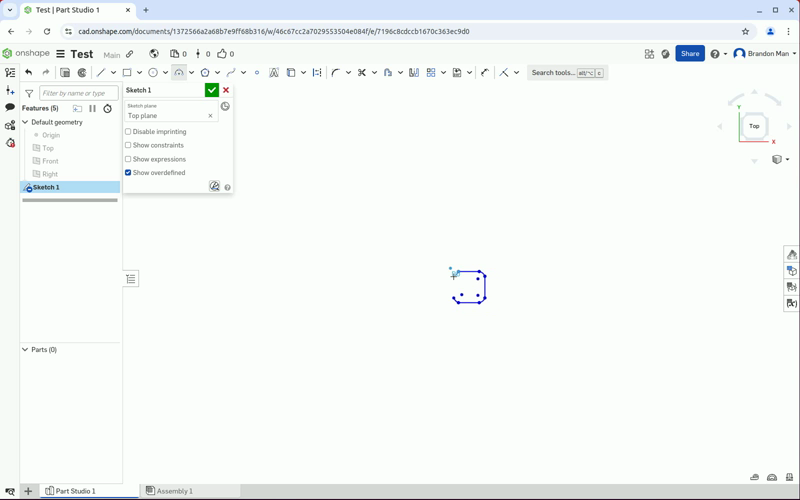
scroll(-6)
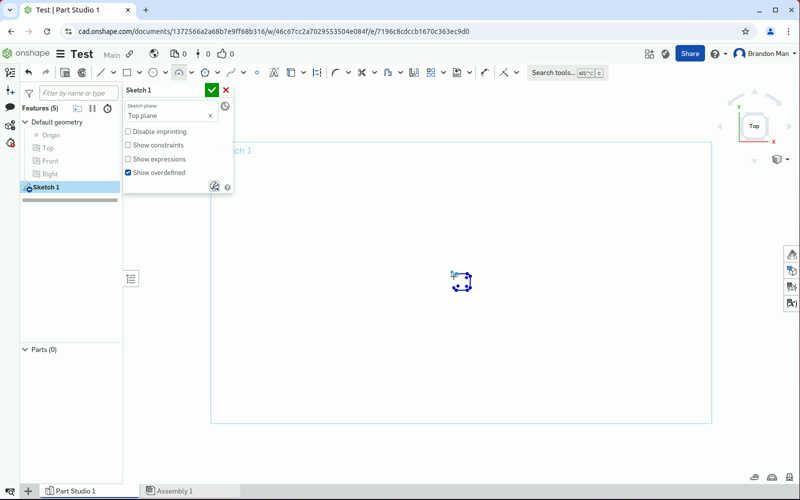
mouse_move(454, 274)
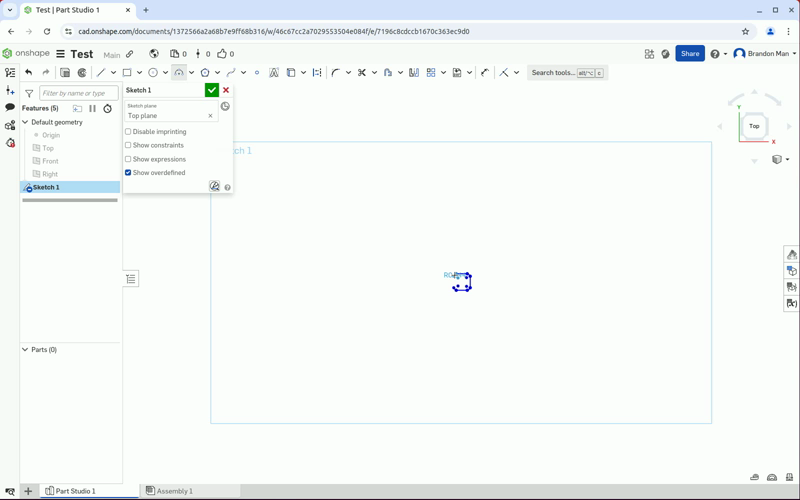
scroll(6)
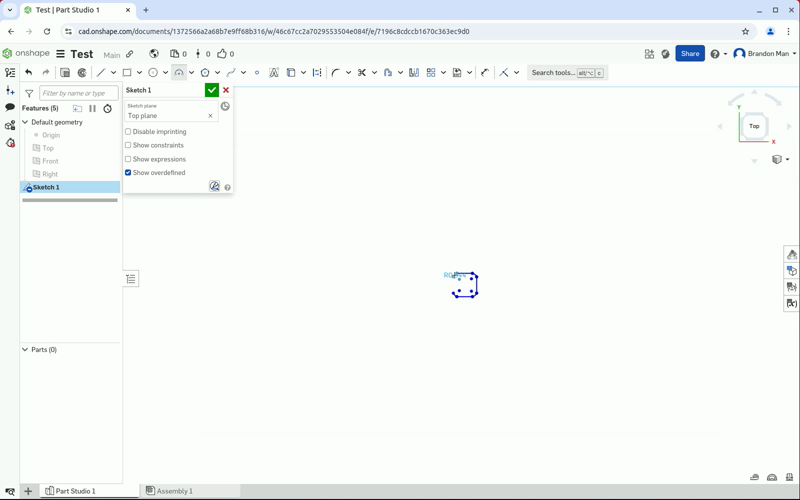
scroll(6)
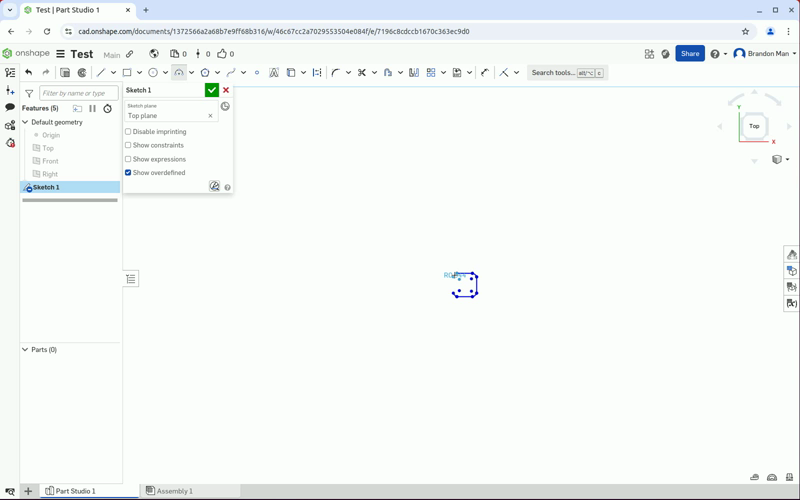
scroll(6)
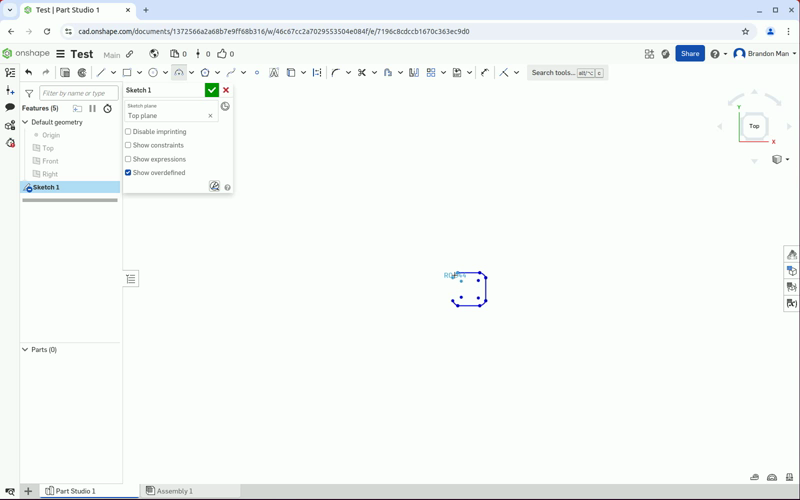
scroll(6)
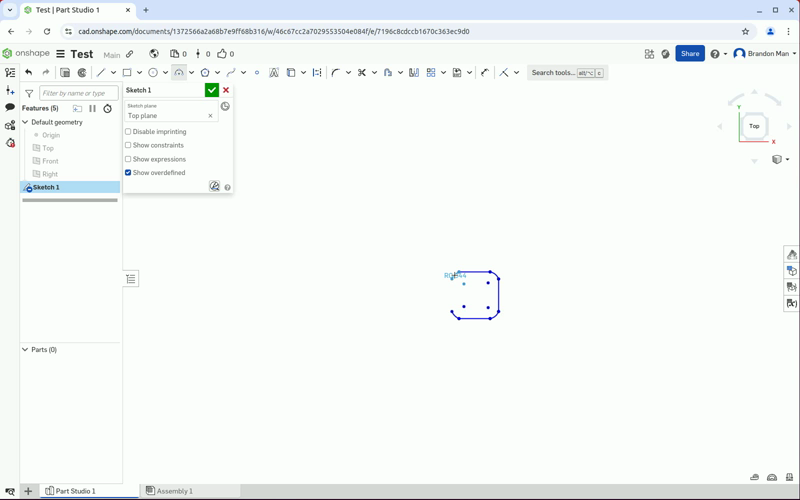
scroll(6)
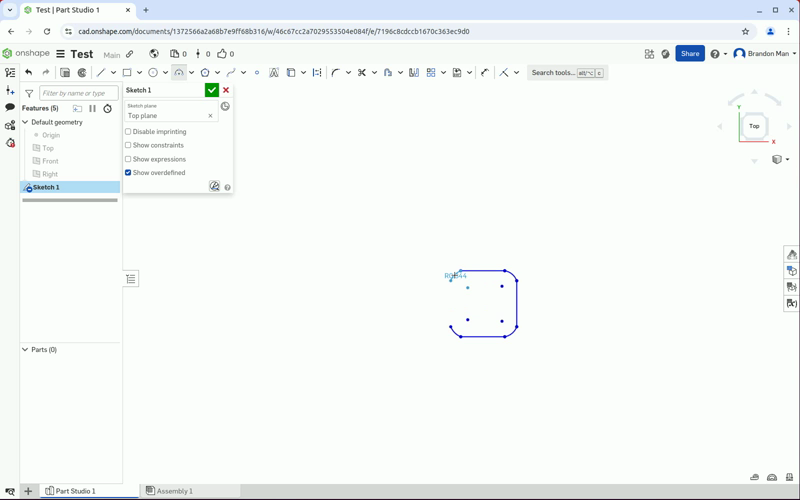
scroll(6)
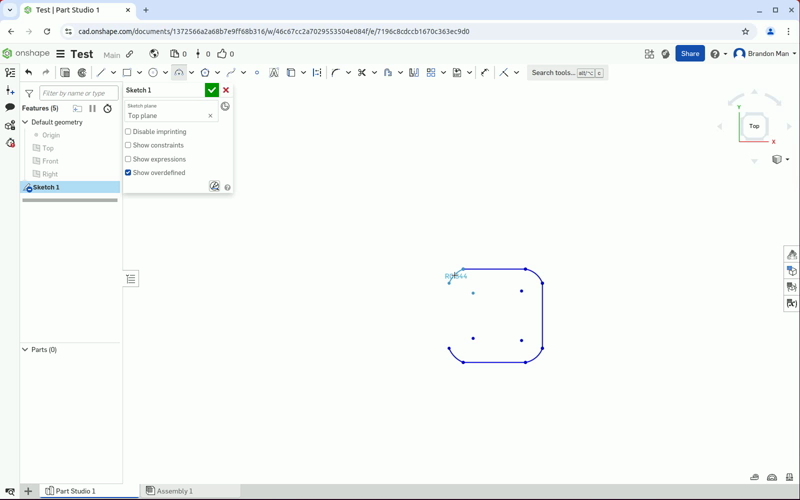
scroll(6)
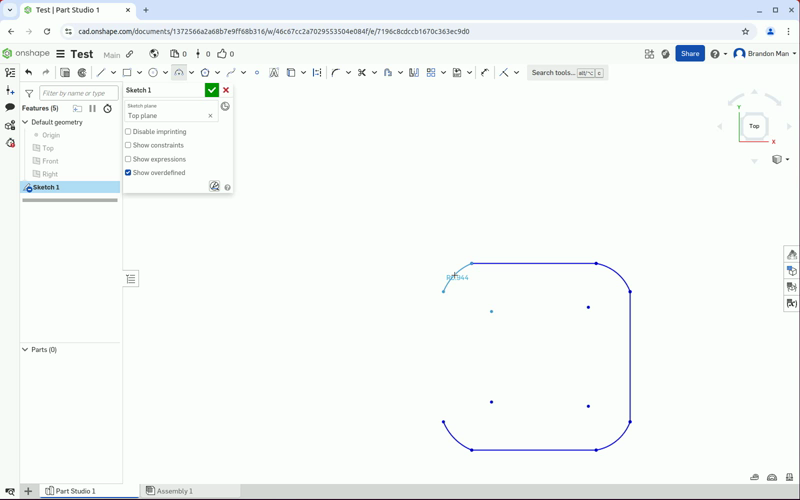
click(454, 274)
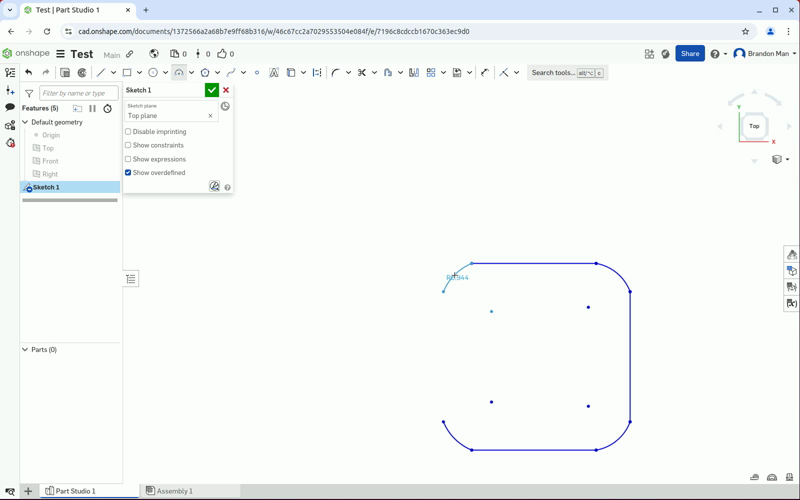
scroll(-6)
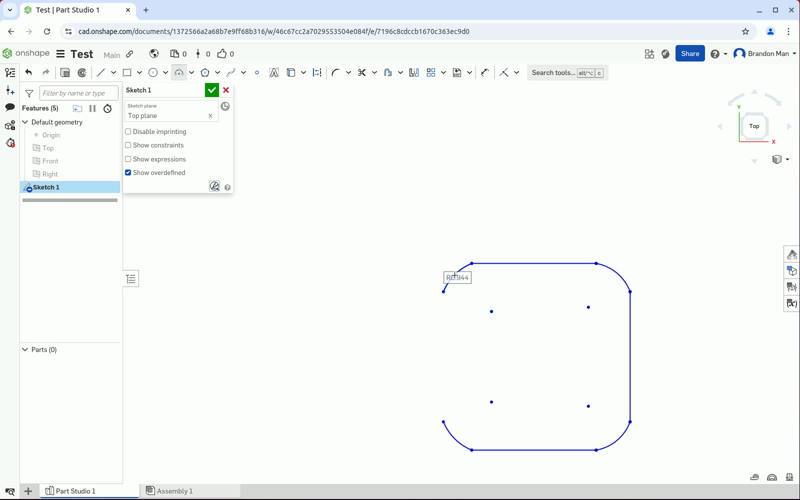
scroll(-6)
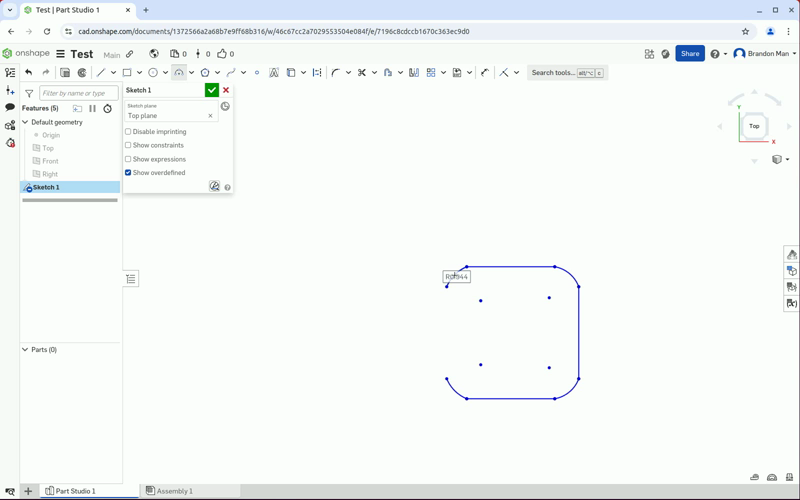
scroll(-6)
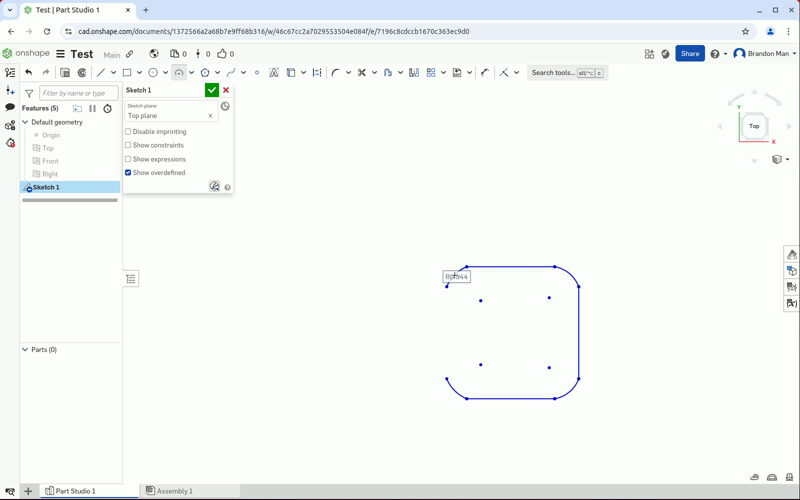
scroll(-6)
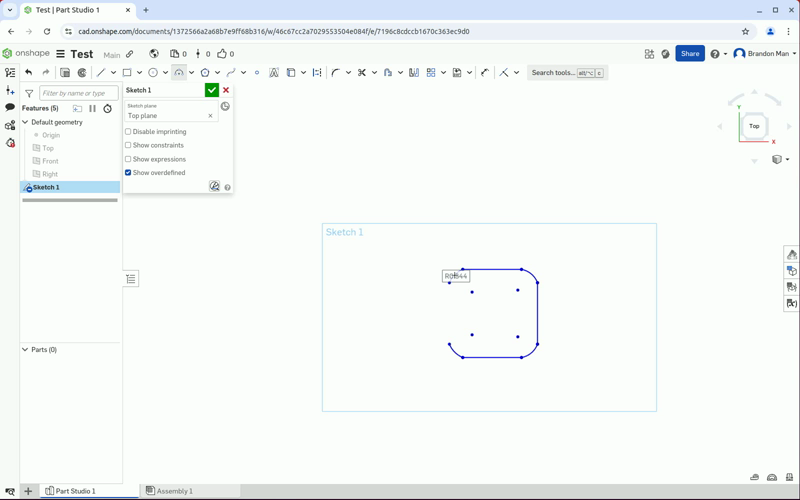
scroll(-6)
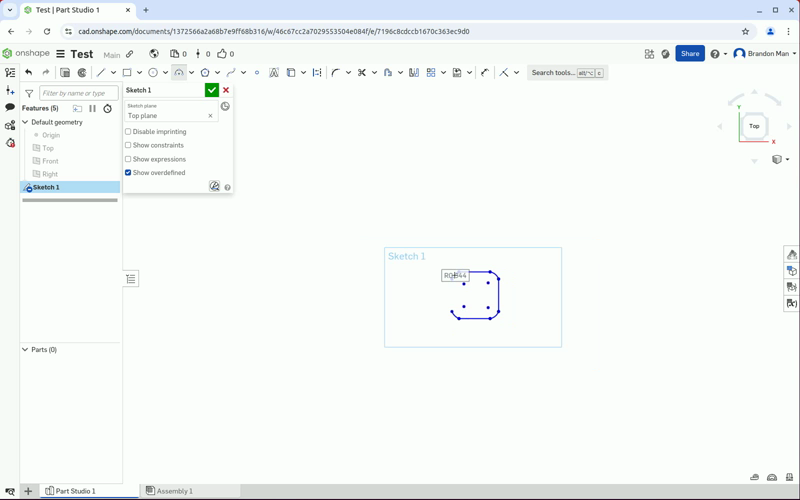
scroll(-6)
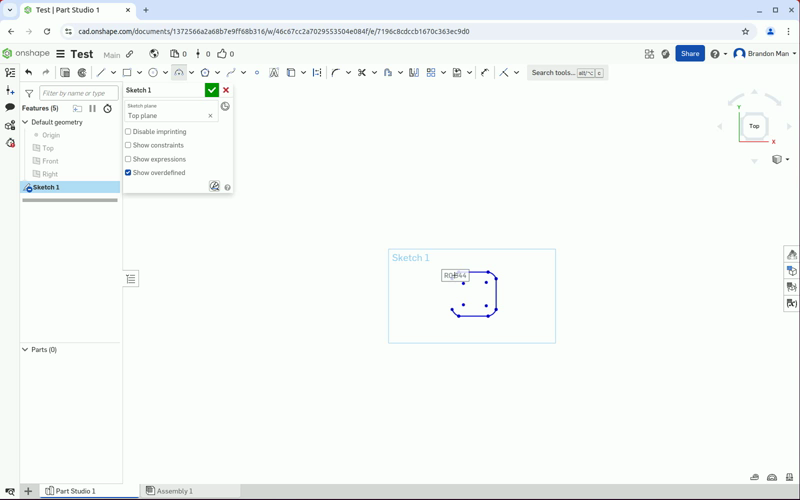
scroll(-6)
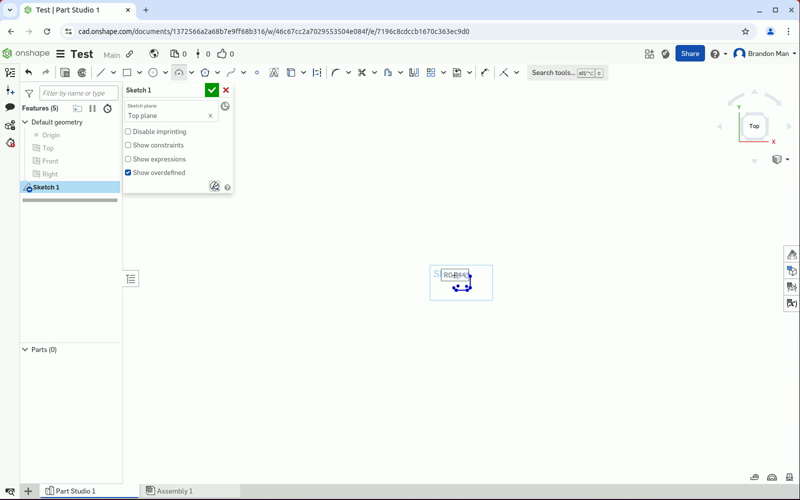
key_up(shift)
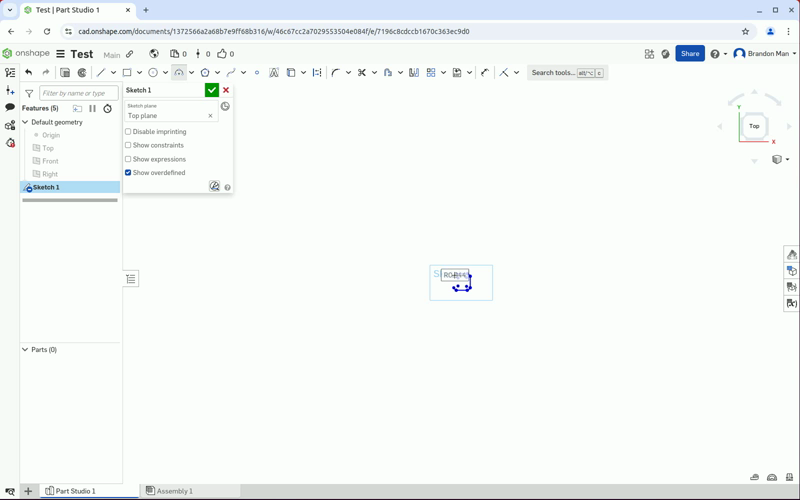
key(esc)
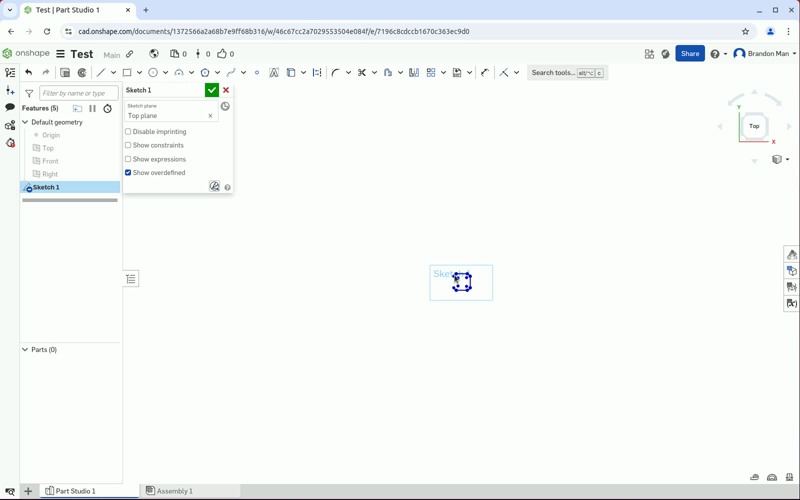
key(l)
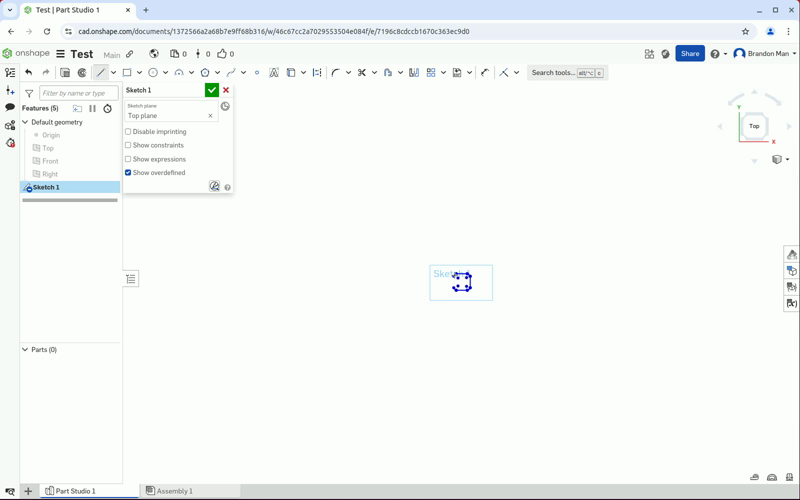
mouse_move(453, 276)
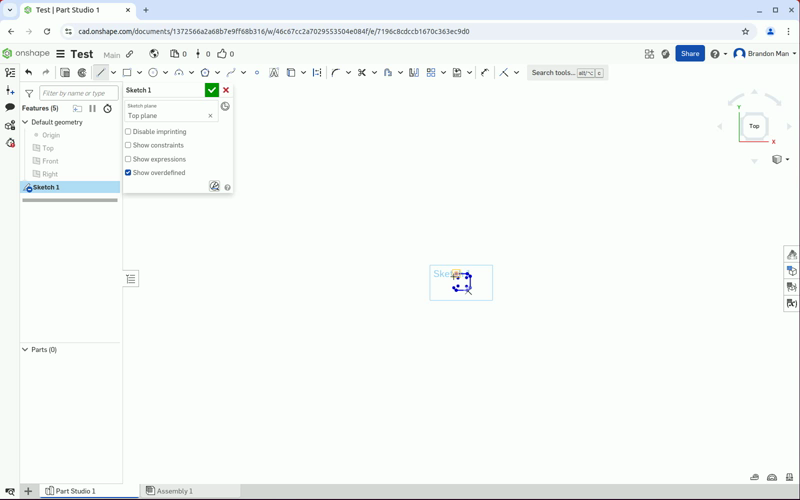
scroll(6)
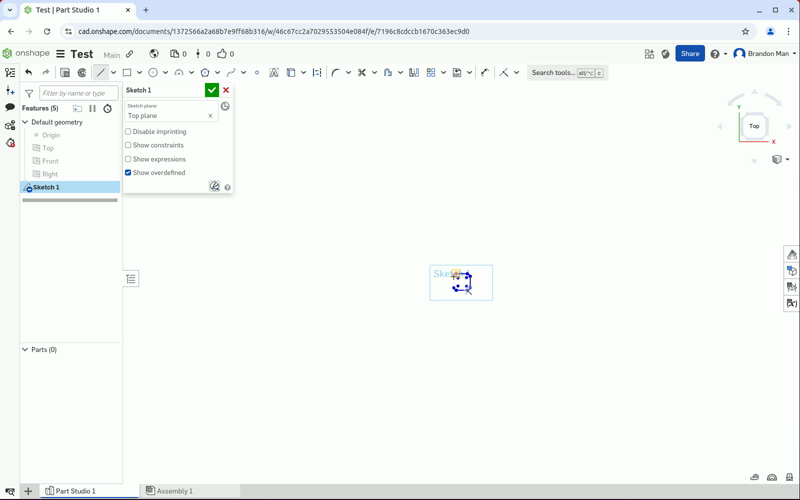
scroll(6)
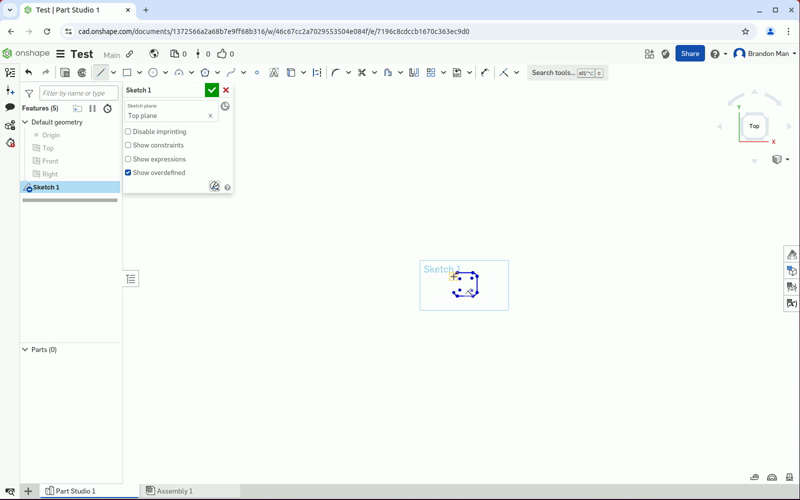
scroll(6)
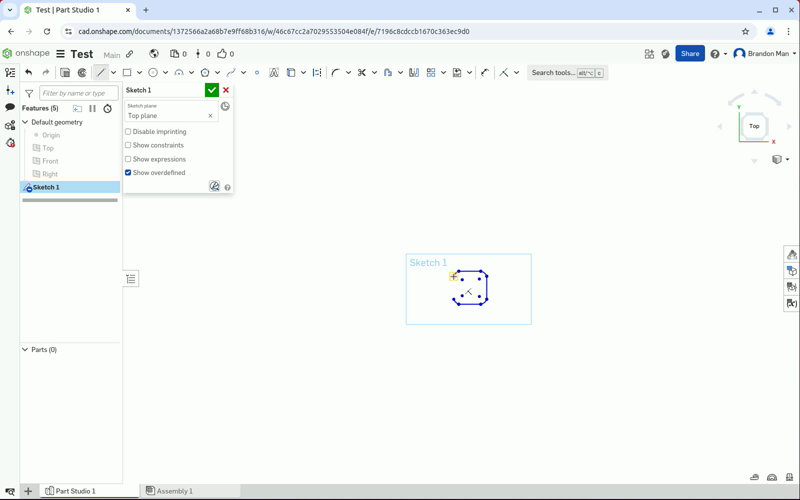
scroll(6)
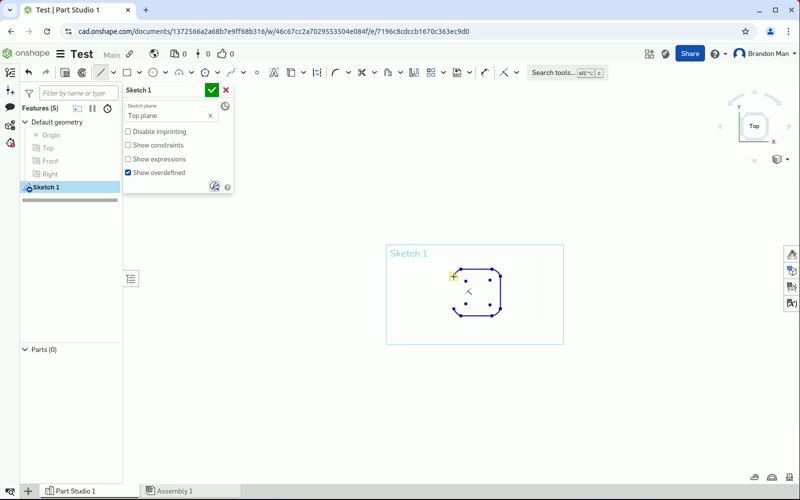
scroll(6)
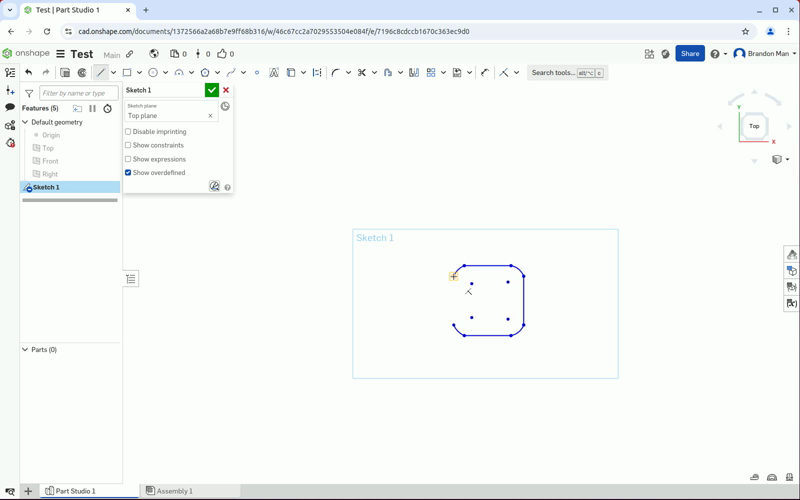
scroll(6)
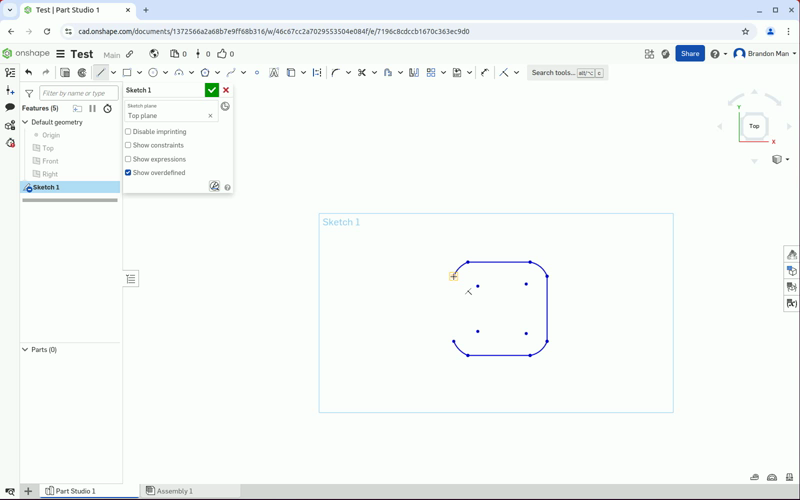
scroll(6)
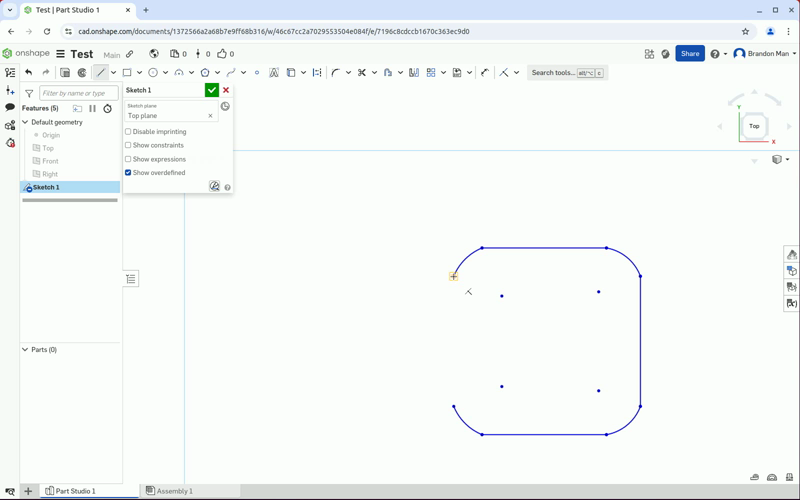
click(453, 276)
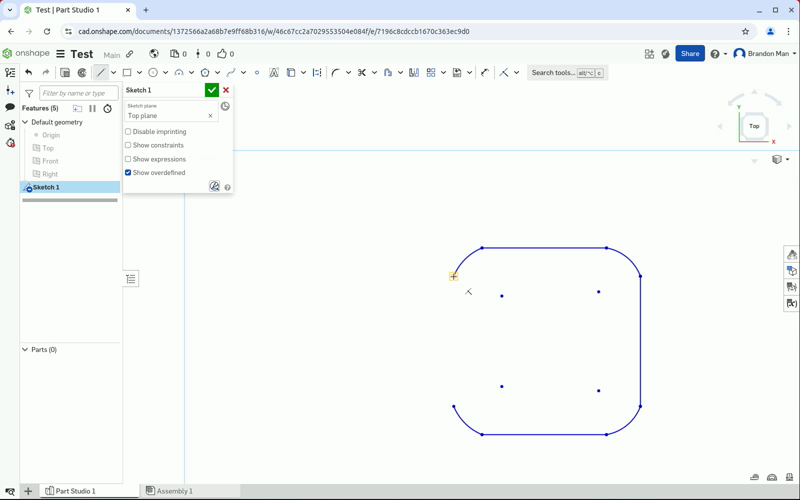
scroll(-6)
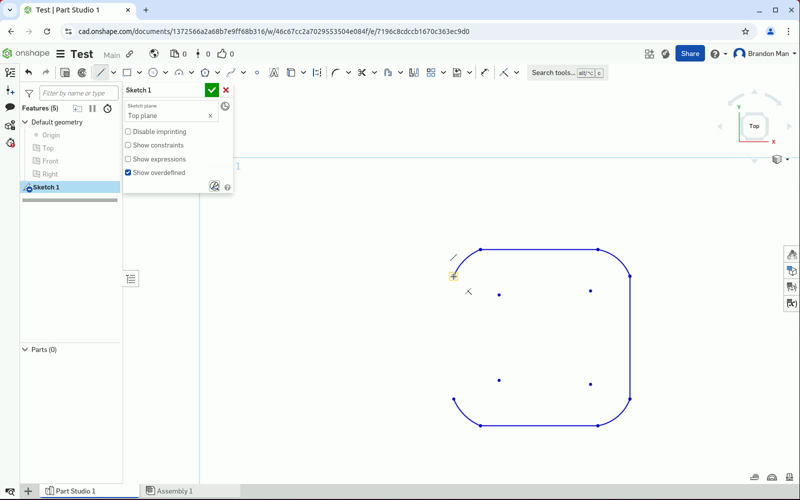
scroll(-6)
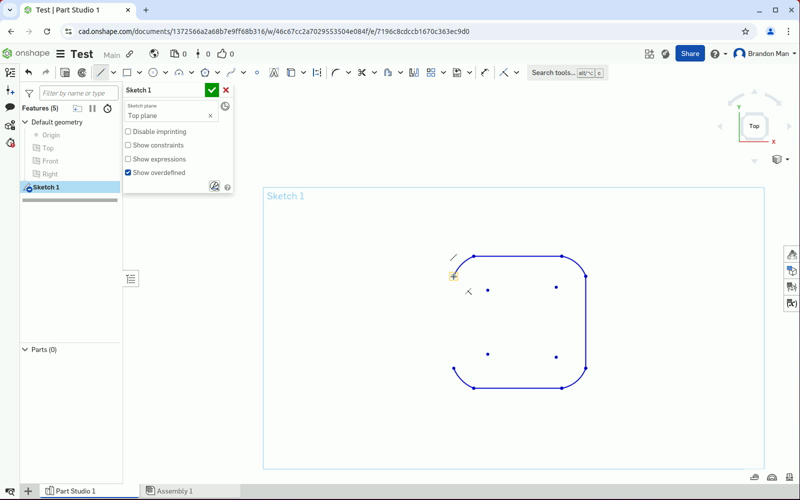
scroll(-6)
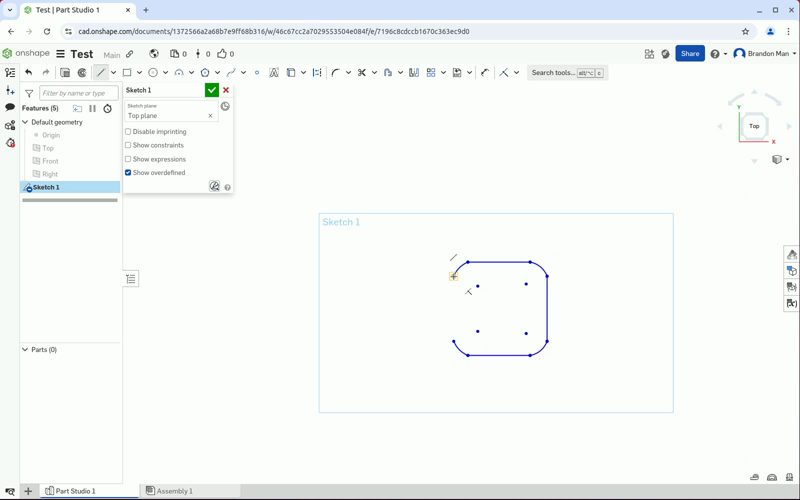
scroll(-6)
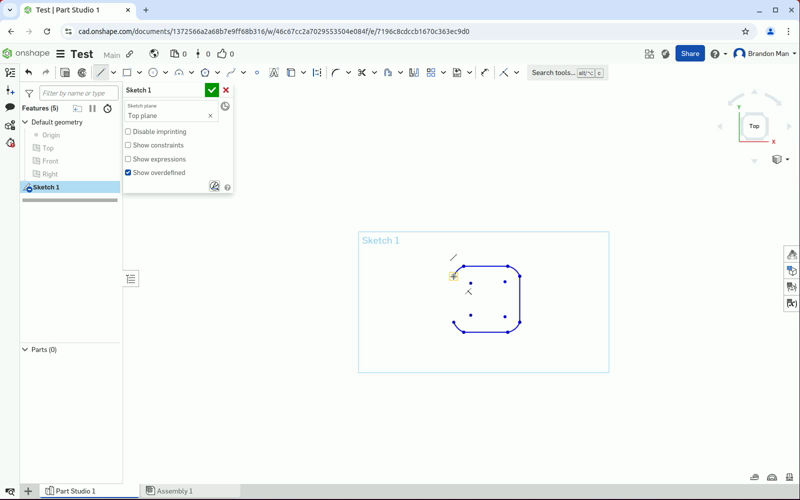
scroll(-6)
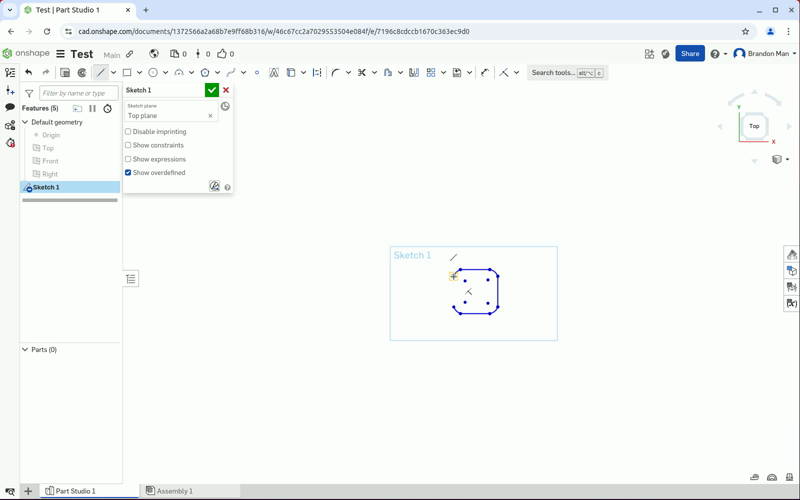
scroll(-6)
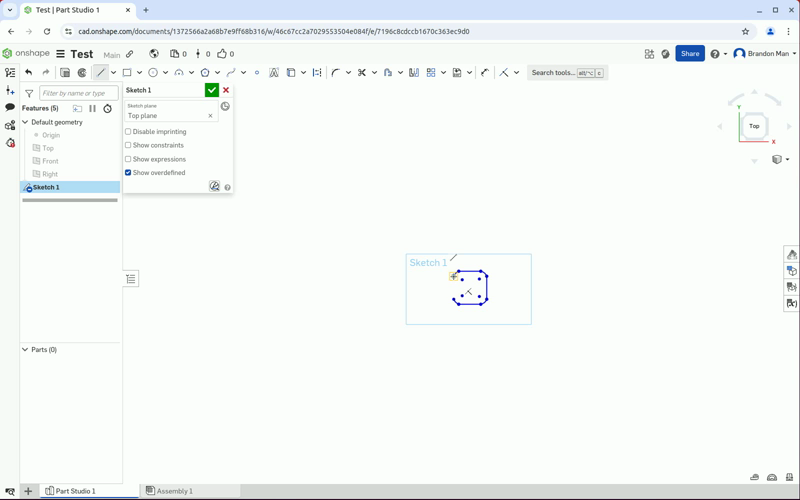
scroll(-6)
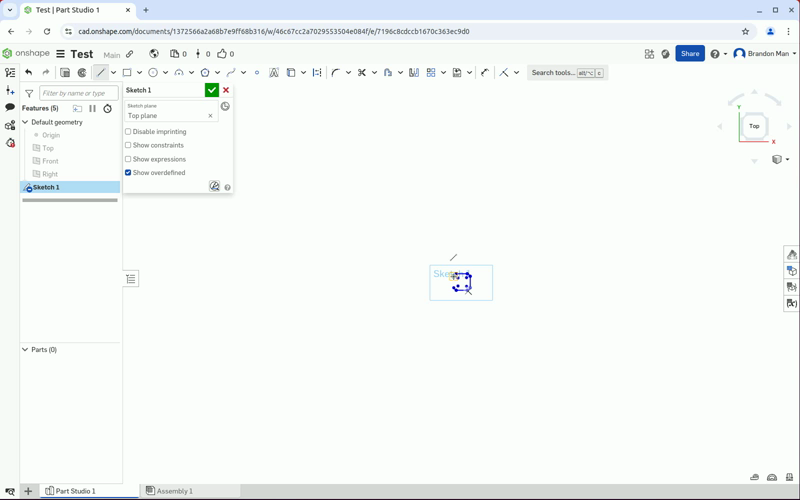
mouse_move(483, 276)
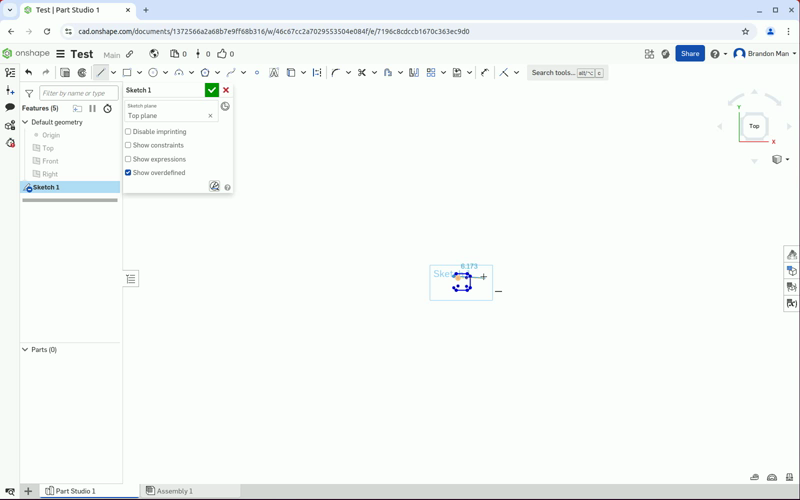
key_down(shift)
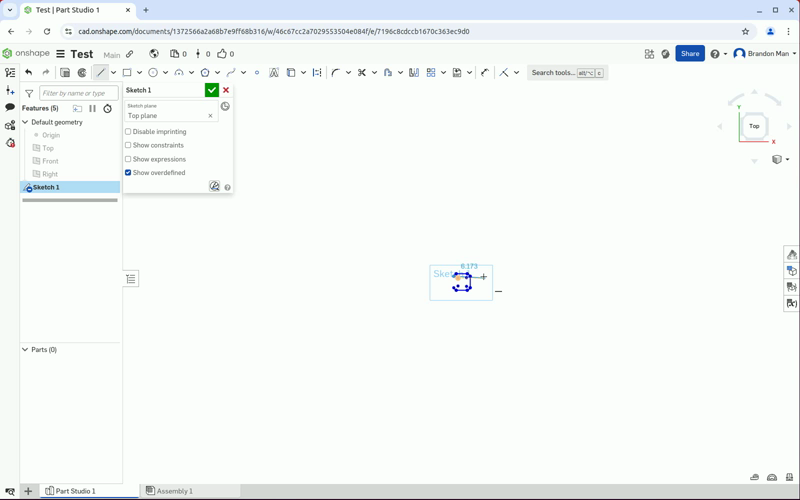
mouse_move(453, 287)
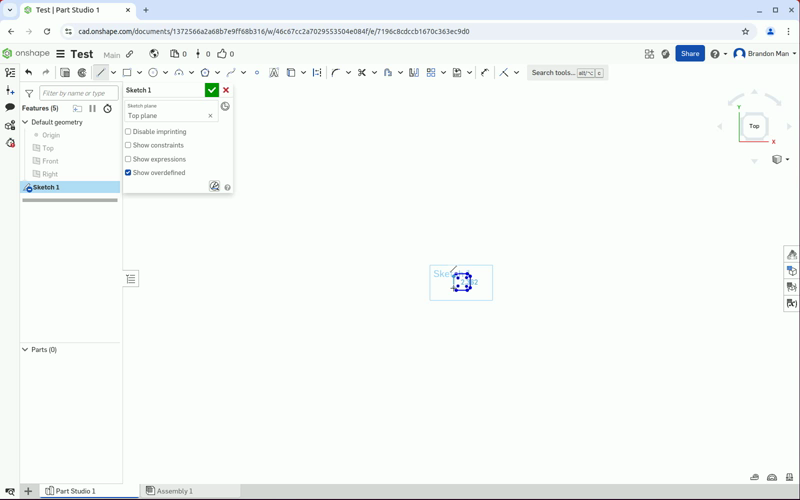
scroll(6)
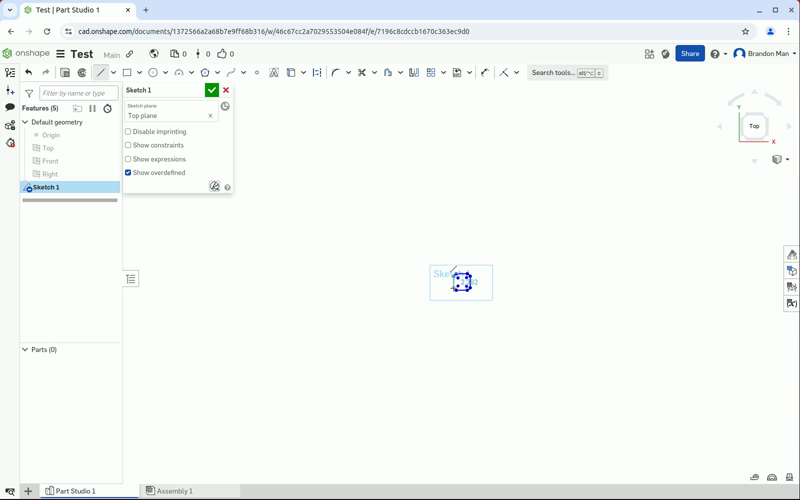
scroll(6)
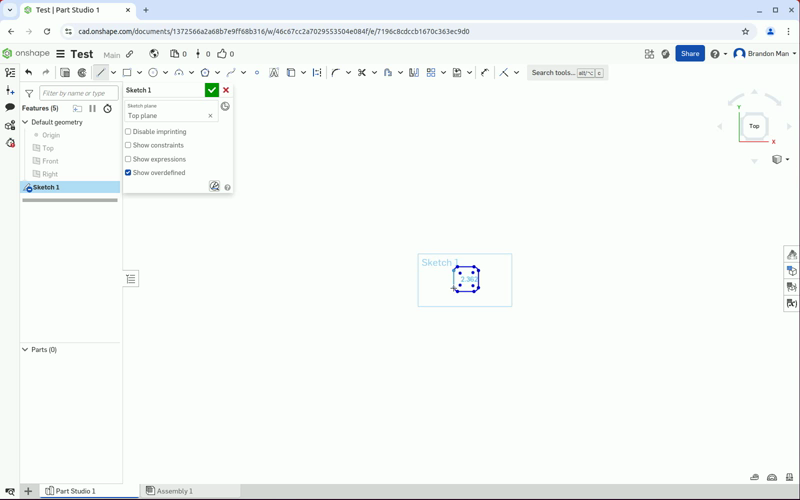
scroll(6)
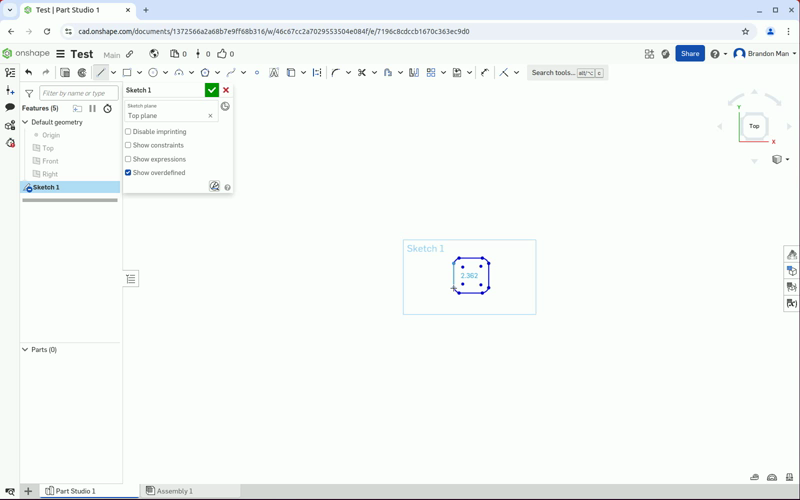
scroll(6)
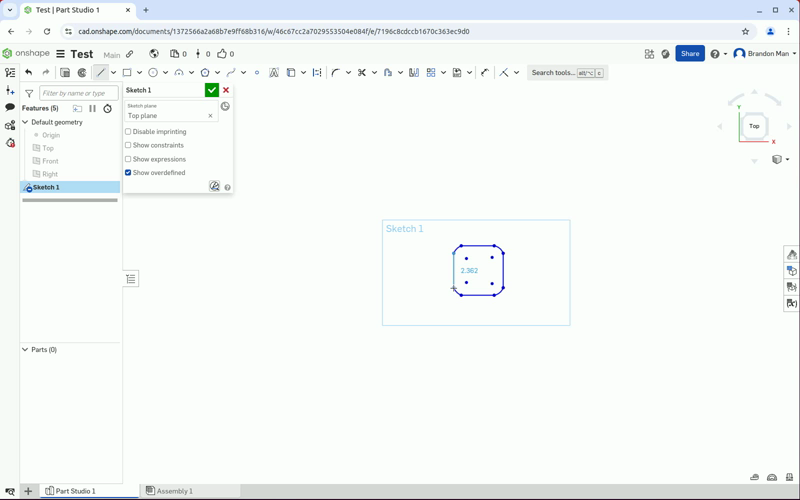
scroll(6)
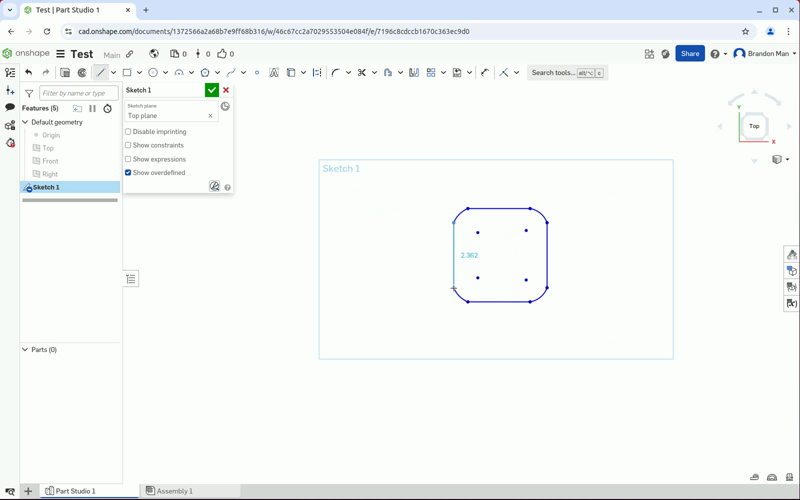
scroll(6)
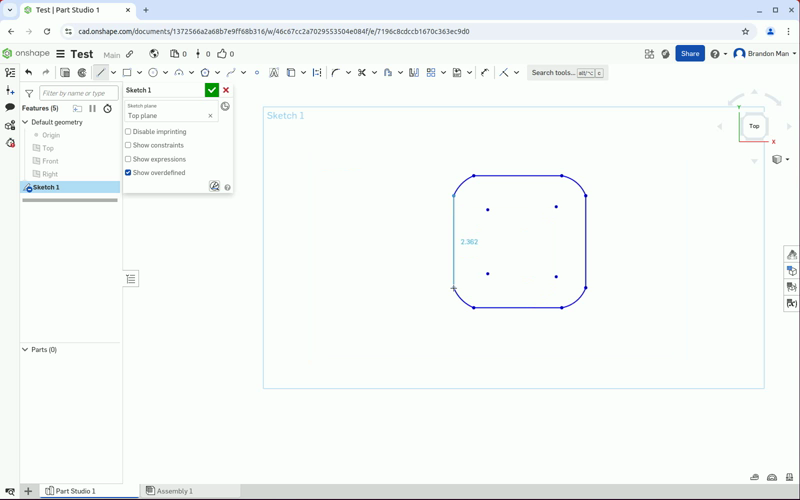
scroll(6)
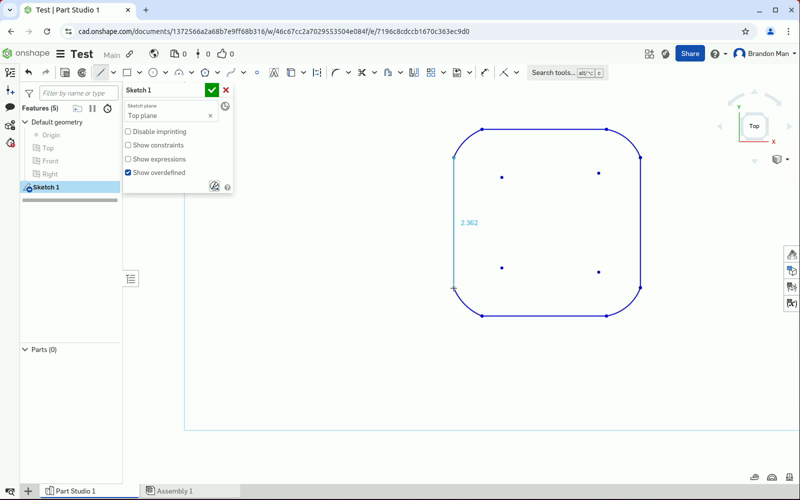
key_up(shift)
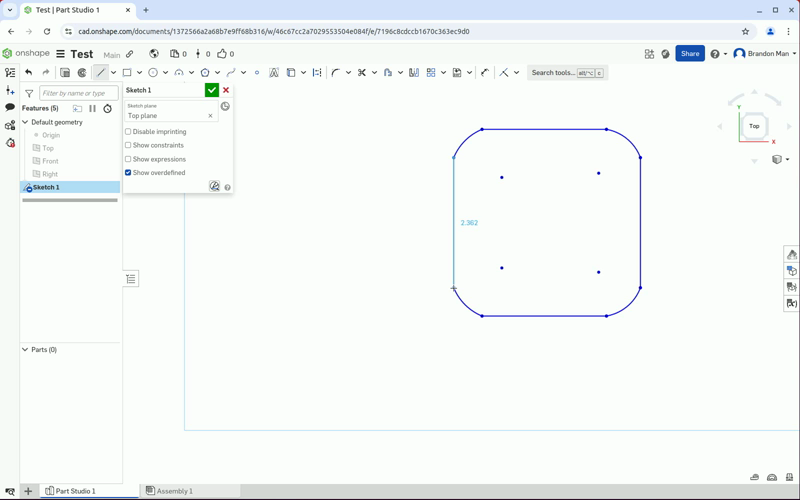
click(453, 287)
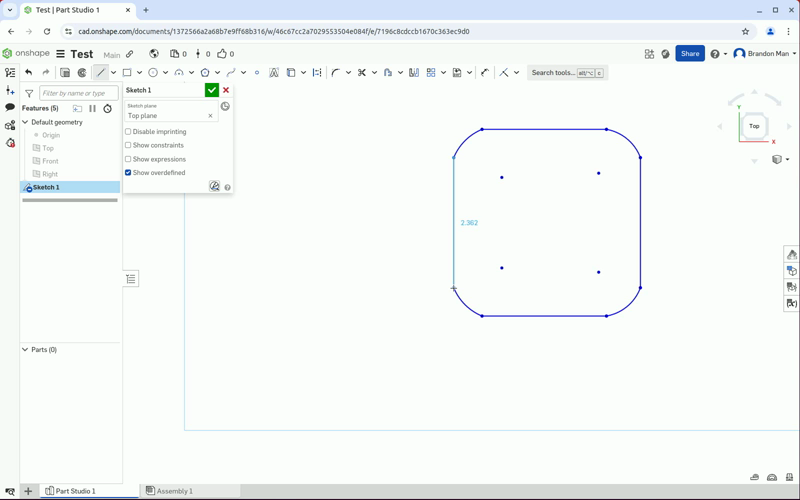
scroll(-6)
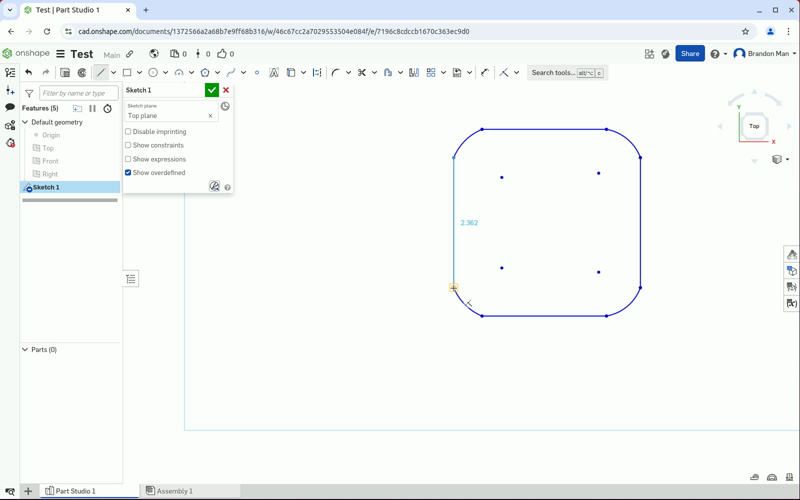
scroll(-6)
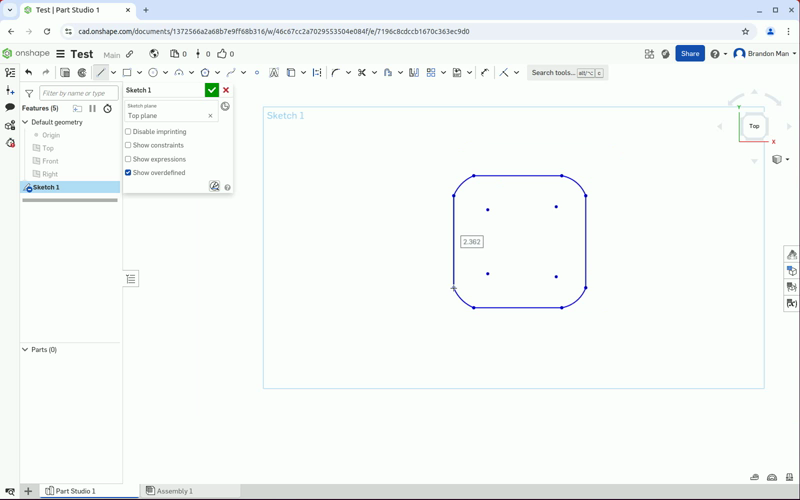
scroll(-6)
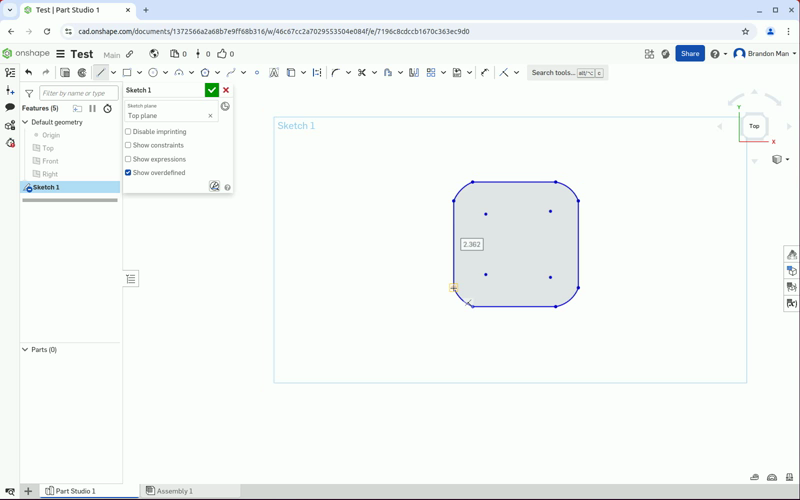
scroll(-6)
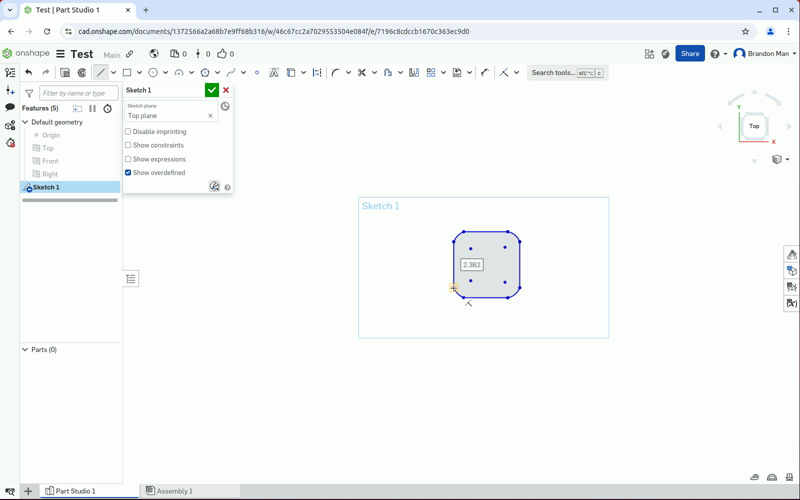
scroll(-6)
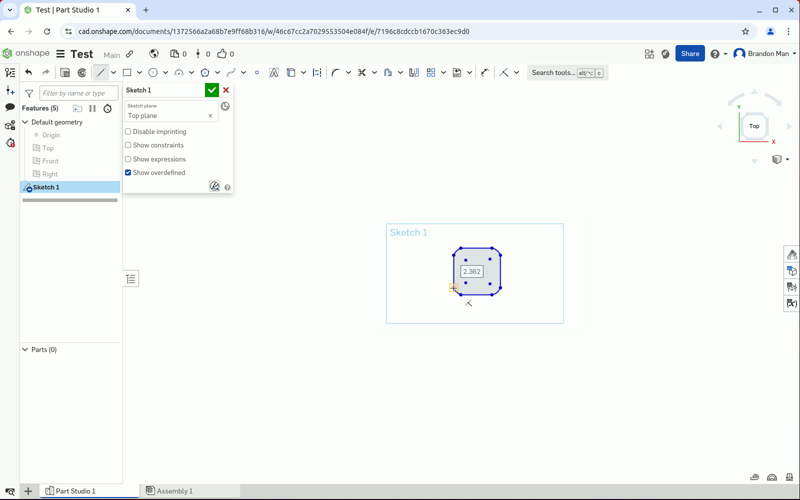
scroll(-6)
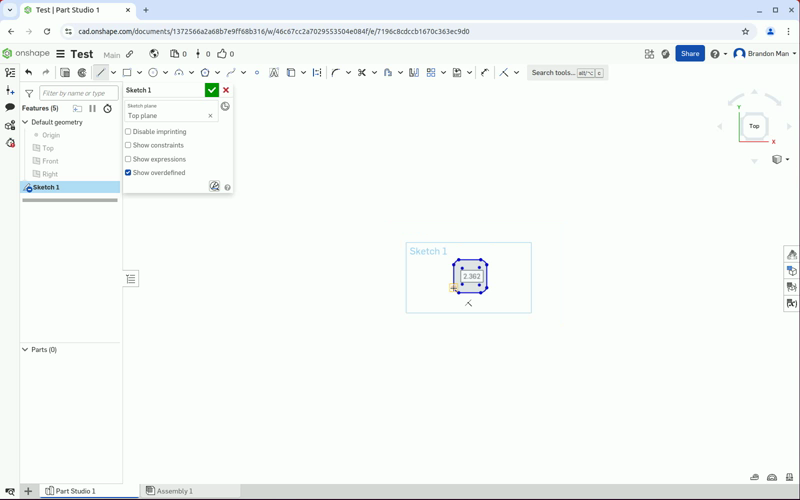
scroll(-6)
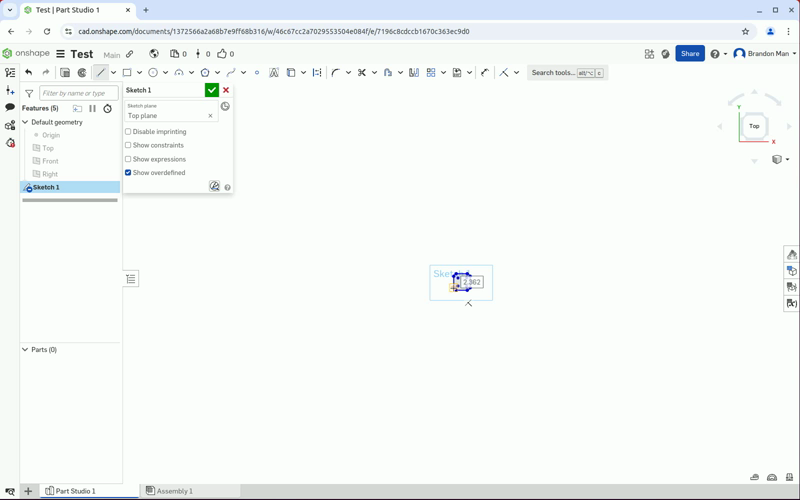
key(esc)
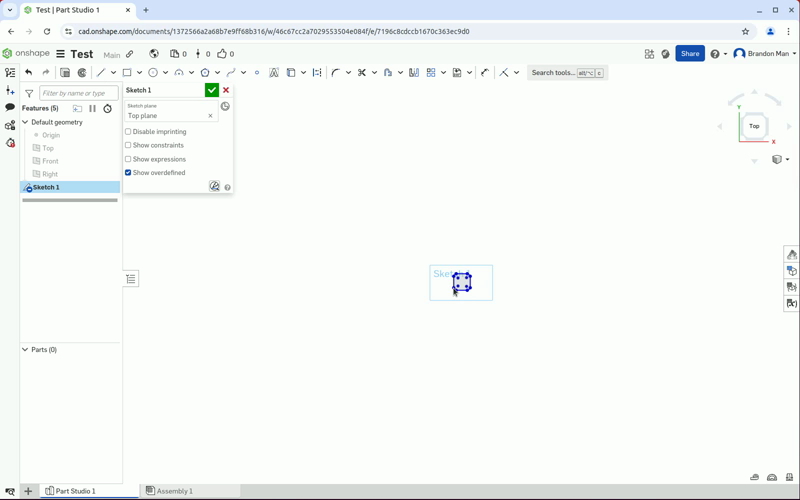
key(c)
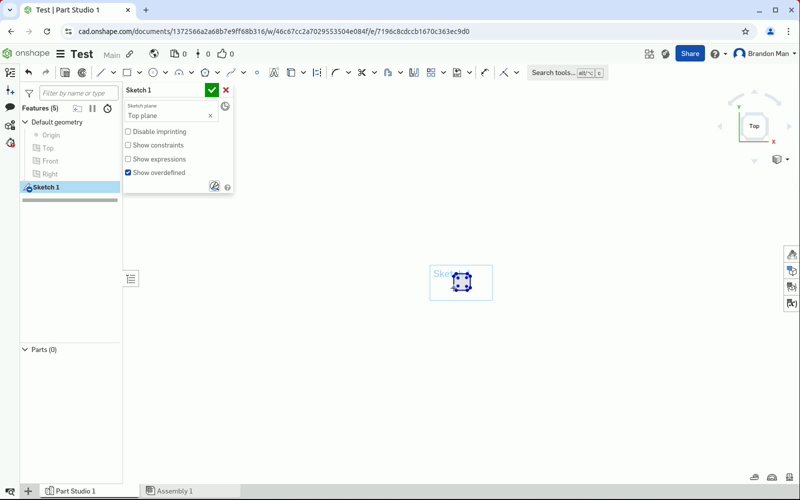
key_down(shift)
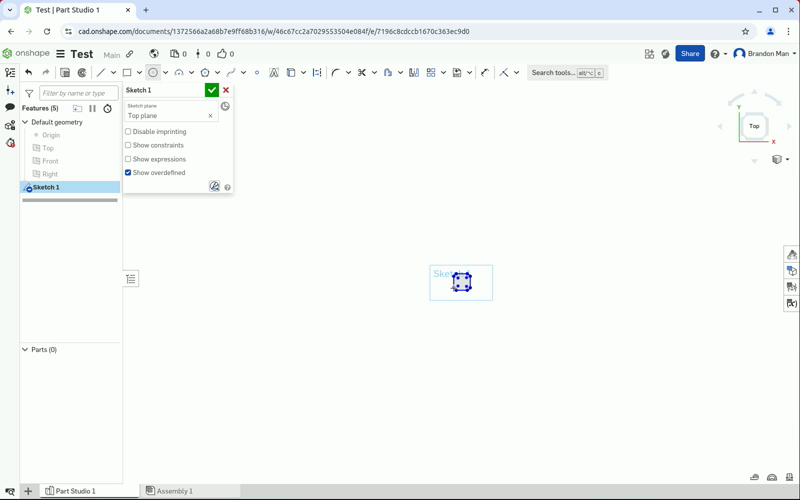
mouse_move(455, 288)
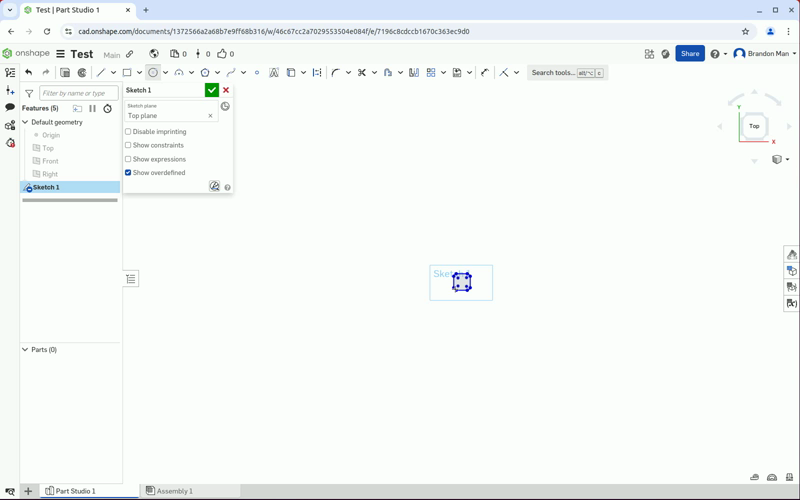
scroll(6)
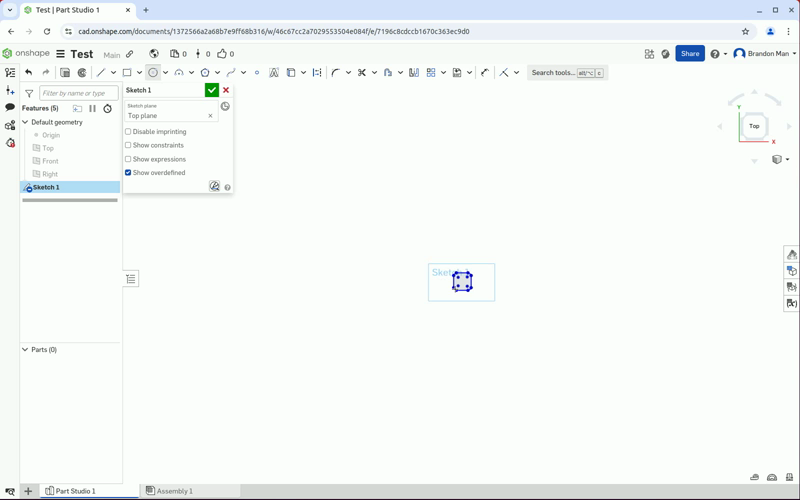
scroll(6)
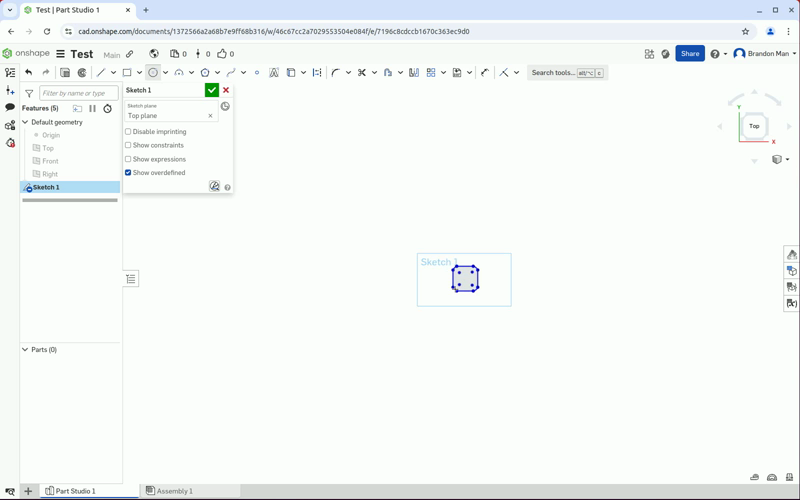
scroll(6)
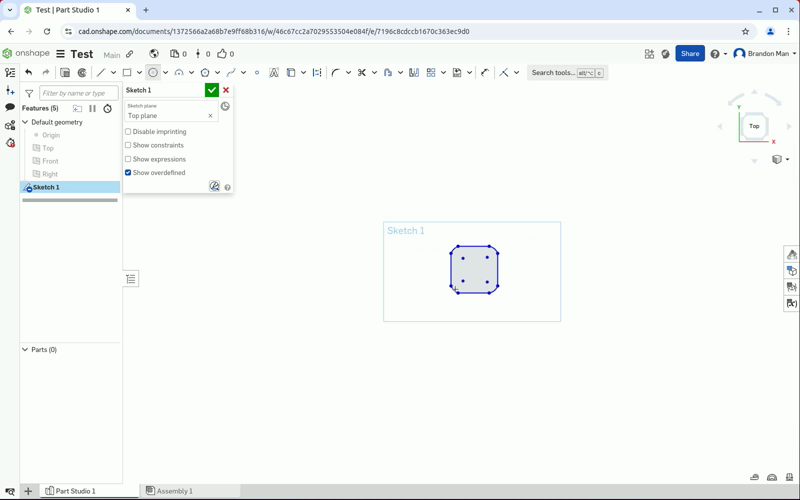
scroll(6)
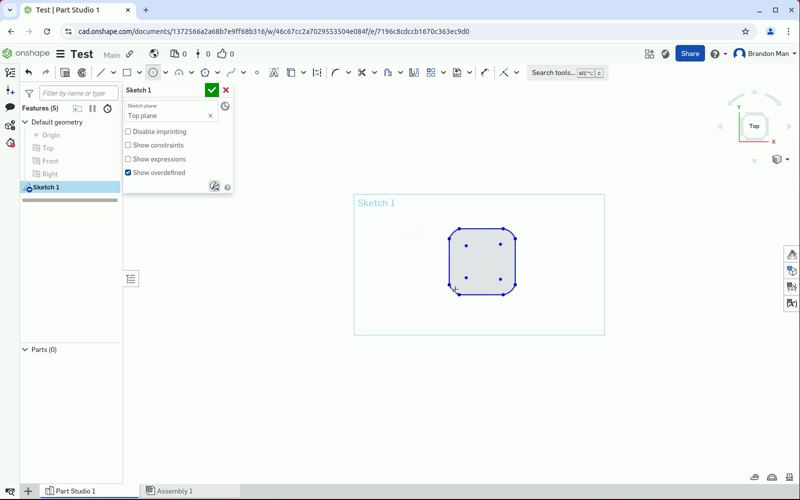
scroll(6)
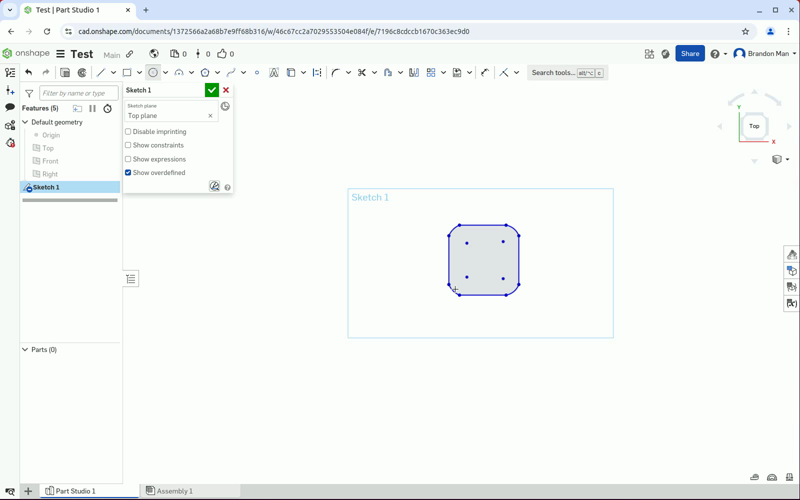
scroll(6)
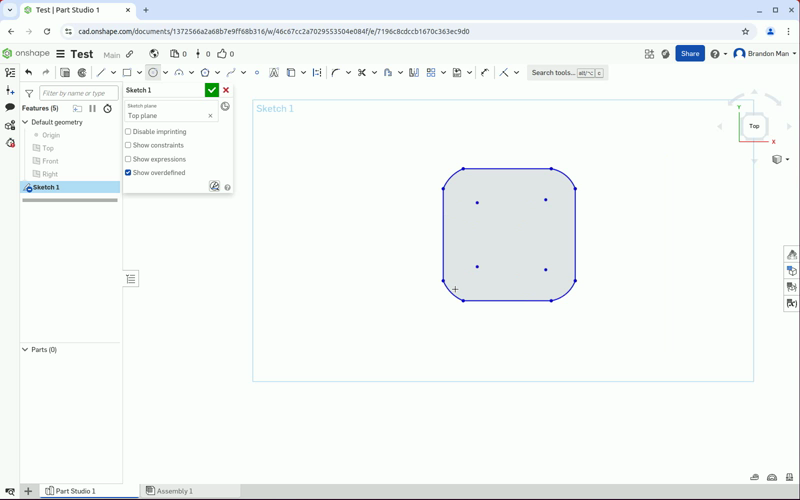
scroll(6)
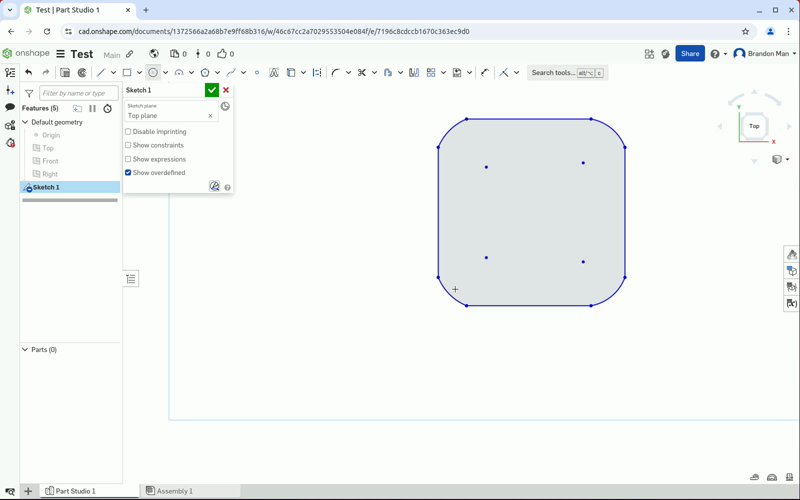
click(455, 288)
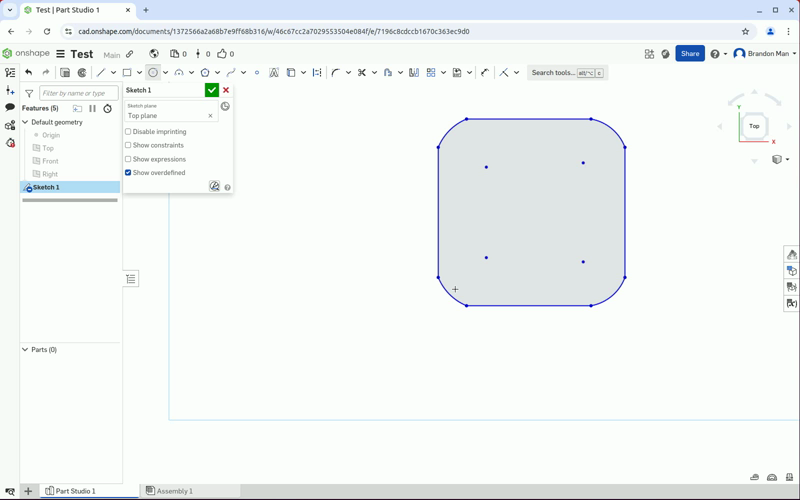
scroll(-6)
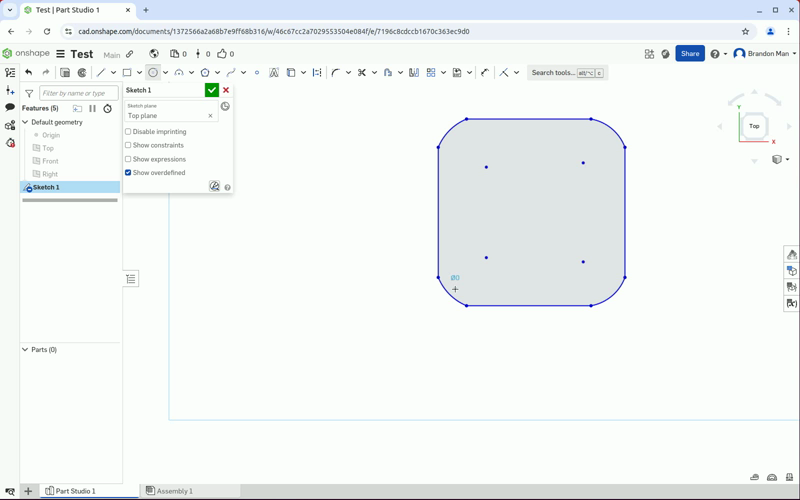
scroll(-6)
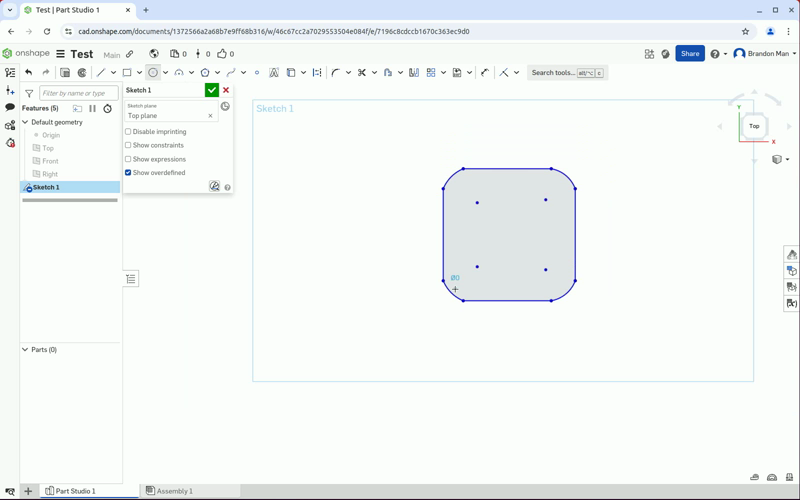
scroll(-6)
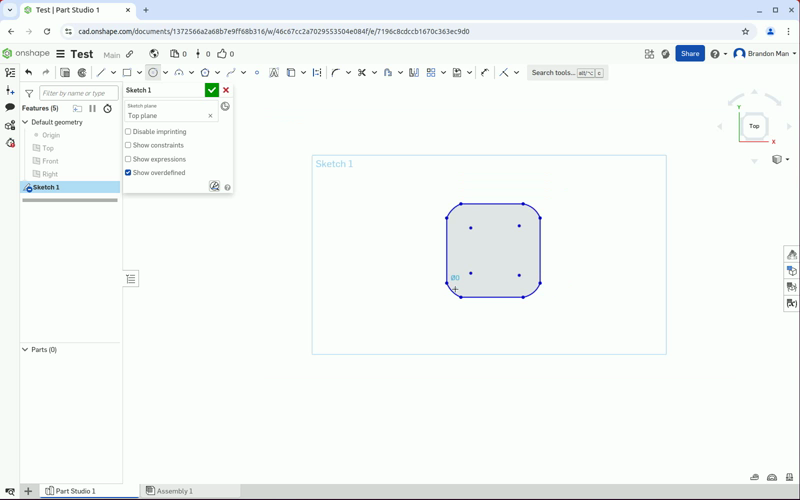
scroll(-6)
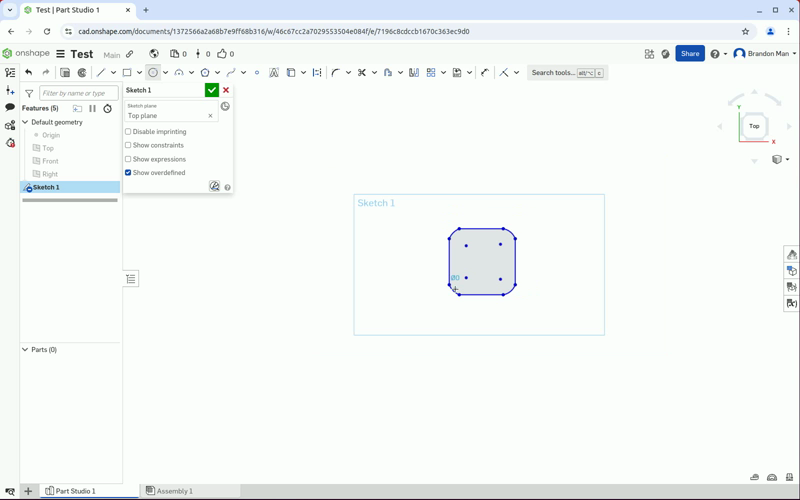
scroll(-6)
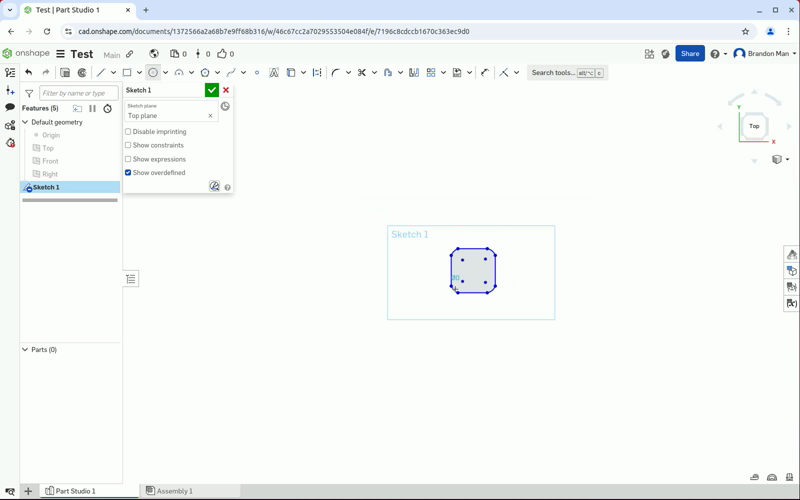
scroll(-6)
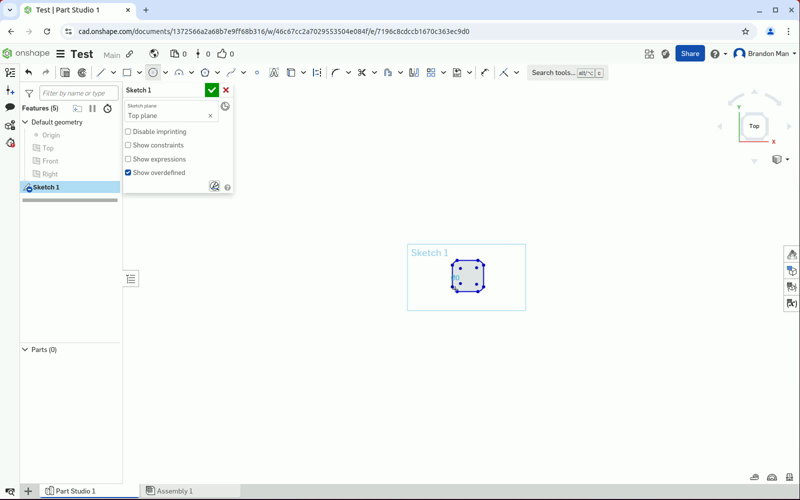
scroll(-6)
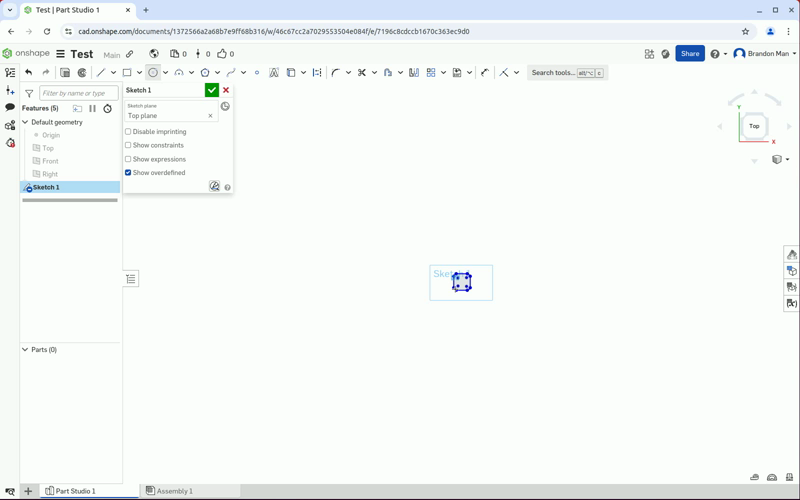
key_up(shift)
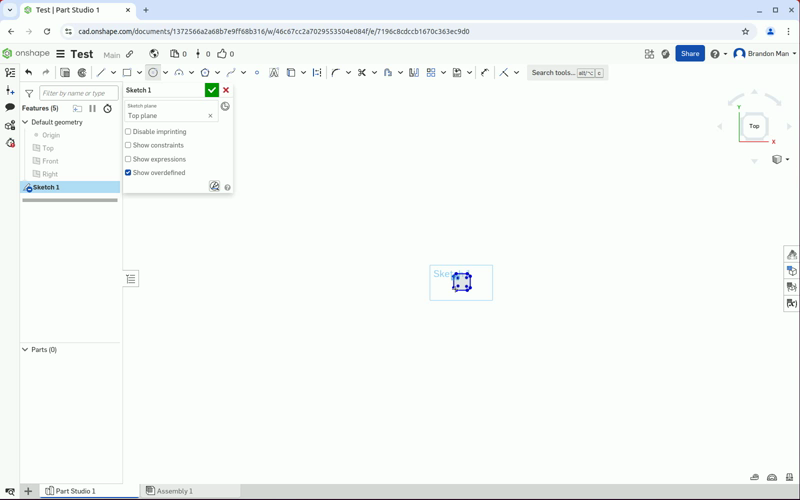
mouse_move(456, 288)
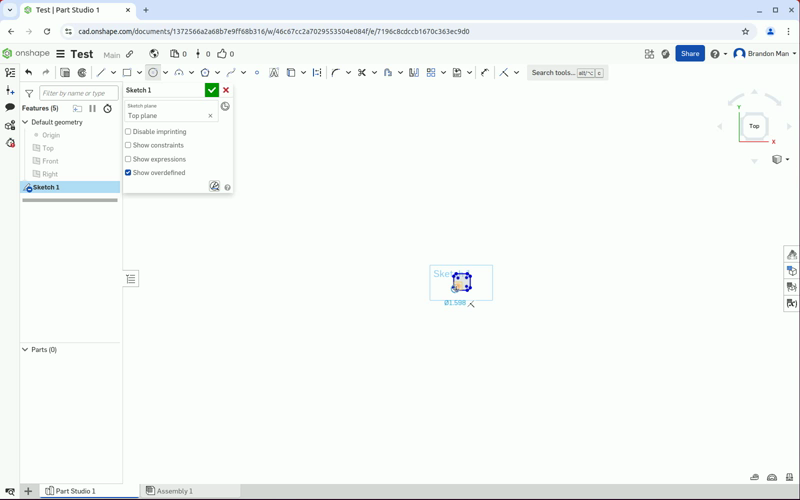
scroll(6)
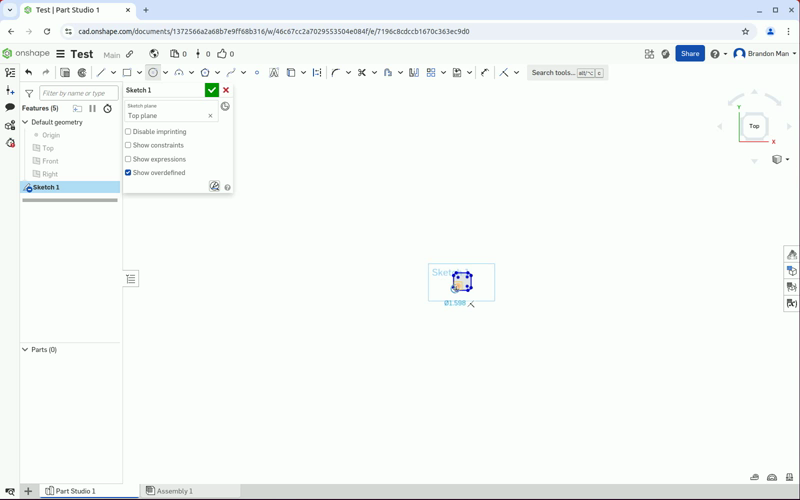
scroll(6)
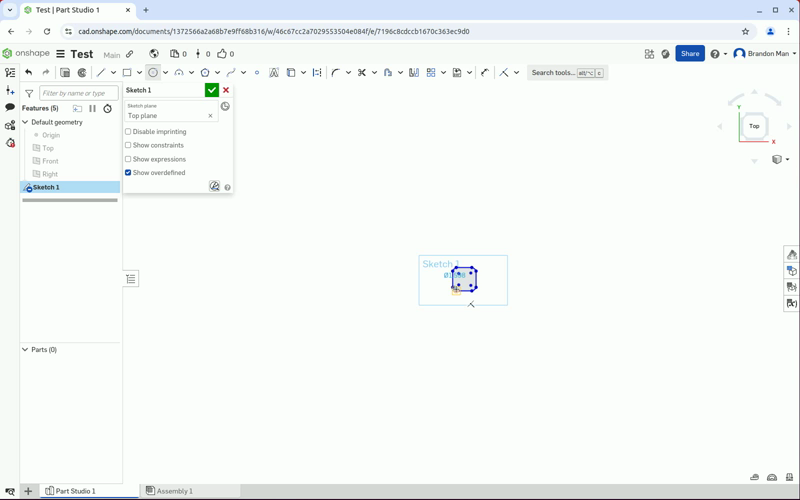
scroll(6)
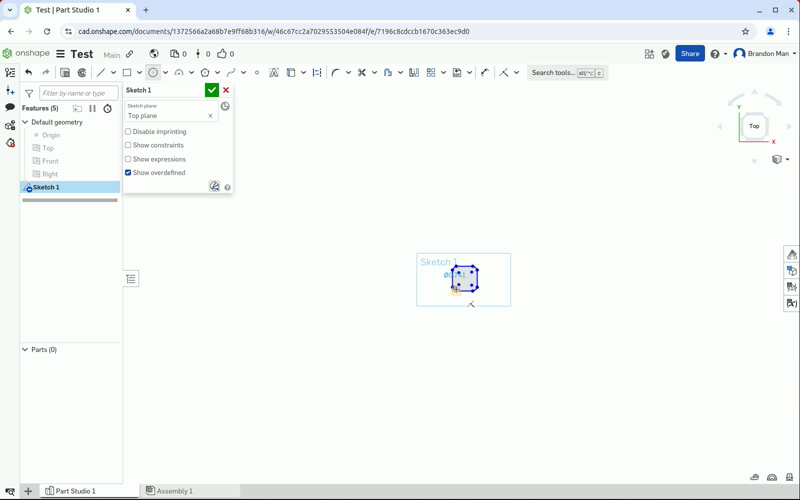
scroll(6)
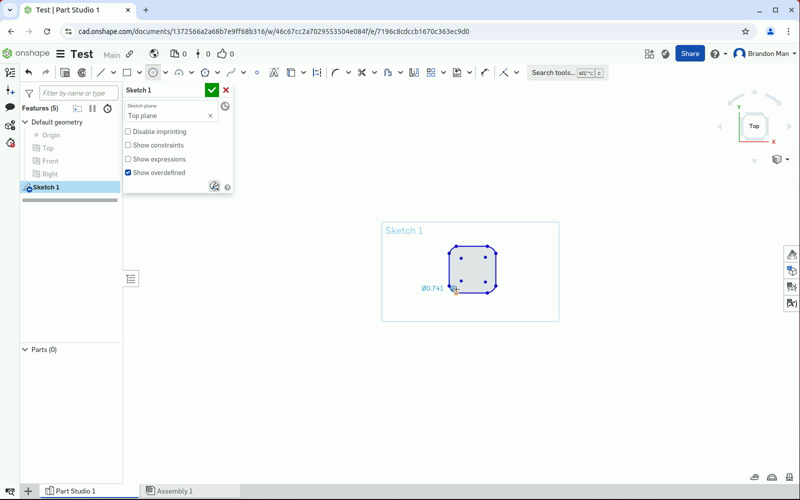
scroll(6)
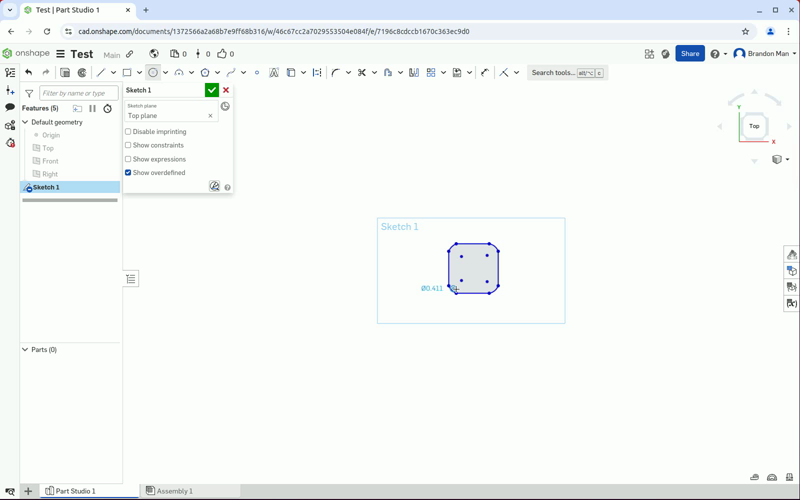
scroll(6)
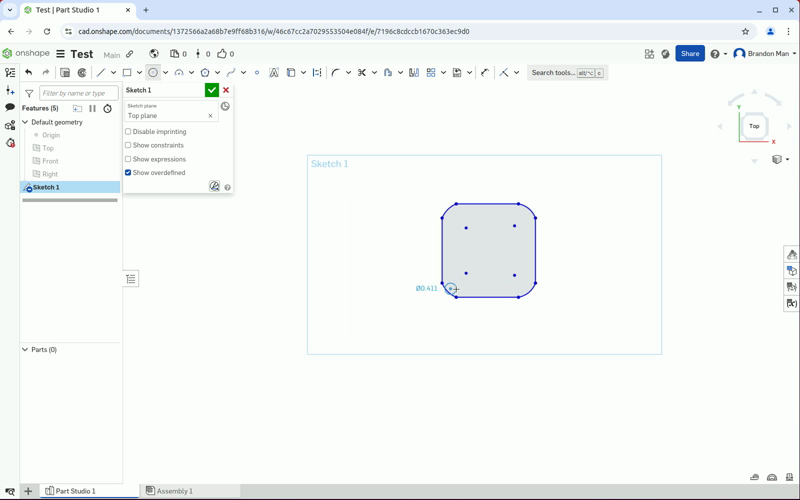
scroll(6)
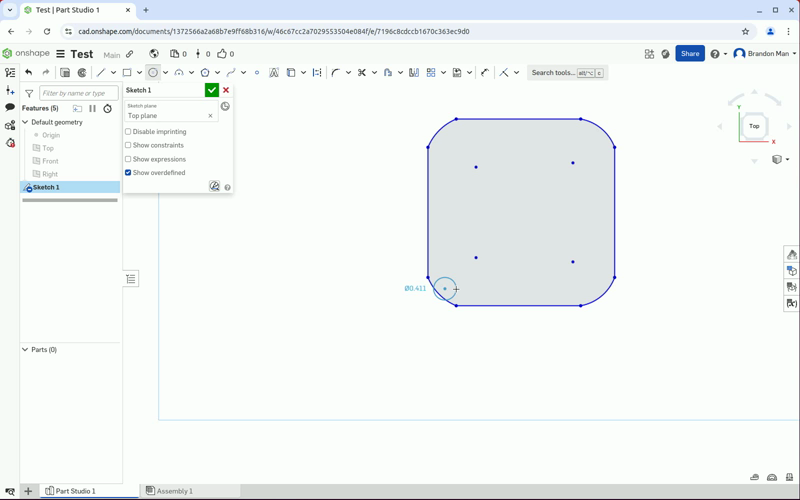
click(456, 288)
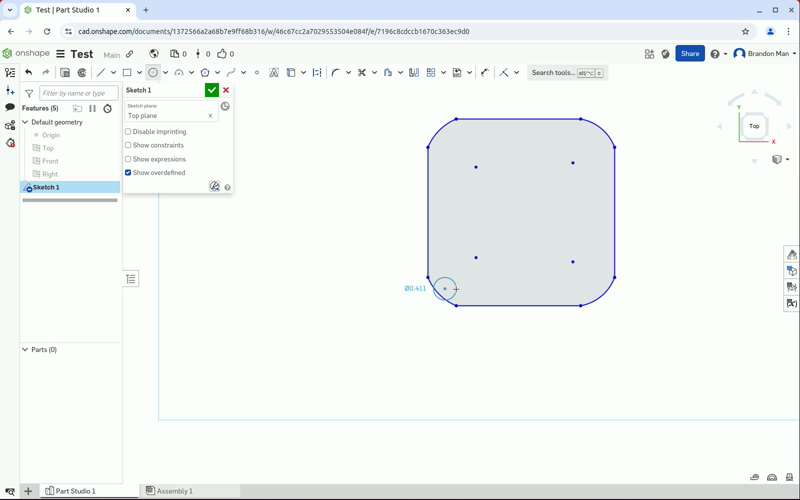
scroll(-6)
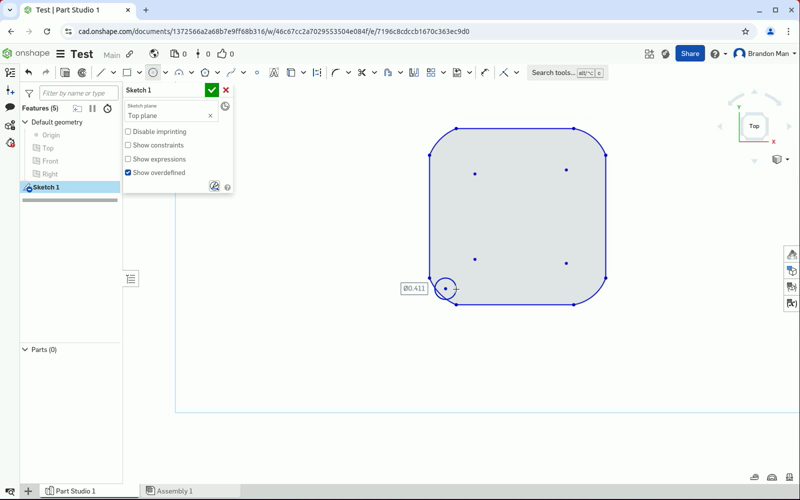
scroll(-6)
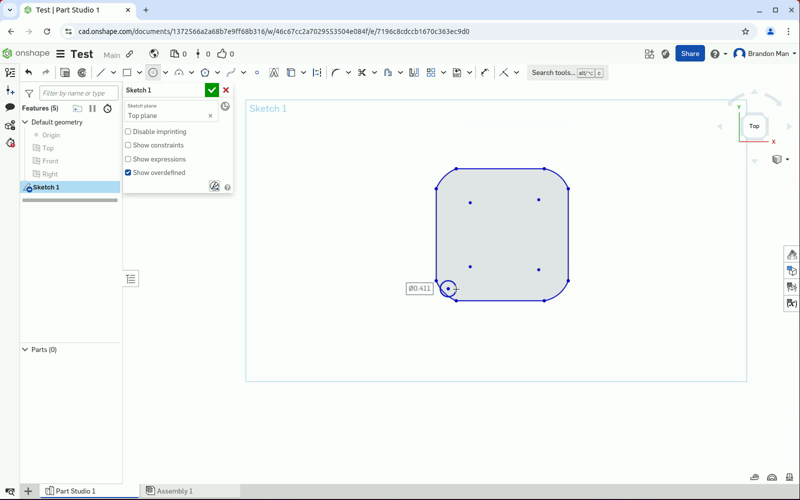
scroll(-6)
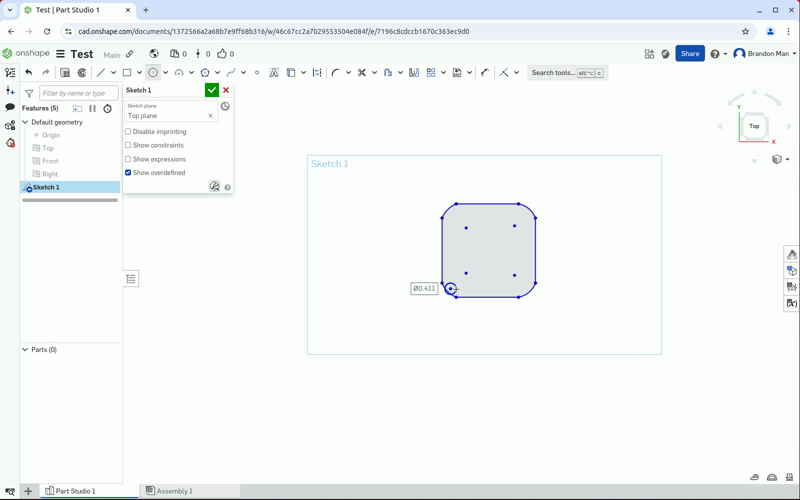
scroll(-6)
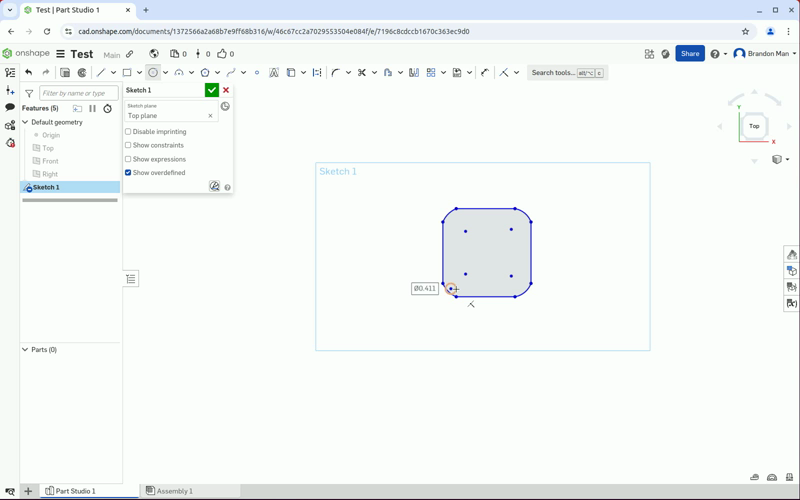
scroll(-6)
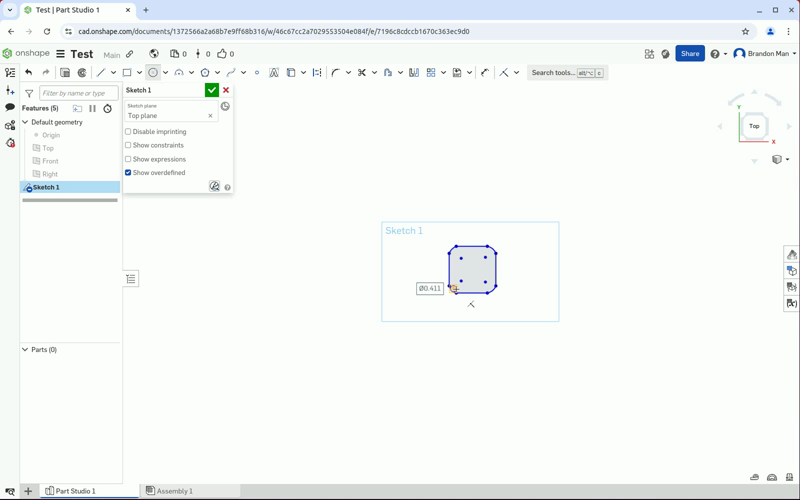
scroll(-6)
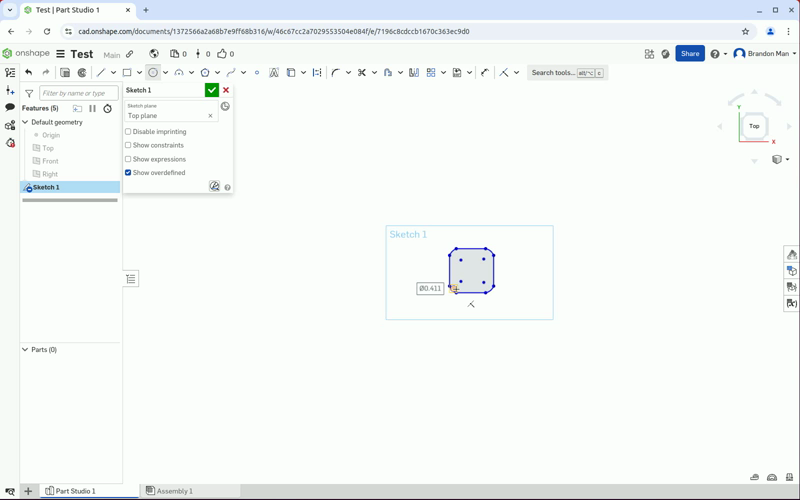
scroll(-6)
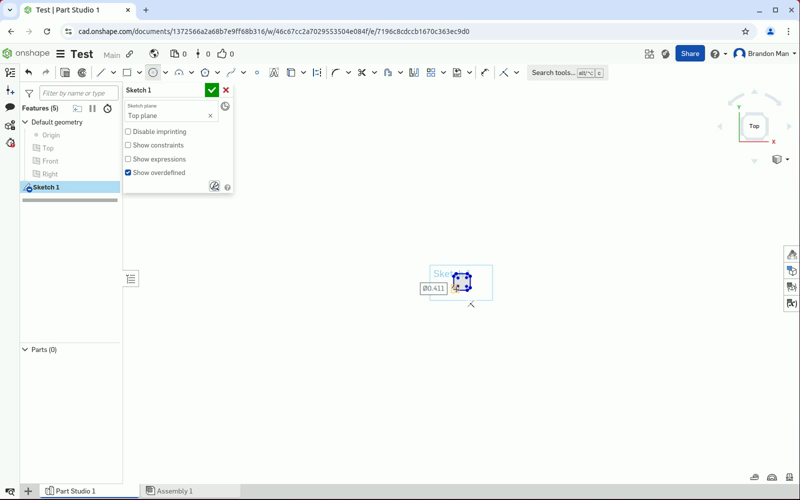
key(esc)
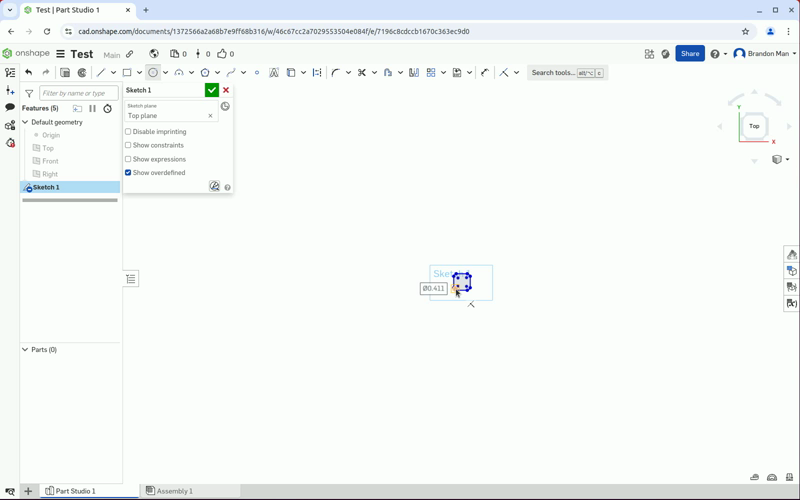
key(c)
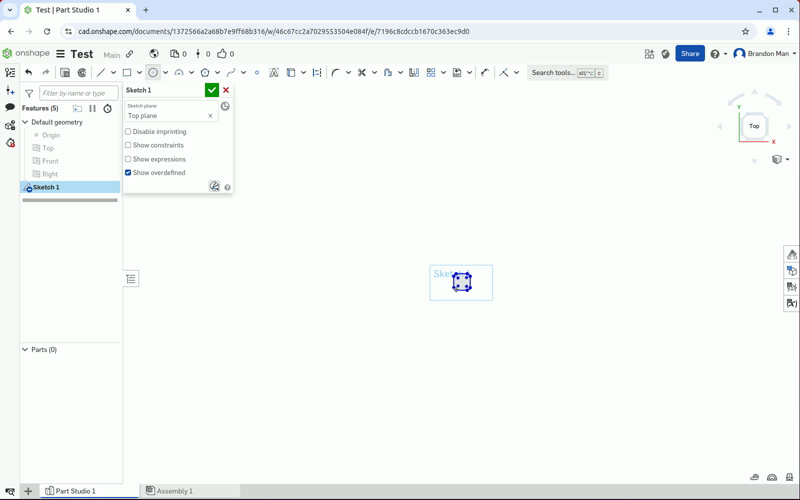
key_down(shift)
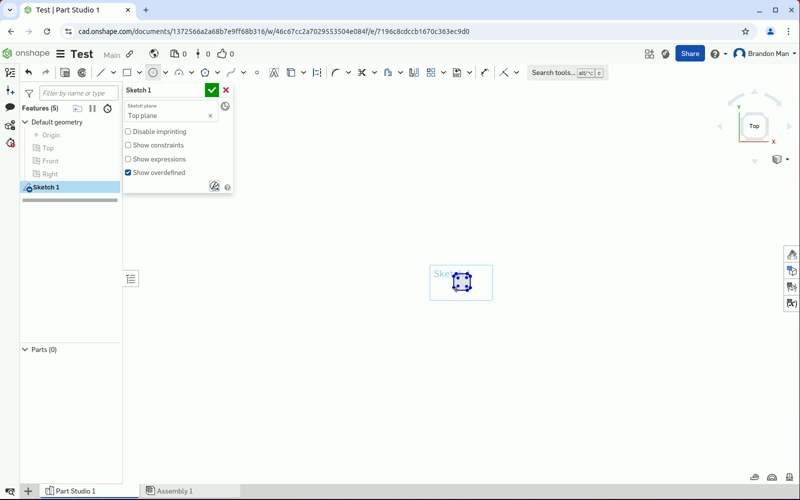
mouse_move(455, 275)
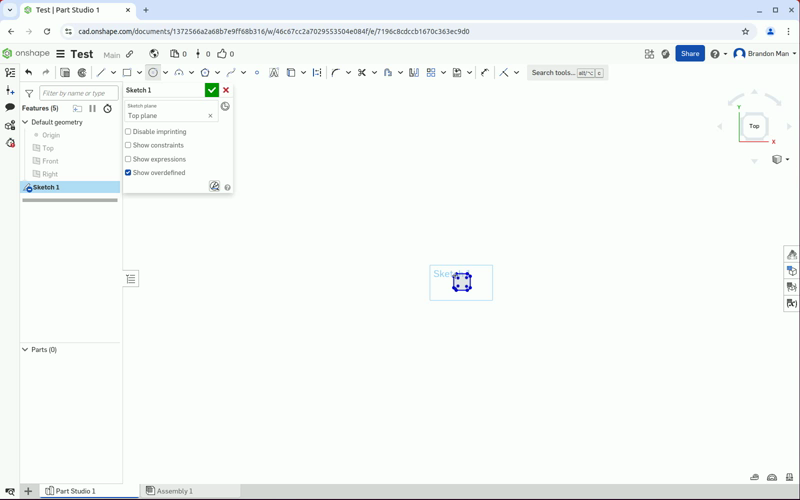
scroll(6)
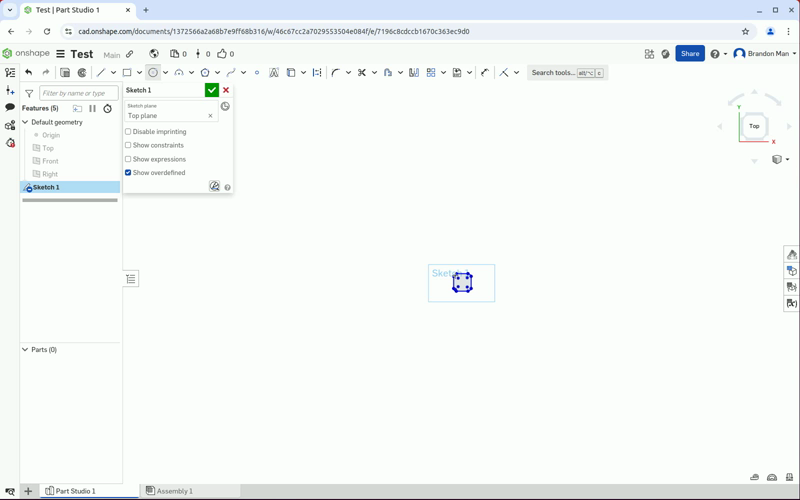
scroll(6)
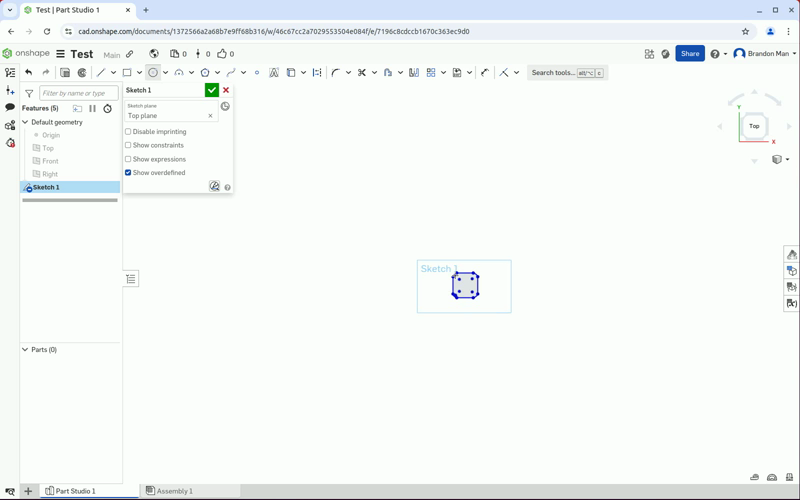
scroll(6)
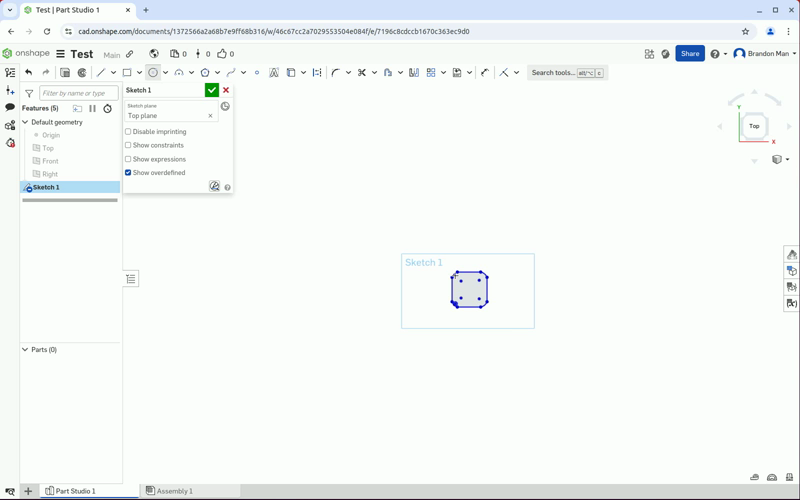
scroll(6)
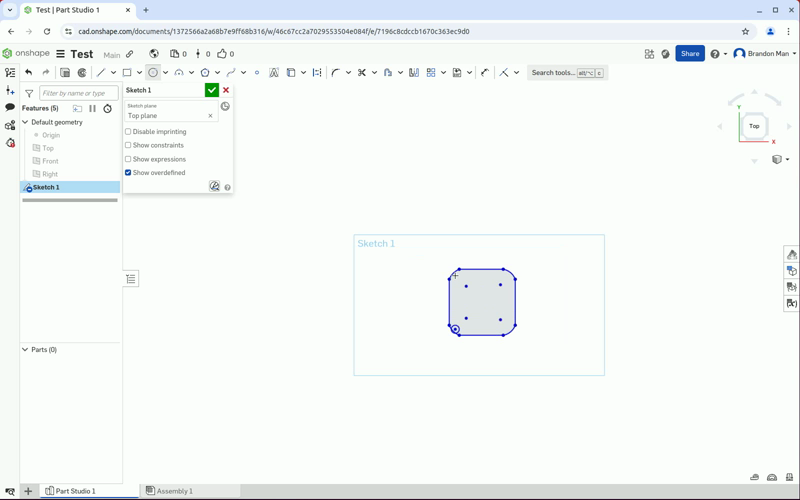
scroll(6)
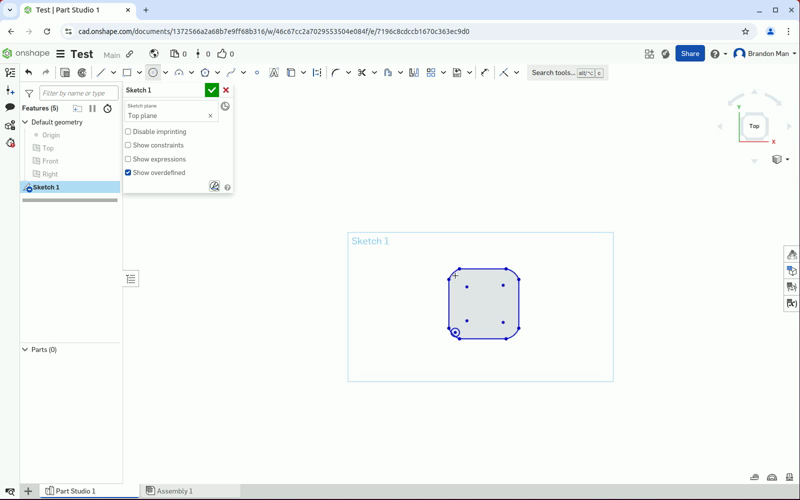
scroll(6)
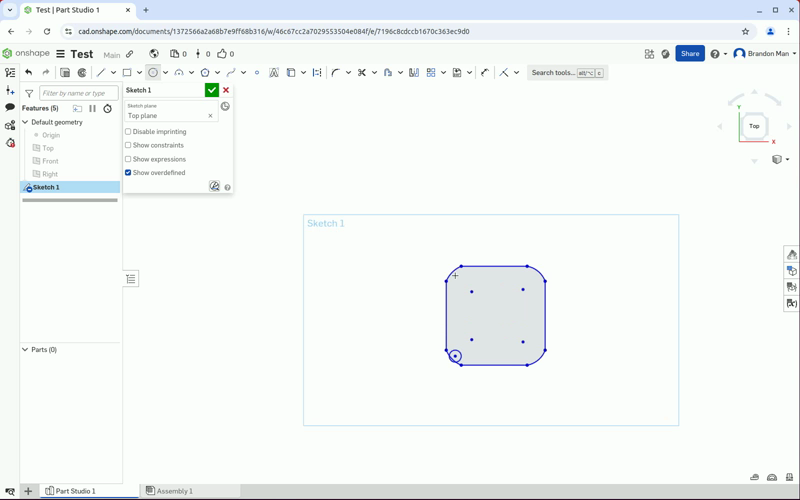
scroll(6)
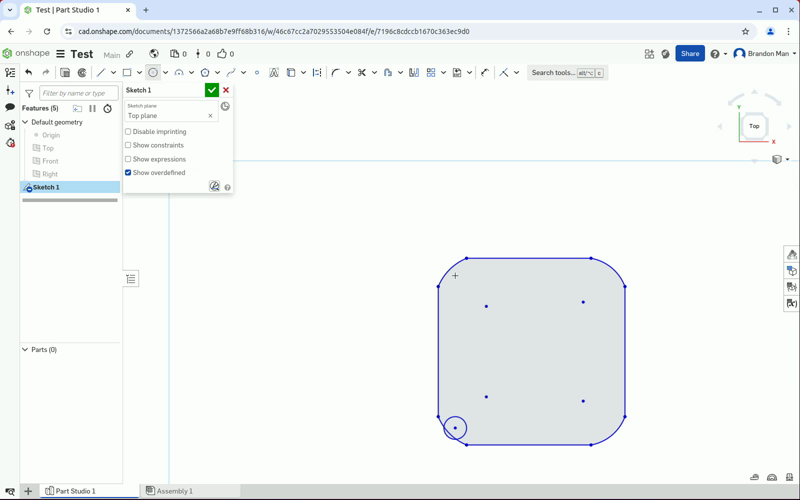
click(455, 275)
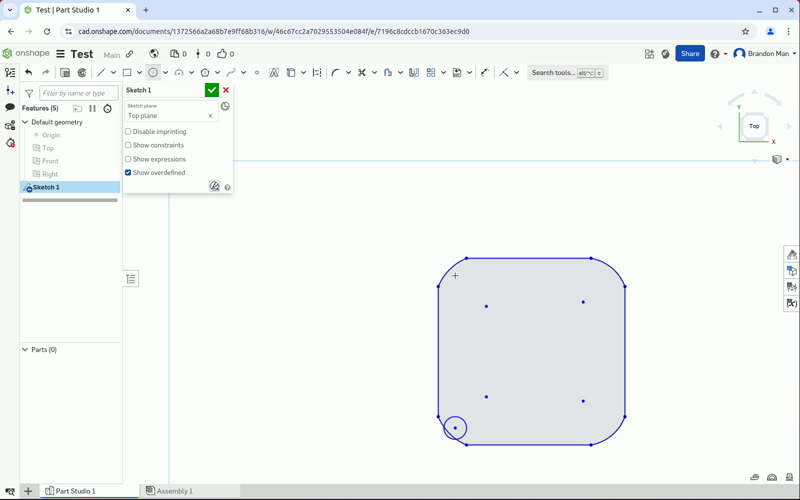
scroll(-6)
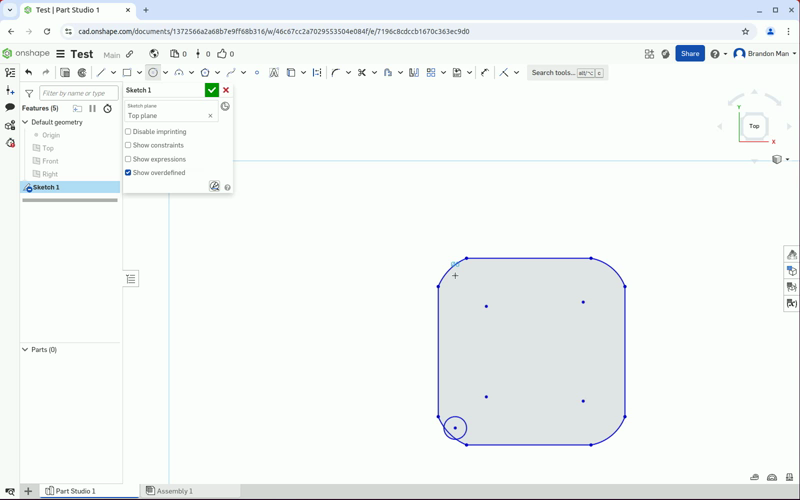
scroll(-6)
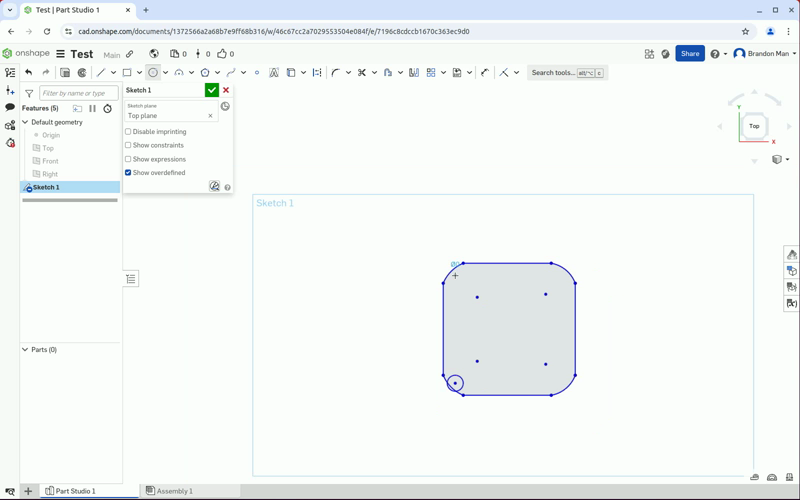
scroll(-6)
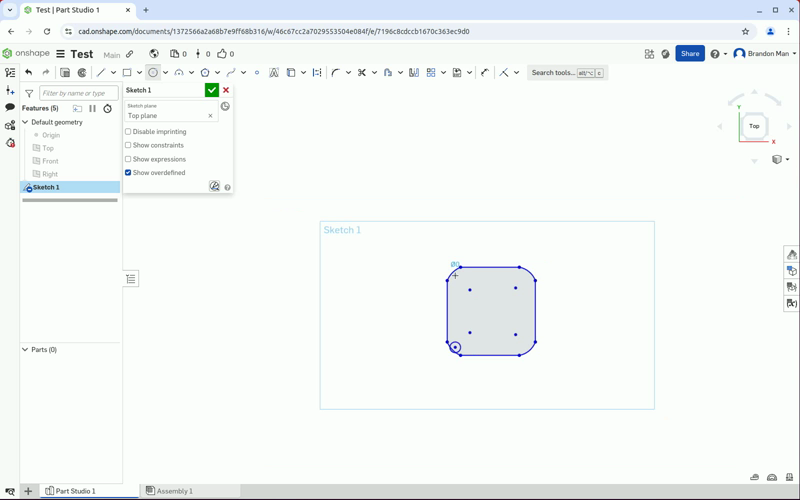
scroll(-6)
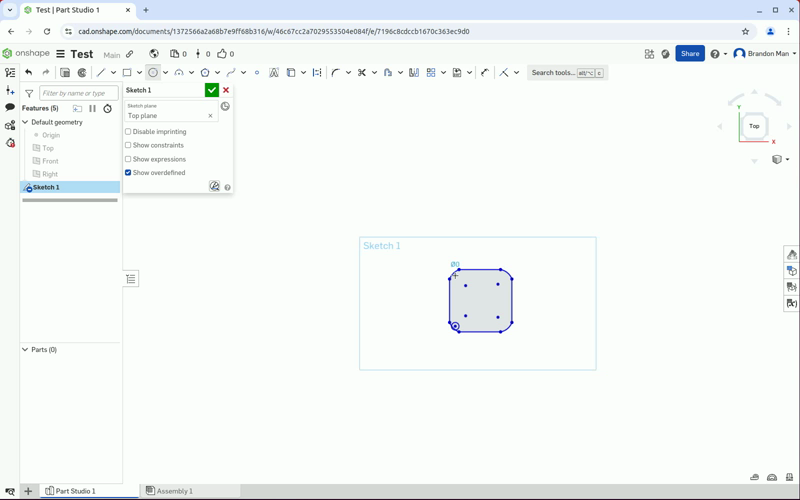
scroll(-6)
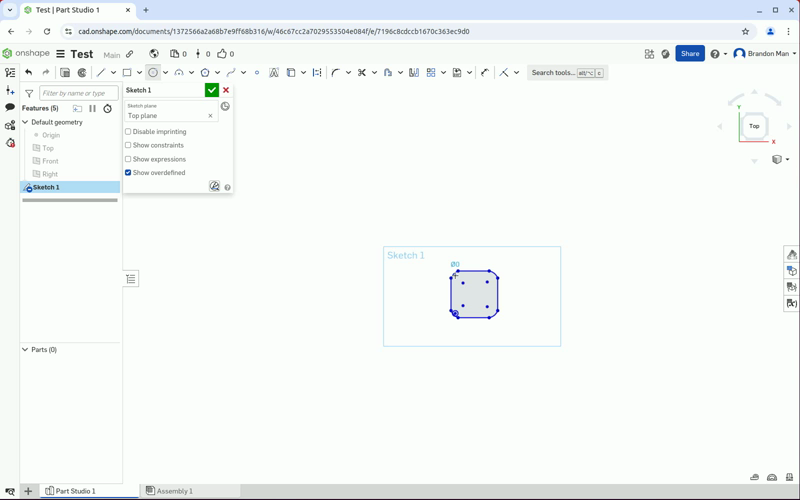
scroll(-6)
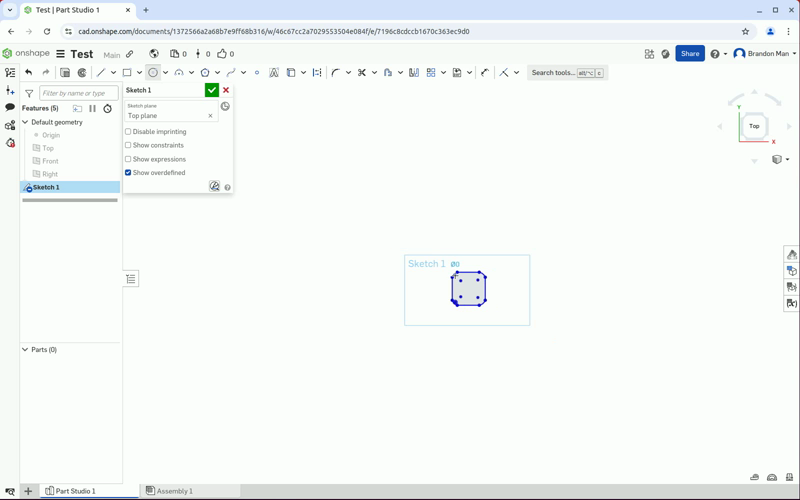
scroll(-6)
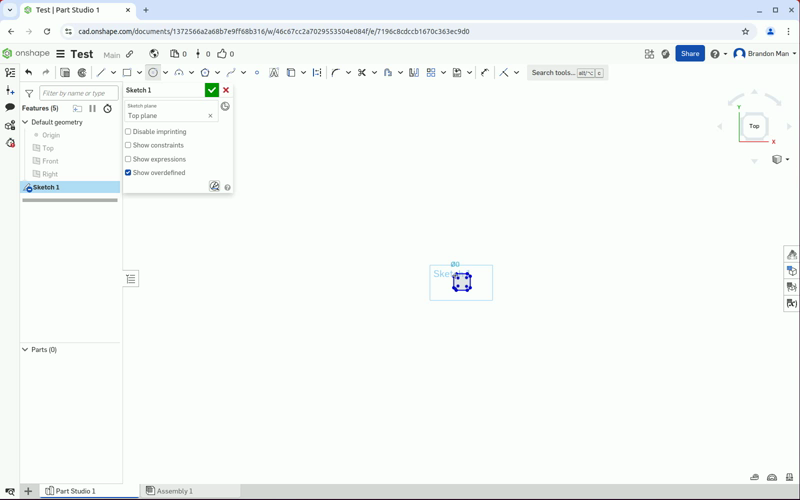
key_up(shift)
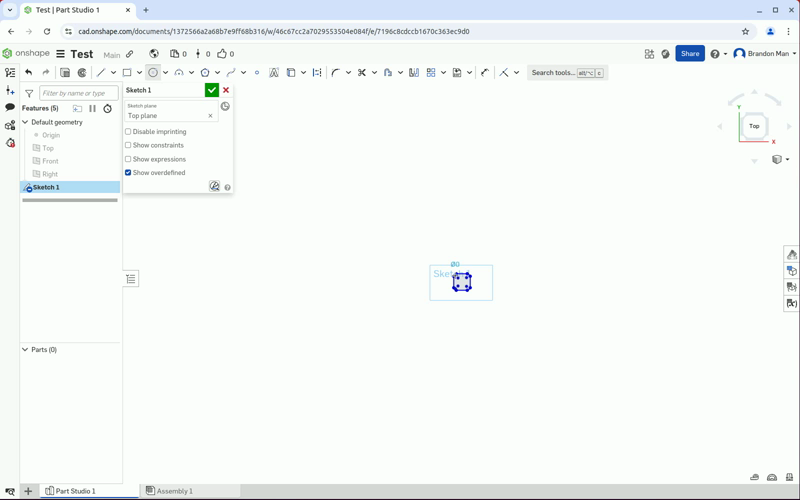
mouse_move(456, 275)
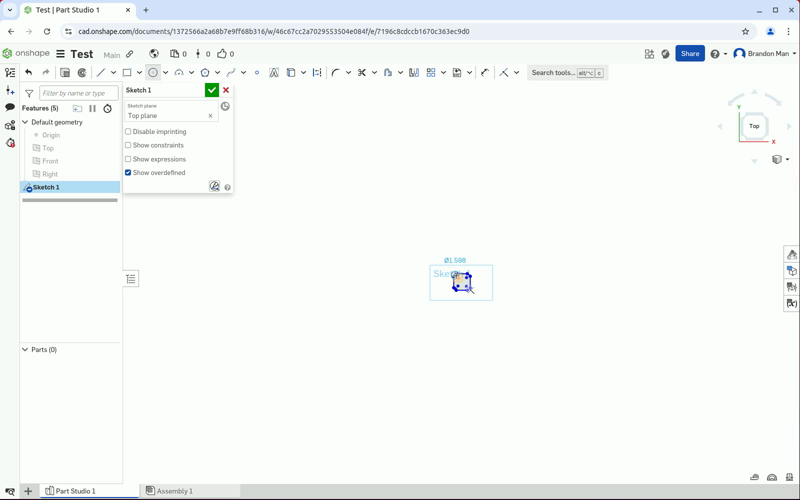
scroll(6)
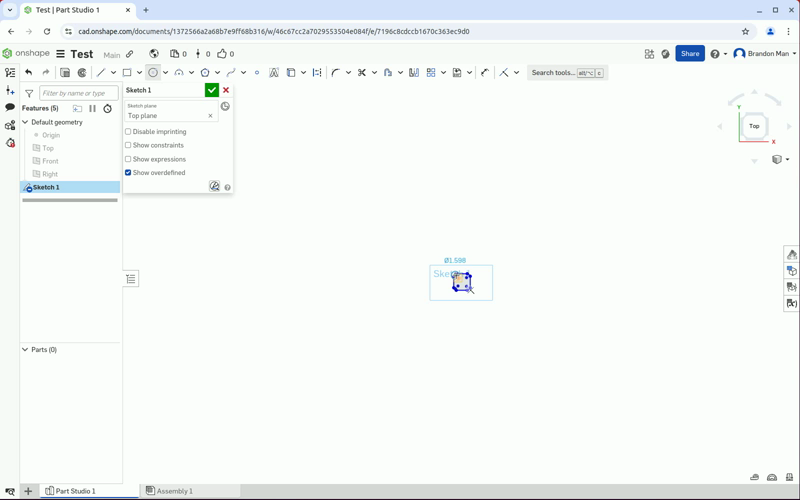
scroll(6)
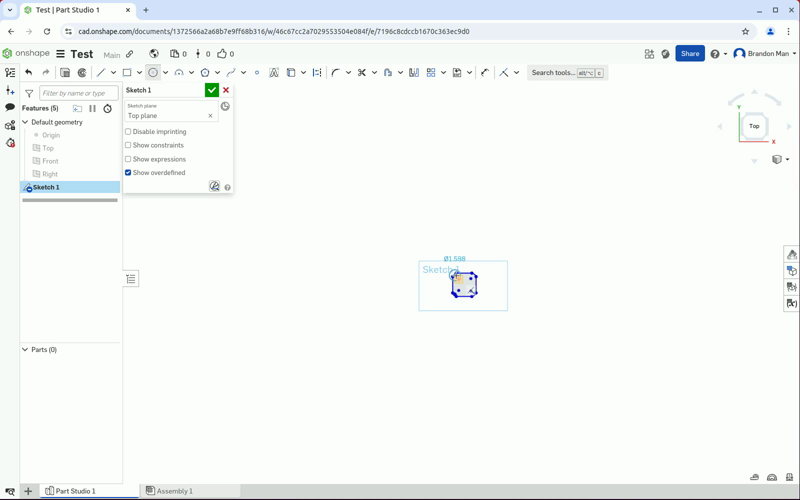
scroll(6)
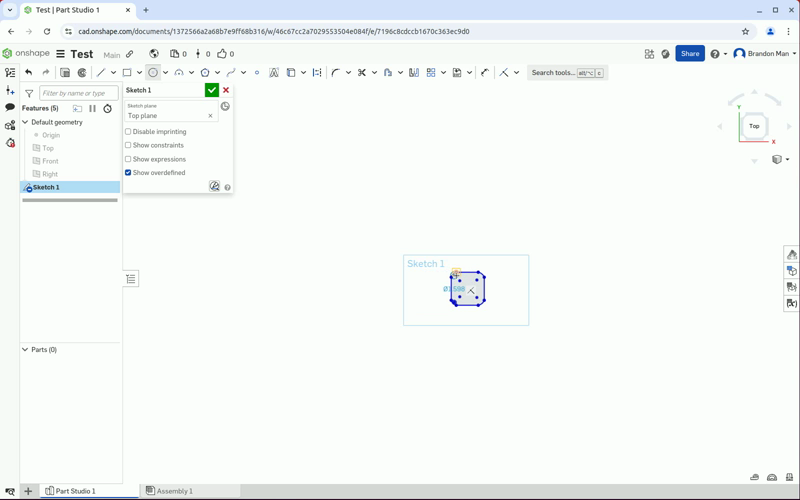
scroll(6)
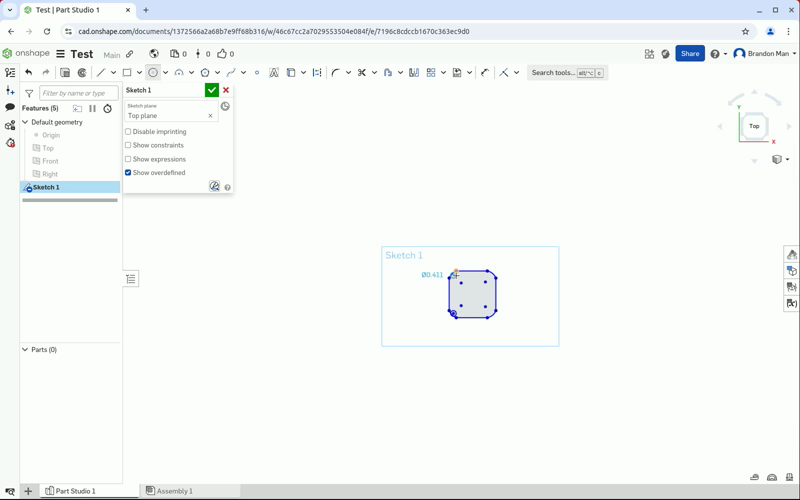
scroll(6)
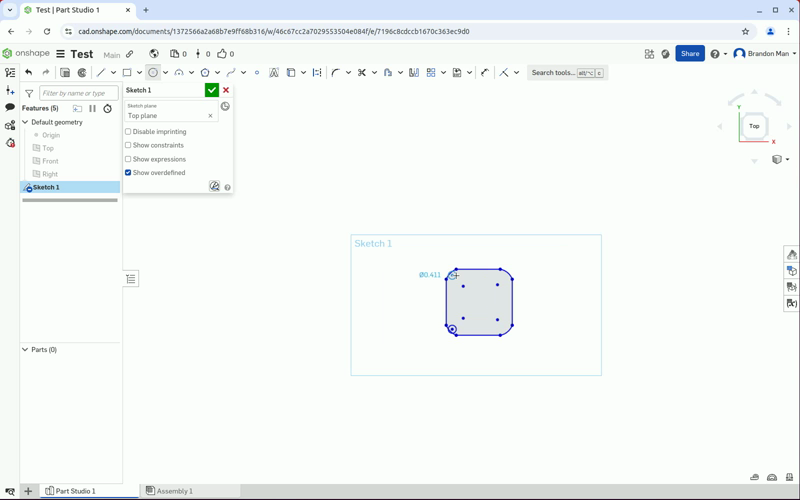
scroll(6)
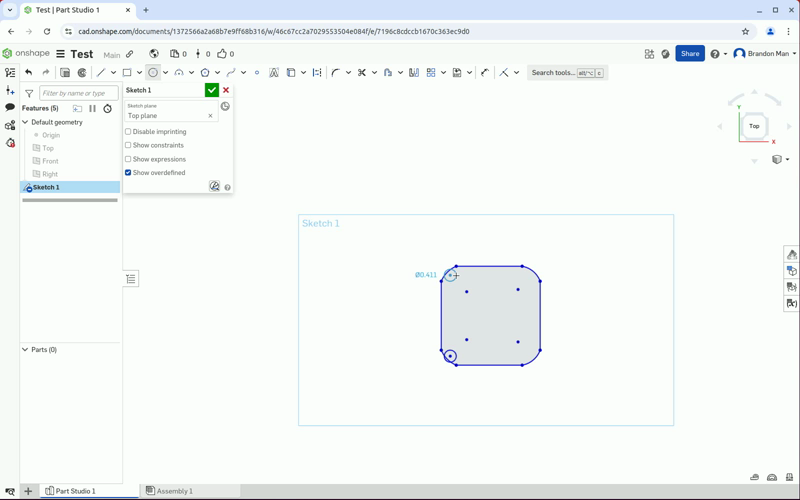
scroll(6)
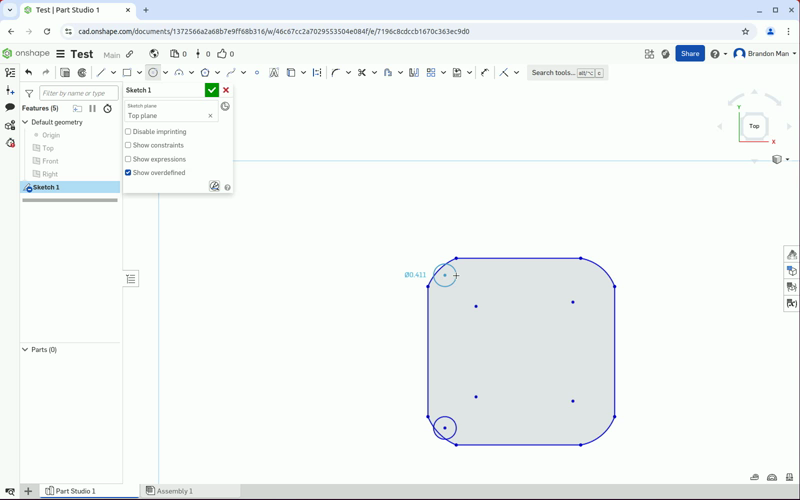
click(456, 275)
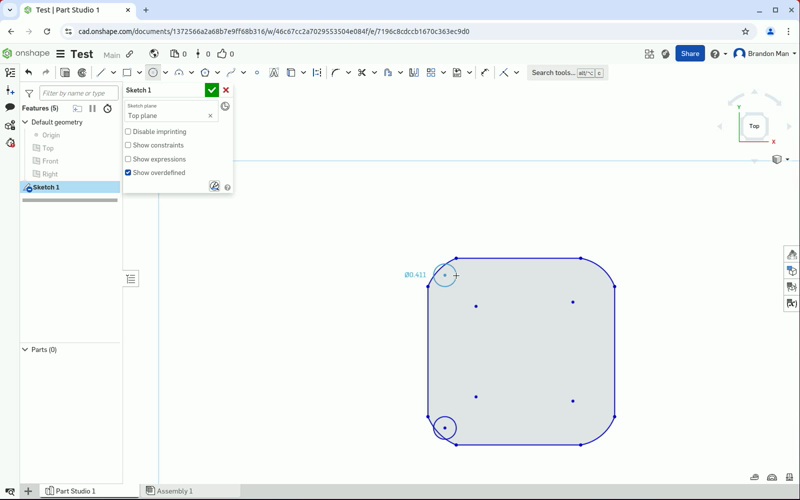
scroll(-6)
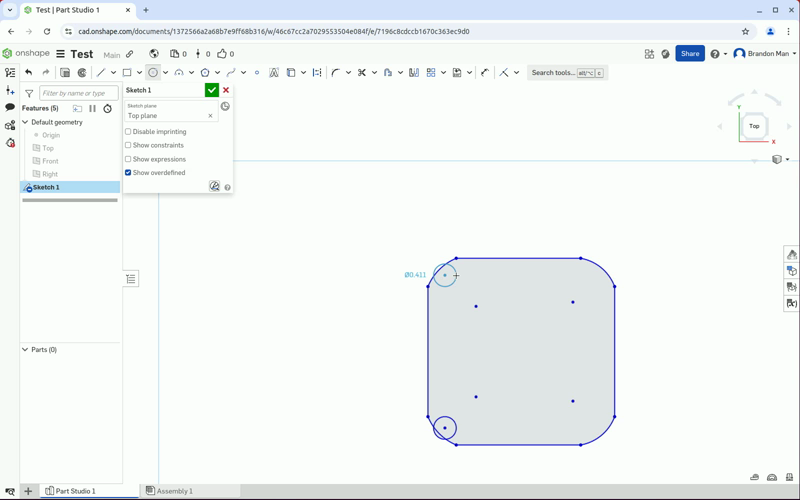
scroll(-6)
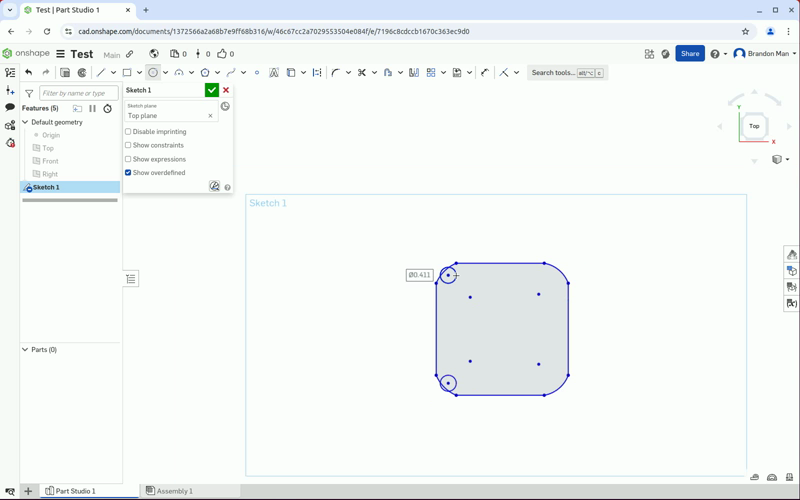
scroll(-6)
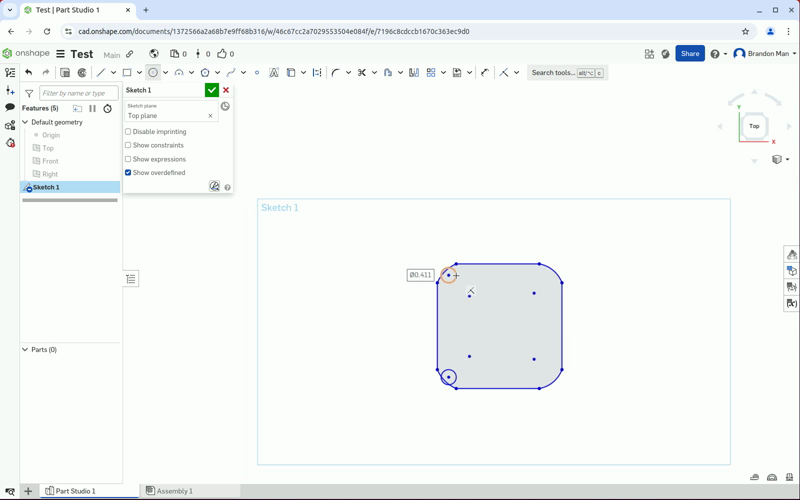
scroll(-6)
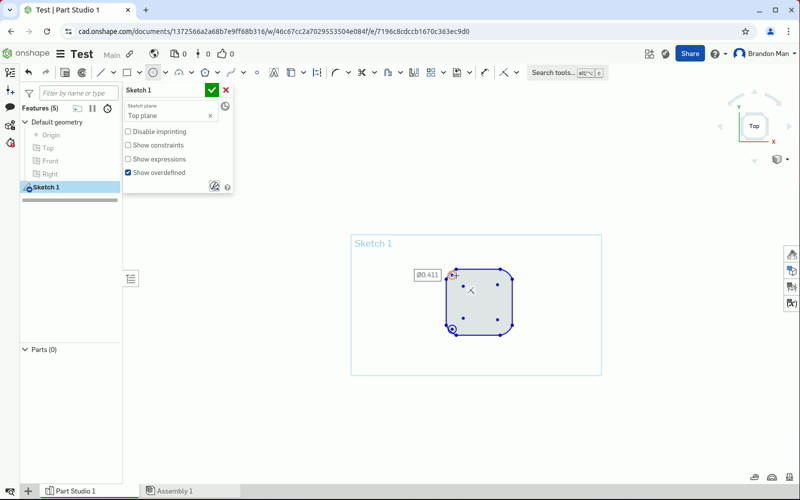
scroll(-6)
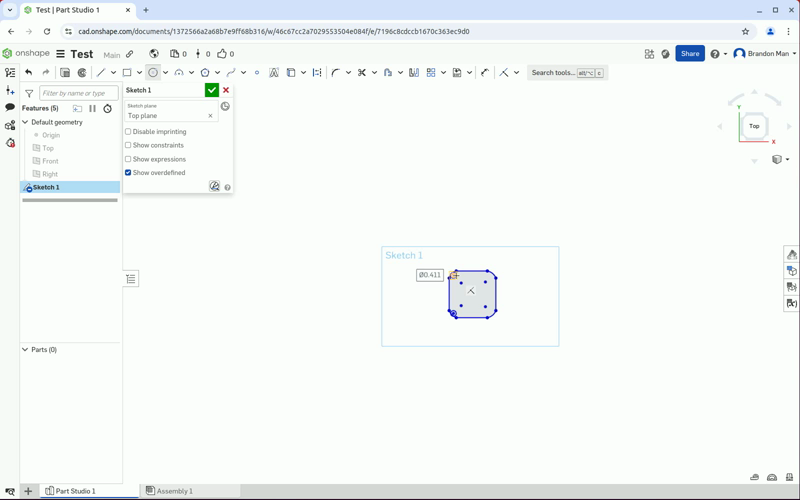
scroll(-6)
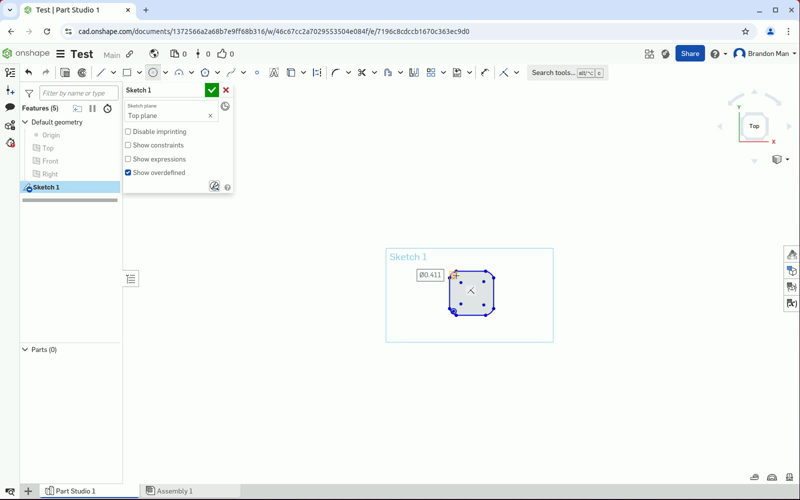
scroll(-6)
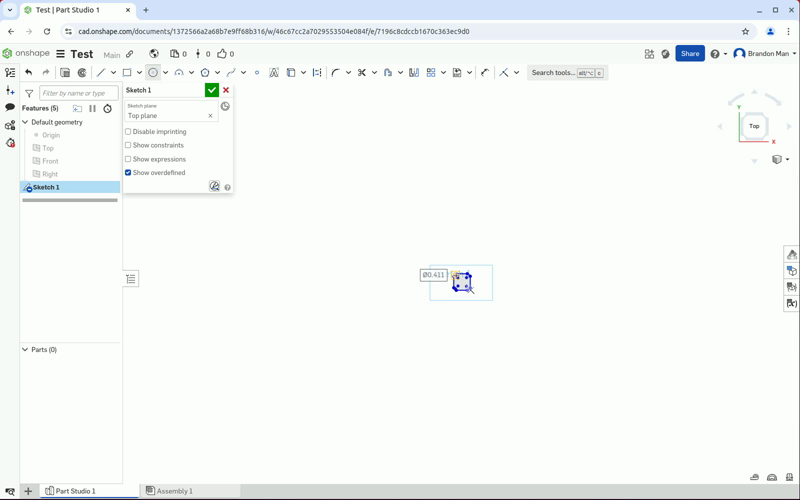
key(esc)
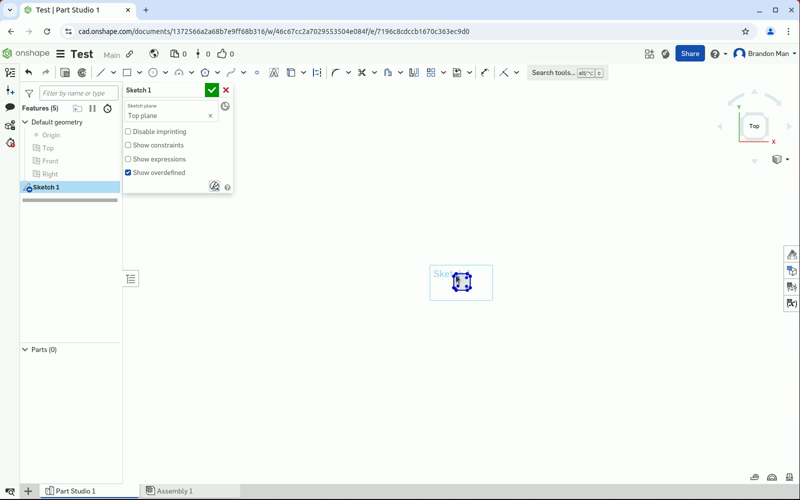
key(c)
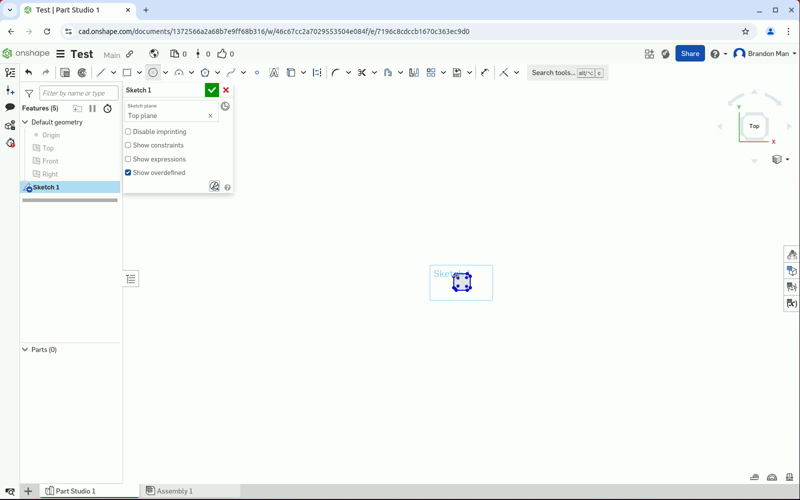
key_down(shift)
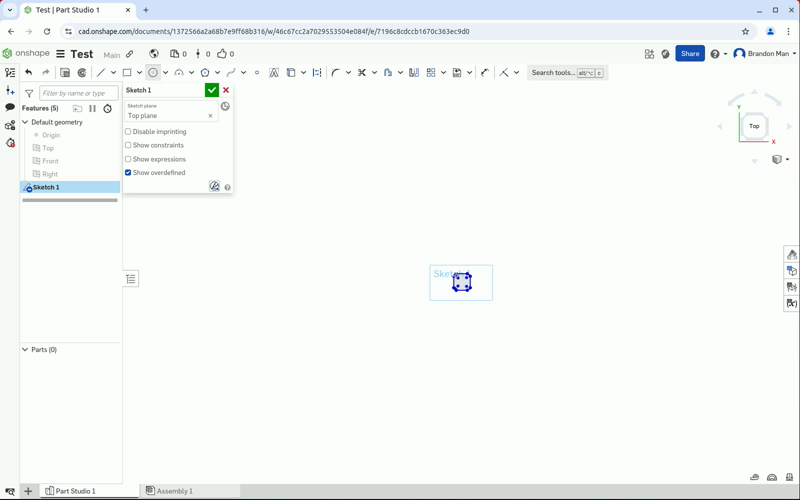
mouse_move(461, 282)
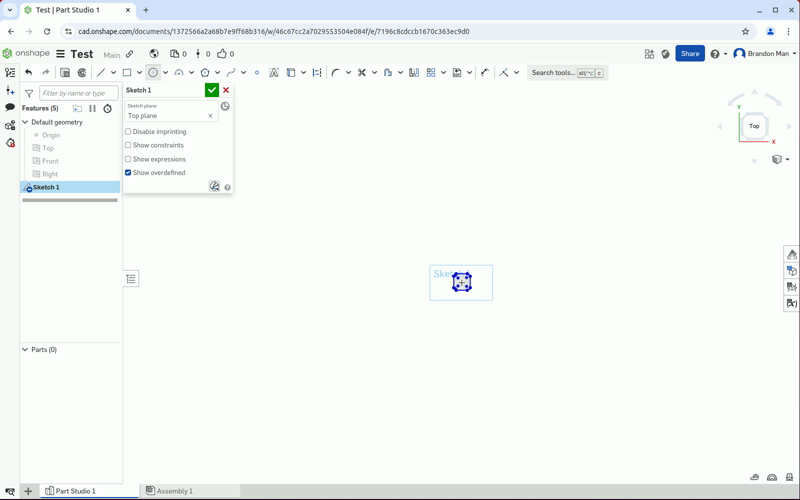
click(461, 282)
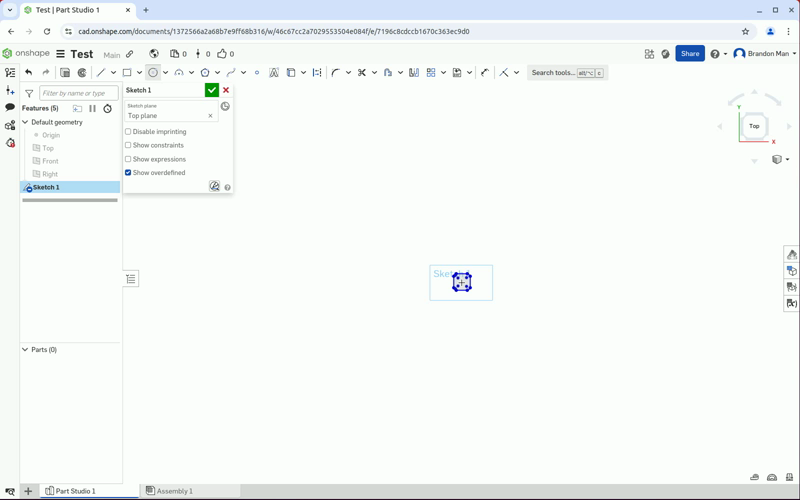
key_up(shift)
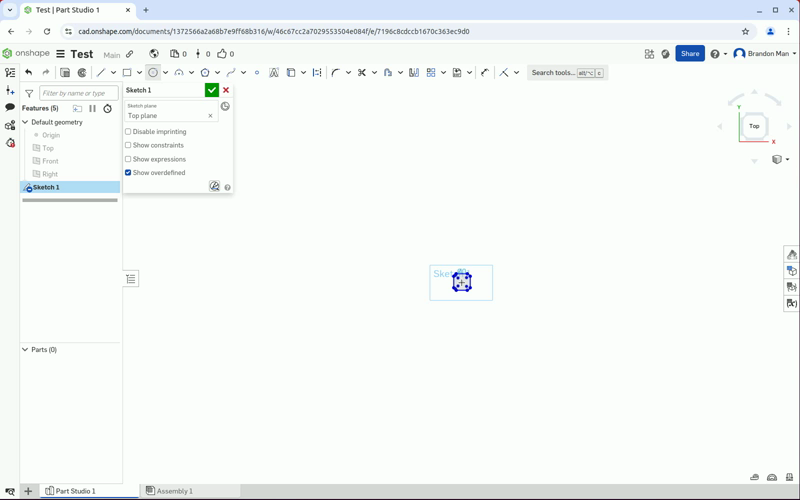
mouse_move(464, 282)
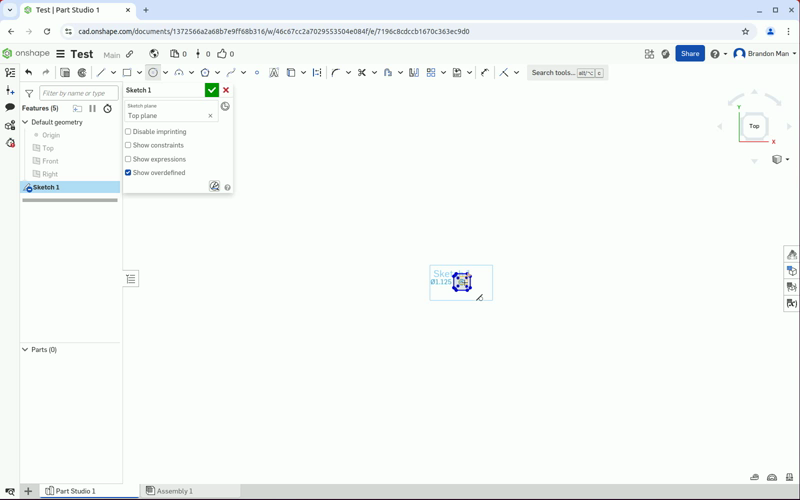
click(464, 282)
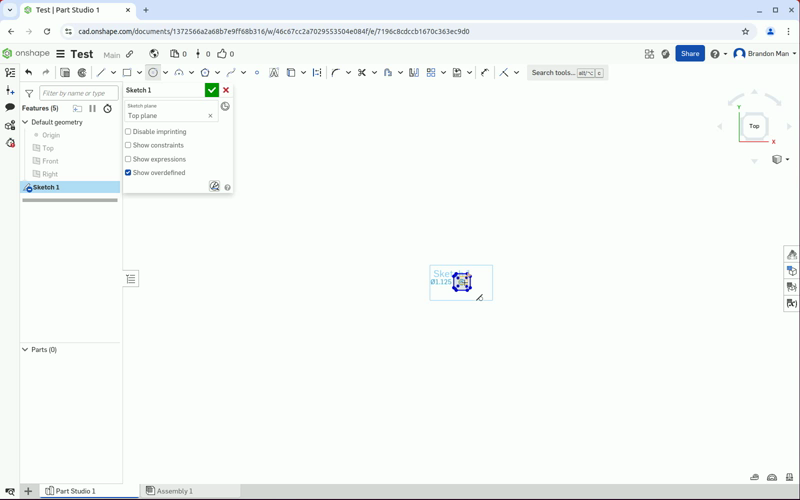
key(esc)
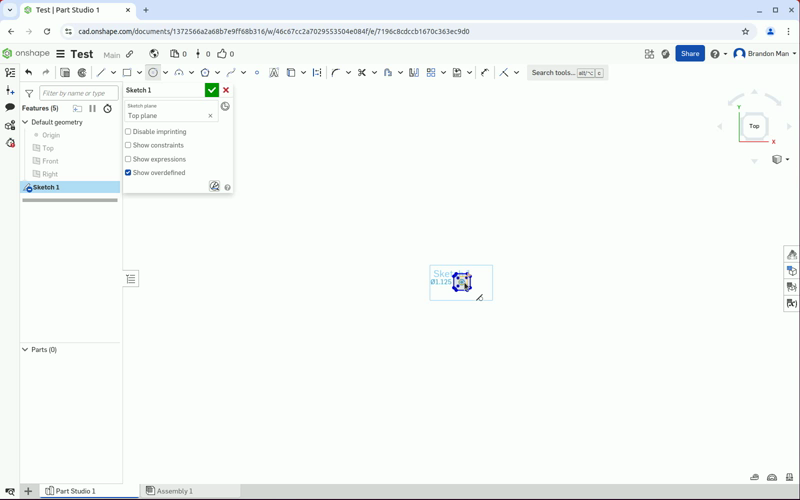
key(c)
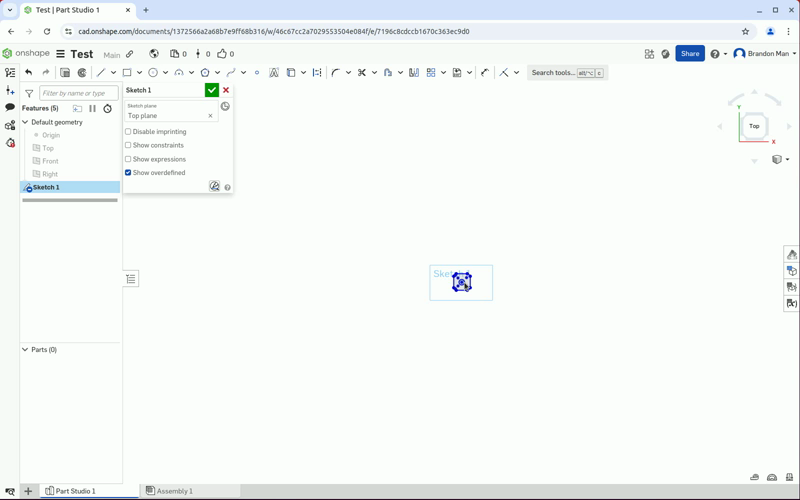
key_down(shift)
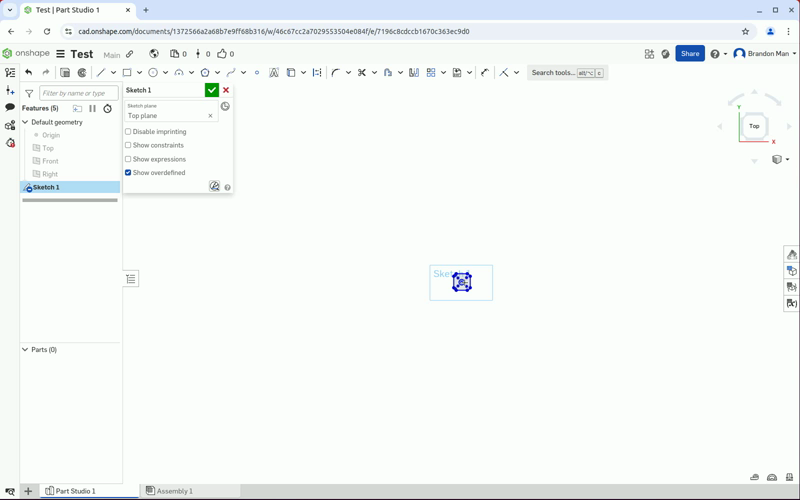
mouse_move(468, 288)
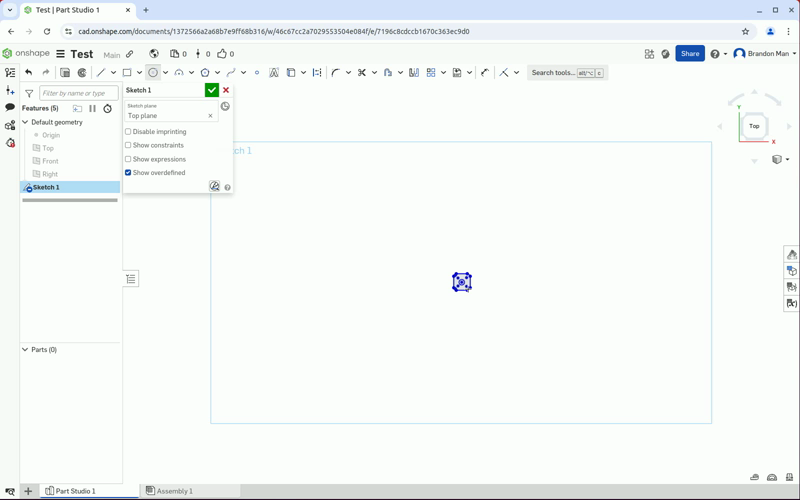
scroll(6)
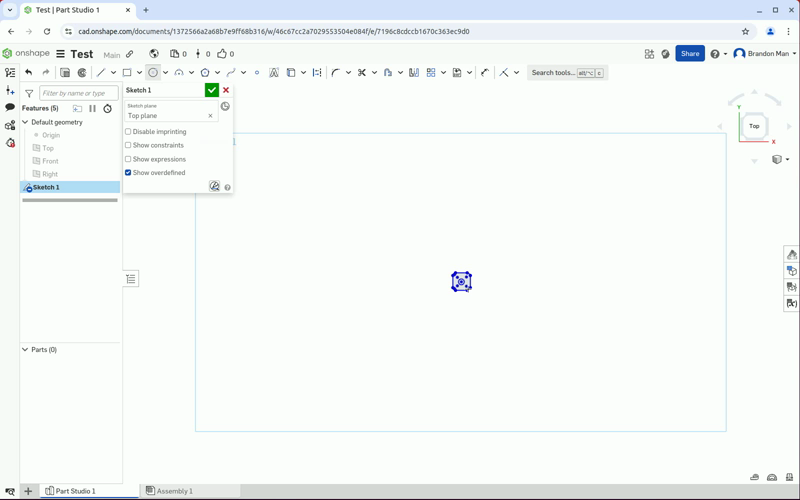
scroll(6)
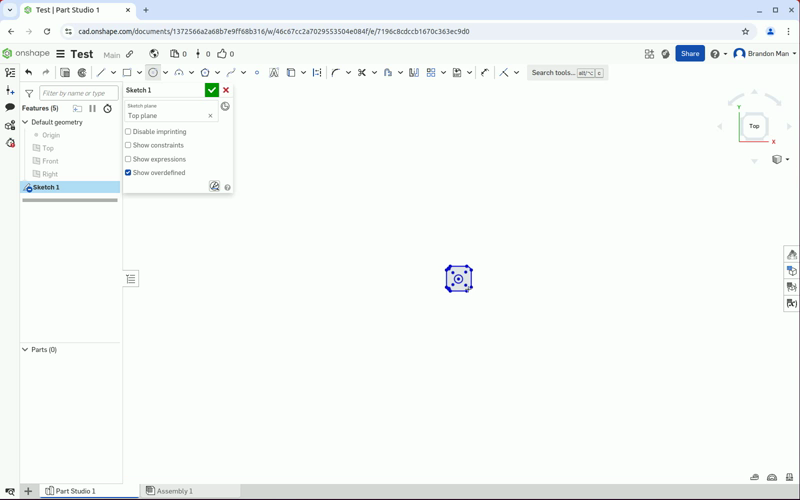
scroll(6)
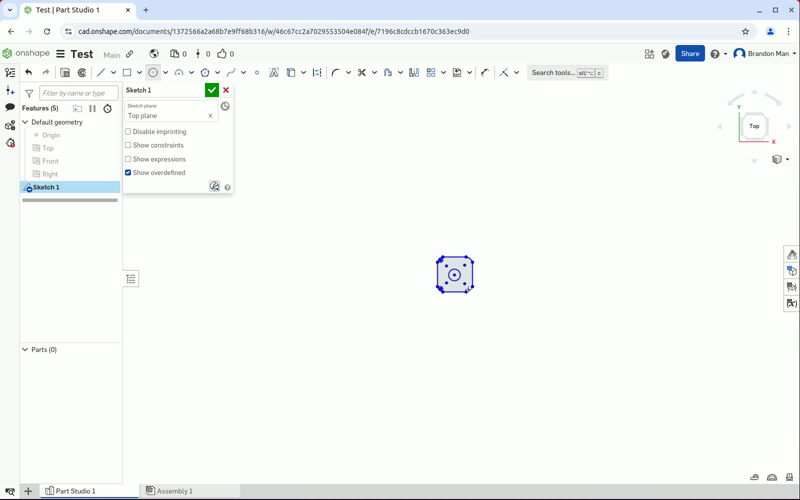
scroll(6)
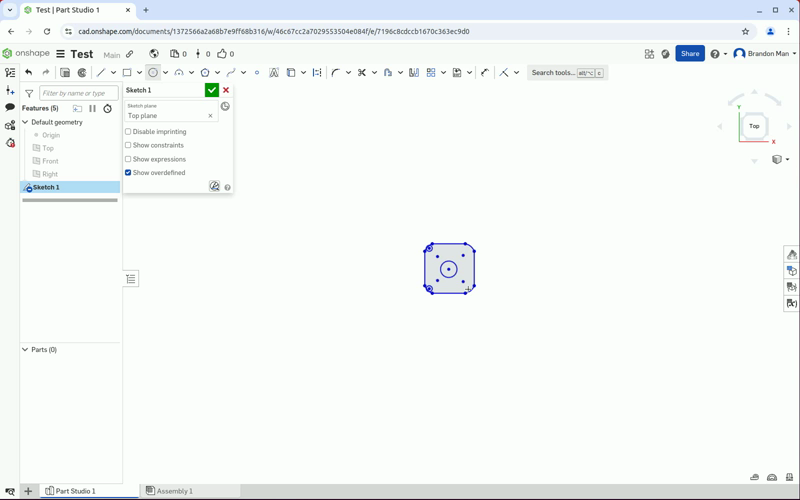
scroll(6)
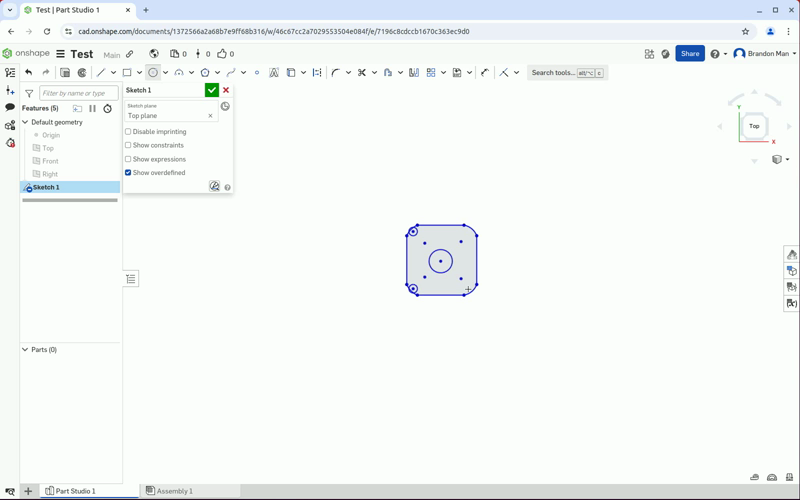
scroll(6)
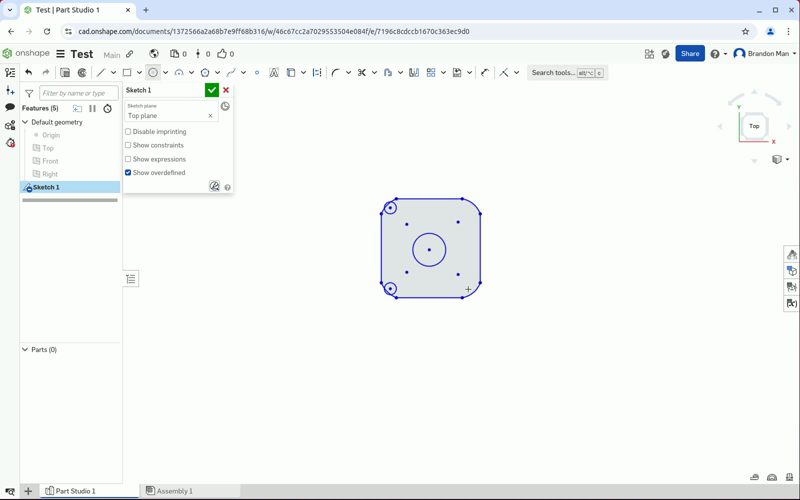
scroll(6)
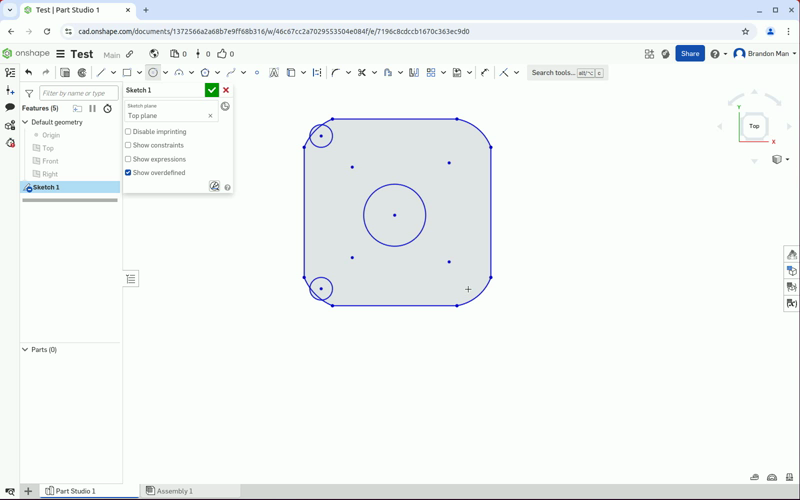
click(468, 288)
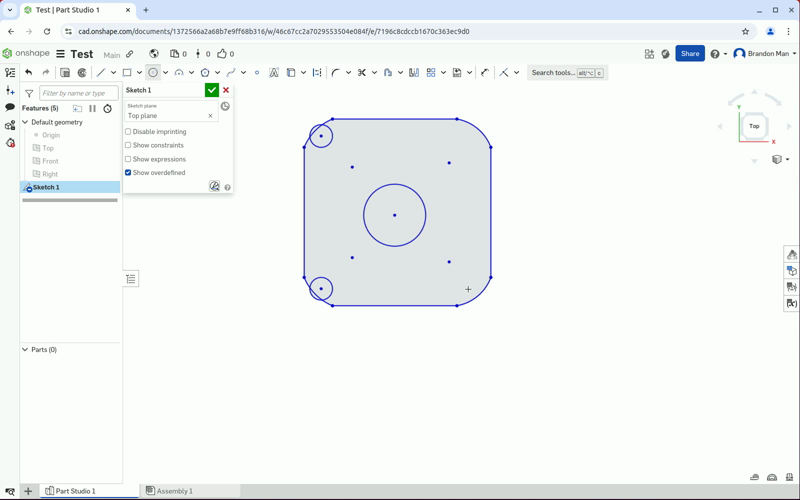
scroll(-6)
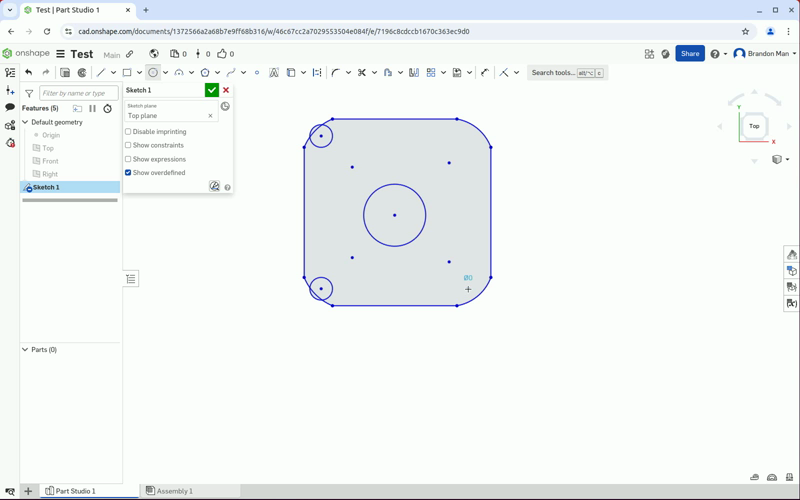
scroll(-6)
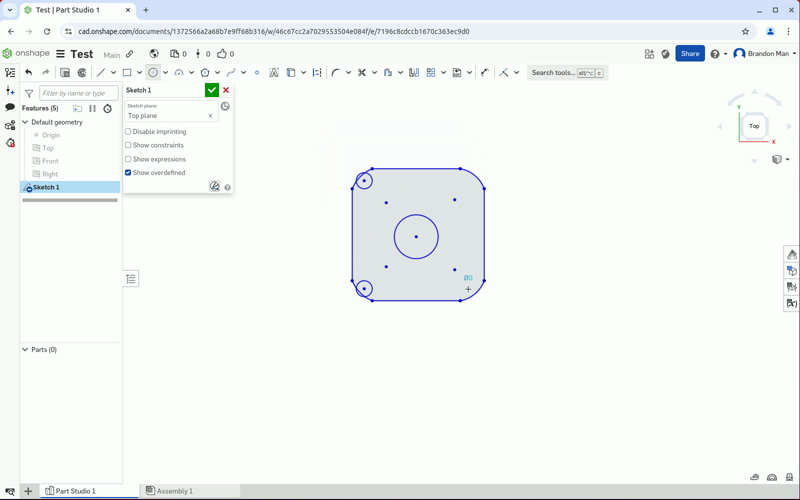
scroll(-6)
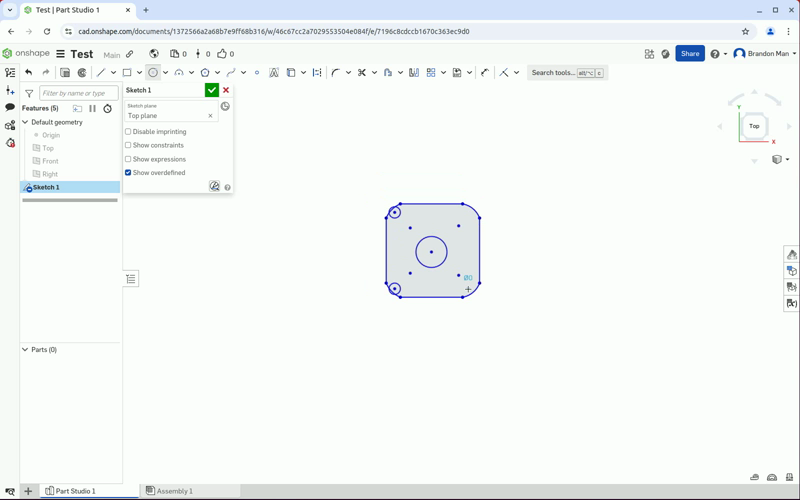
scroll(-6)
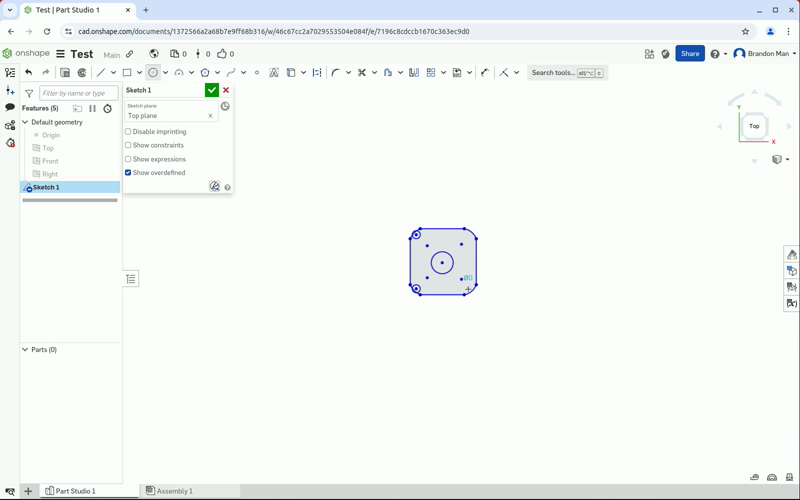
scroll(-6)
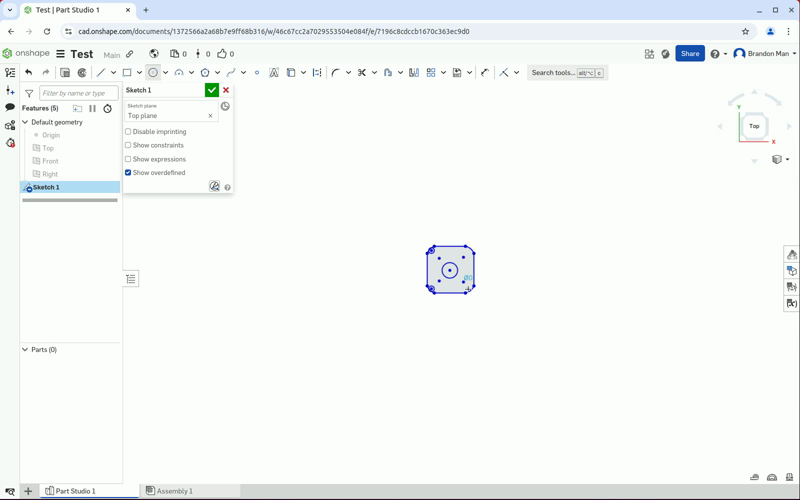
scroll(-6)
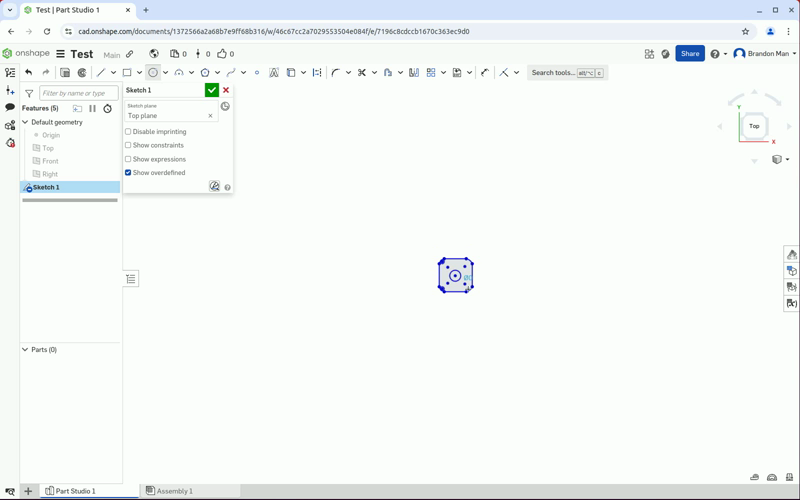
scroll(-6)
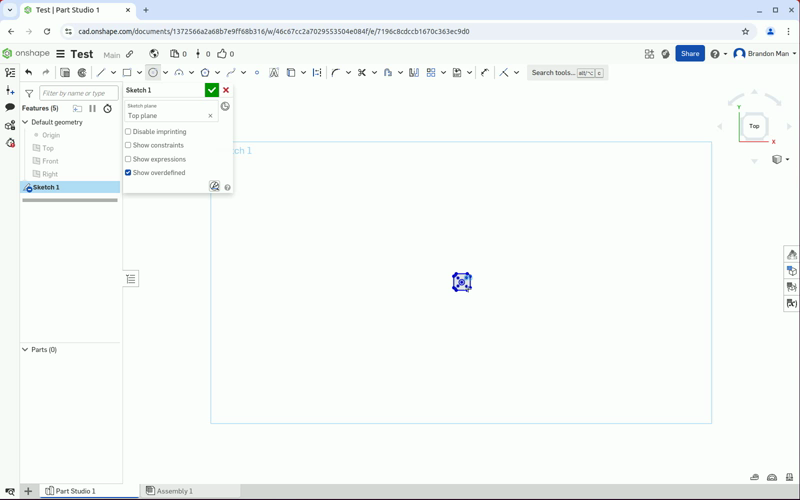
key_up(shift)
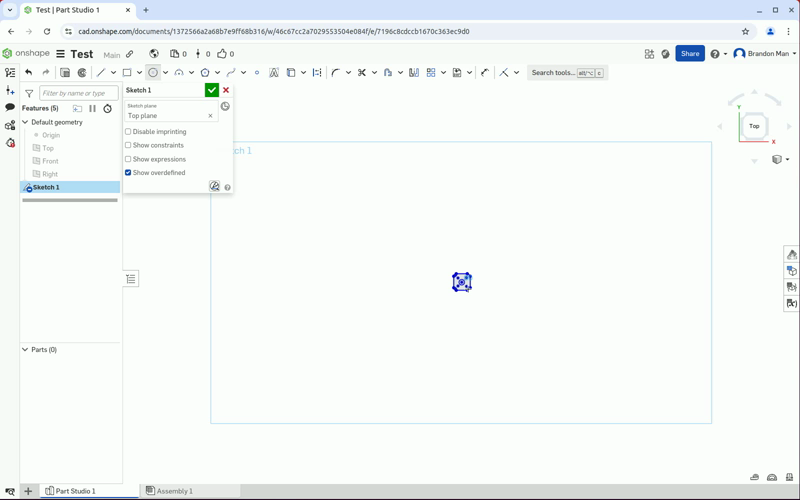
mouse_move(468, 288)
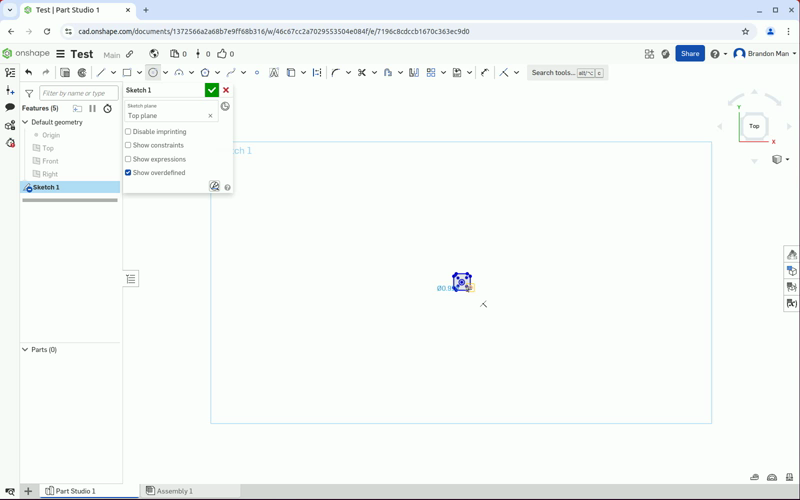
scroll(6)
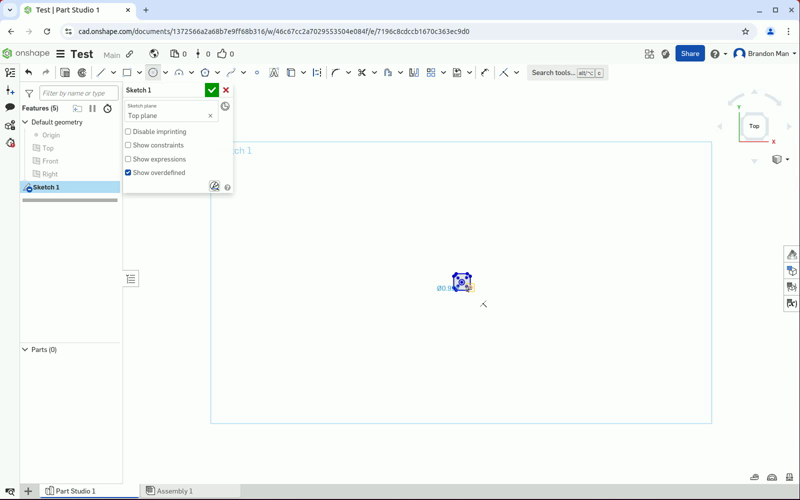
scroll(6)
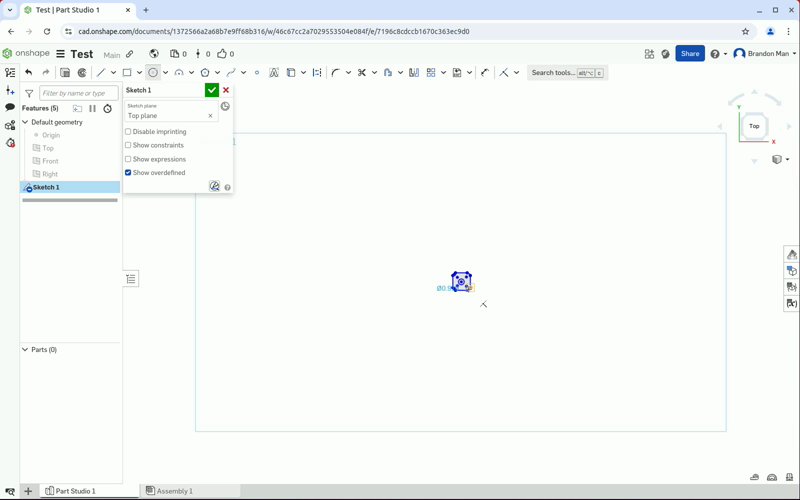
scroll(6)
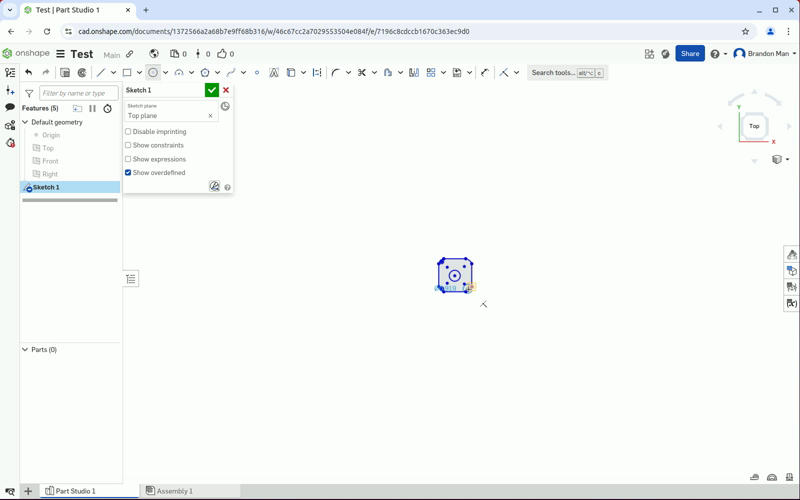
scroll(6)
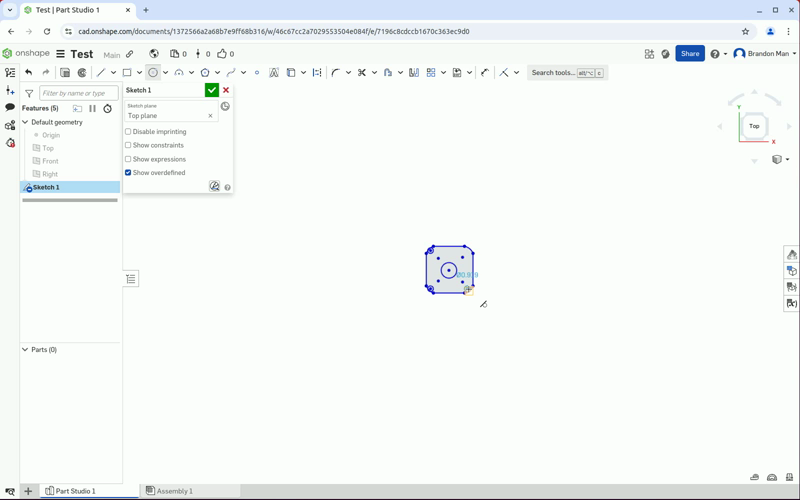
scroll(6)
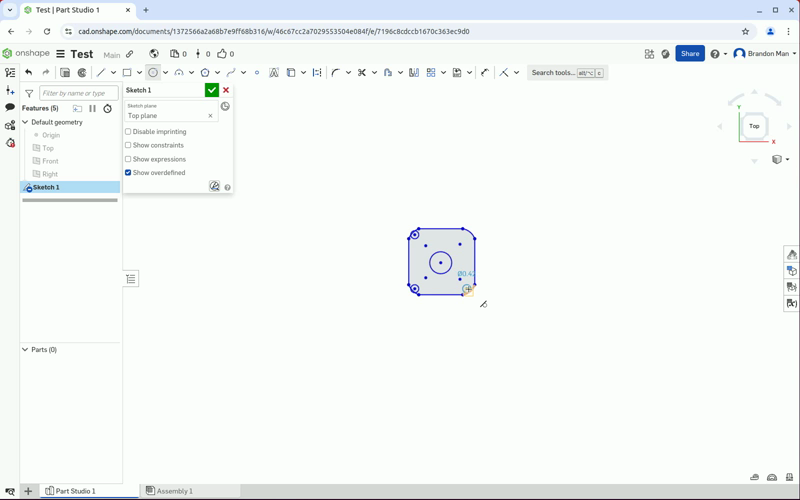
scroll(6)
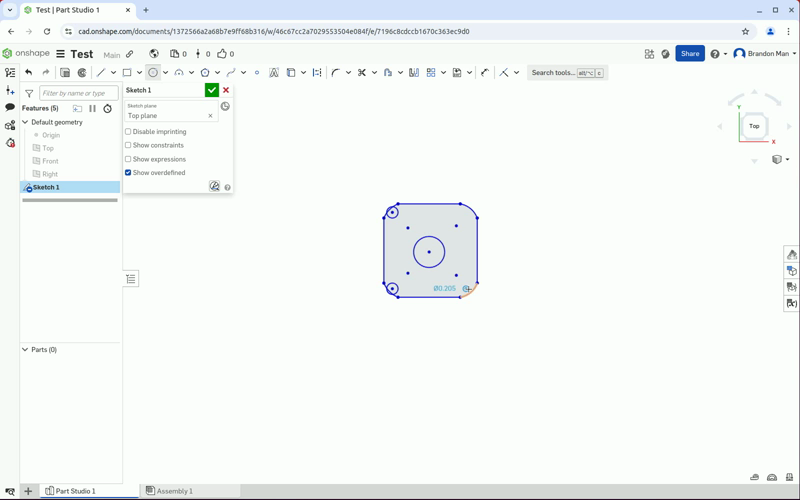
scroll(6)
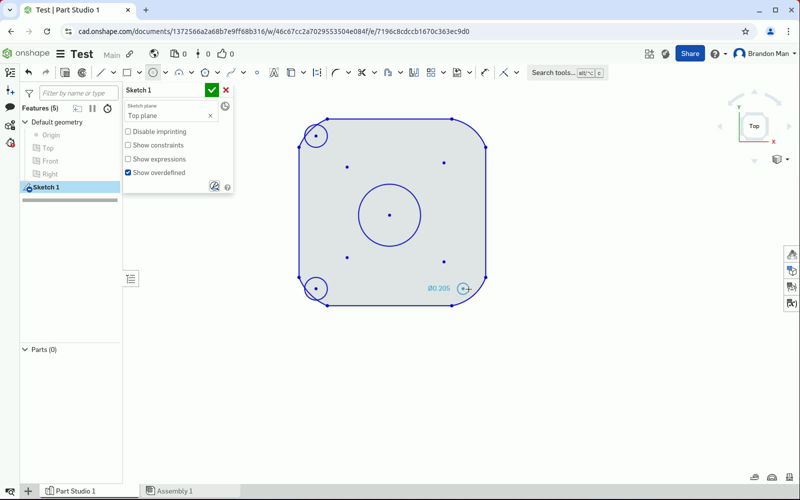
click(468, 288)
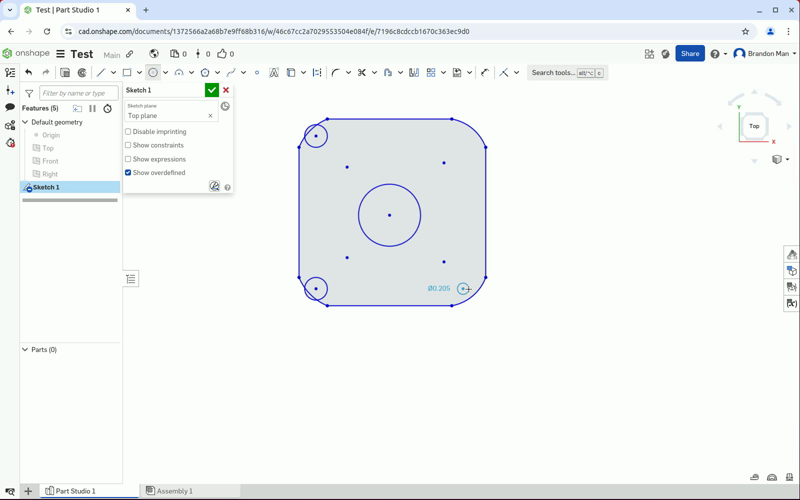
scroll(-6)
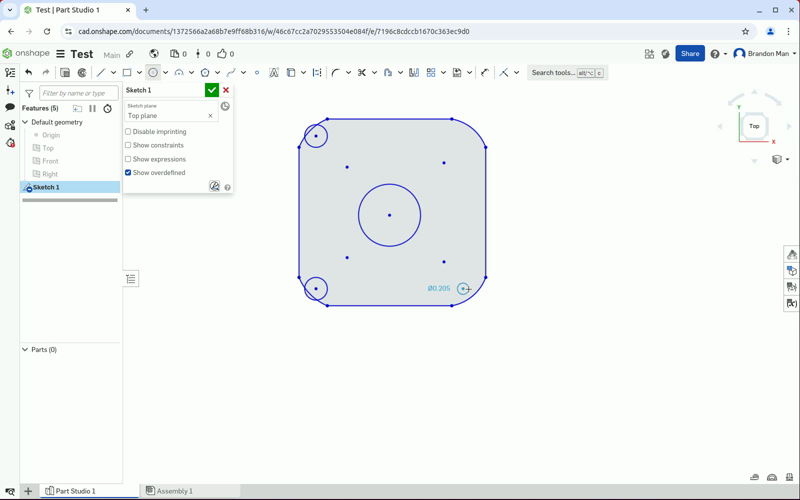
scroll(-6)
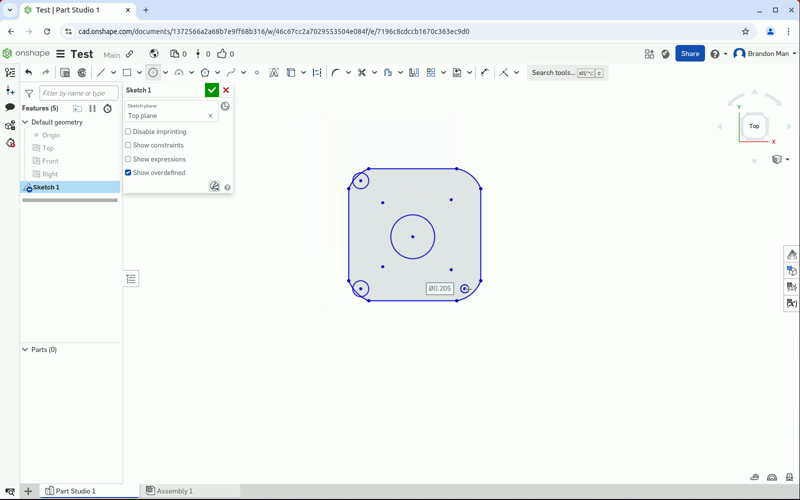
scroll(-6)
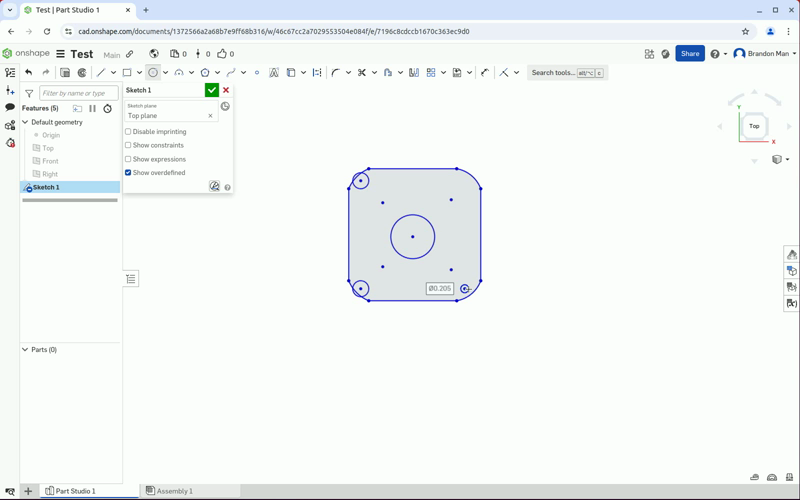
scroll(-6)
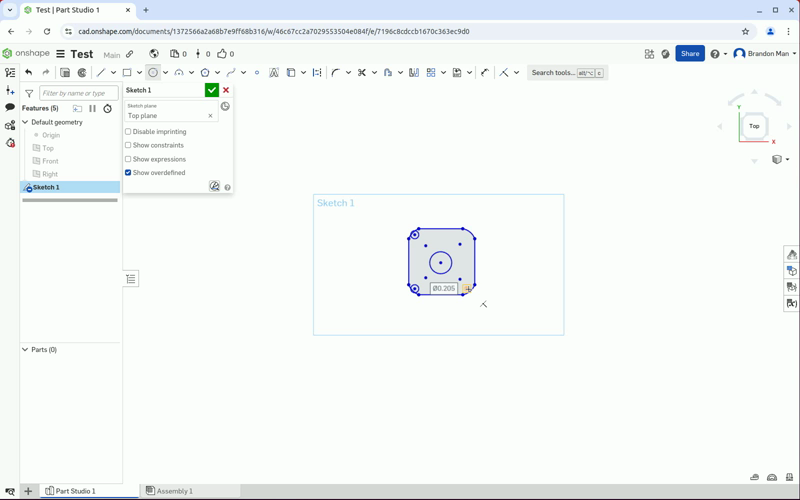
scroll(-6)
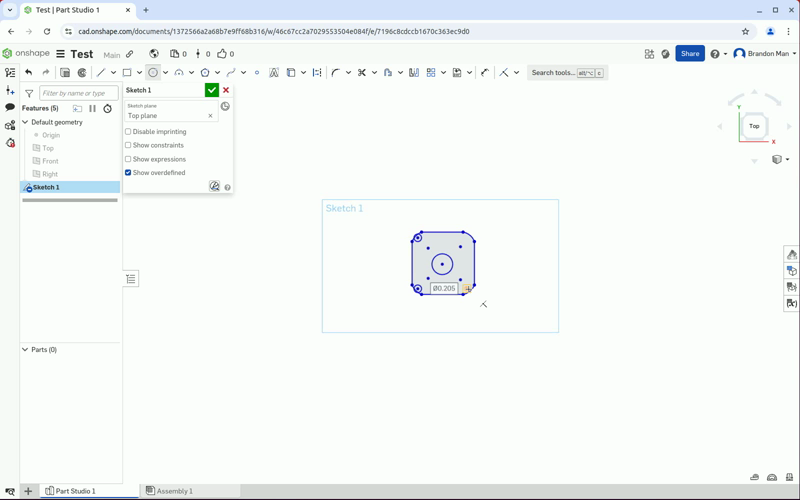
scroll(-6)
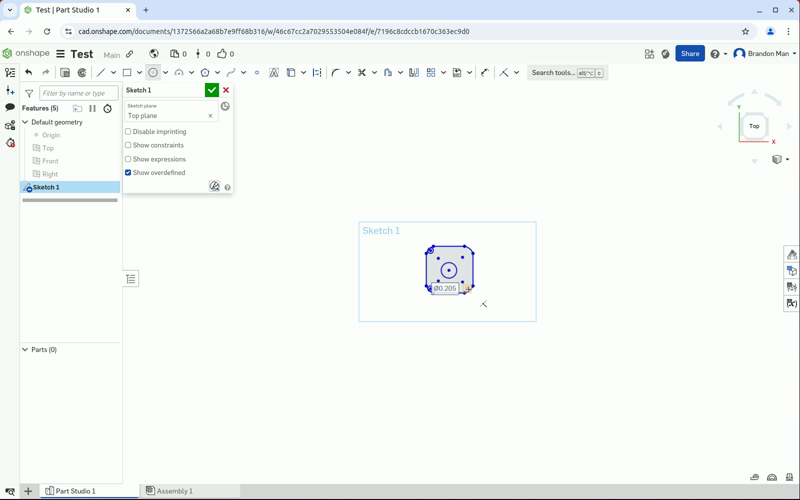
scroll(-6)
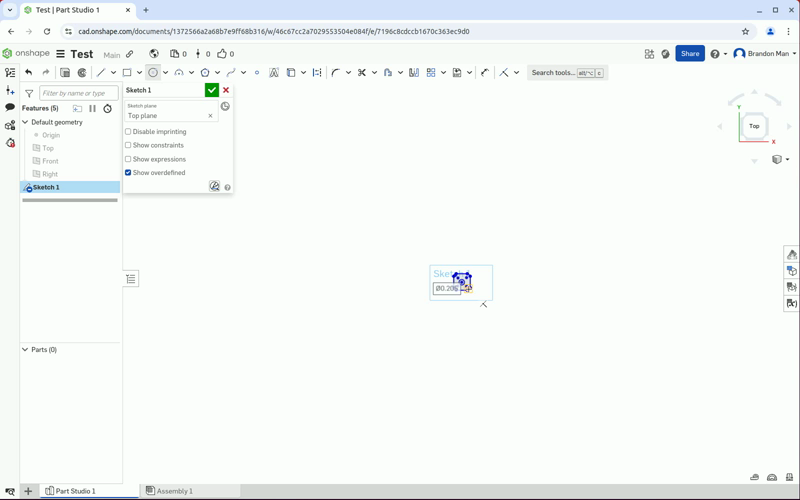
key(esc)
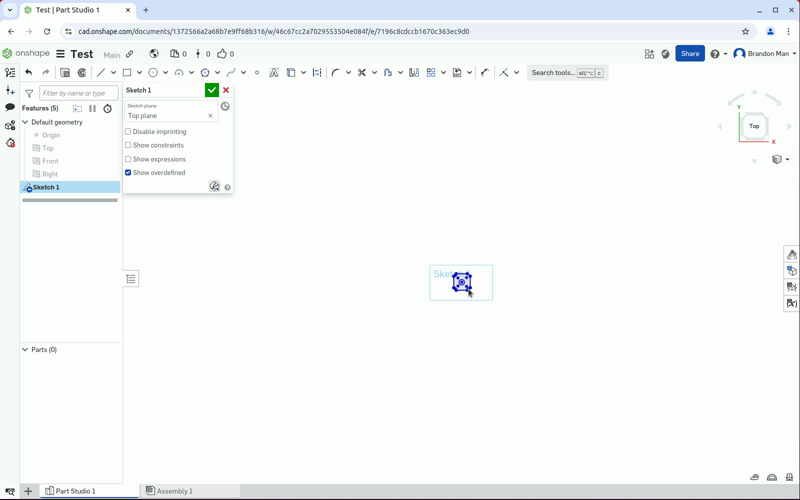
key(c)
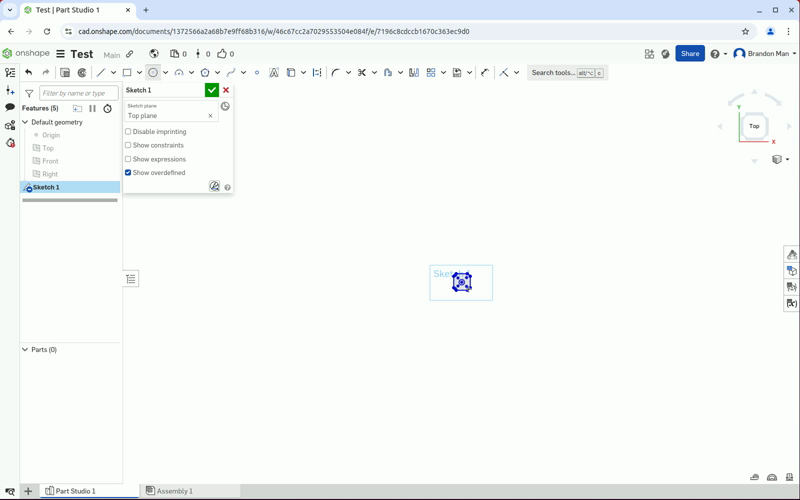
key_down(shift)
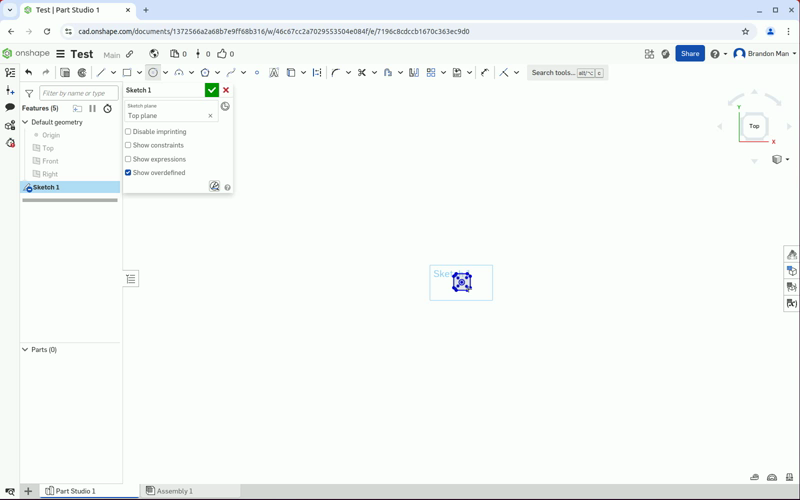
mouse_move(468, 275)
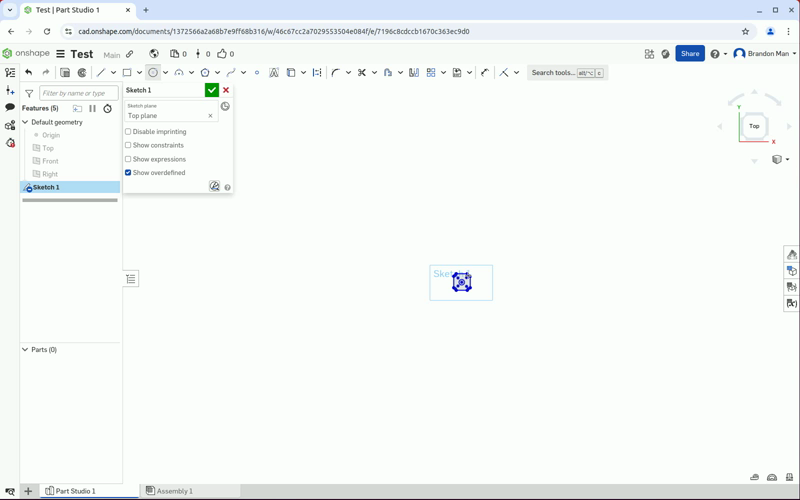
scroll(6)
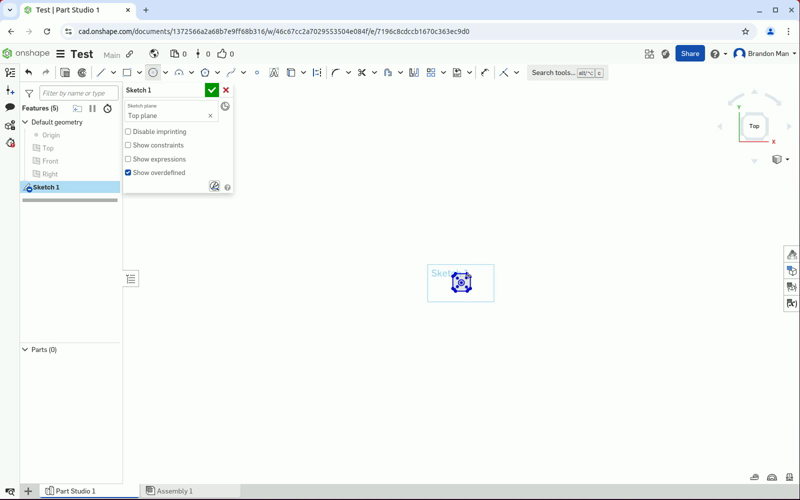
scroll(6)
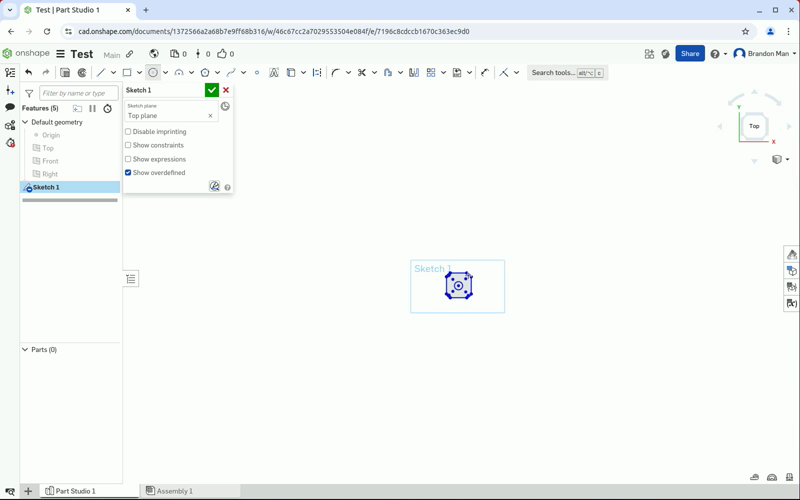
scroll(6)
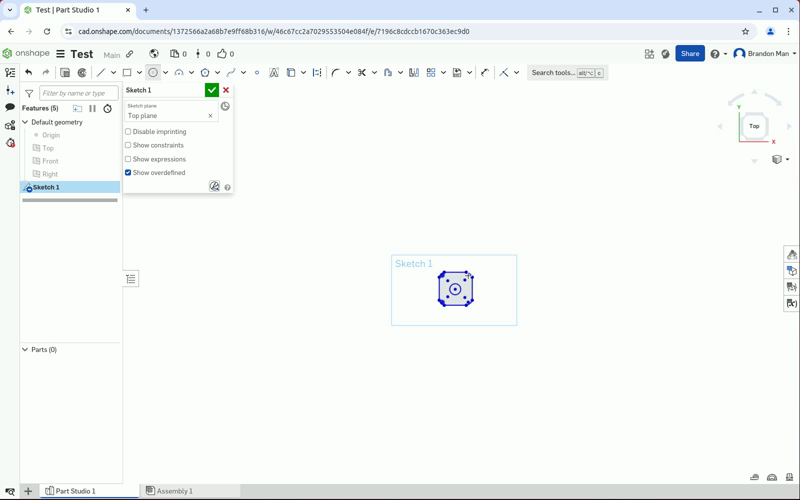
scroll(6)
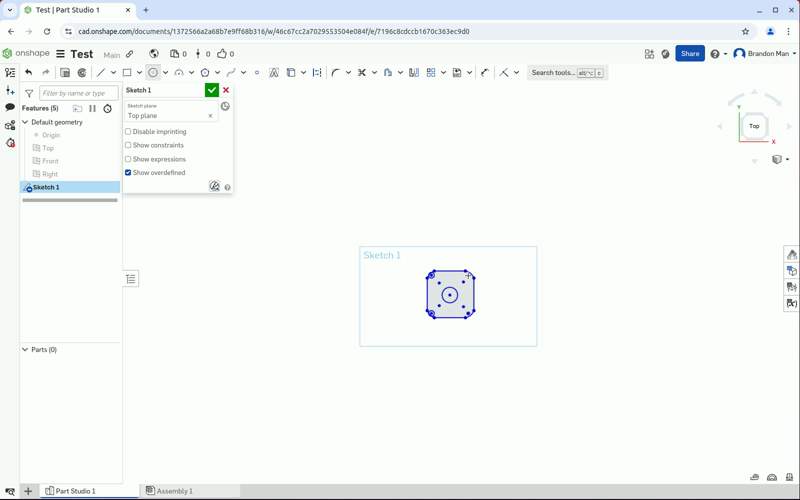
scroll(6)
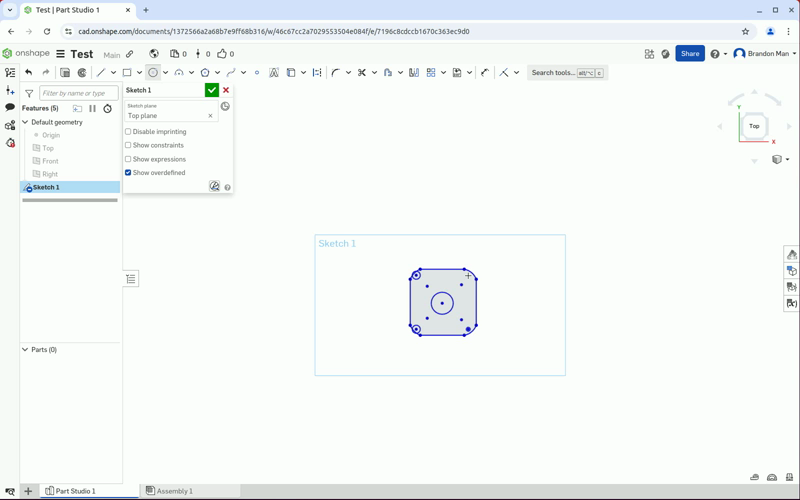
scroll(6)
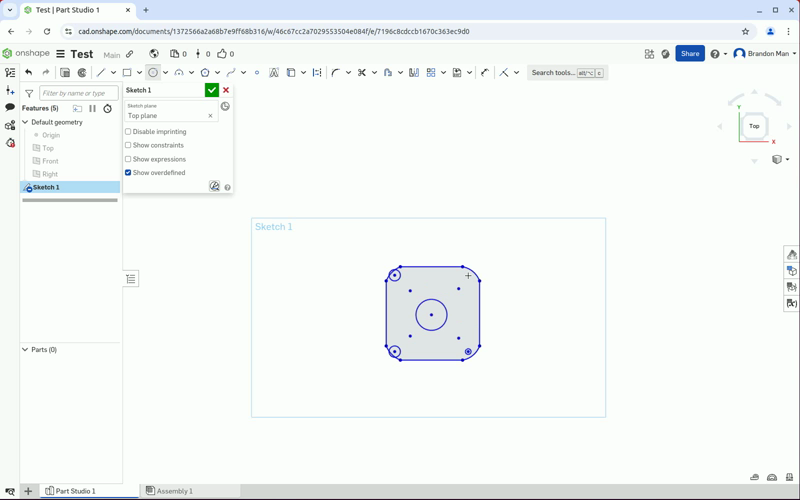
scroll(6)
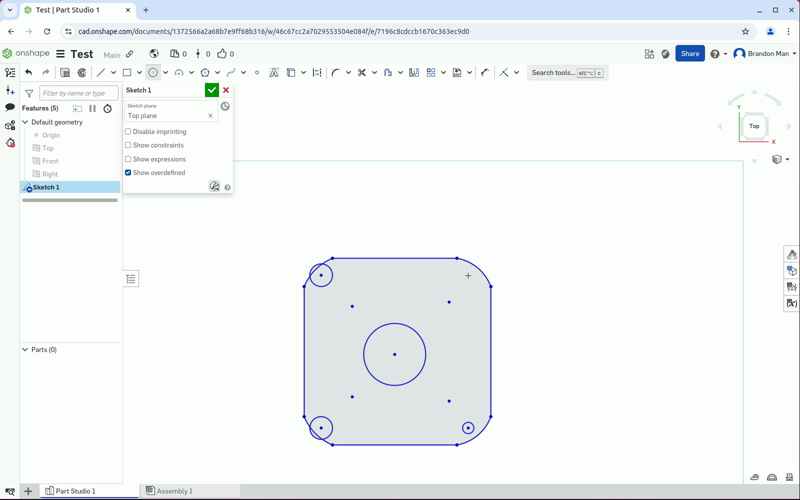
click(468, 275)
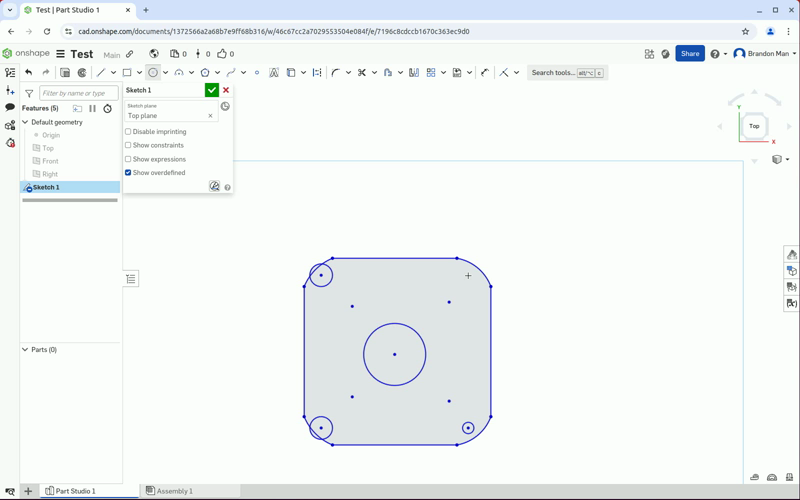
scroll(-6)
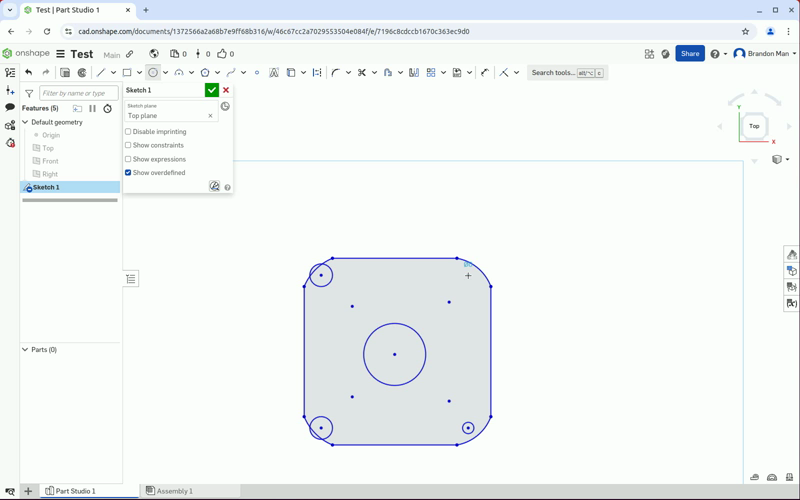
scroll(-6)
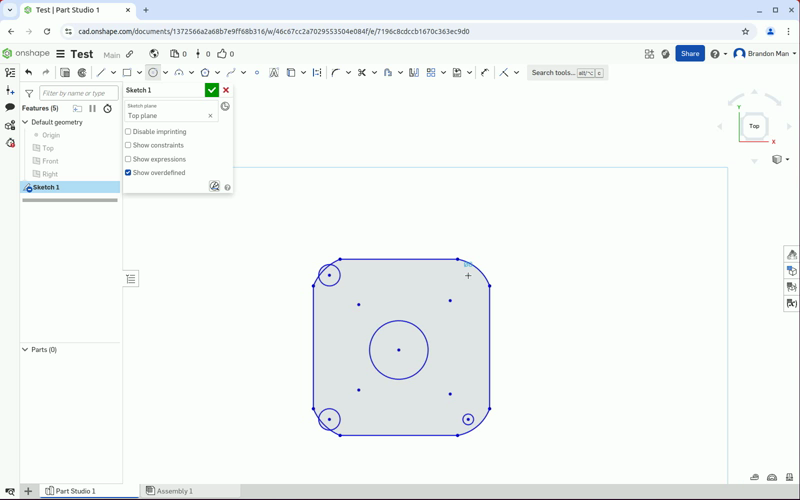
scroll(-6)
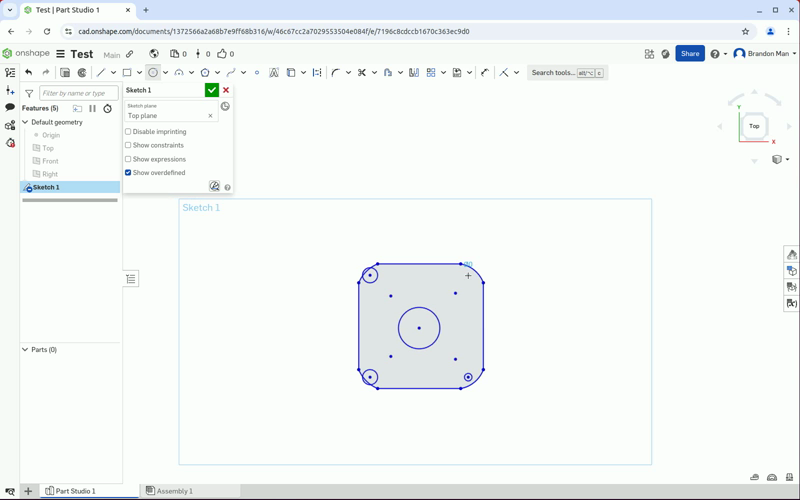
scroll(-6)
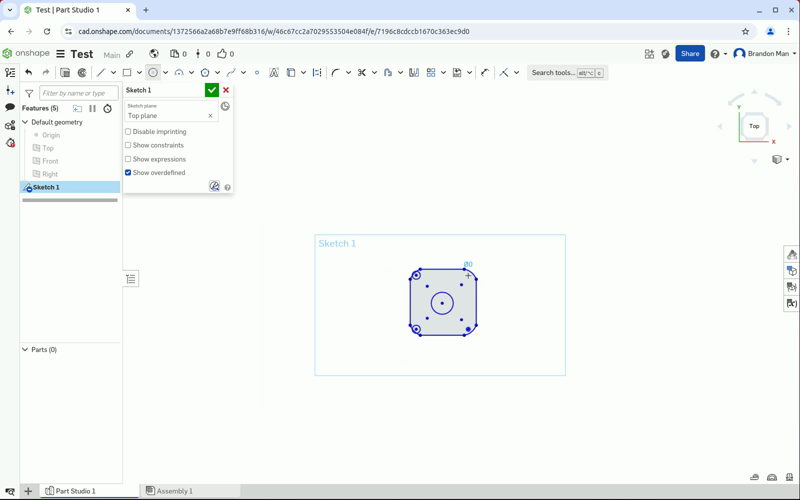
scroll(-6)
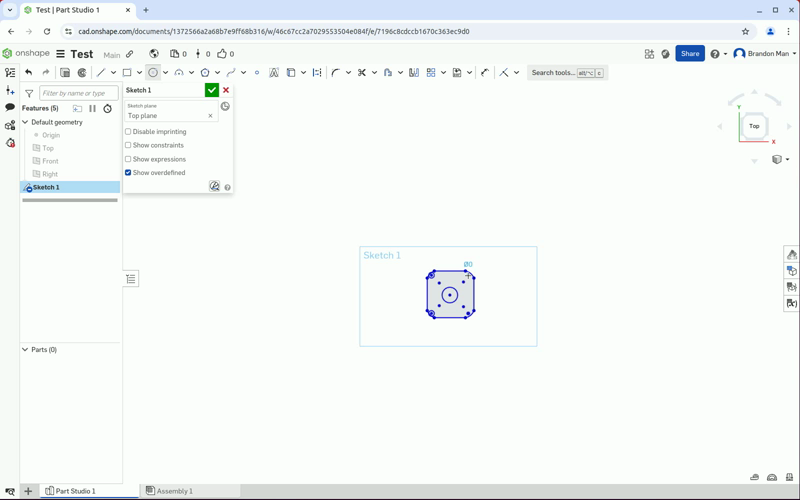
scroll(-6)
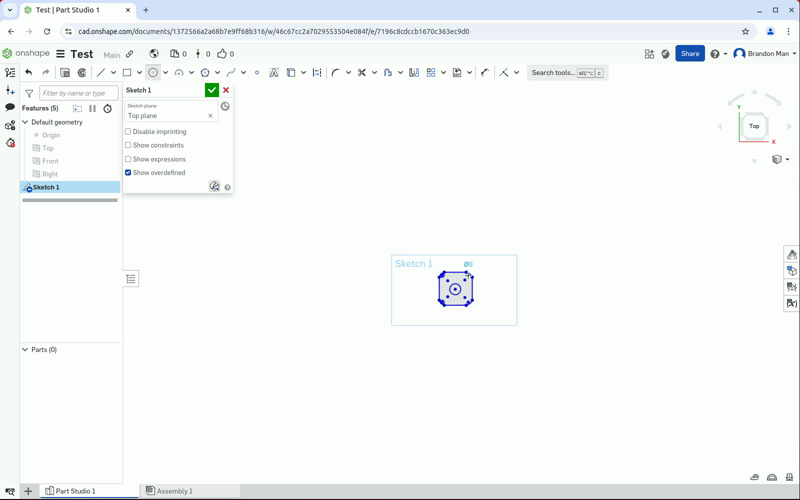
scroll(-6)
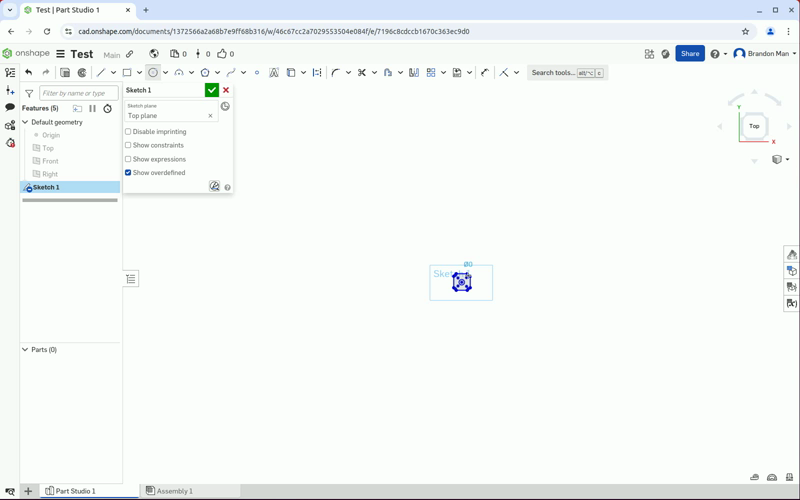
key_up(shift)
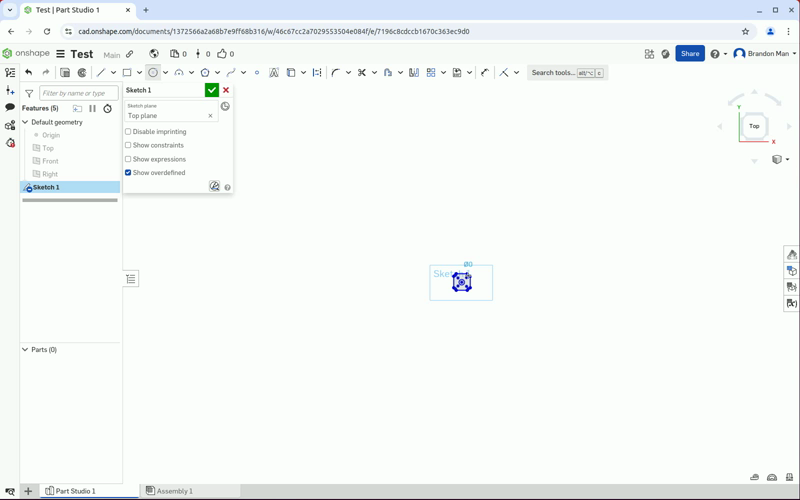
mouse_move(468, 275)
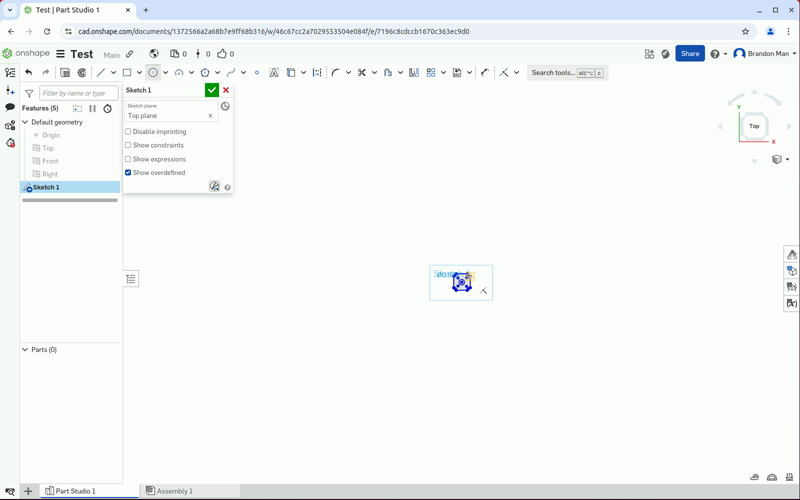
scroll(6)
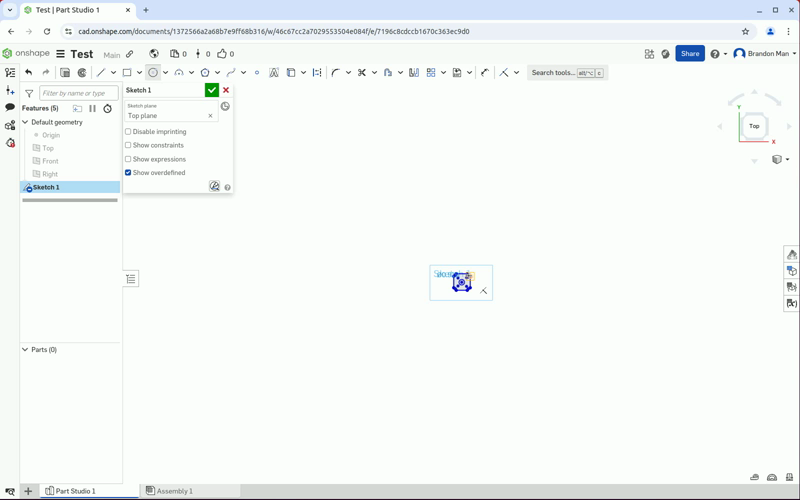
scroll(6)
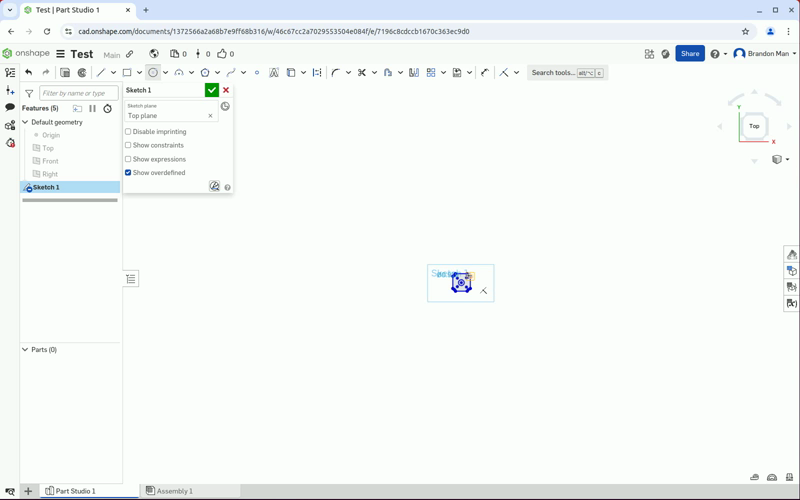
scroll(6)
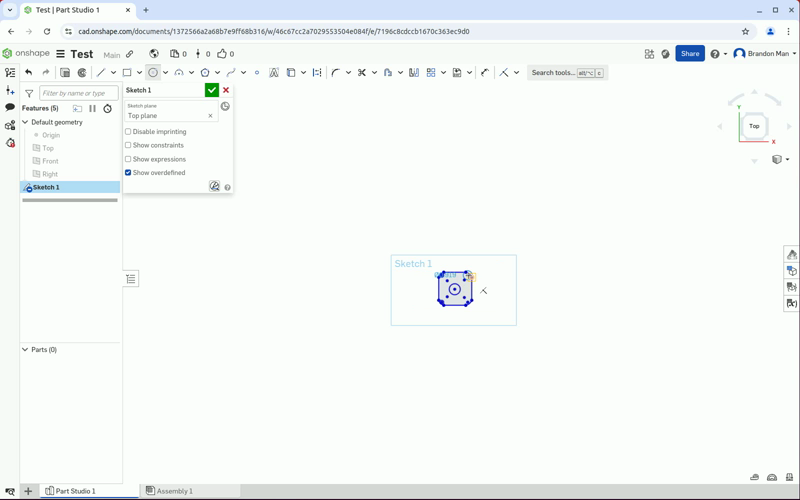
scroll(6)
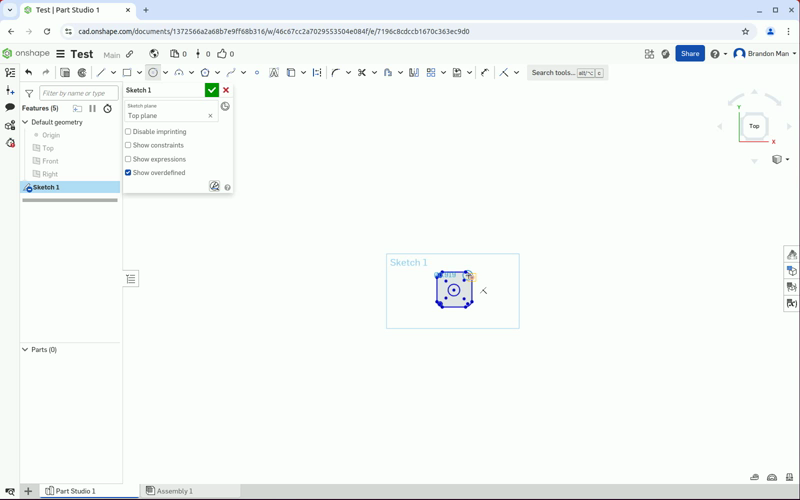
scroll(6)
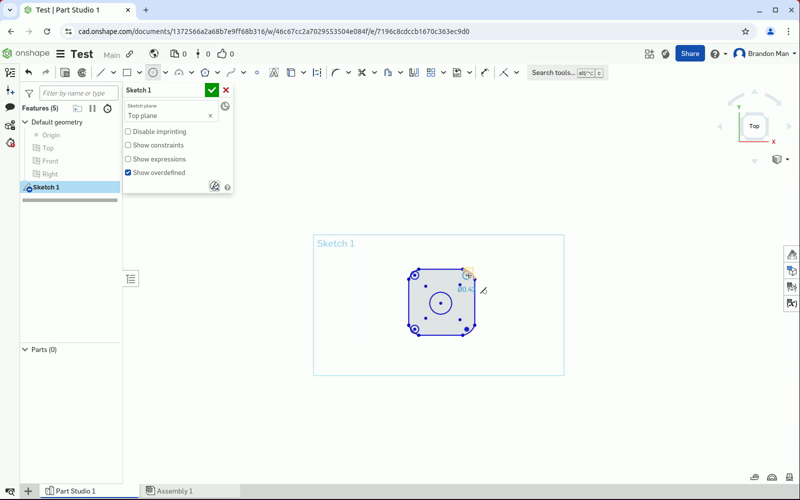
scroll(6)
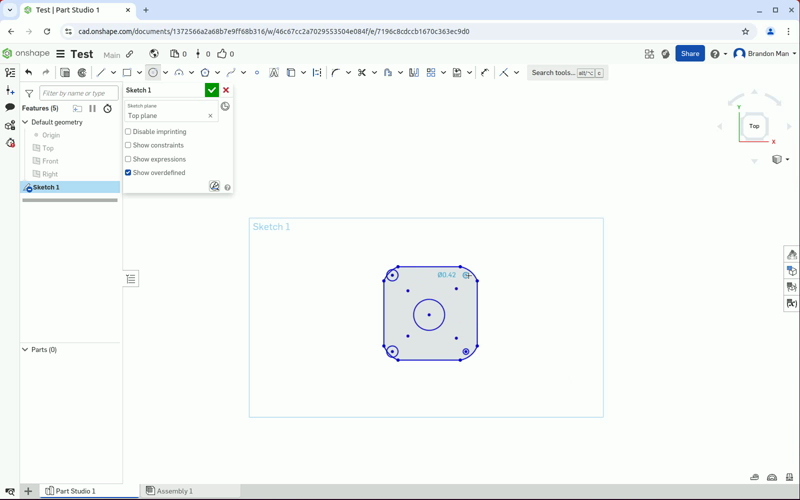
scroll(6)
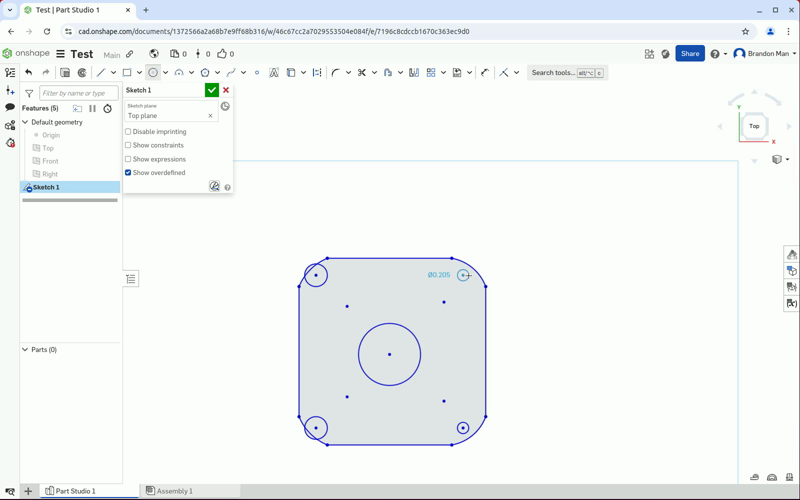
click(468, 275)
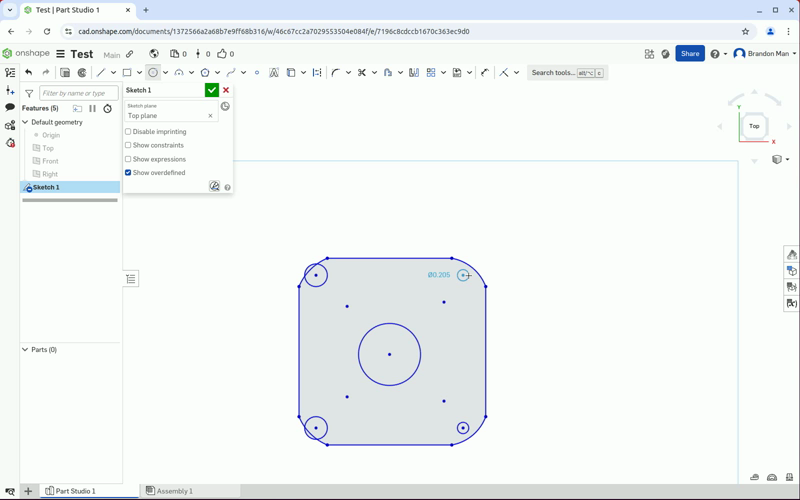
scroll(-6)
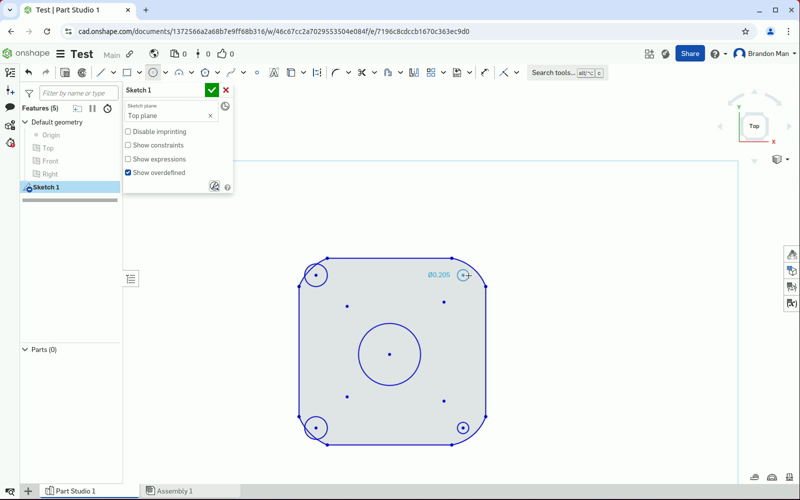
scroll(-6)
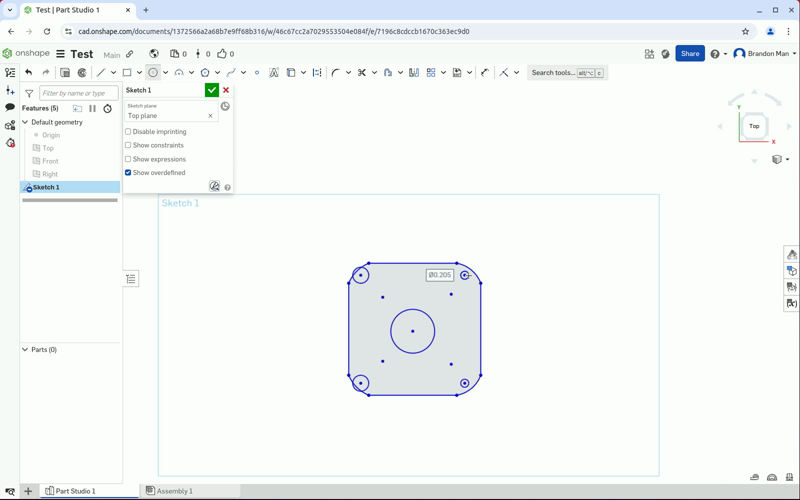
scroll(-6)
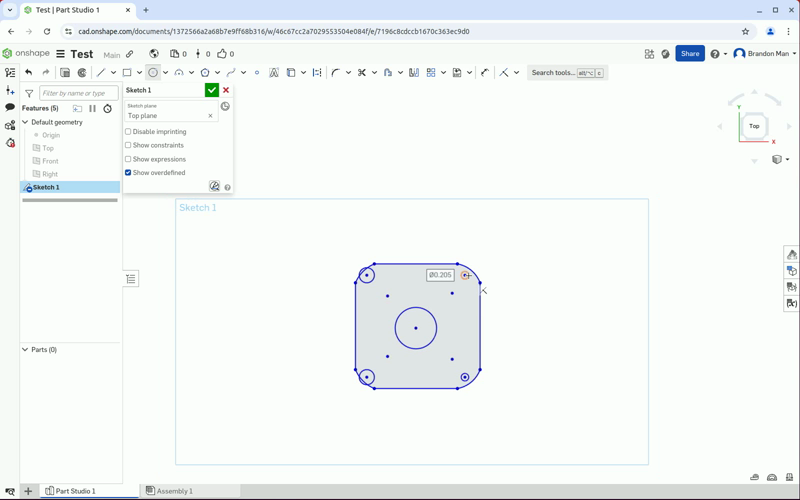
scroll(-6)
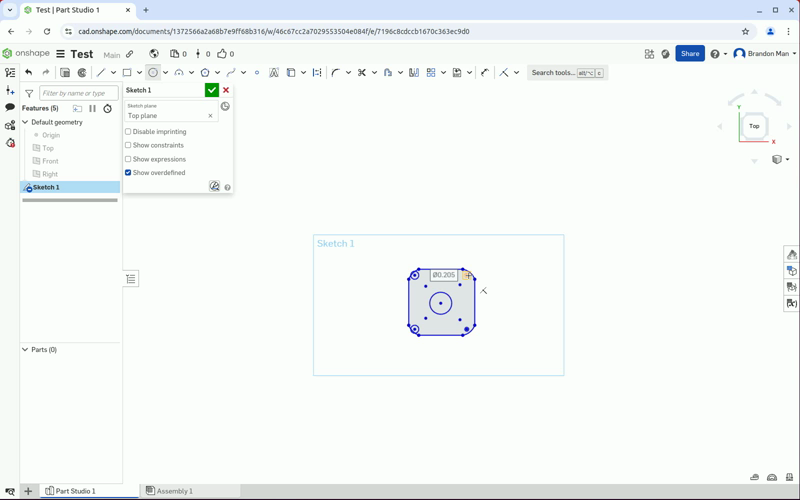
scroll(-6)
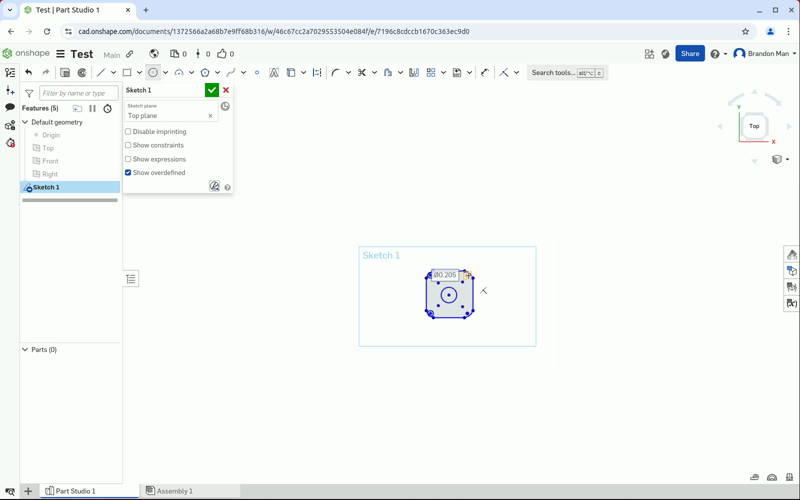
scroll(-6)
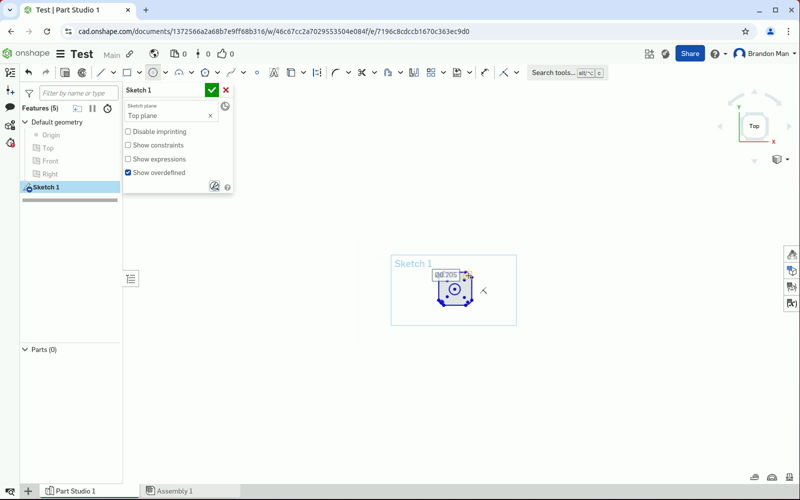
scroll(-6)
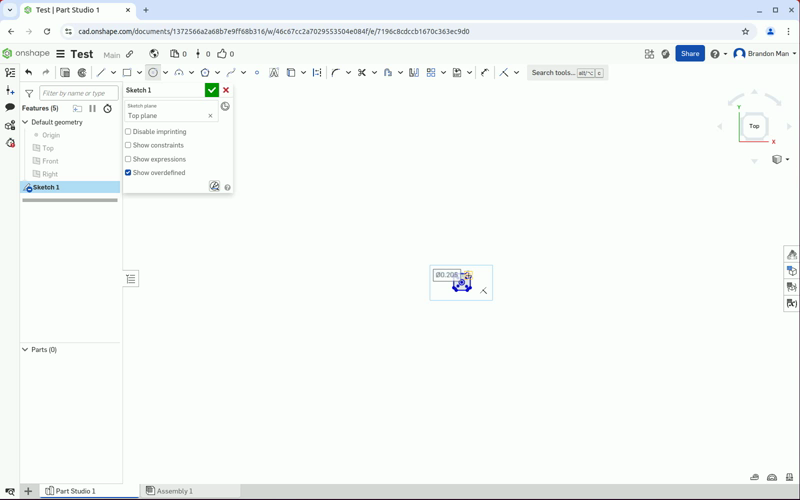
key(esc)
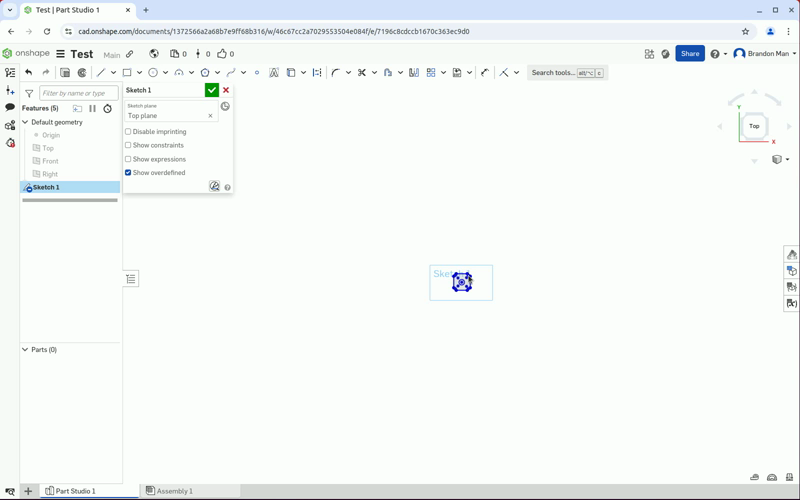
mouse_move(456, 277)
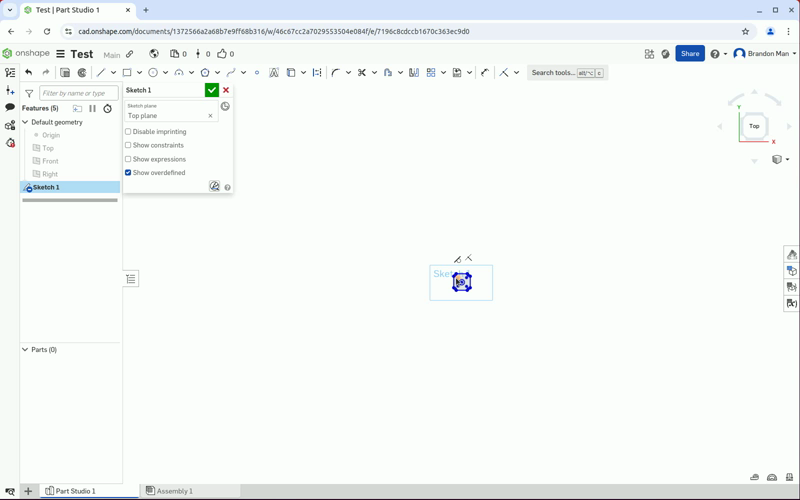
scroll(6)
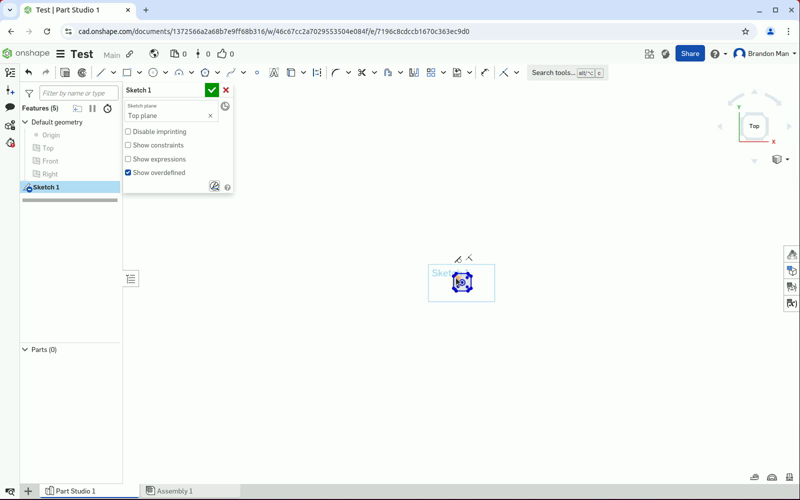
scroll(6)
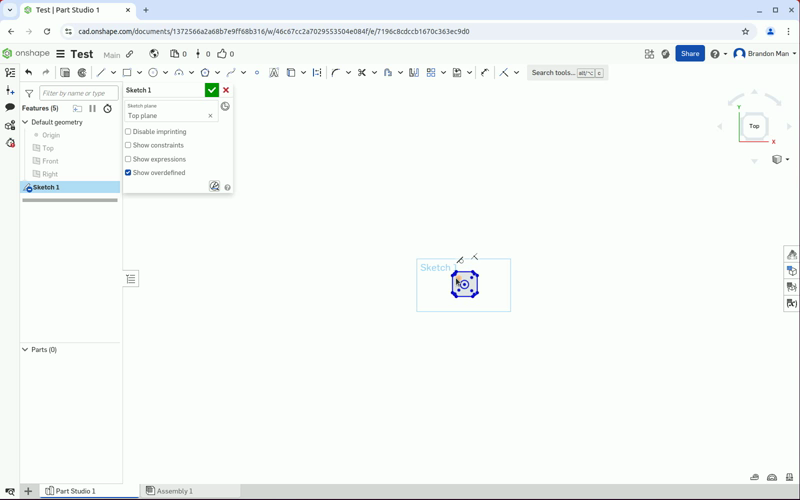
scroll(6)
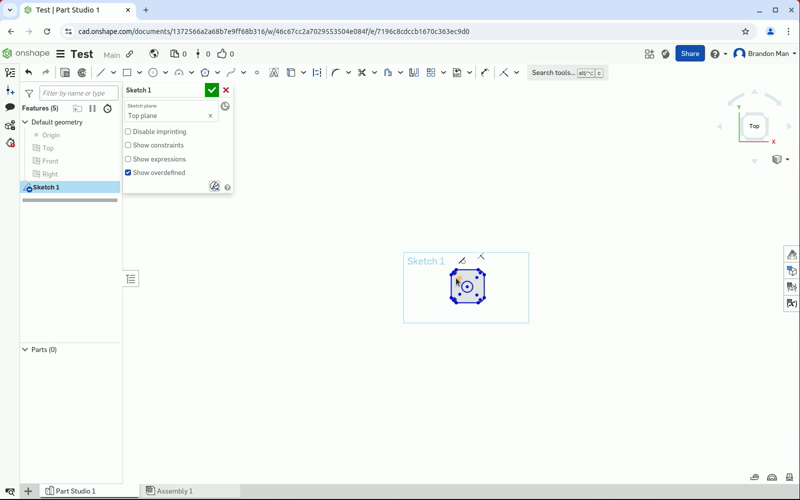
scroll(6)
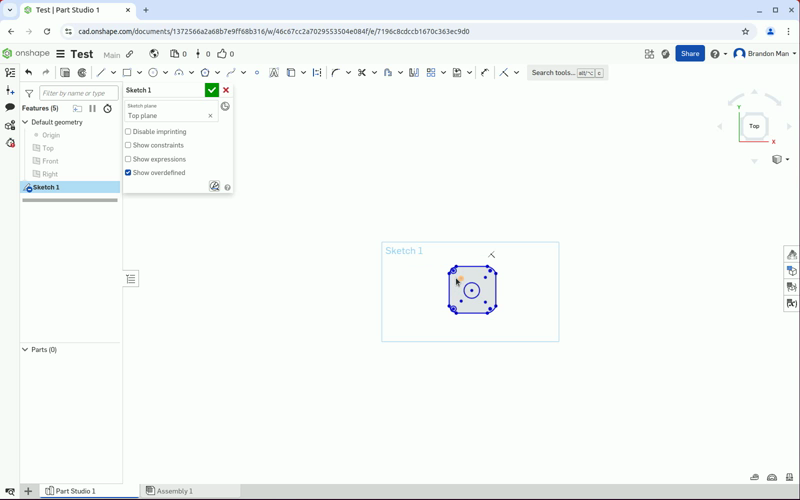
scroll(6)
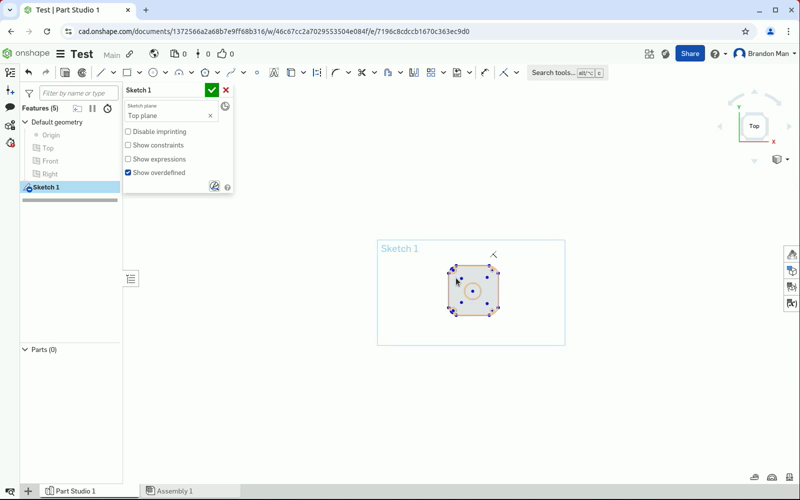
scroll(6)
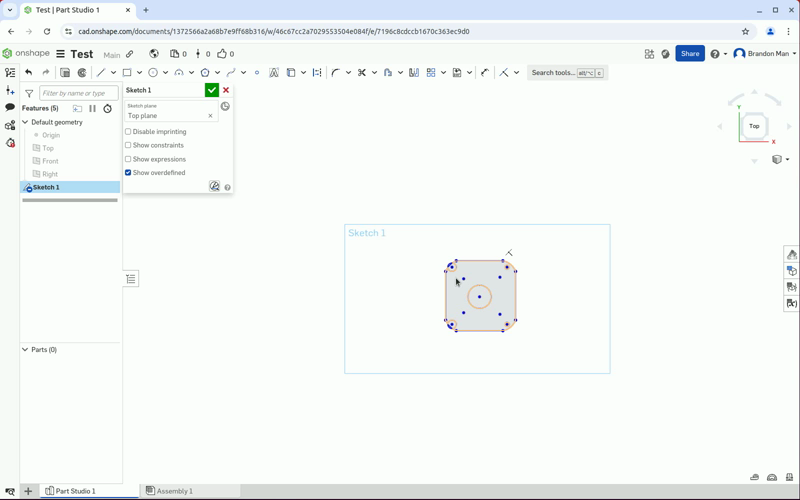
scroll(6)
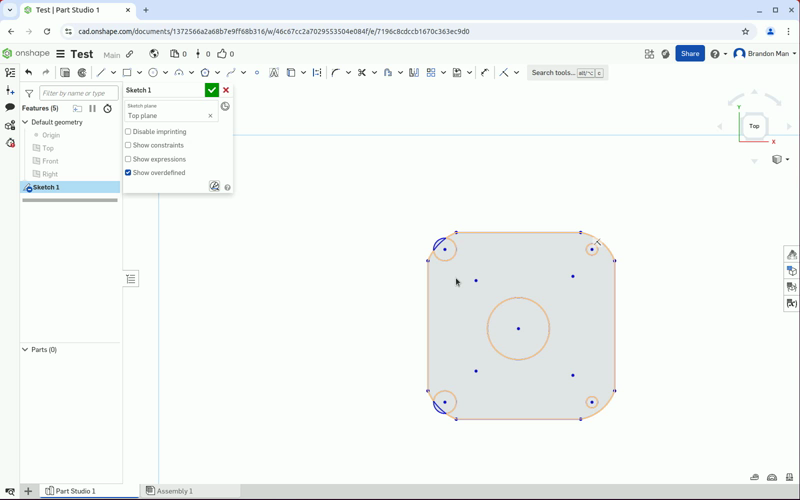
click(456, 277)
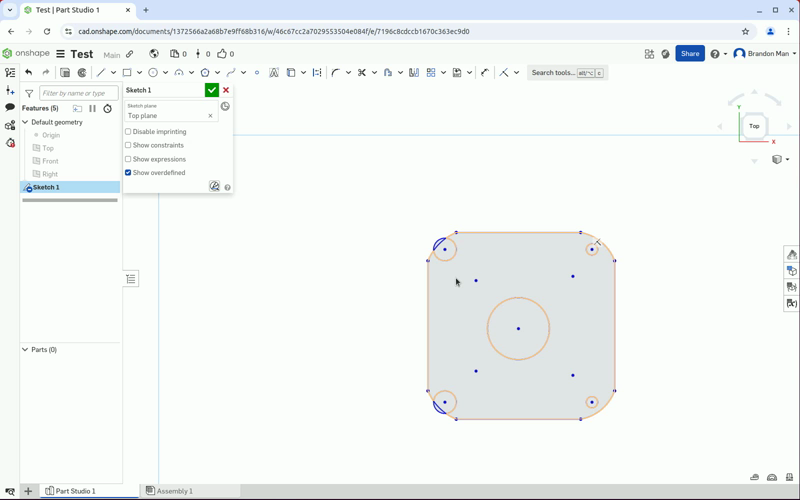
scroll(-6)
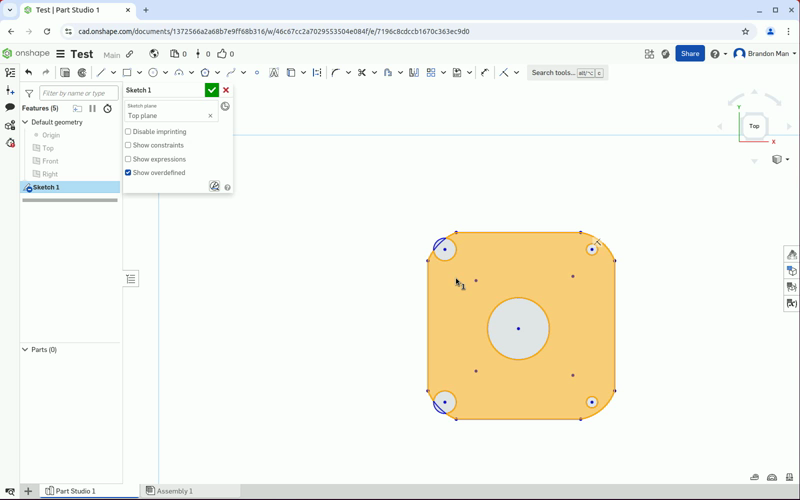
scroll(-6)
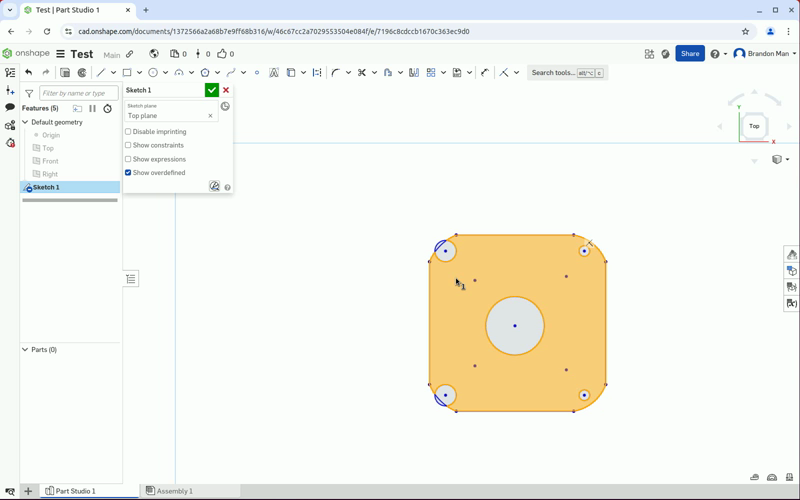
scroll(-6)
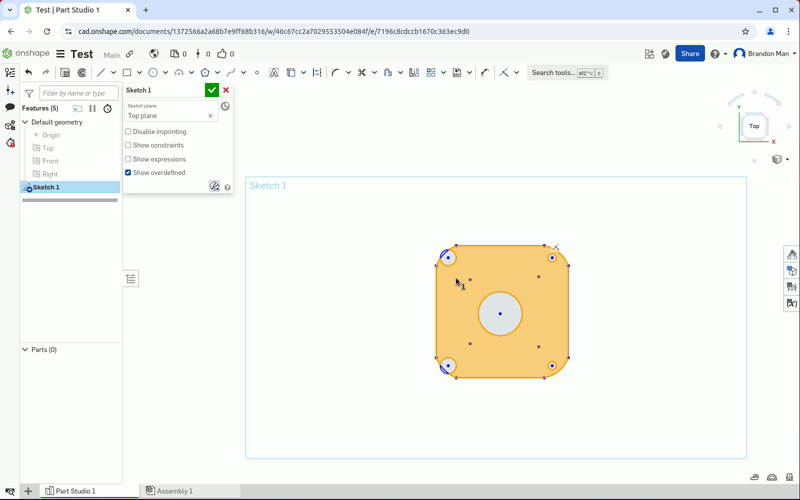
scroll(-6)
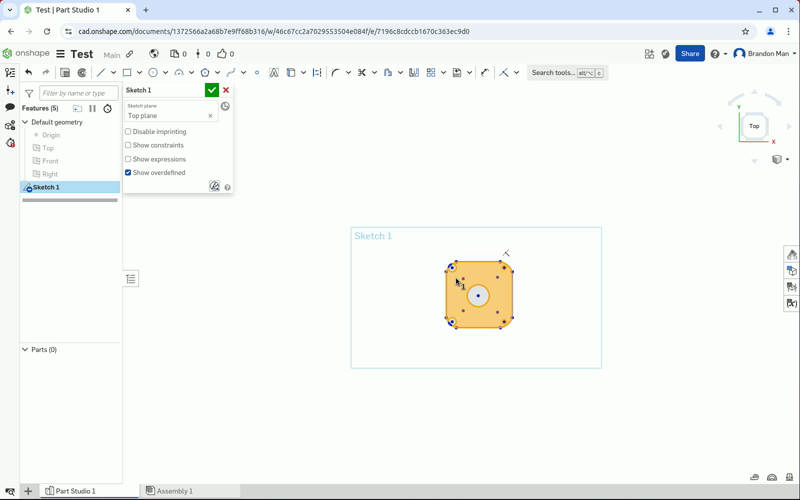
scroll(-6)
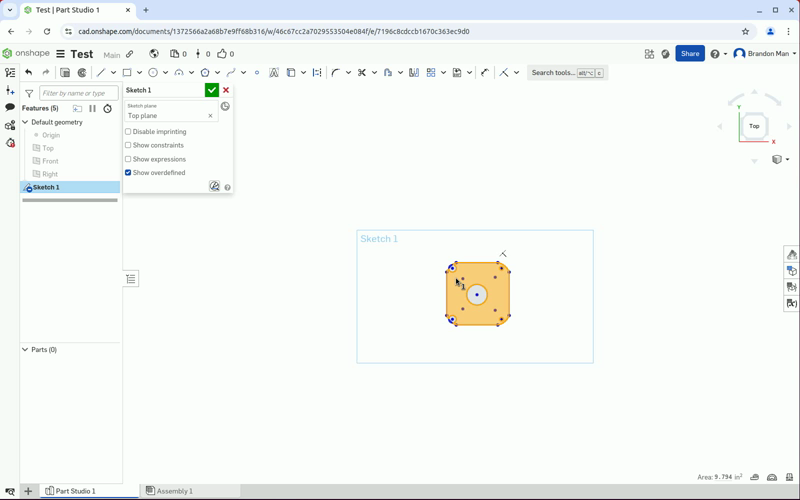
scroll(-6)
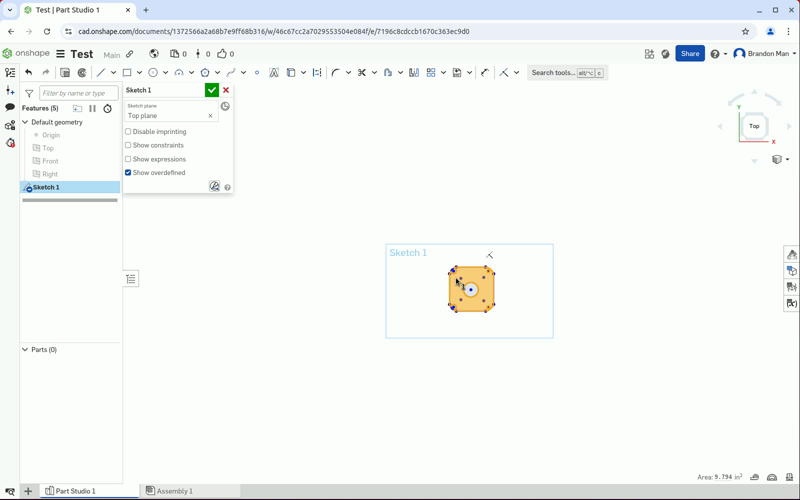
scroll(-6)
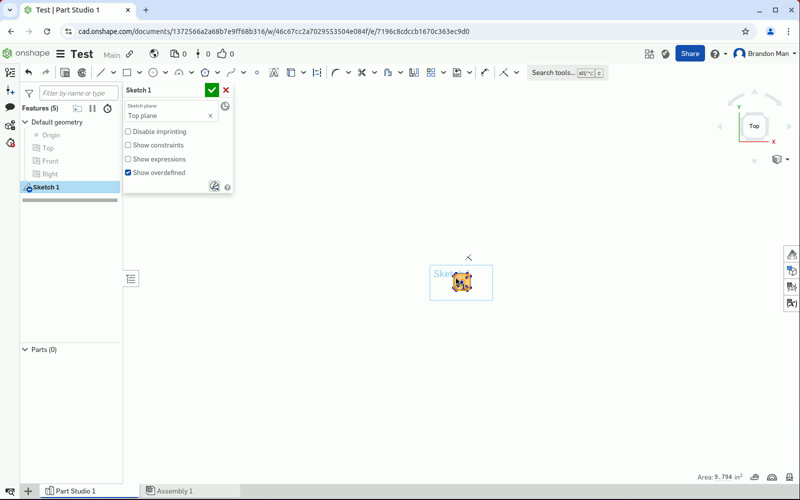
mouse_move(73, 352)
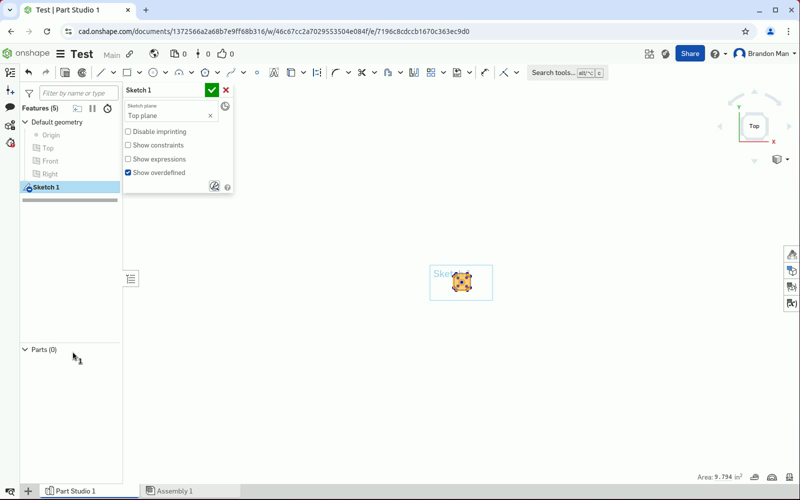
key(shift+y)
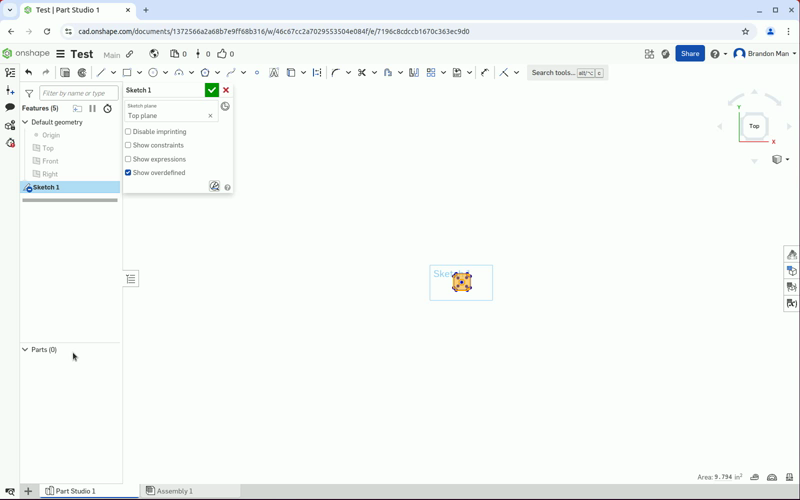
key(shift+e)
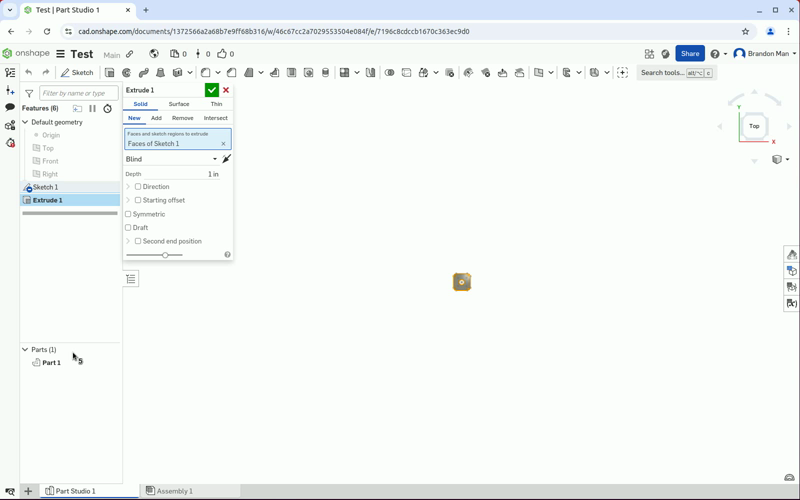
mouse_move(143, 106)
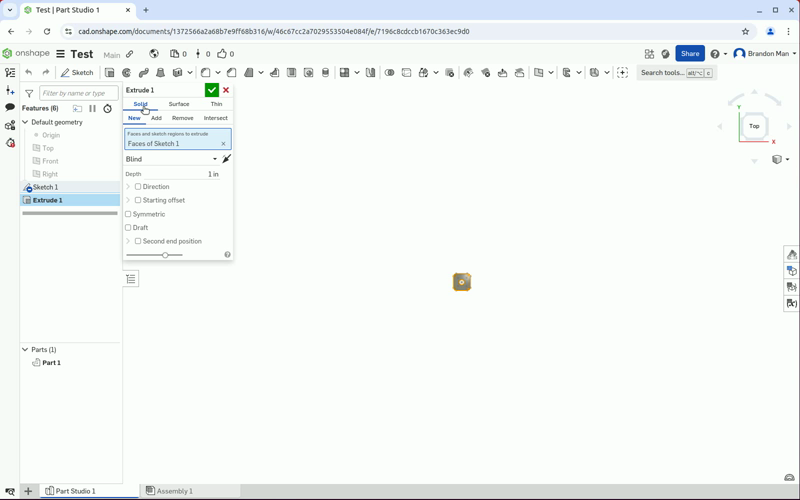
click(143, 106)
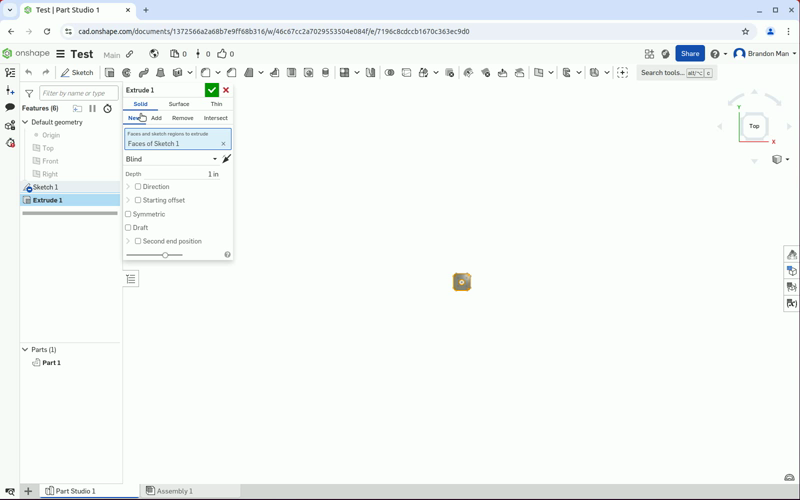
mouse_move(137, 120)
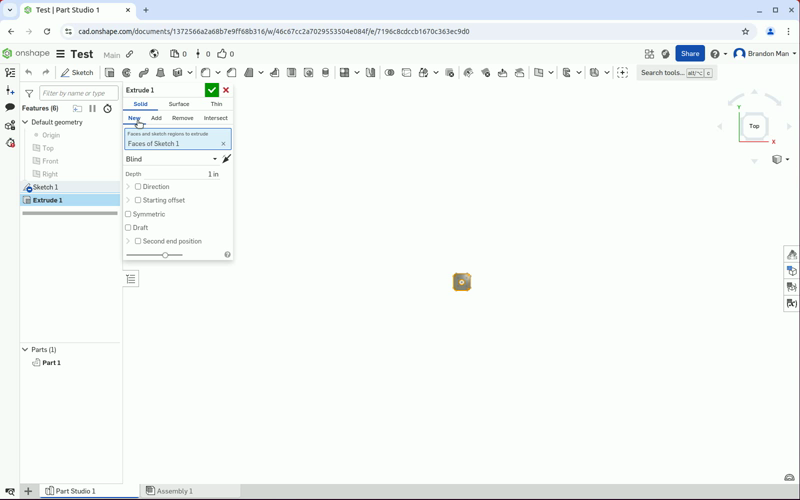
click(137, 120)
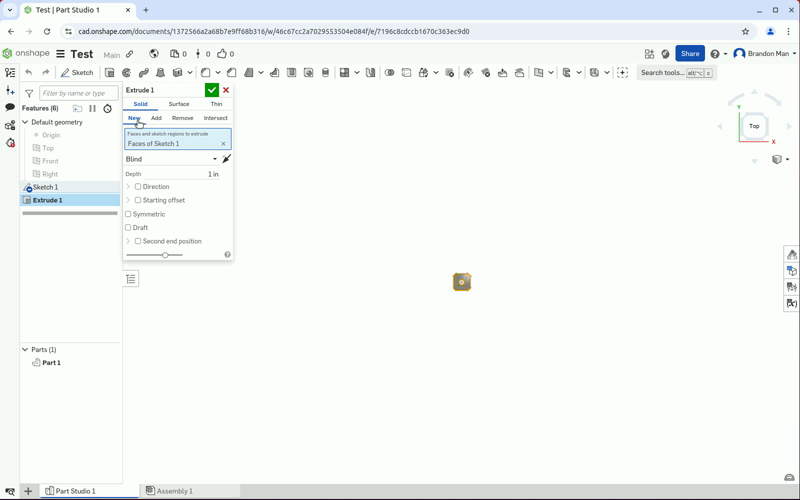
key(tab, 4)
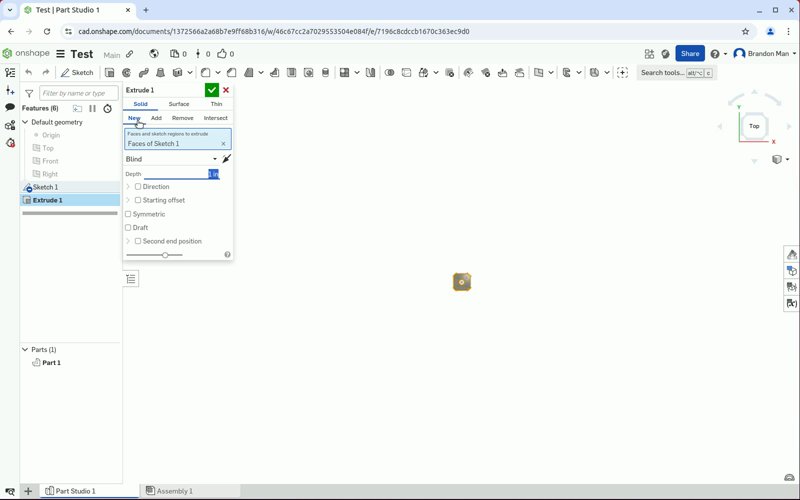
text(0.481)
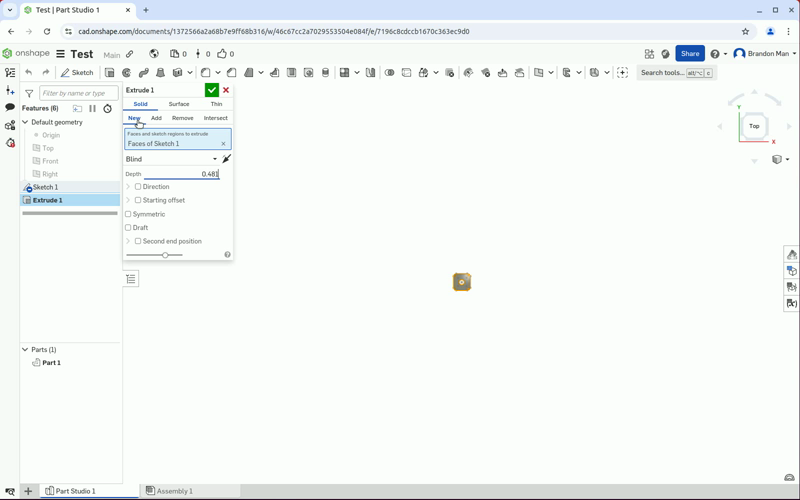
key(enter)
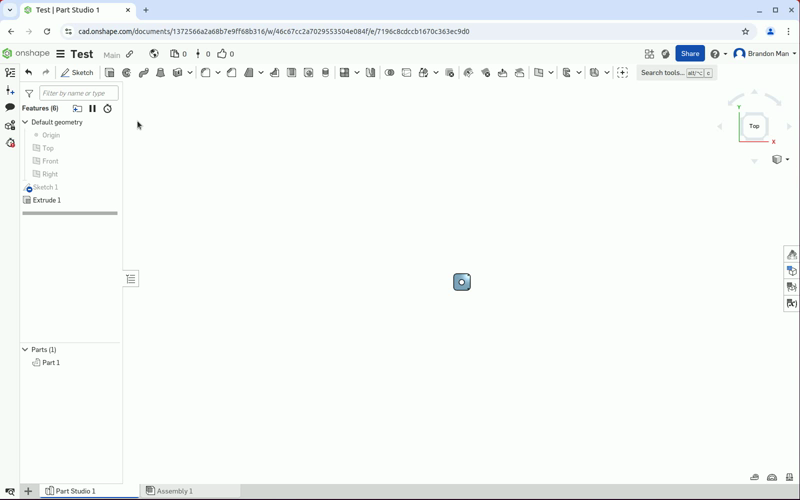
key(shift+h)
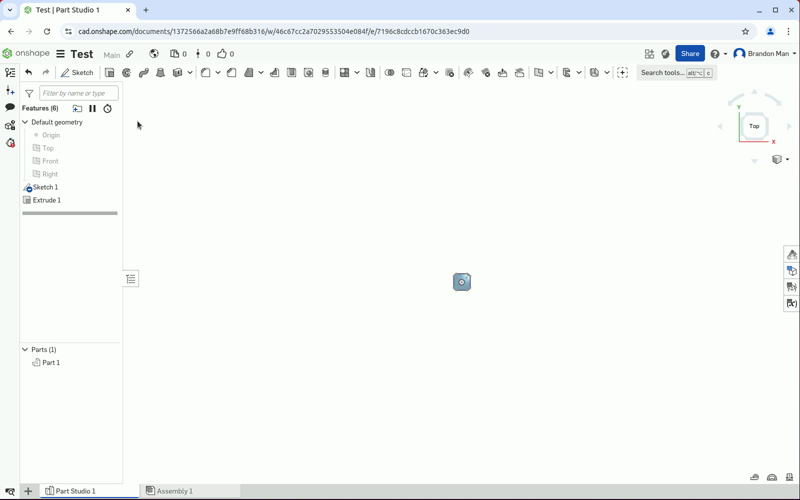
key(shift+h)
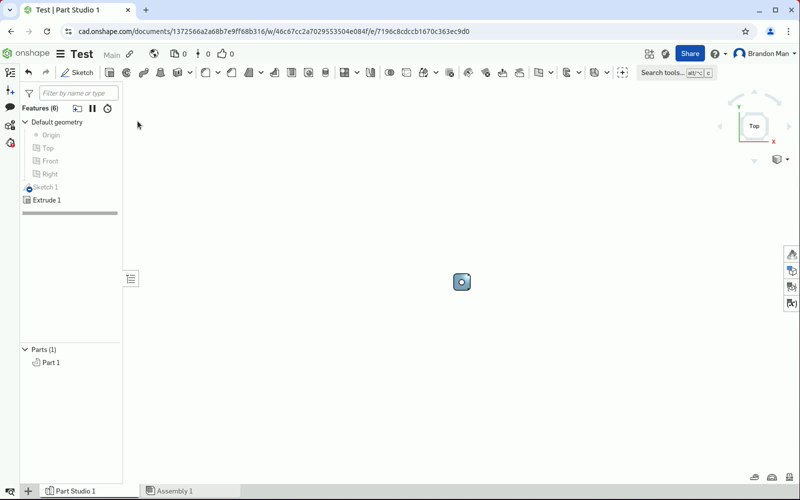
mouse_move(73, 189)
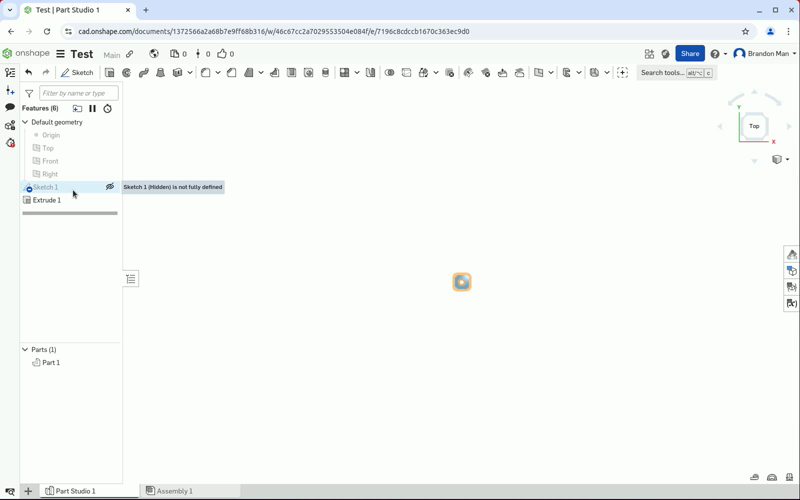
click(73, 189)
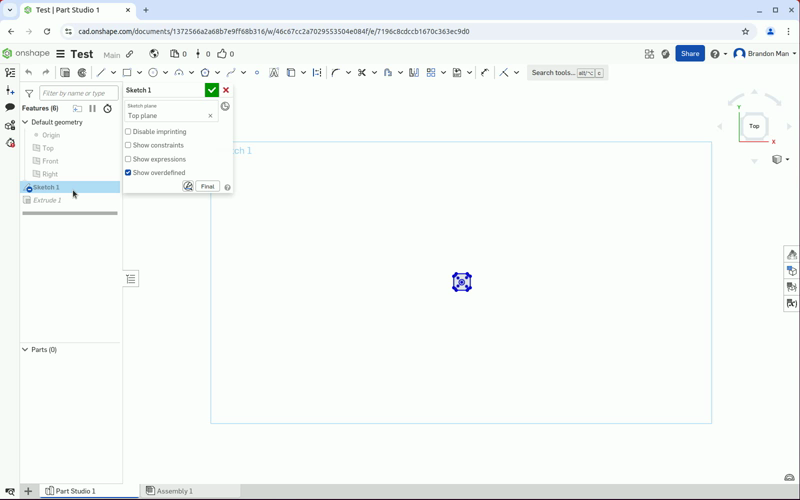
mouse_move(229, 92)
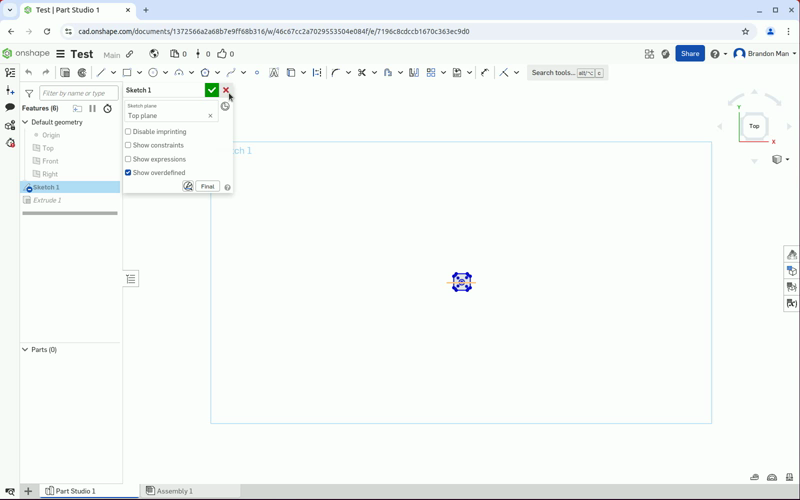
click(229, 92)
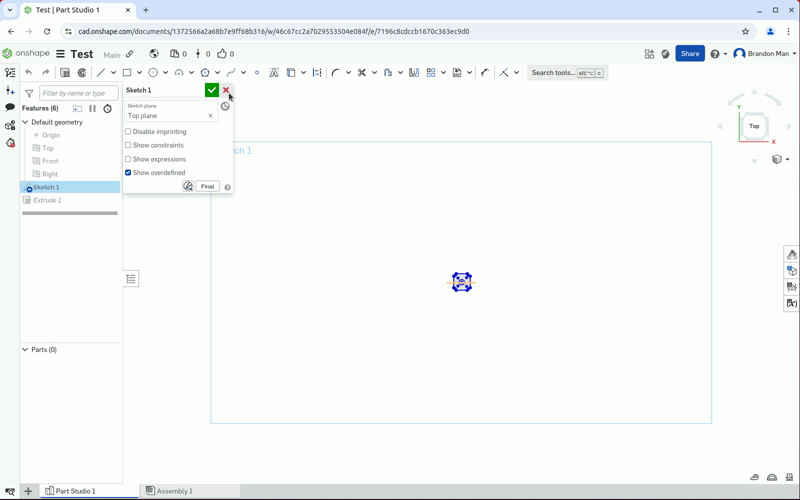
key(shift+s)
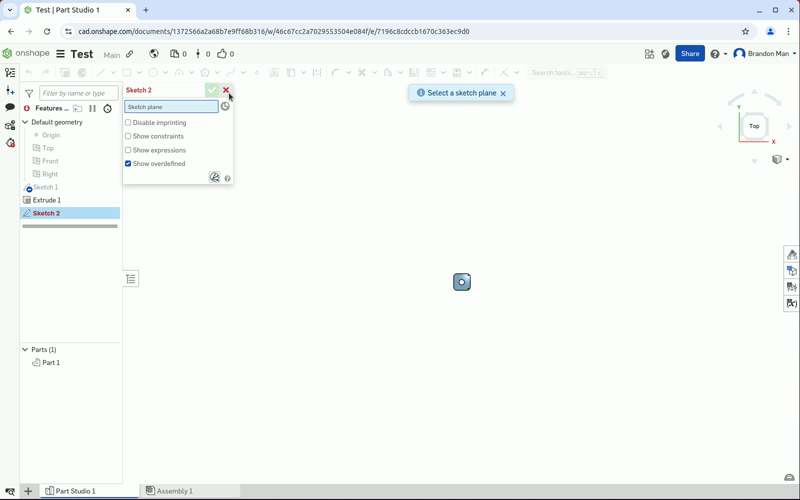
mouse_move(73, 150)
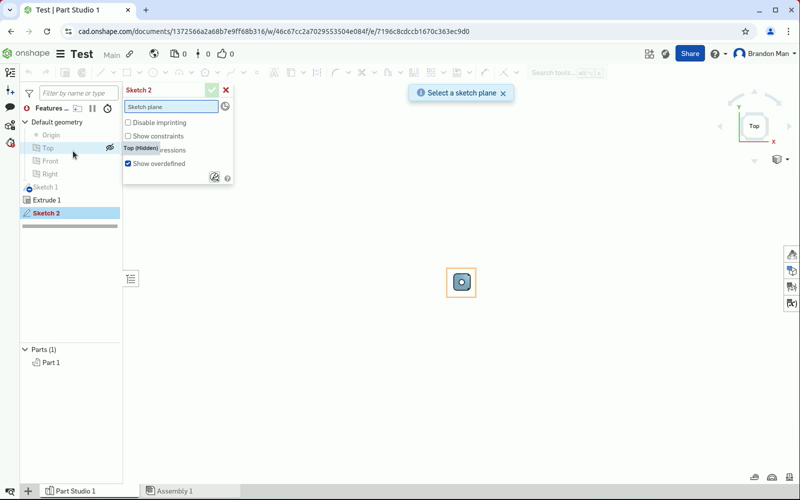
click(73, 150)
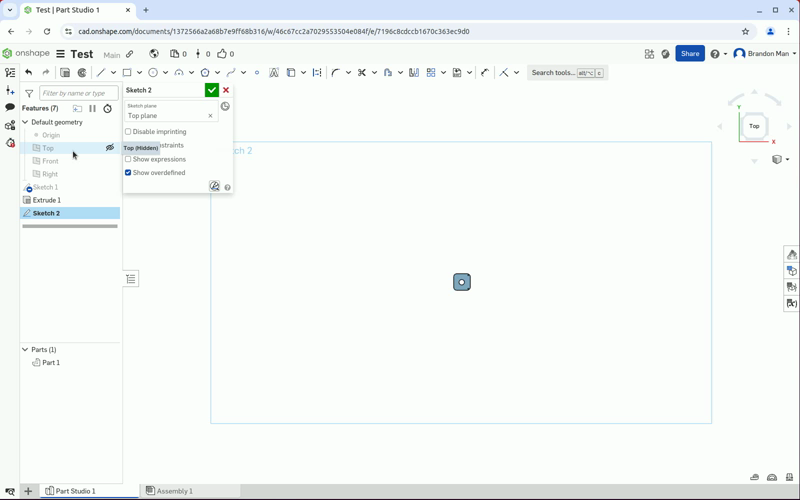
mouse_move(73, 352)
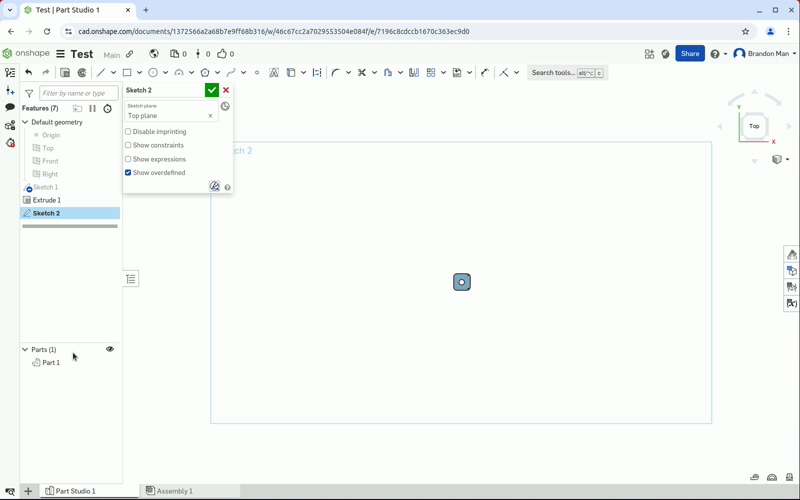
key(y)
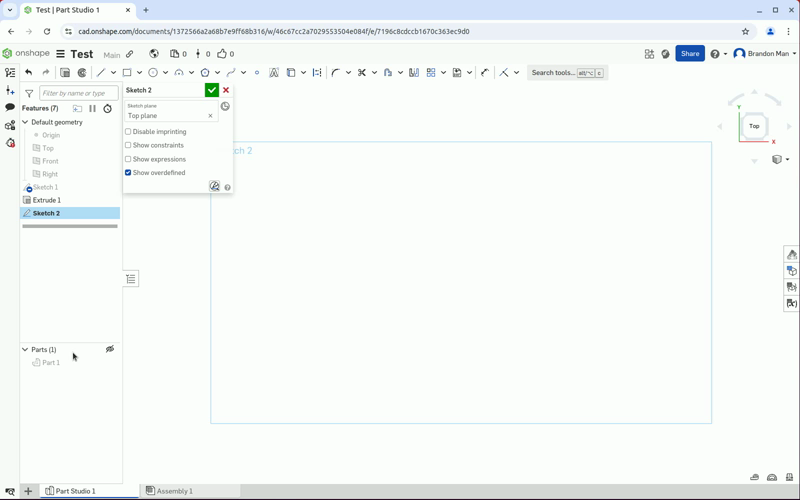
key(c)
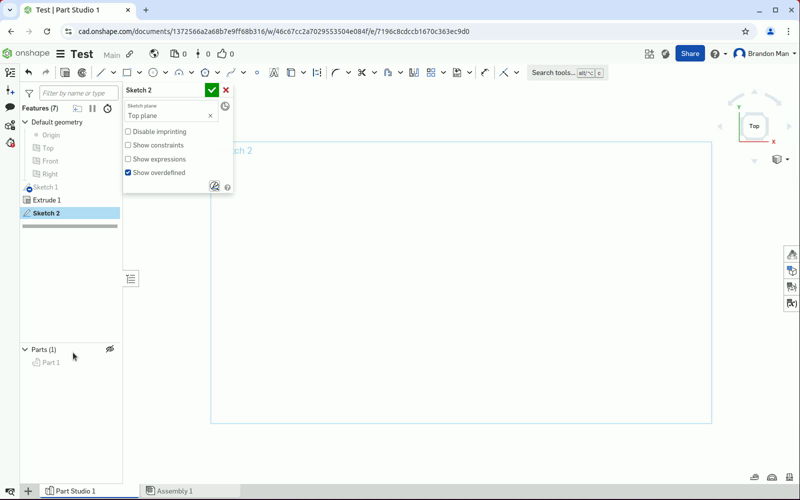
key_down(shift)
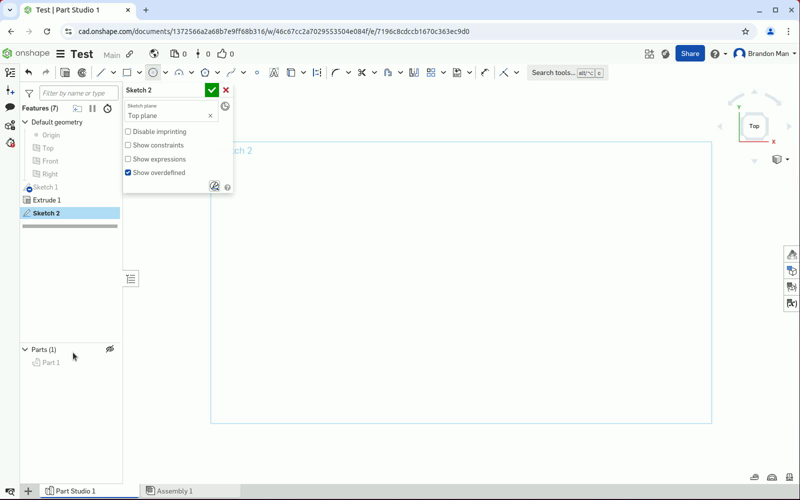
mouse_move(461, 282)
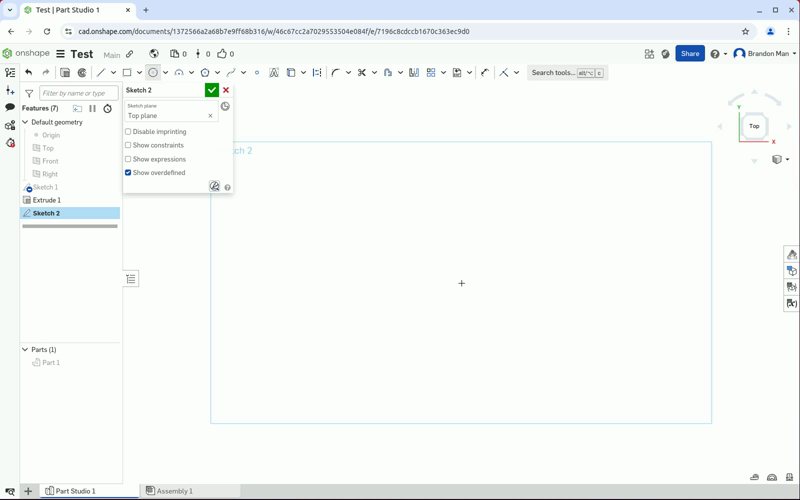
click(461, 282)
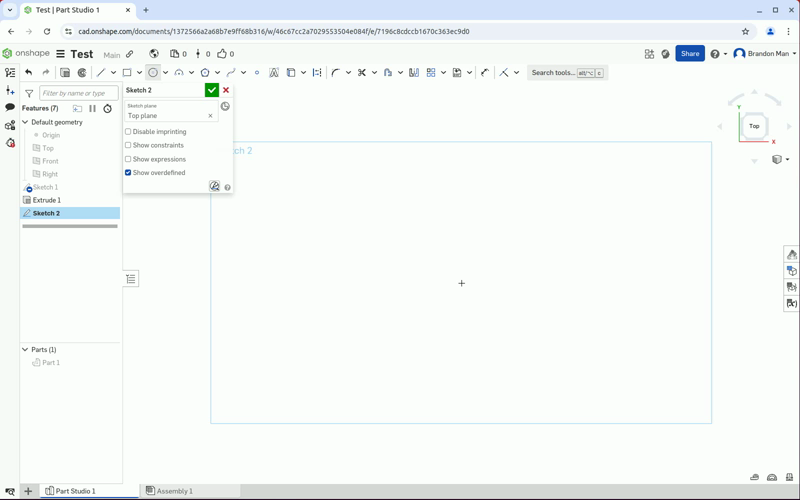
key_up(shift)
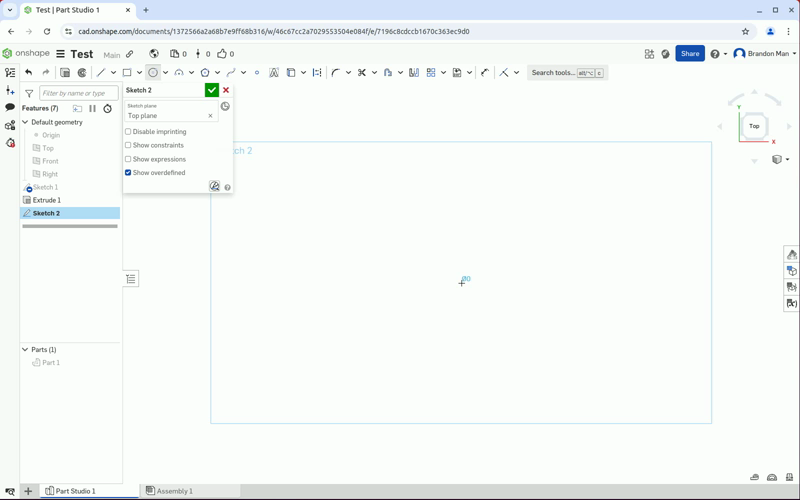
mouse_move(465, 282)
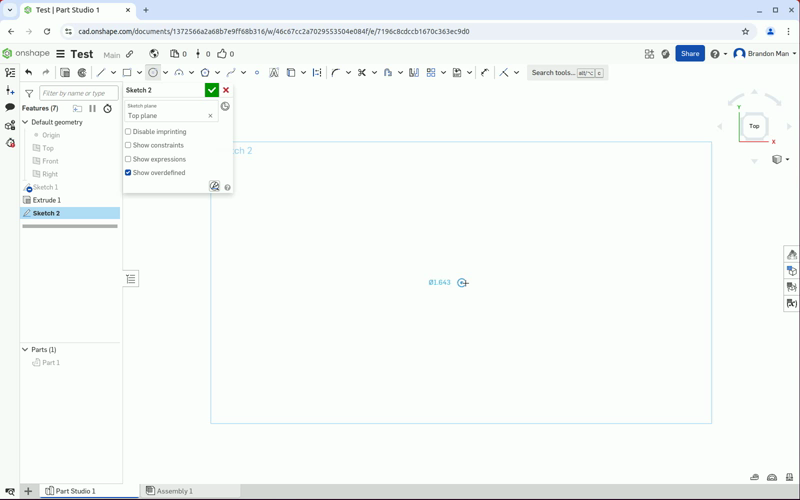
click(465, 282)
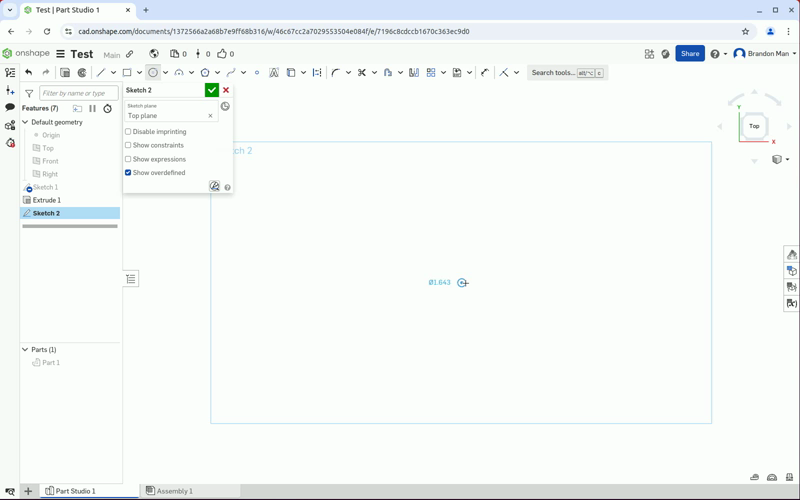
key(esc)
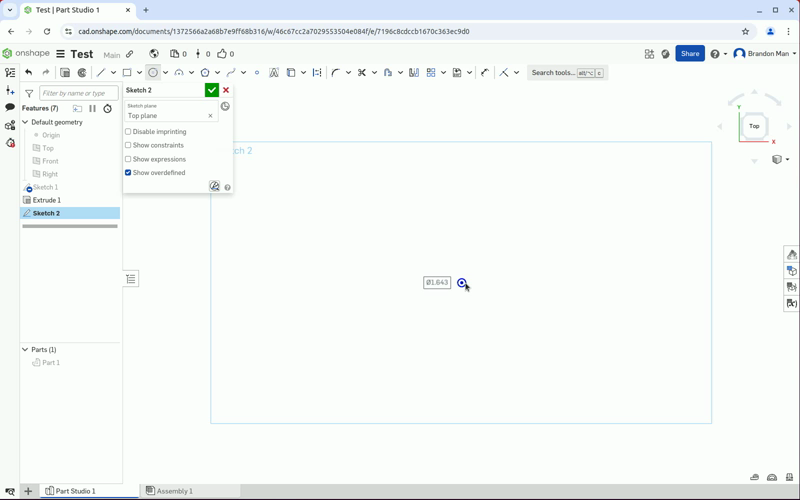
key(c)
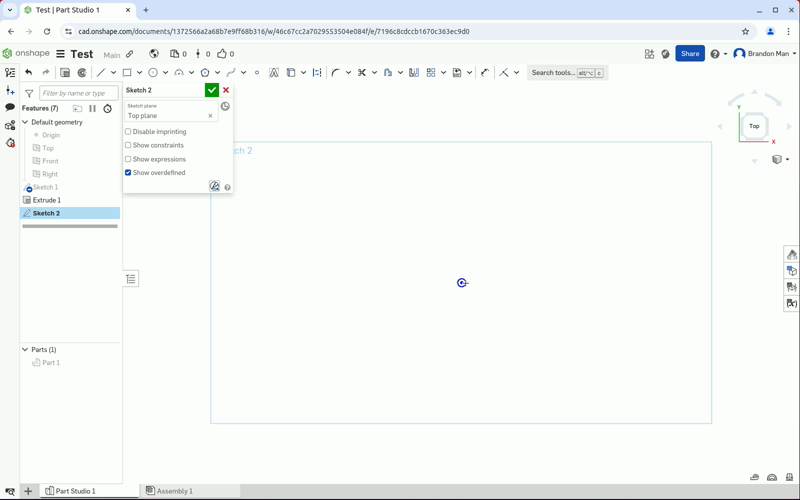
key_down(shift)
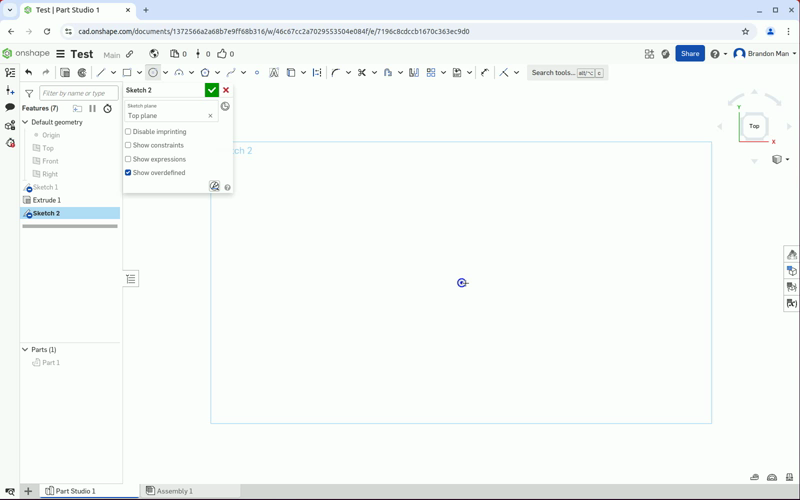
mouse_move(461, 282)
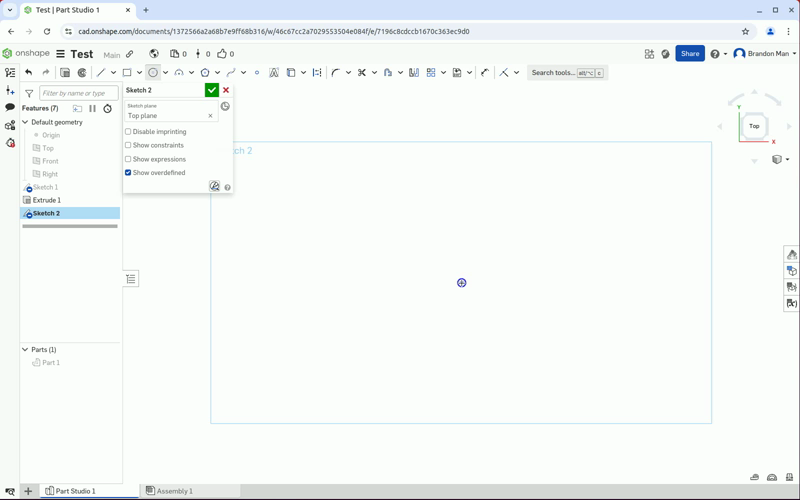
scroll(6)
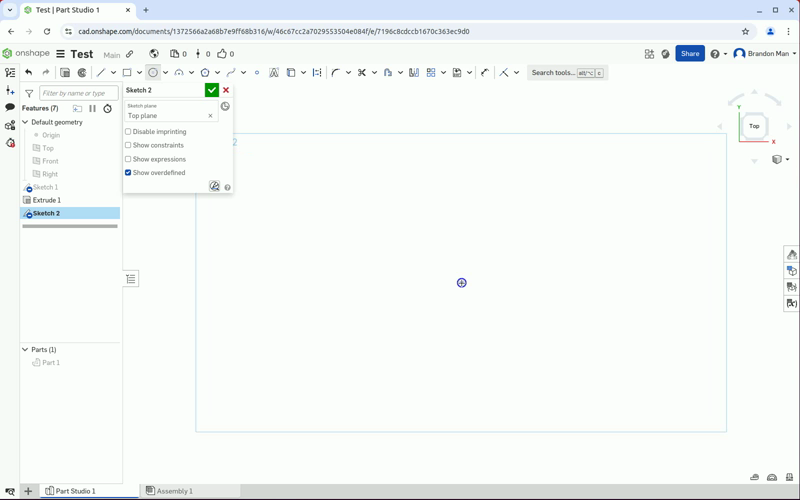
scroll(6)
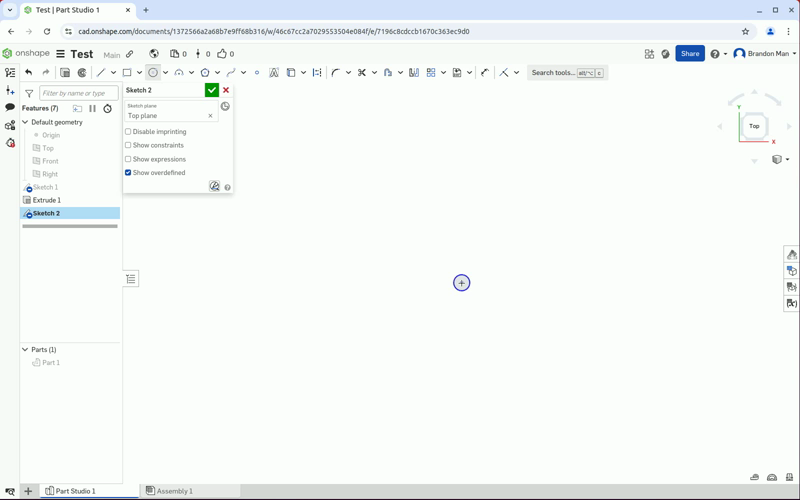
scroll(6)
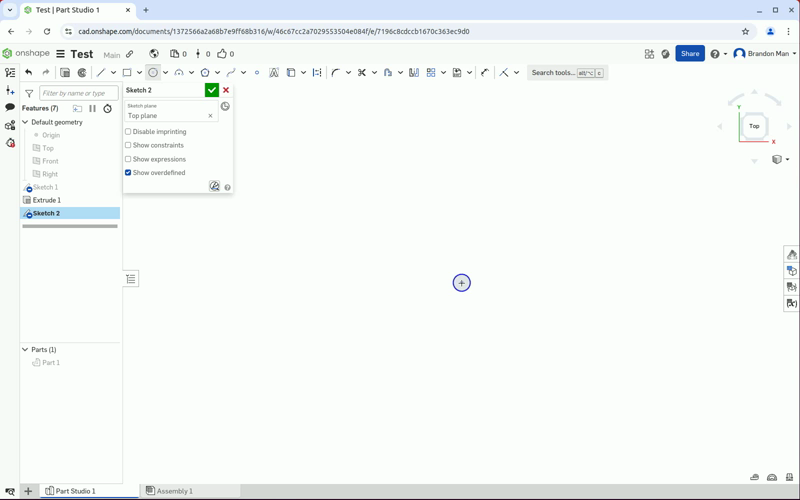
scroll(6)
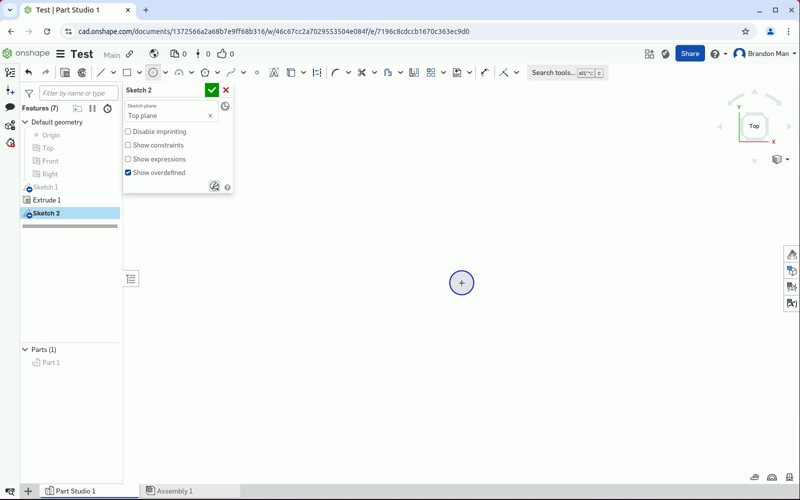
scroll(6)
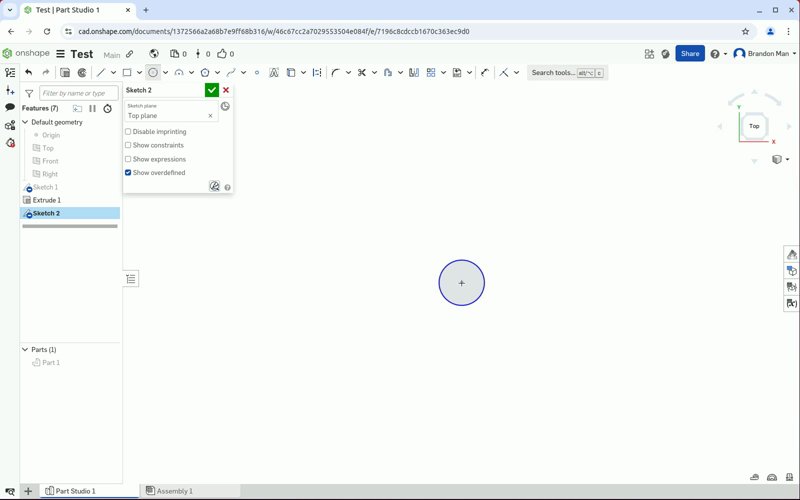
scroll(6)
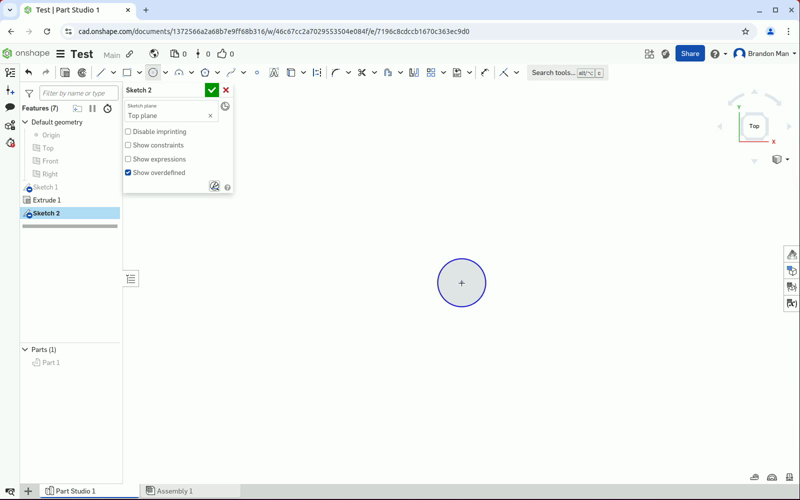
scroll(6)
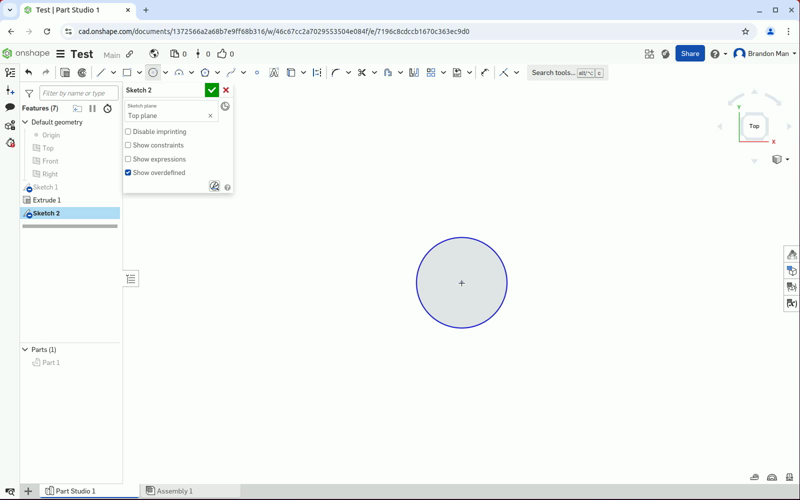
click(461, 282)
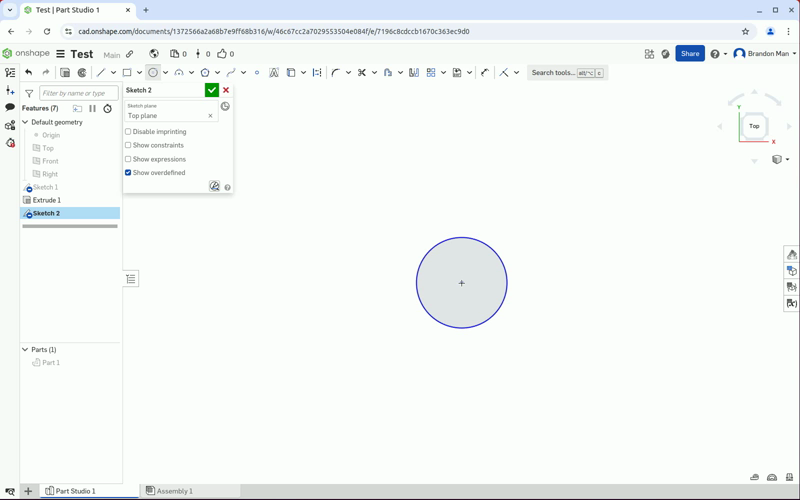
scroll(-6)
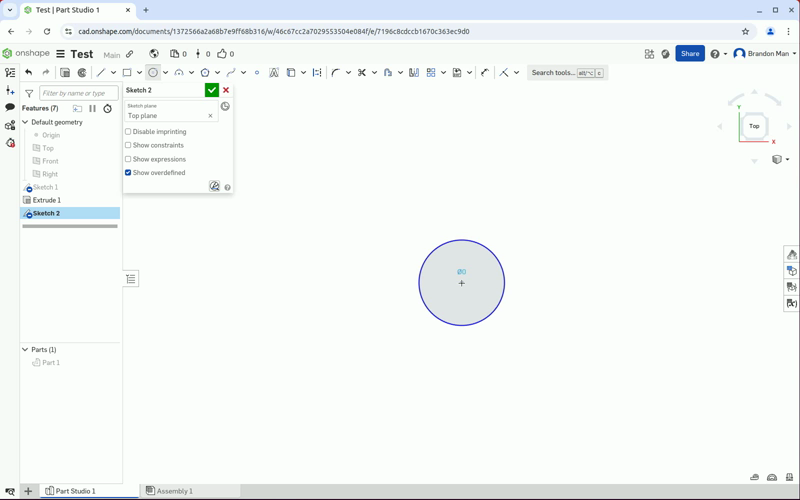
scroll(-6)
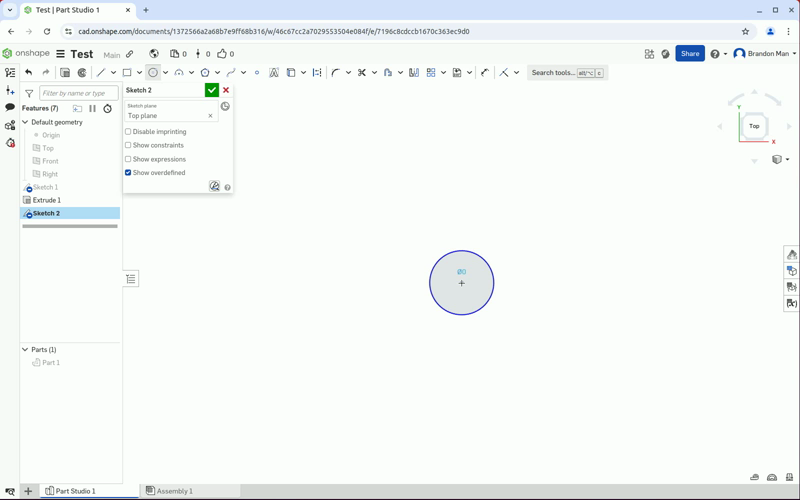
scroll(-6)
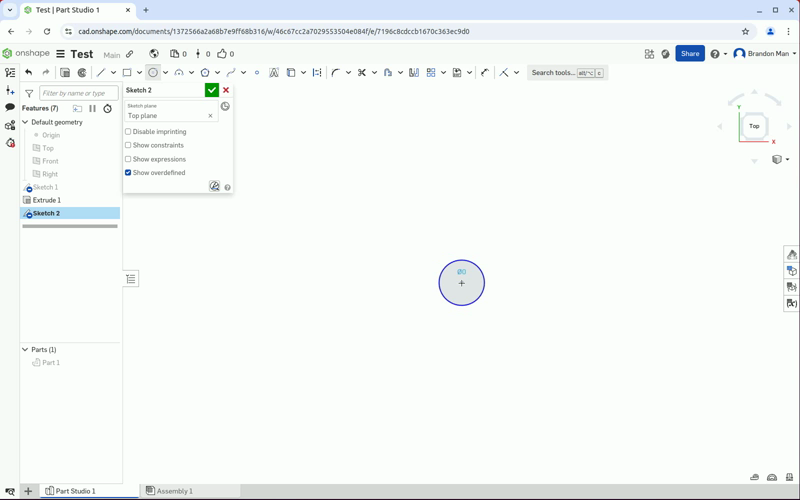
scroll(-6)
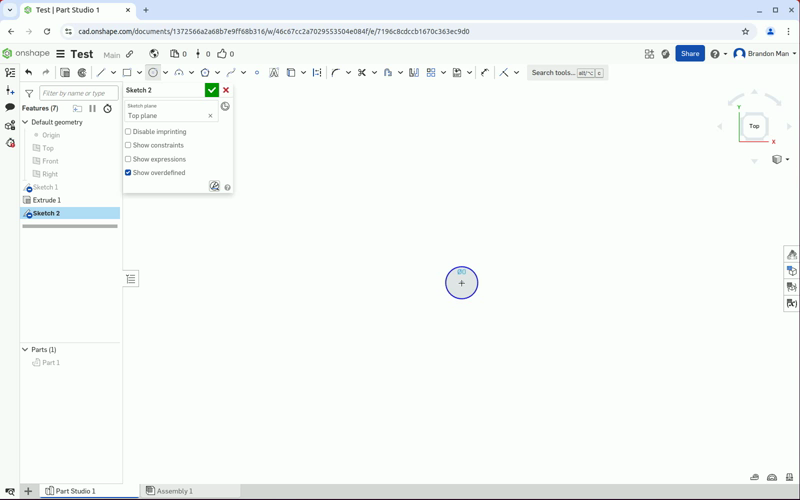
scroll(-6)
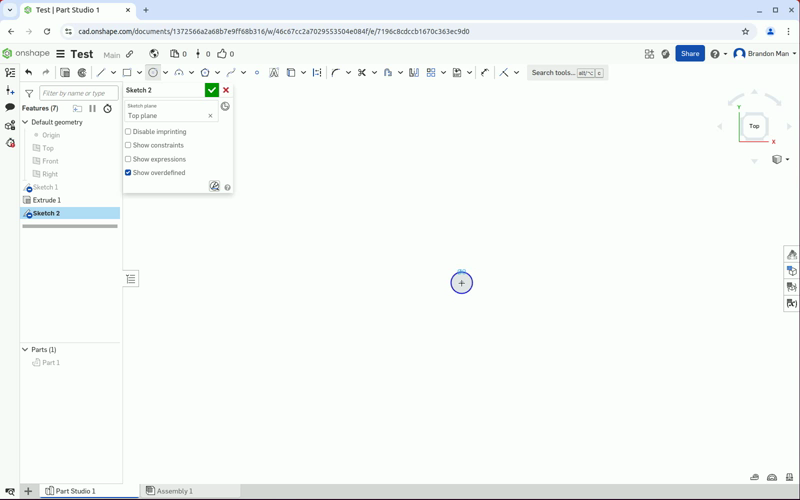
scroll(-6)
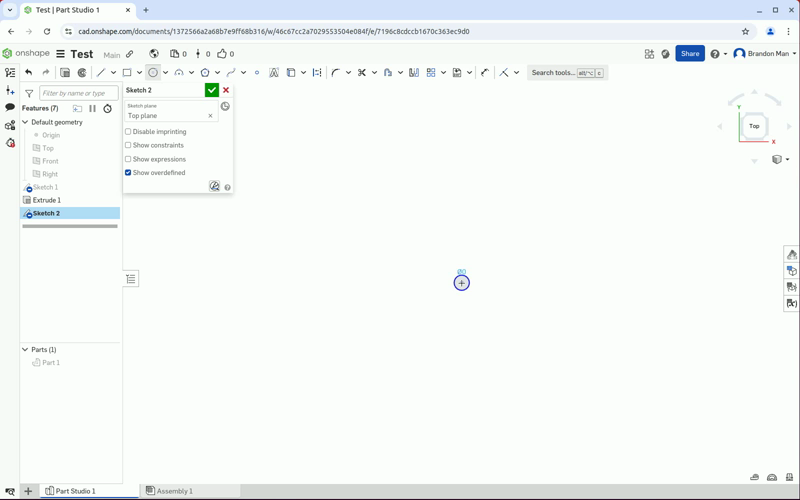
scroll(-6)
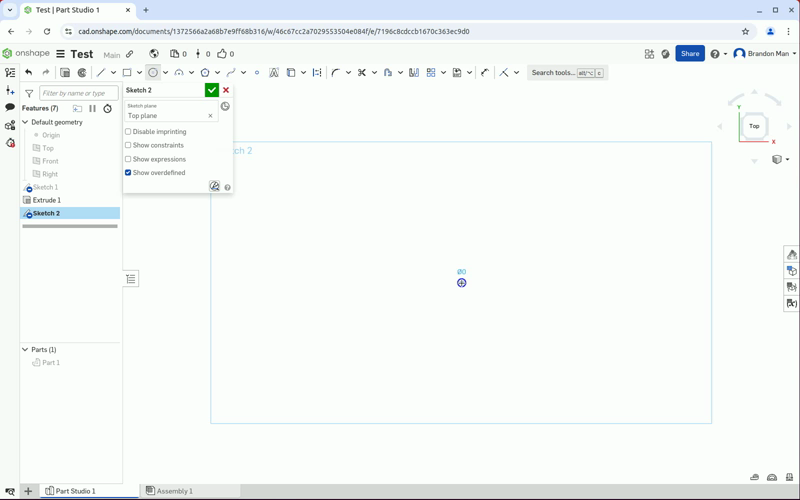
key_up(shift)
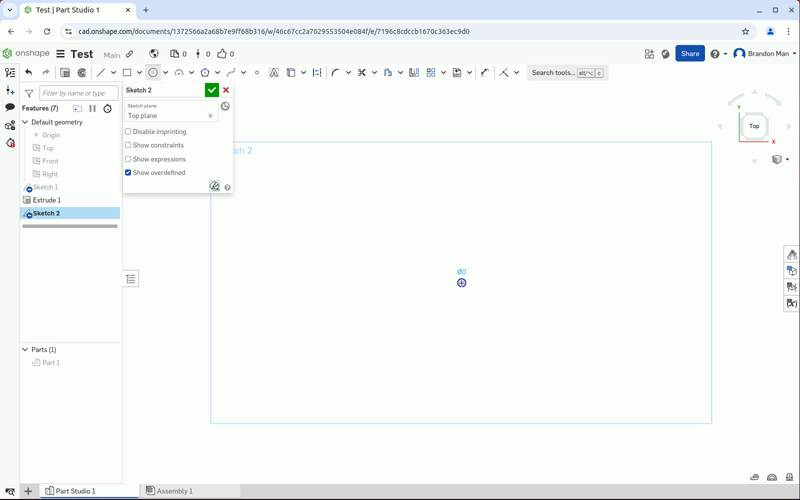
mouse_move(464, 282)
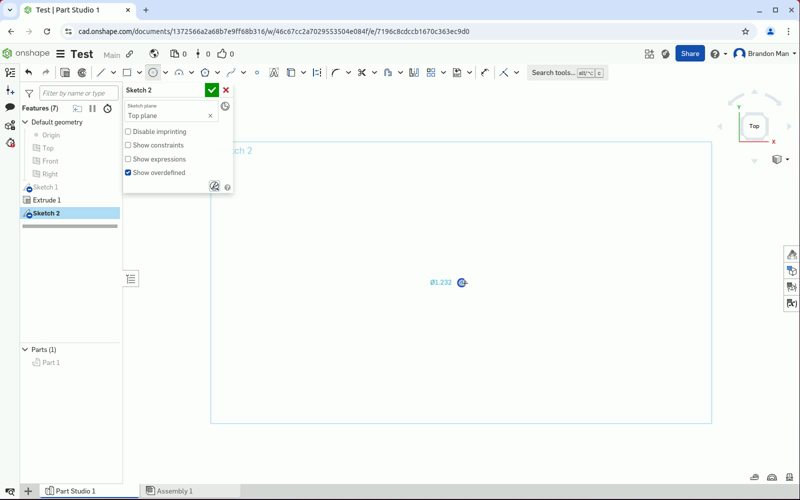
scroll(6)
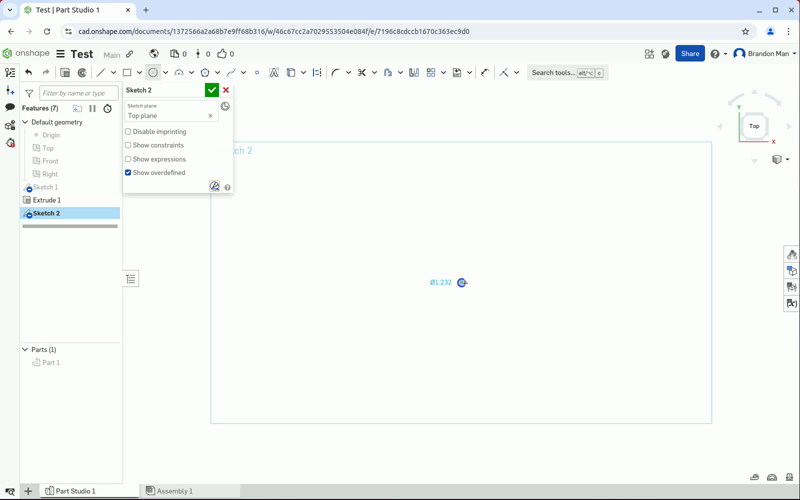
scroll(6)
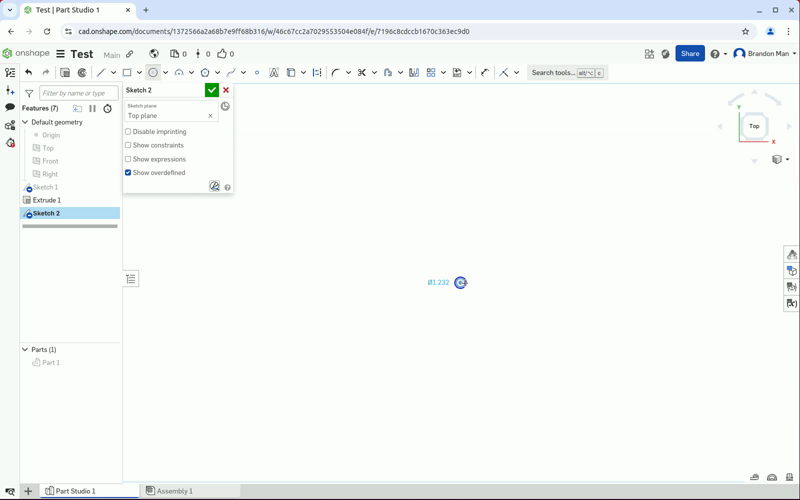
scroll(6)
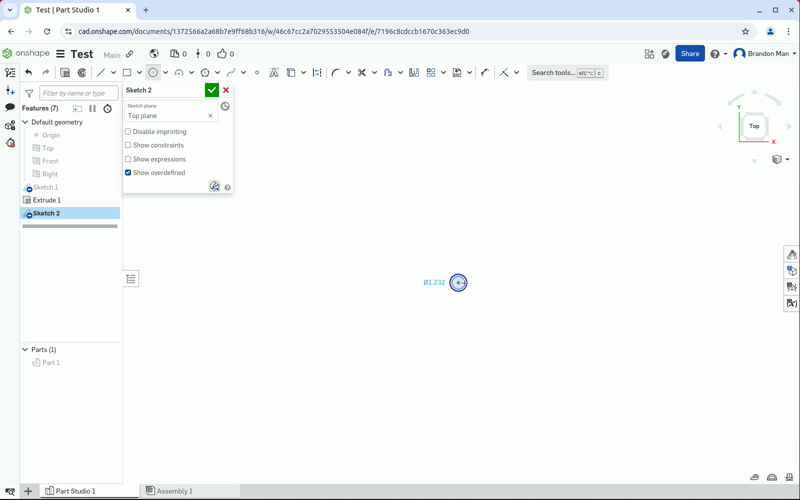
scroll(6)
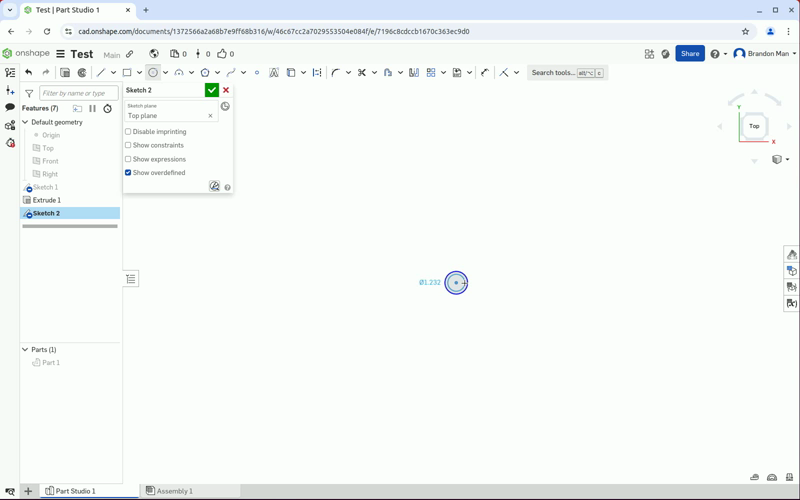
scroll(6)
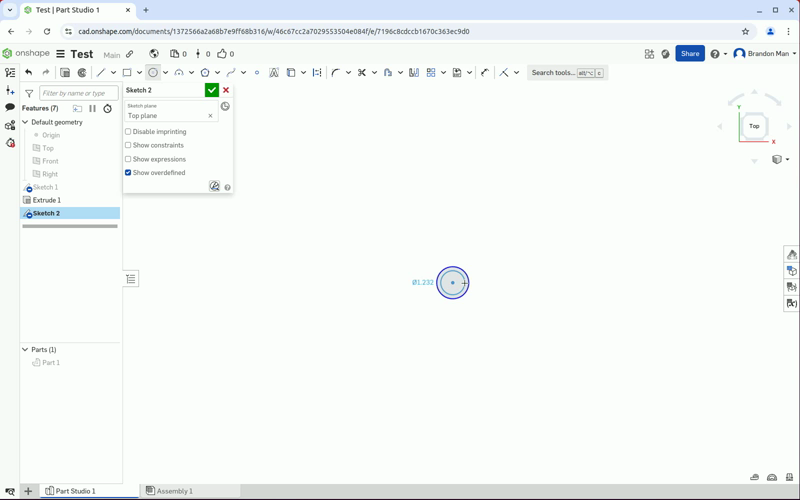
scroll(6)
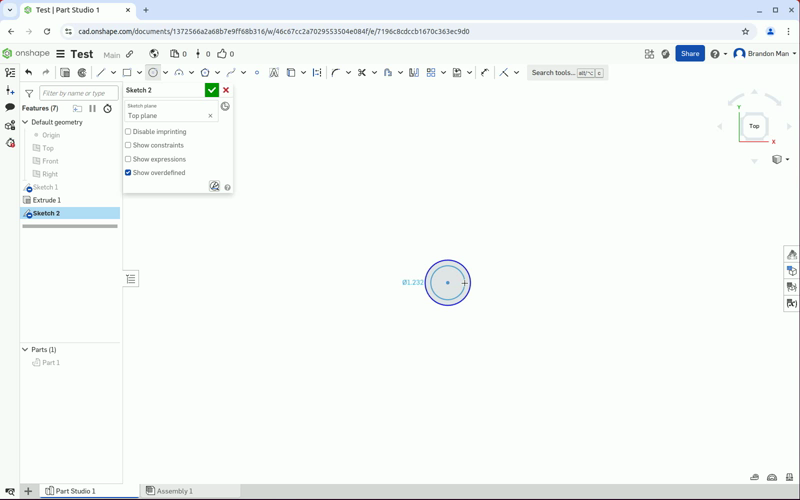
scroll(6)
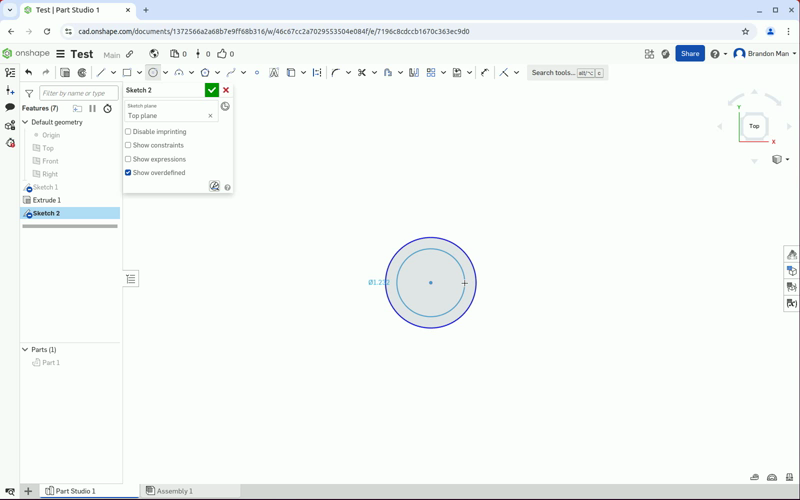
click(464, 282)
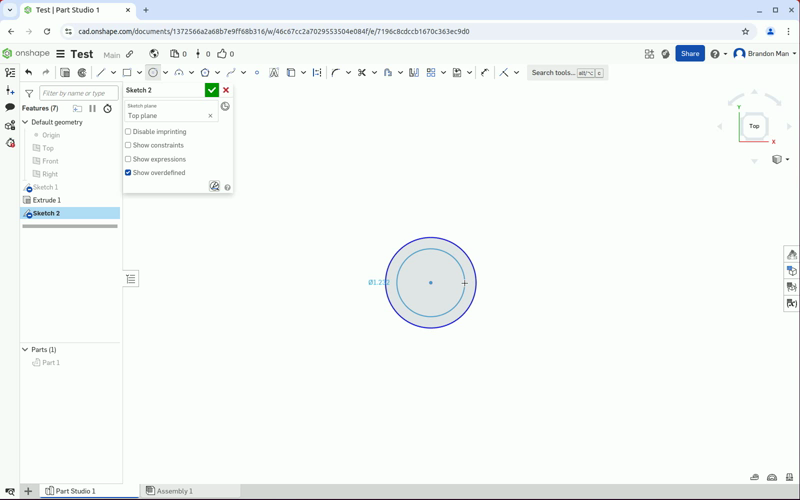
scroll(-6)
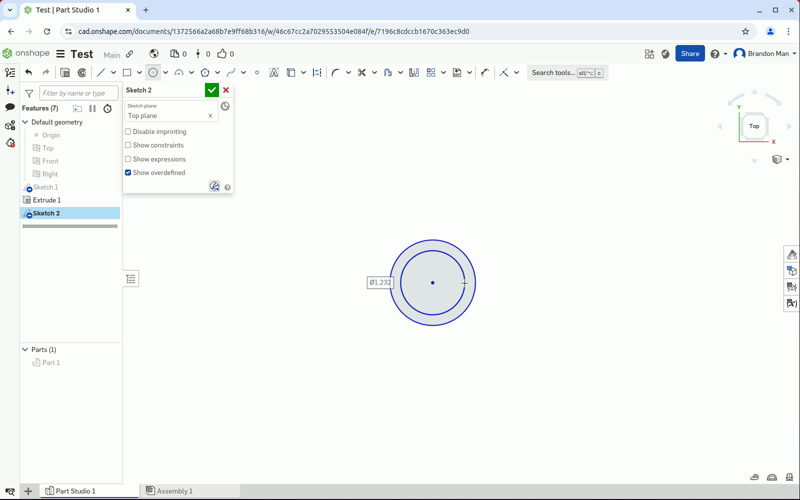
scroll(-6)
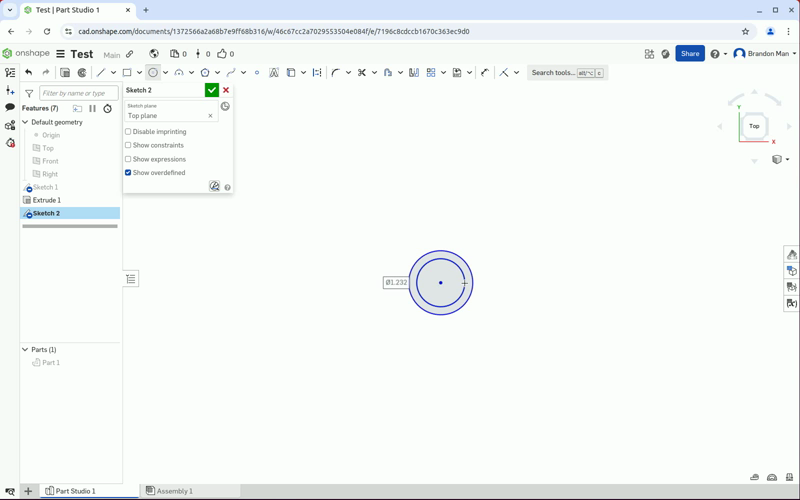
scroll(-6)
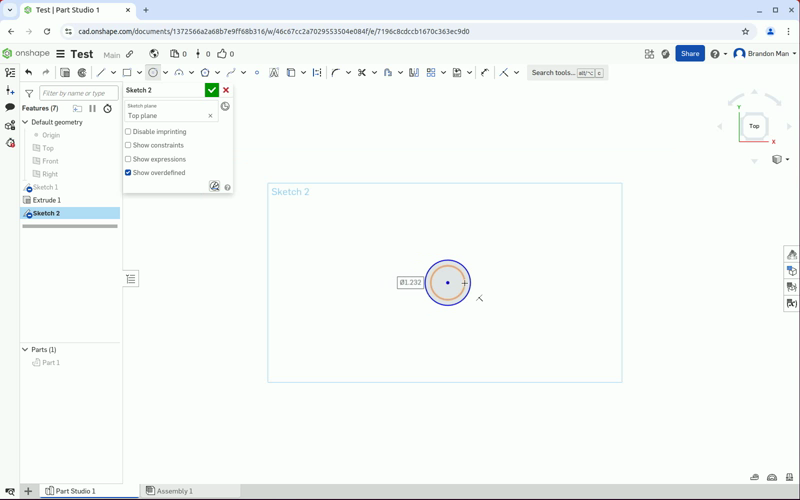
scroll(-6)
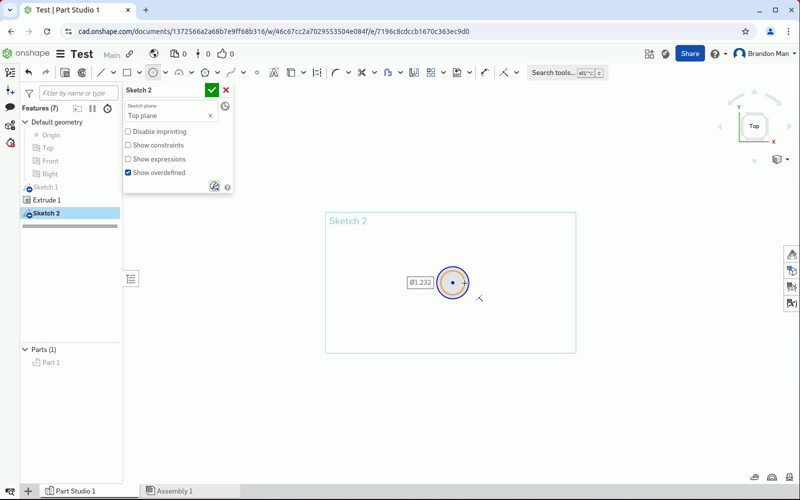
scroll(-6)
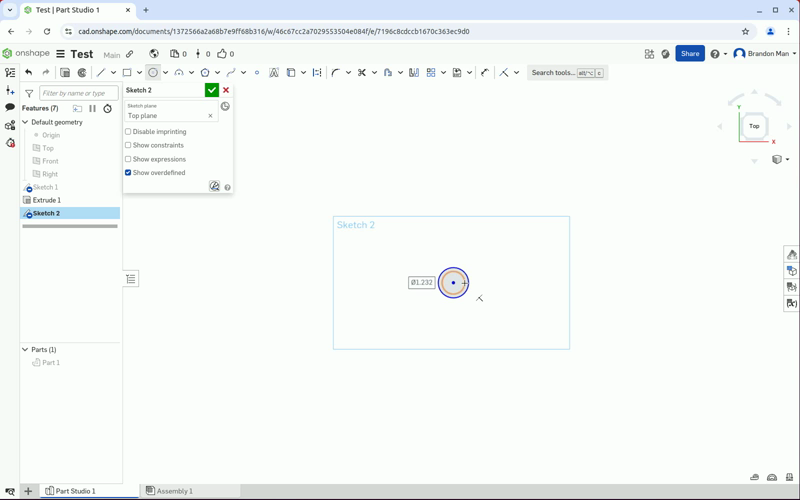
scroll(-6)
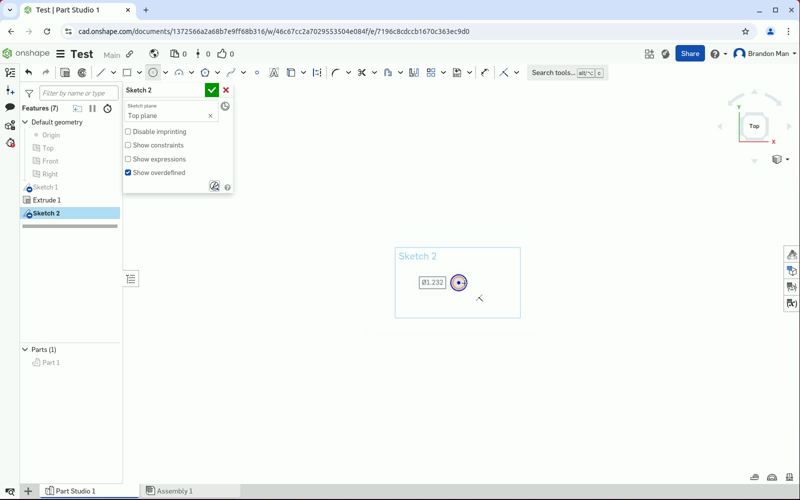
scroll(-6)
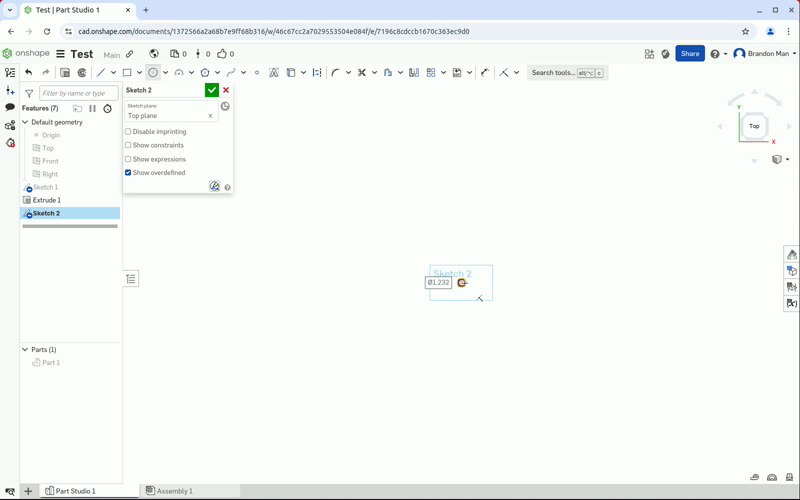
key(esc)
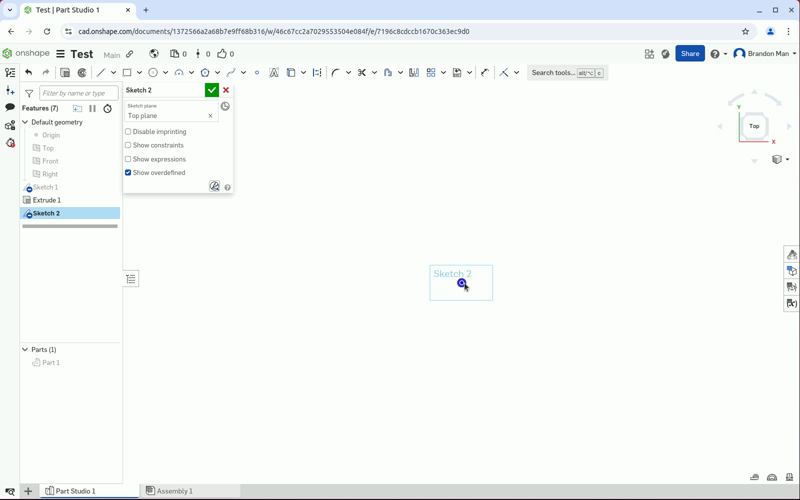
mouse_move(461, 286)
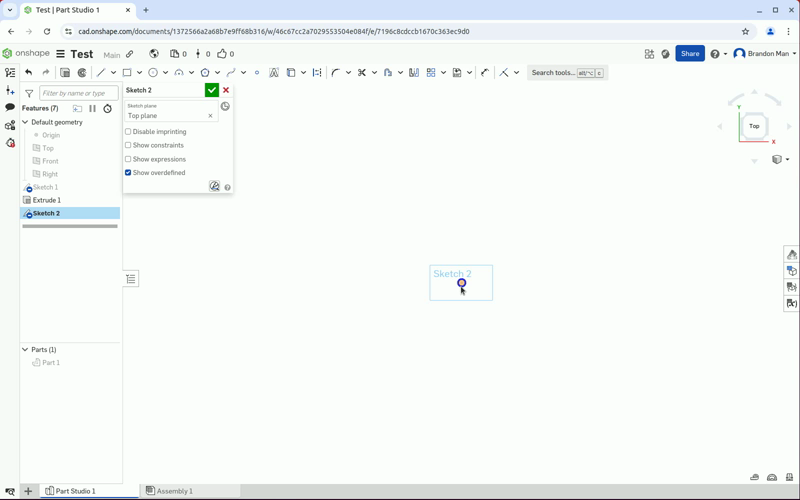
scroll(6)
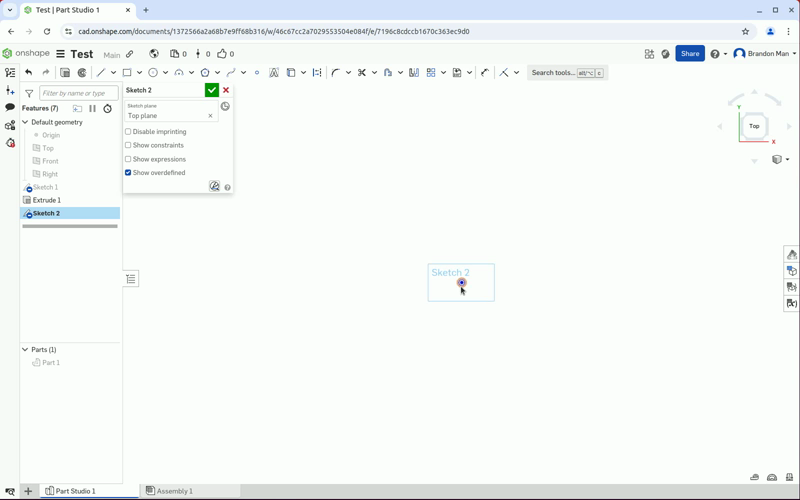
scroll(6)
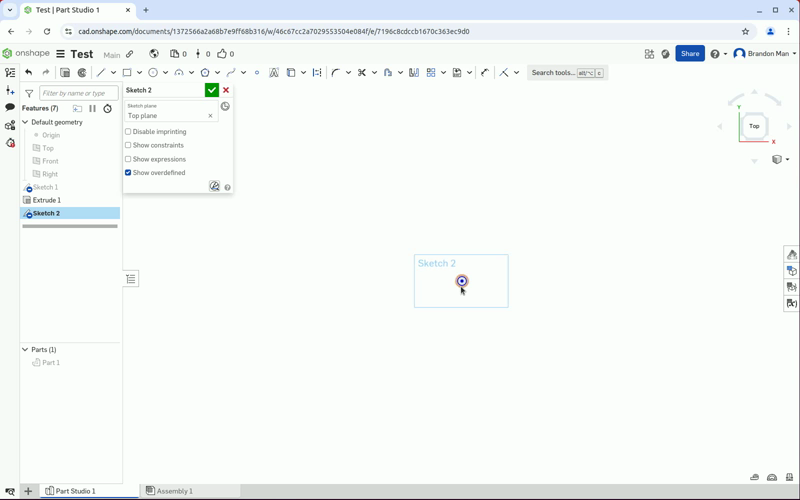
scroll(6)
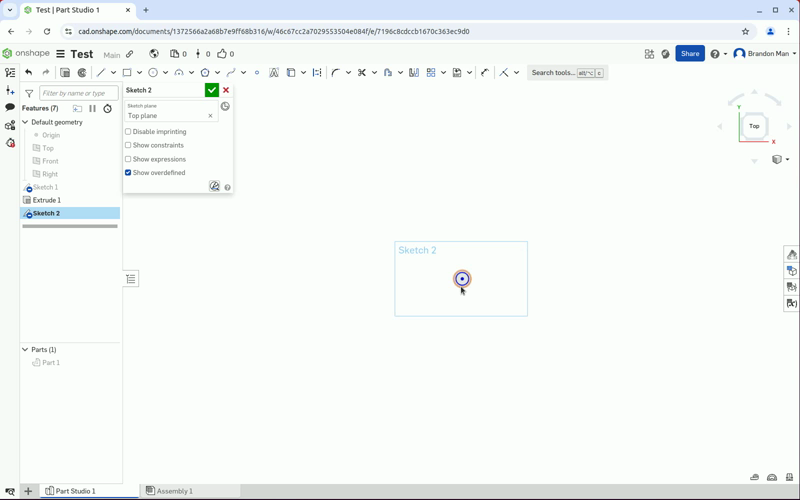
scroll(6)
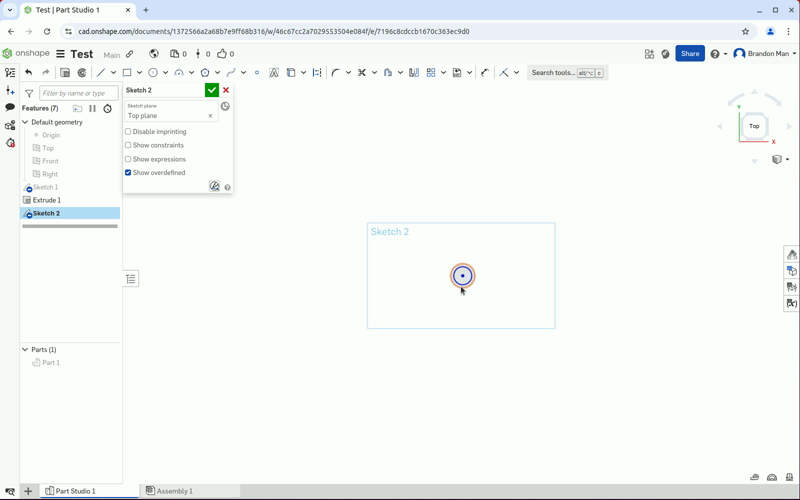
scroll(6)
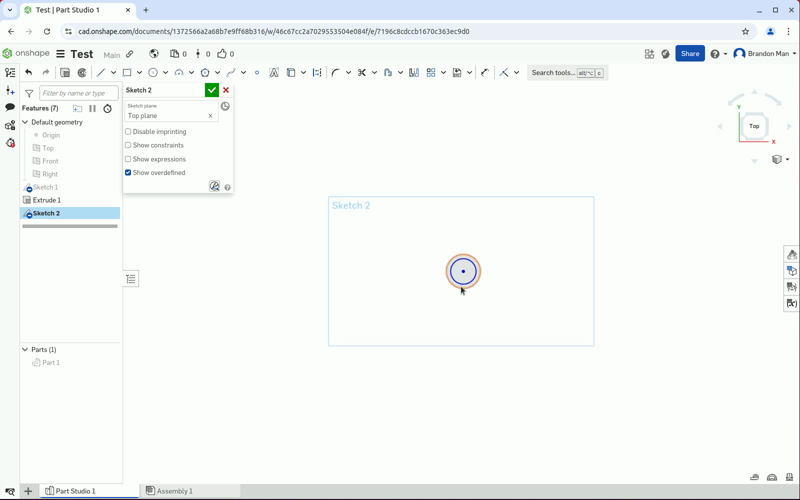
scroll(6)
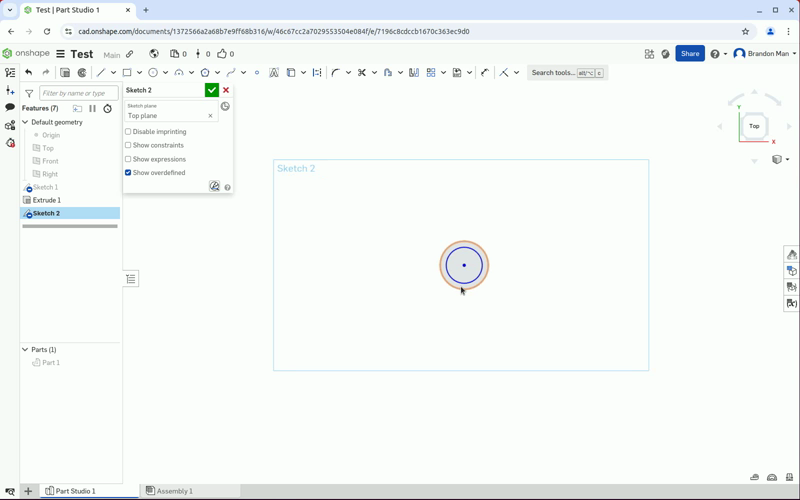
scroll(6)
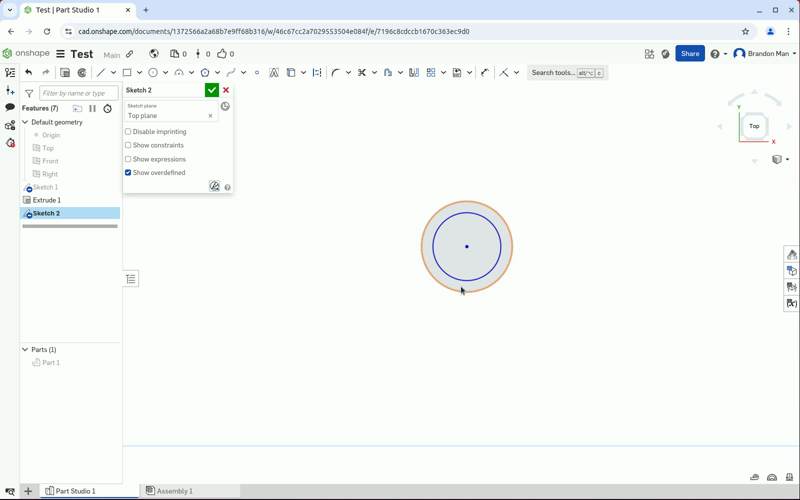
click(461, 286)
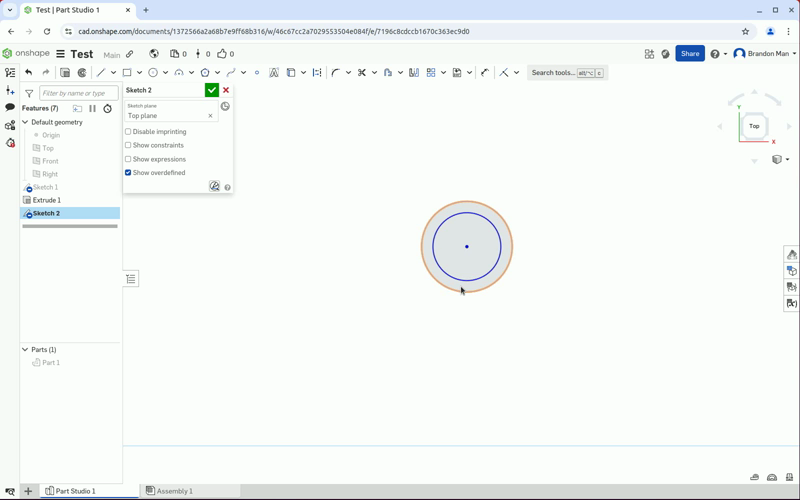
scroll(-6)
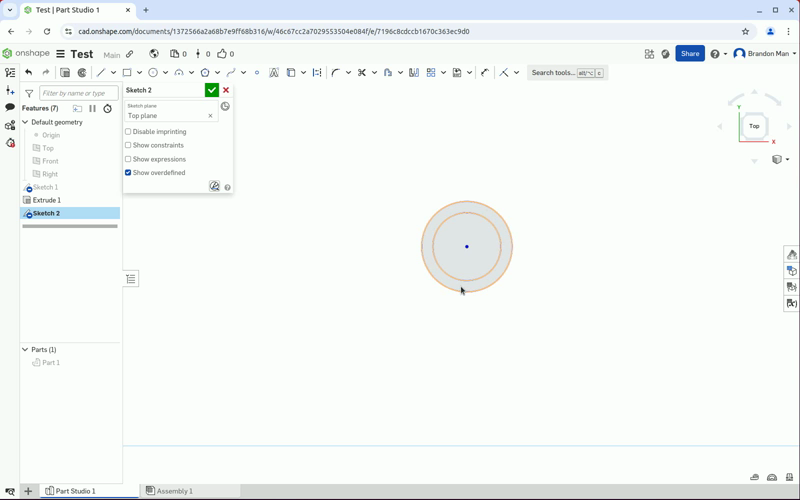
scroll(-6)
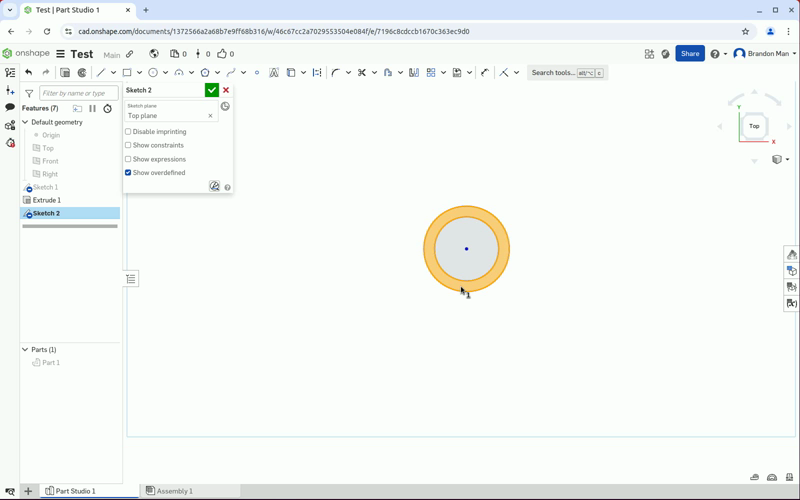
scroll(-6)
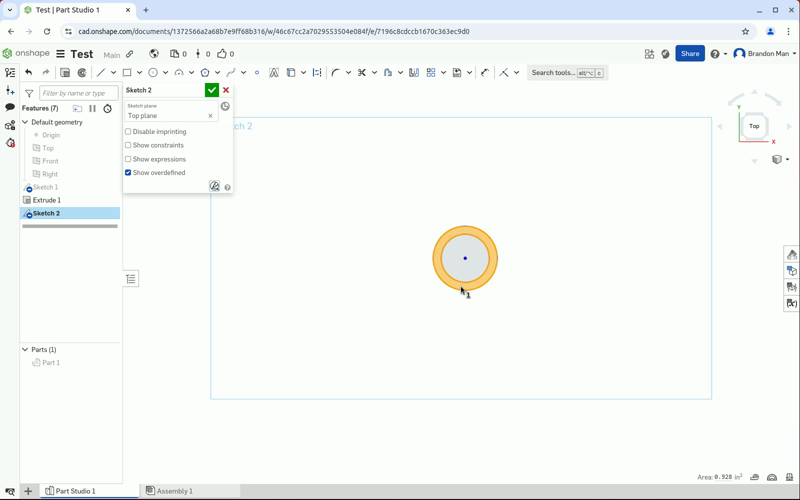
scroll(-6)
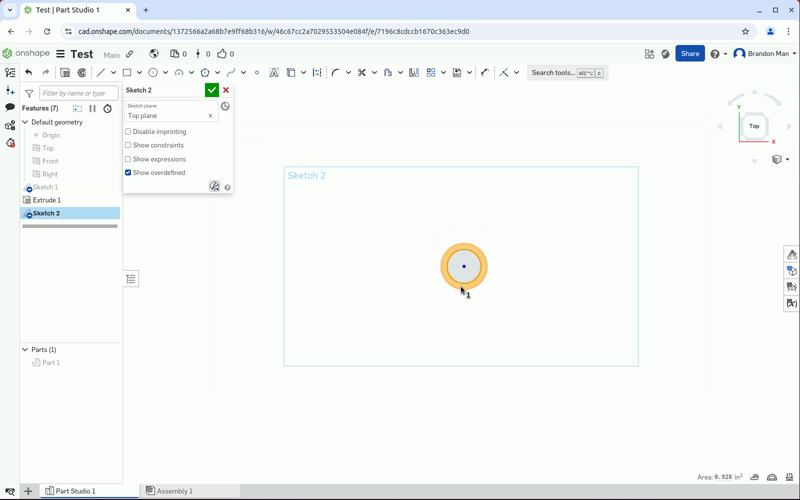
scroll(-6)
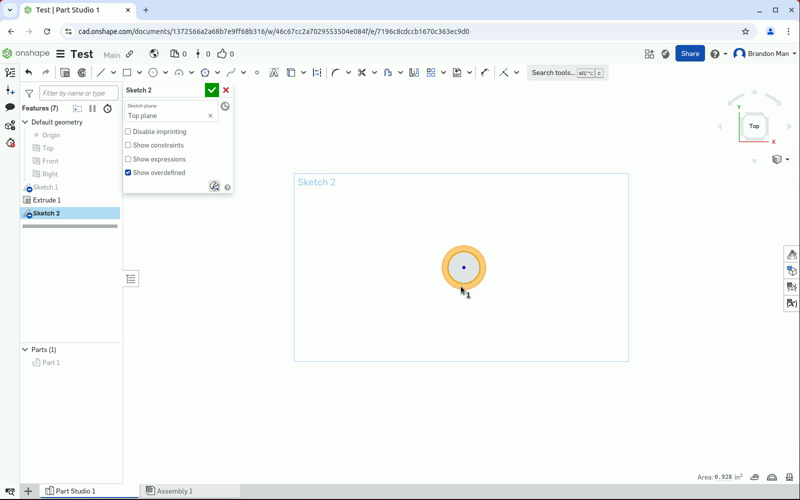
scroll(-6)
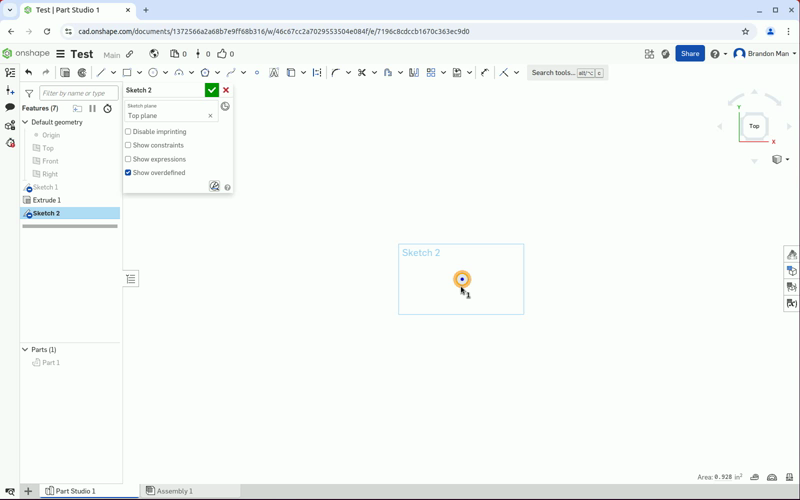
scroll(-6)
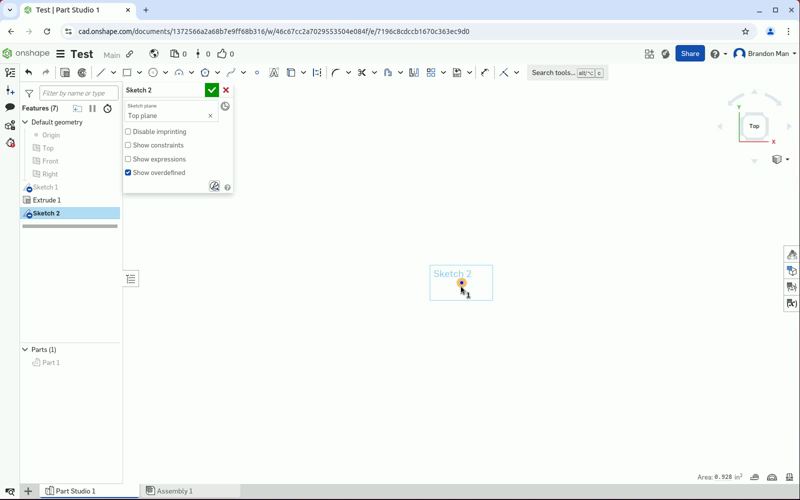
mouse_move(73, 352)
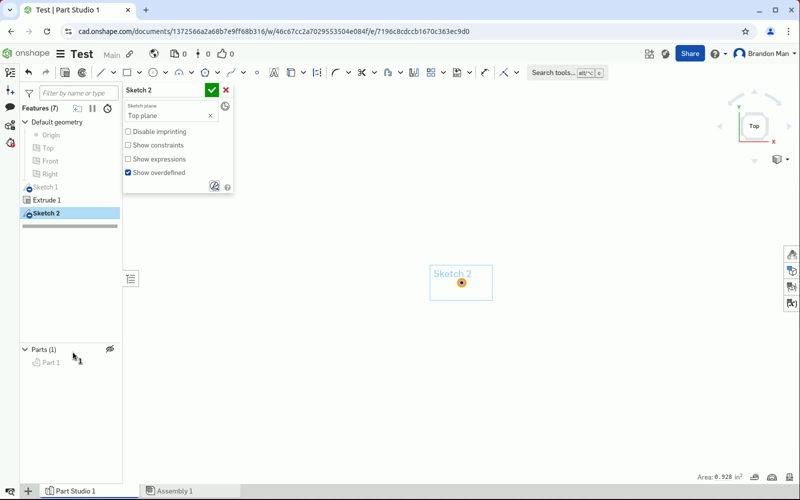
key(shift+y)
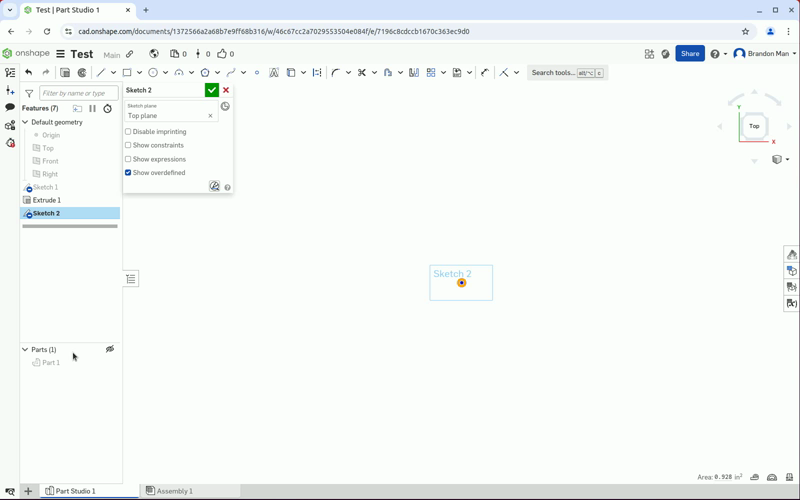
key(shift+e)
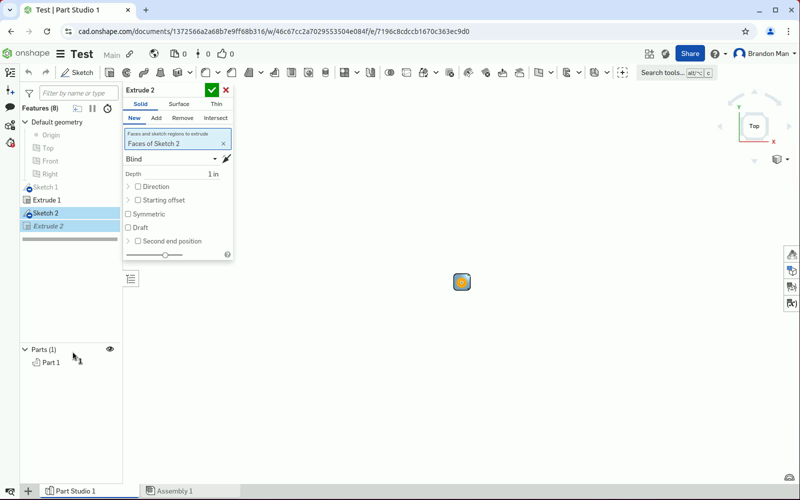
mouse_move(143, 106)
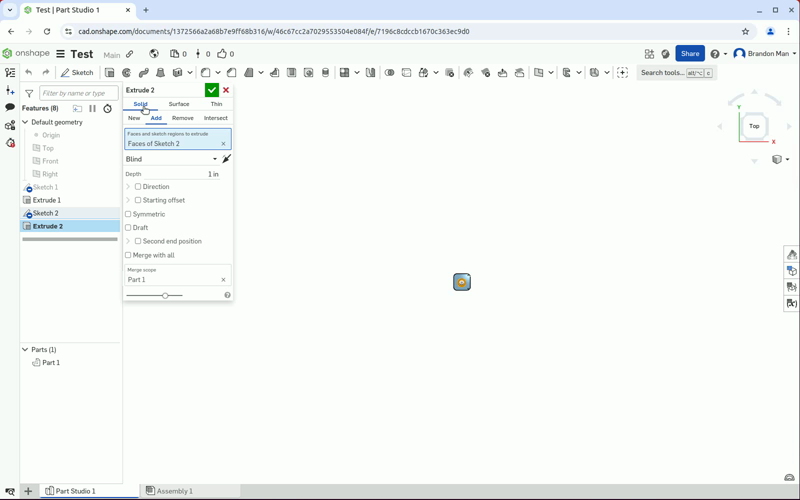
click(143, 106)
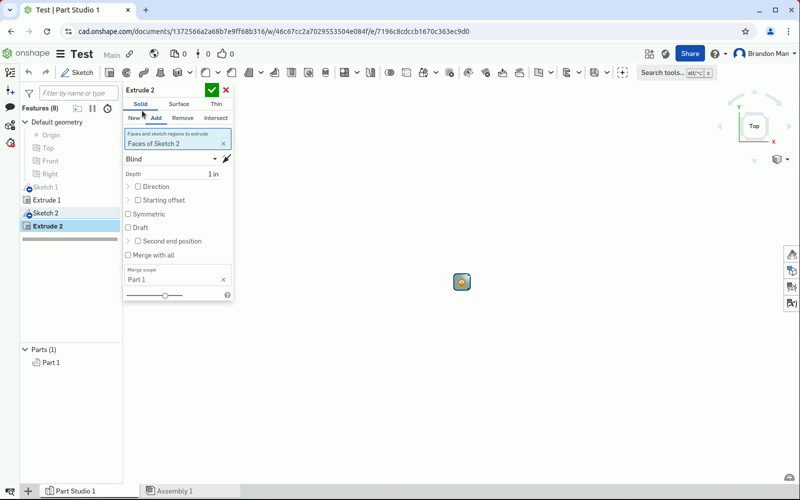
mouse_move(137, 120)
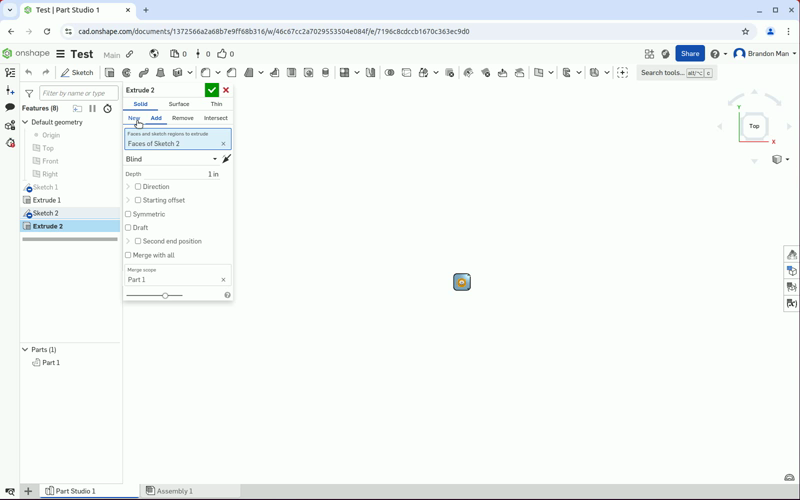
click(137, 120)
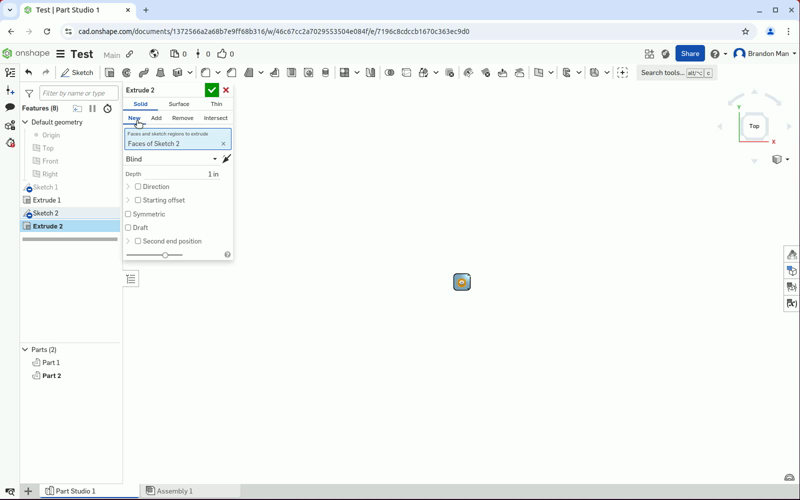
key(tab, 4)
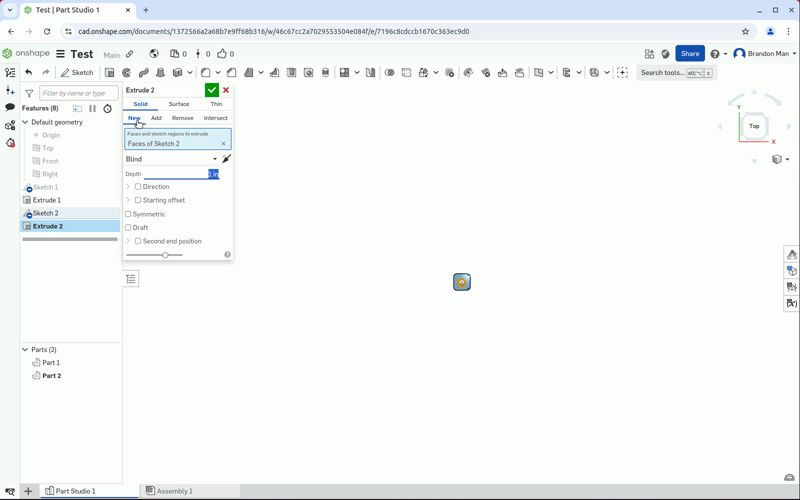
text(23.108)
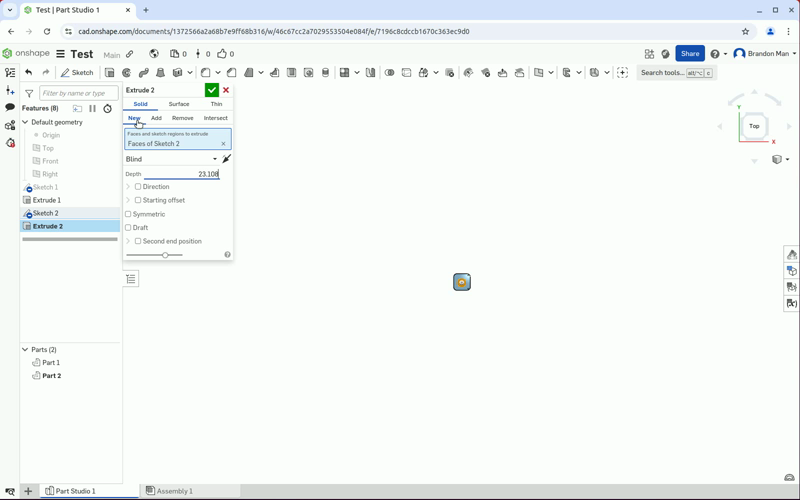
key(enter)
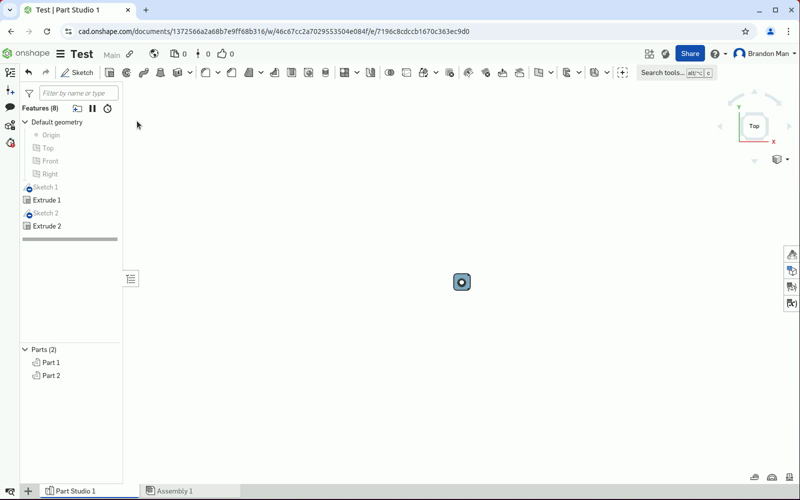
key(shift+h)
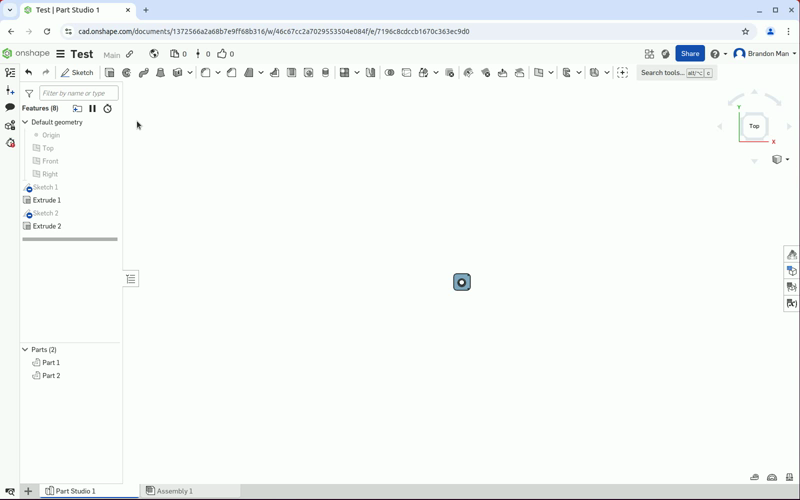
key(shift+h)
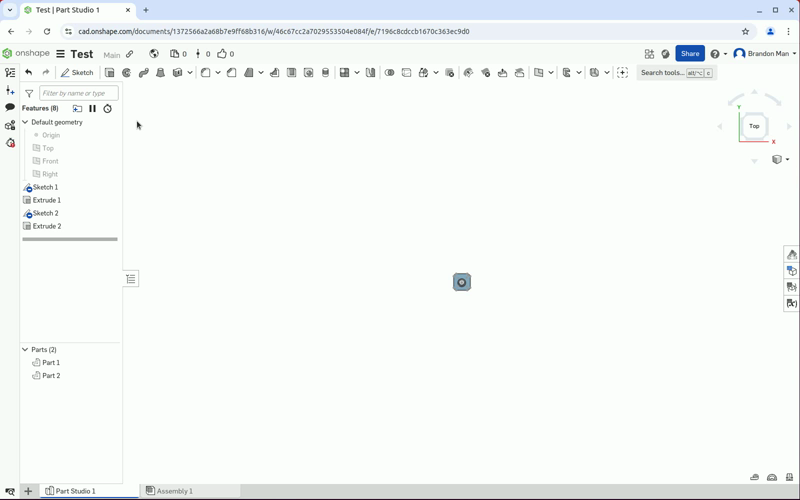
key(shift+7)
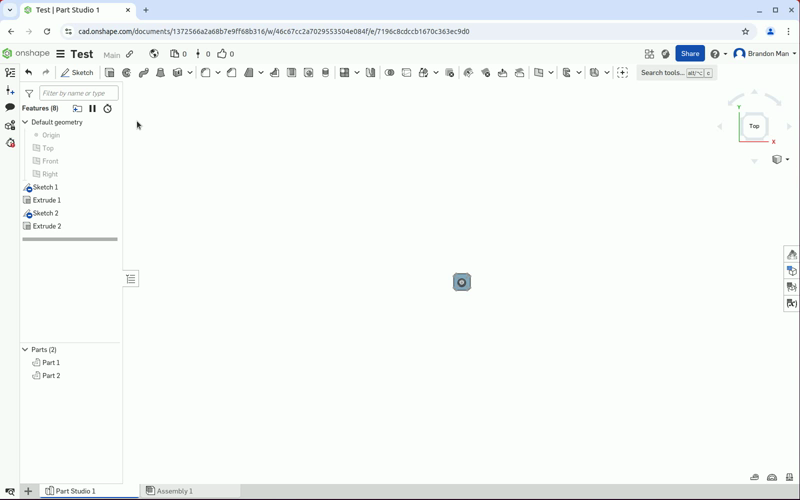
key(up, 3)
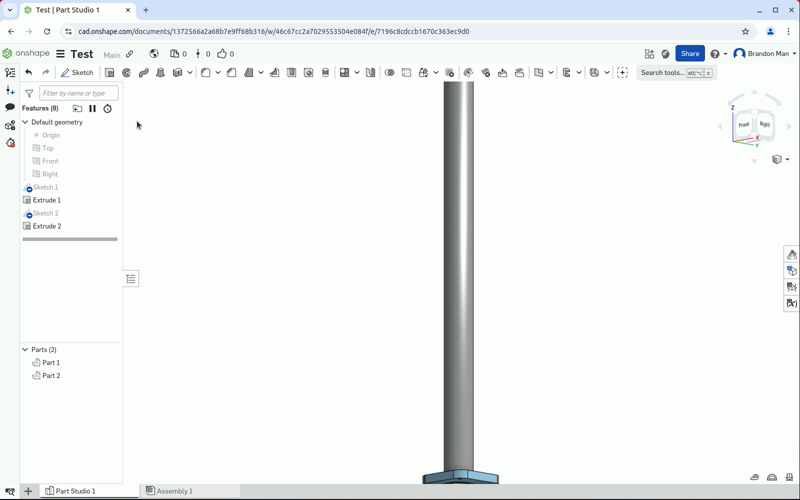
key(left, 3)
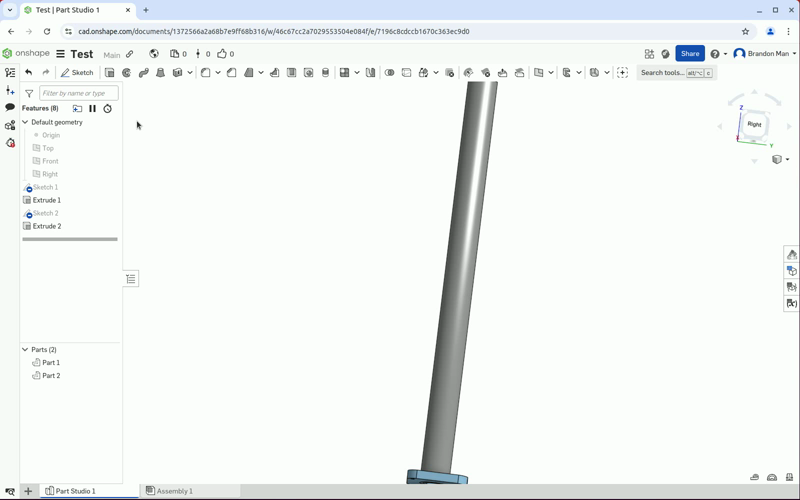
key(right, 3)
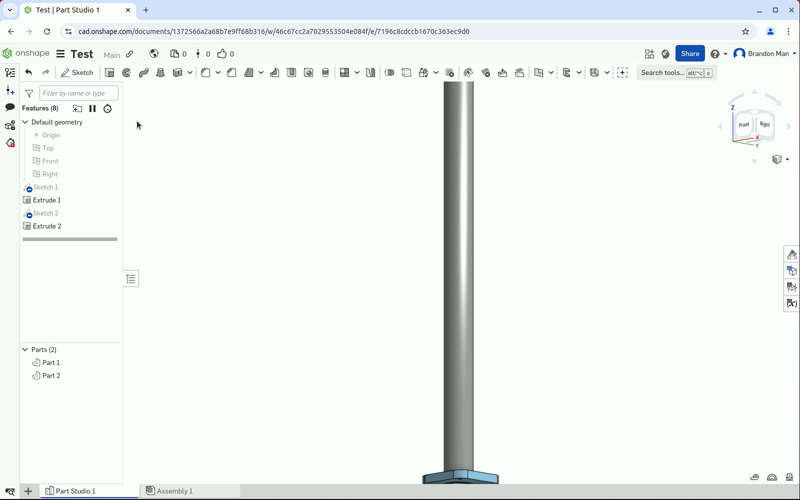
key(down, 3)
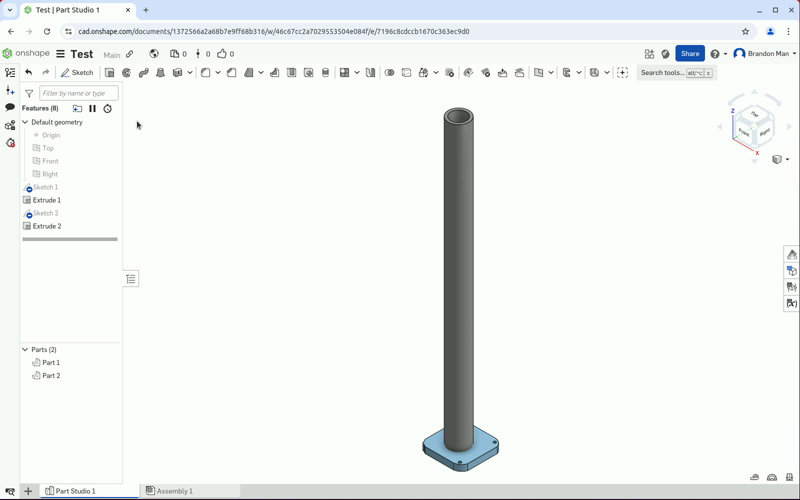
mouse_move(73, 189)
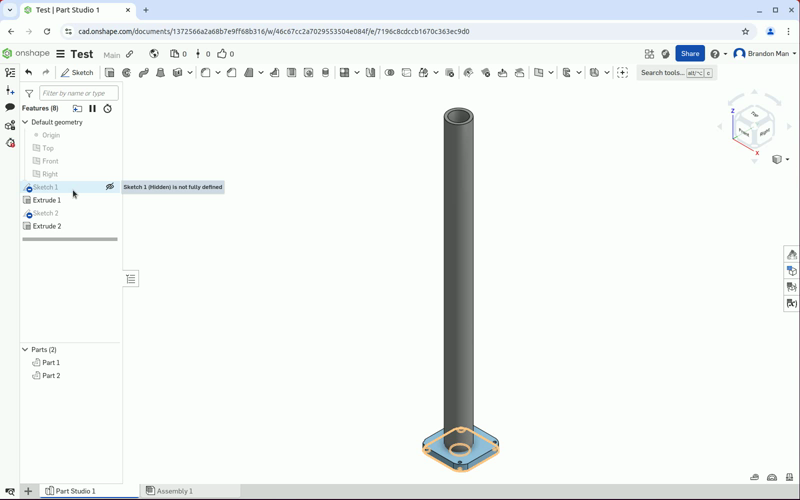
click(73, 189)